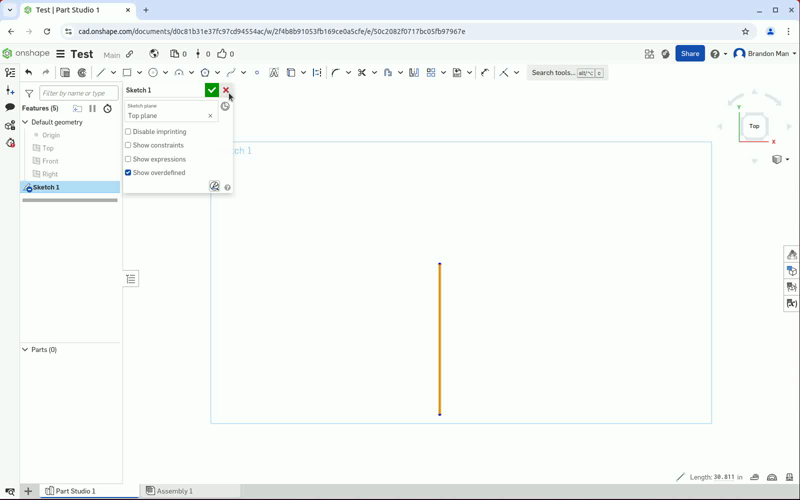
key(shift+h)
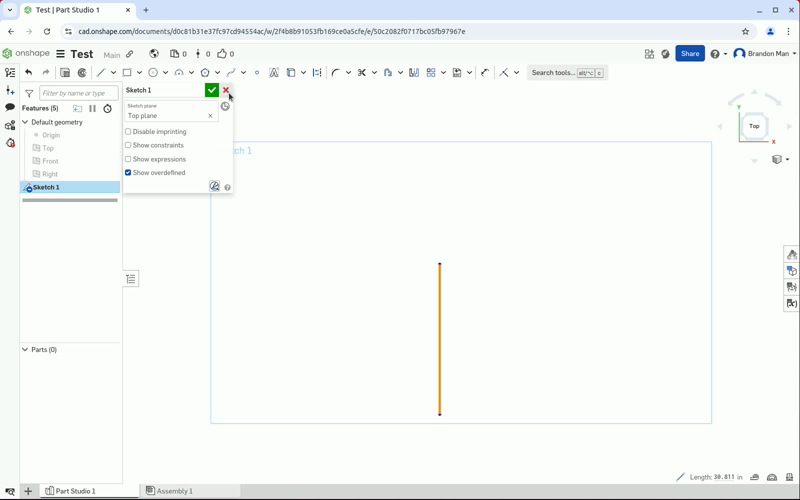
key(shift+s)
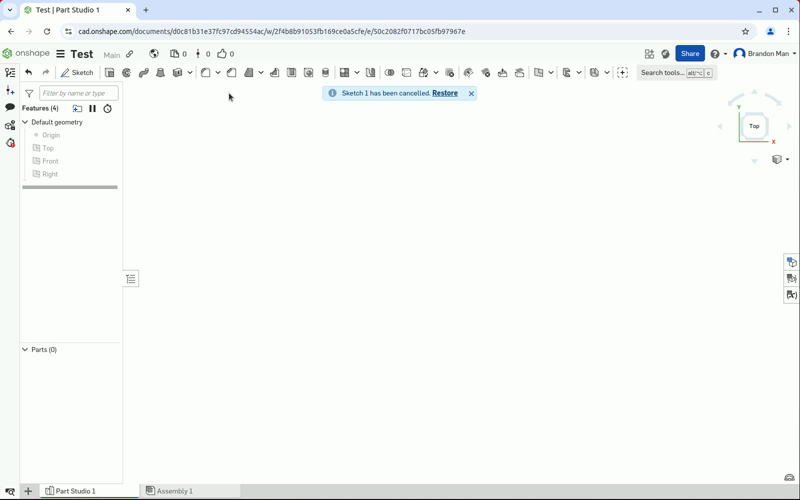
mouse_move(73, 150)
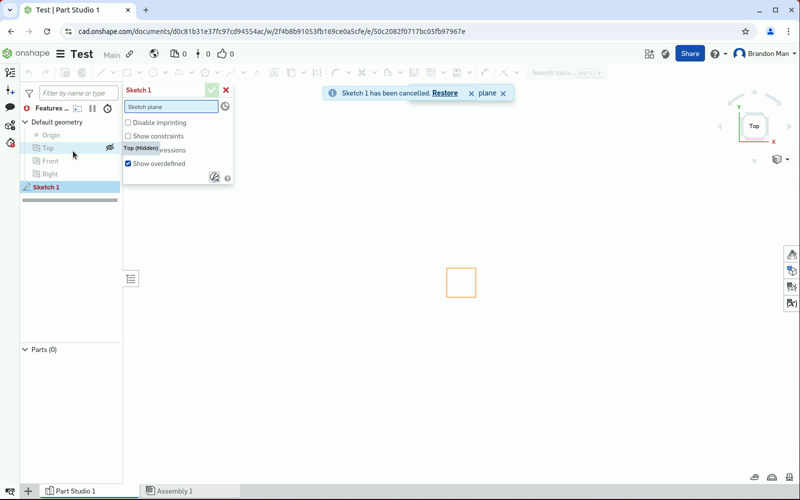
click(73, 150)
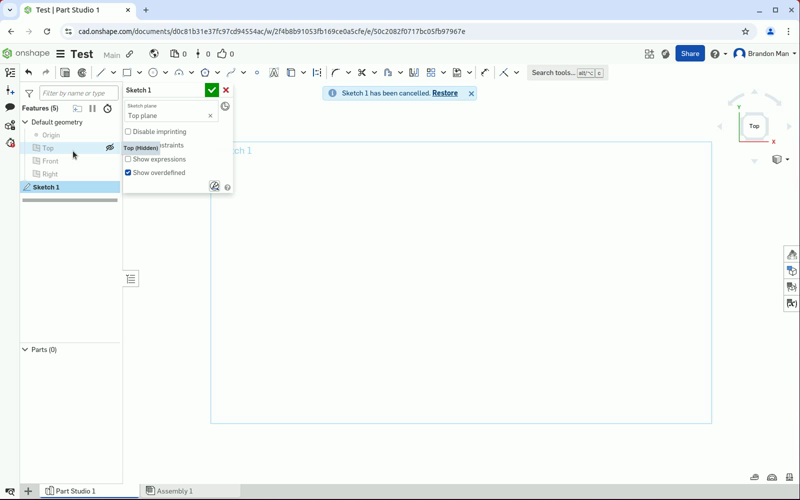
mouse_move(73, 352)
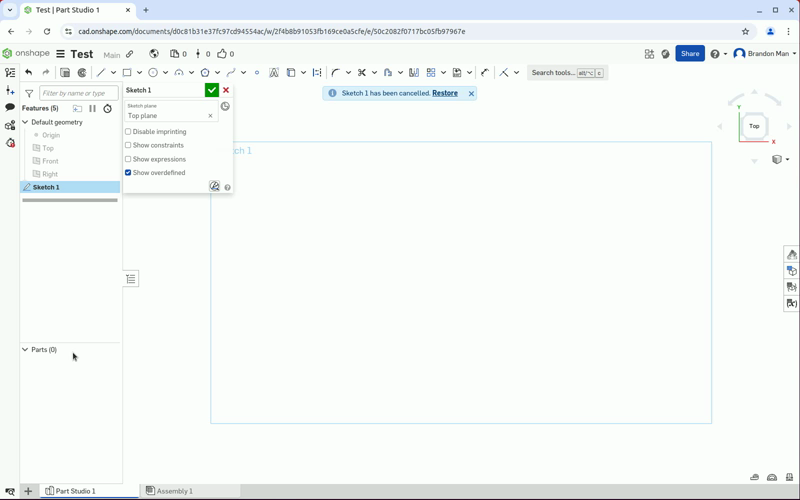
key(y)
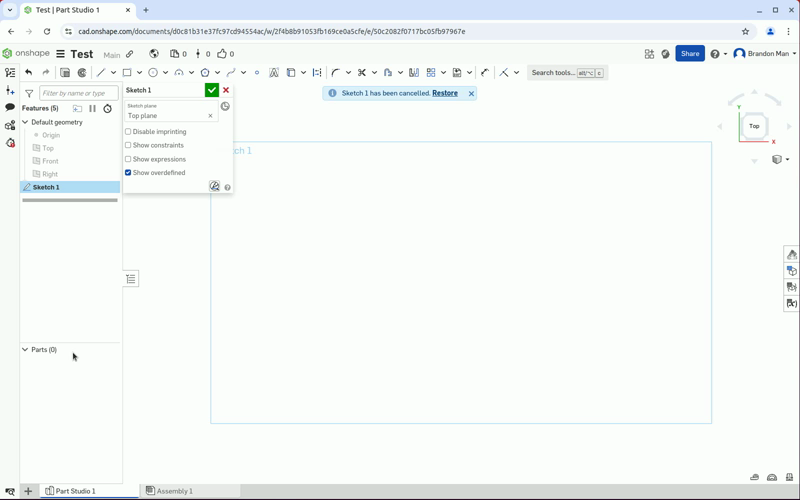
key(l)
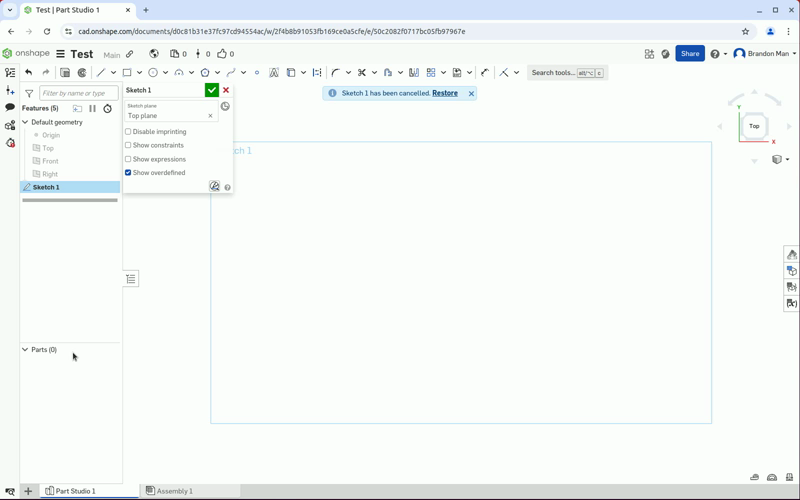
key_down(shift)
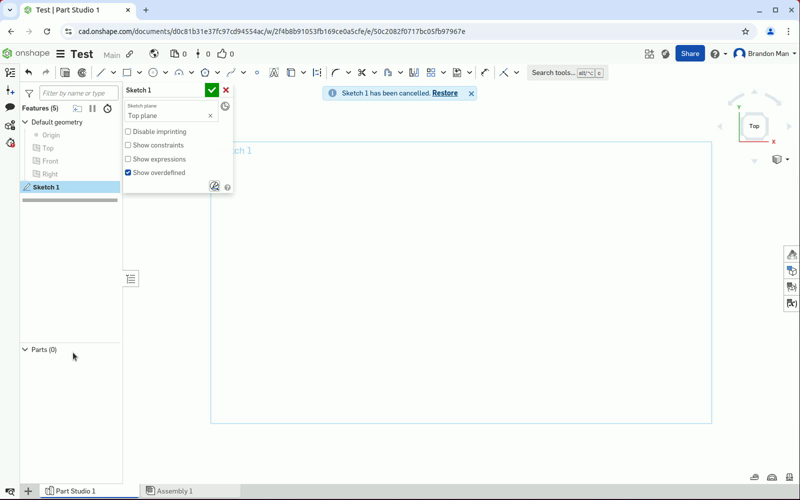
mouse_move(382, 329)
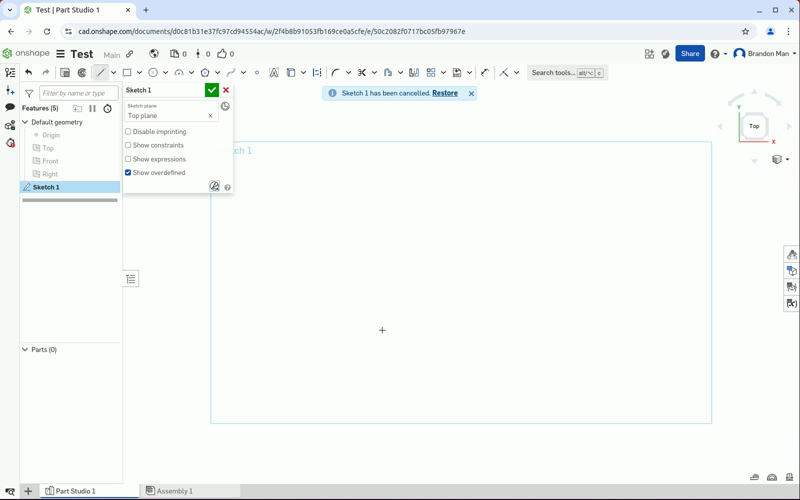
click(382, 329)
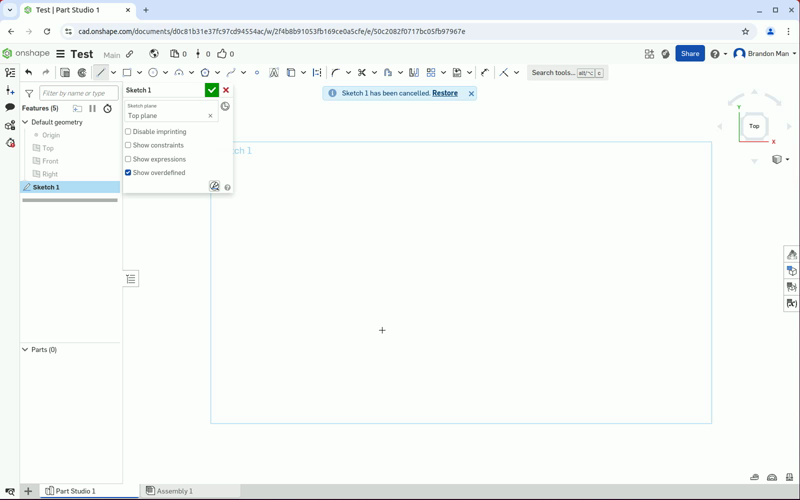
key_up(shift)
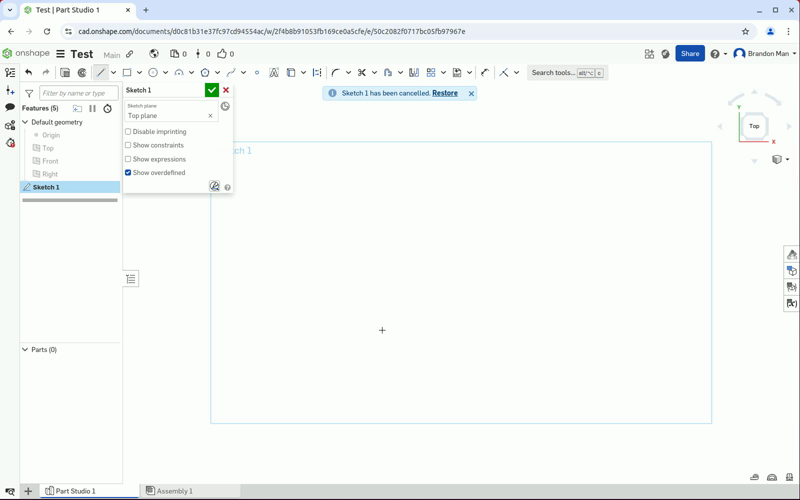
key_down(shift)
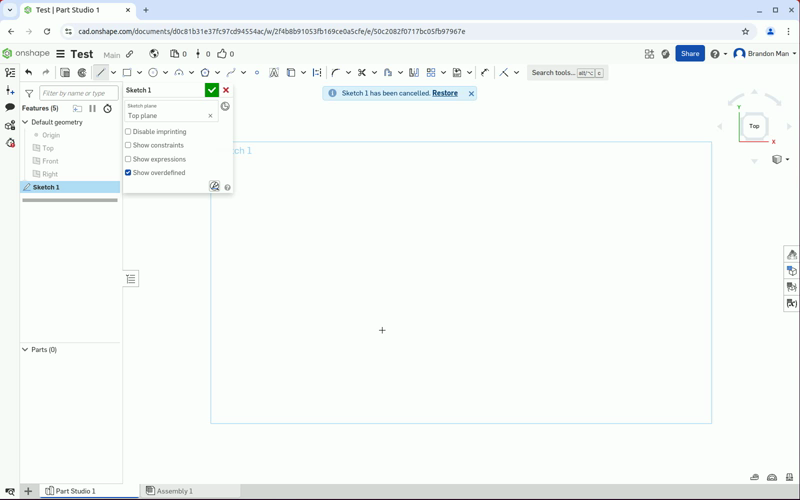
mouse_move(538, 329)
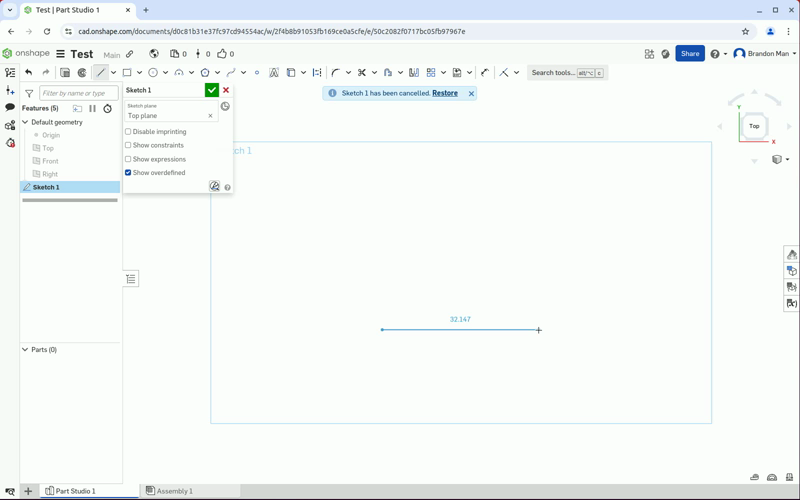
click(538, 329)
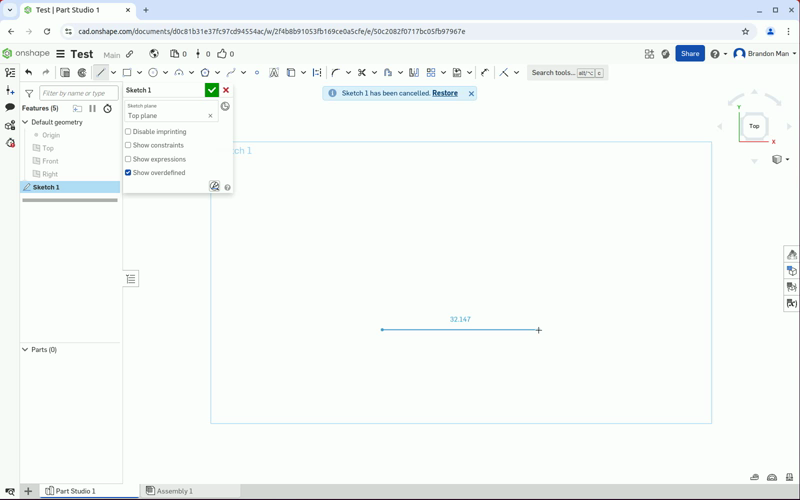
key_up(shift)
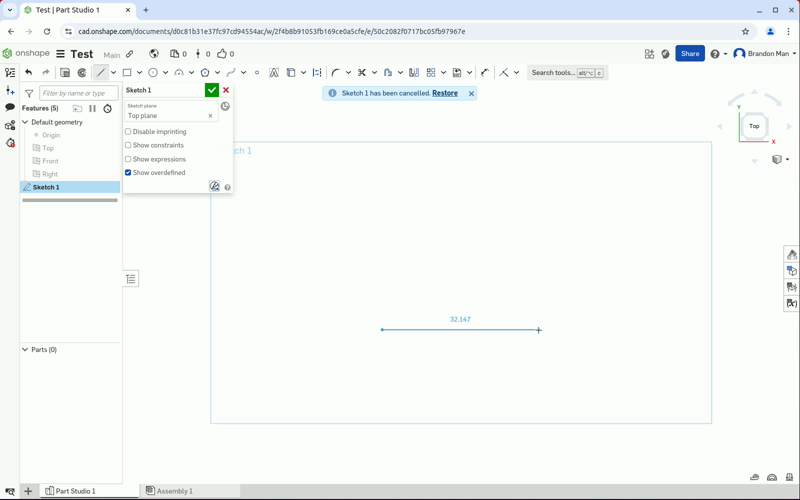
key_down(shift)
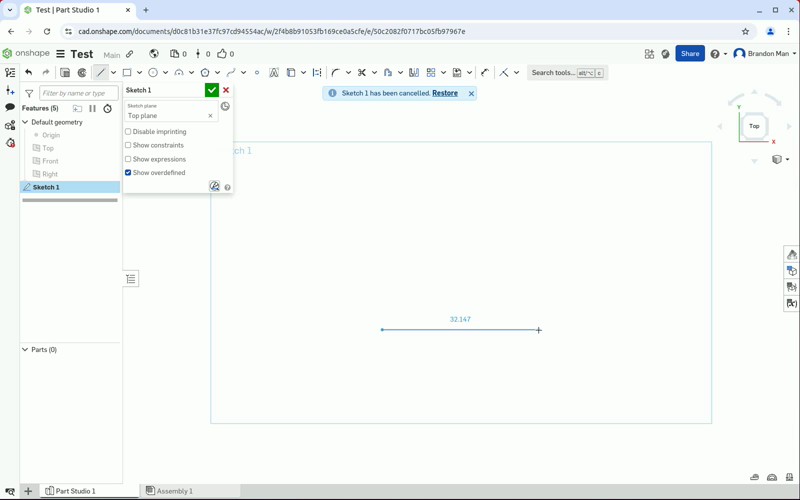
mouse_move(538, 237)
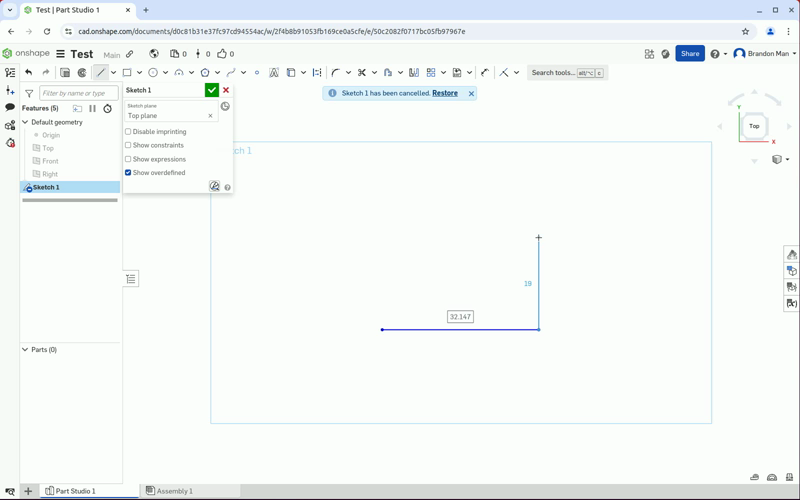
click(538, 237)
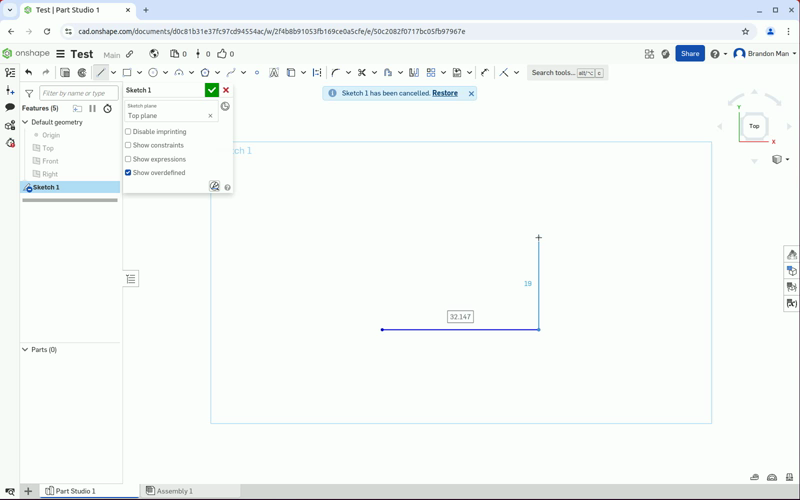
key_up(shift)
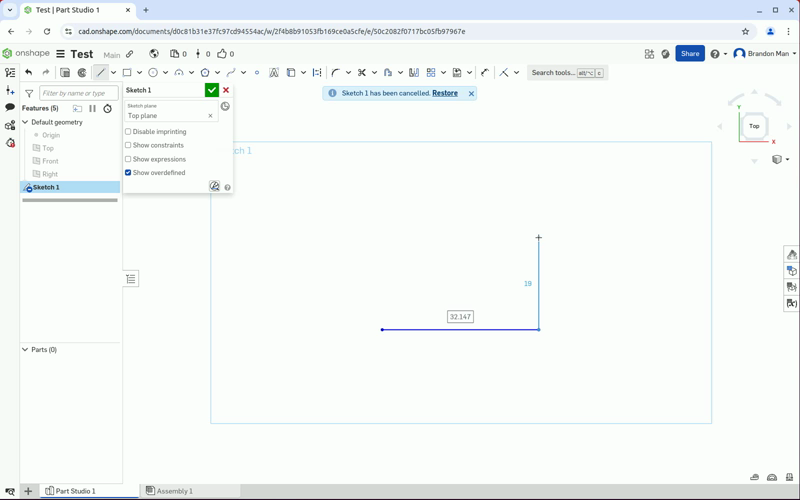
key_down(shift)
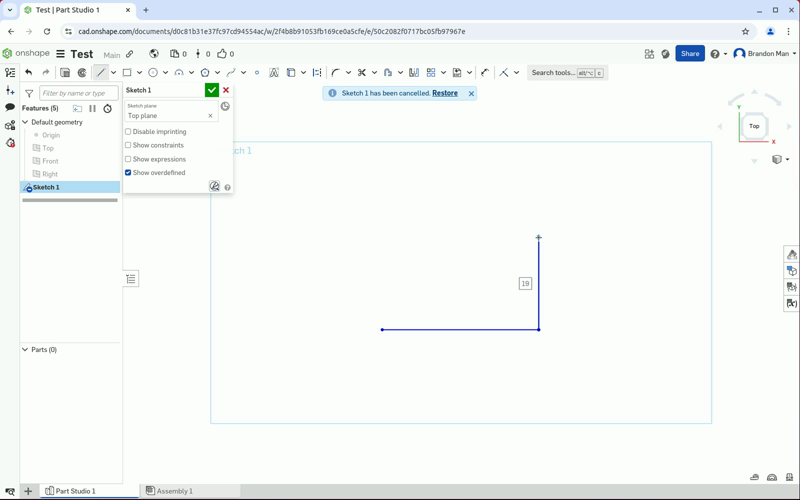
mouse_move(382, 237)
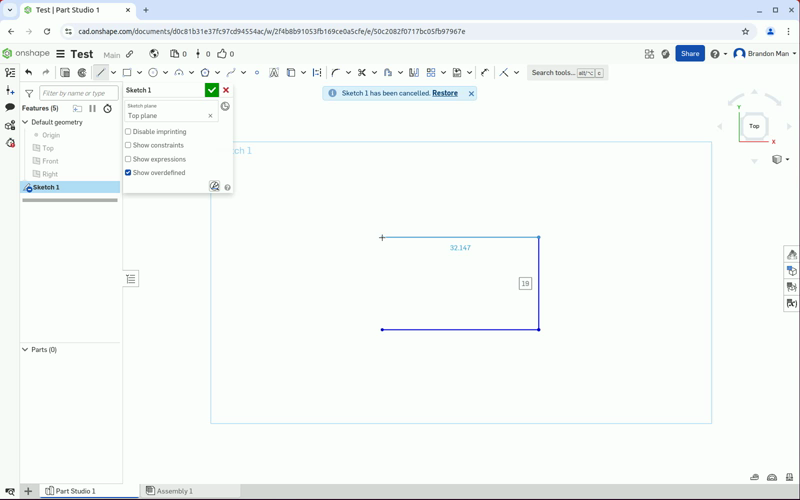
click(382, 237)
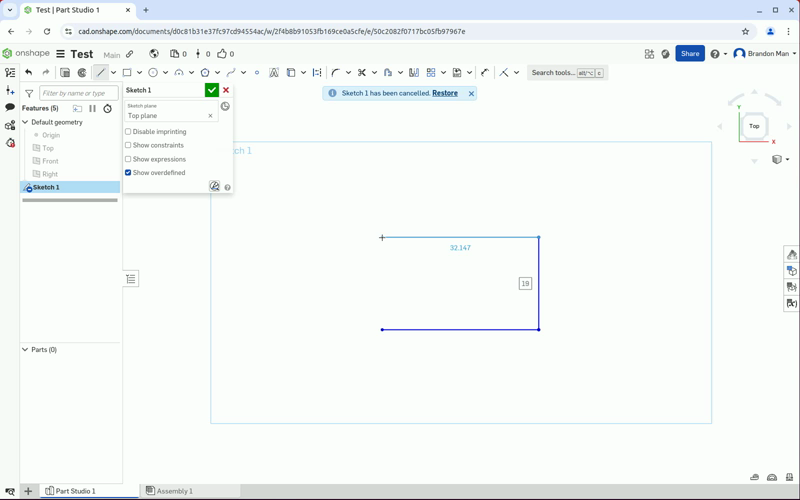
key_up(shift)
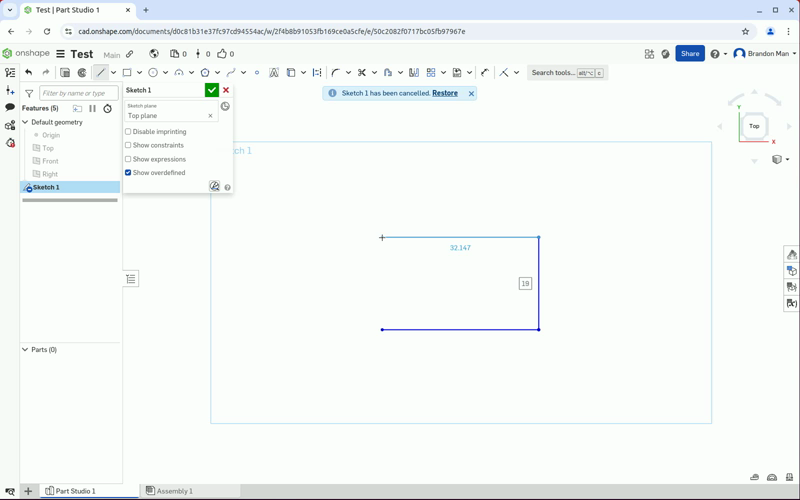
key_down(shift)
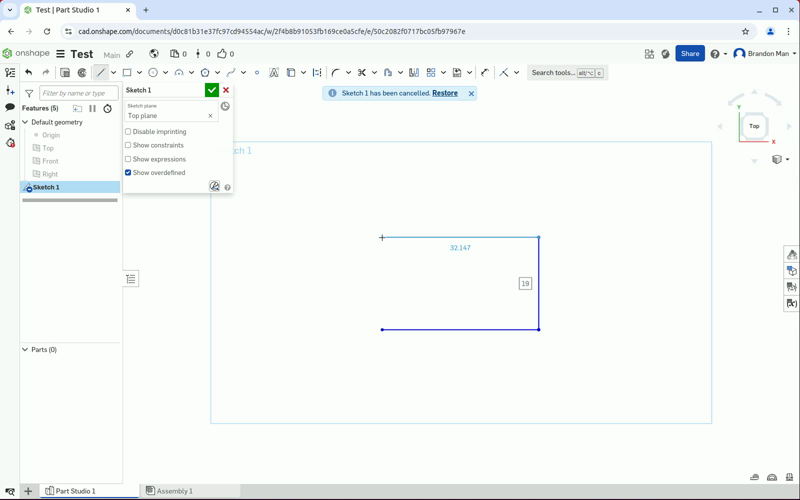
mouse_move(382, 329)
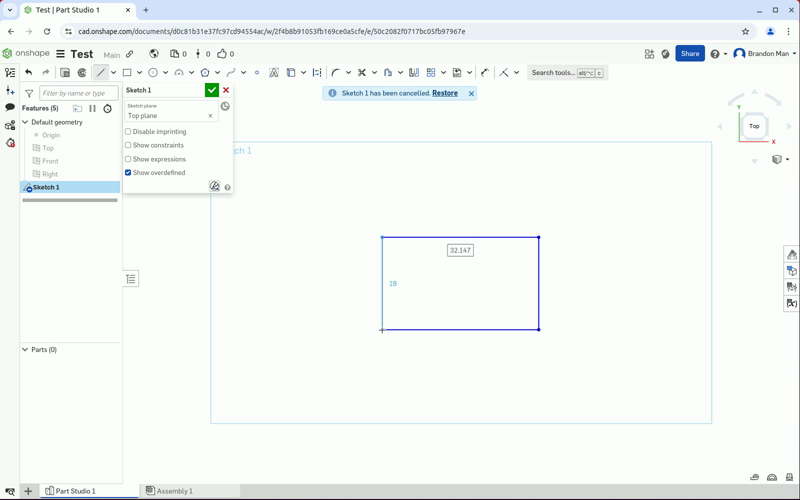
key_up(shift)
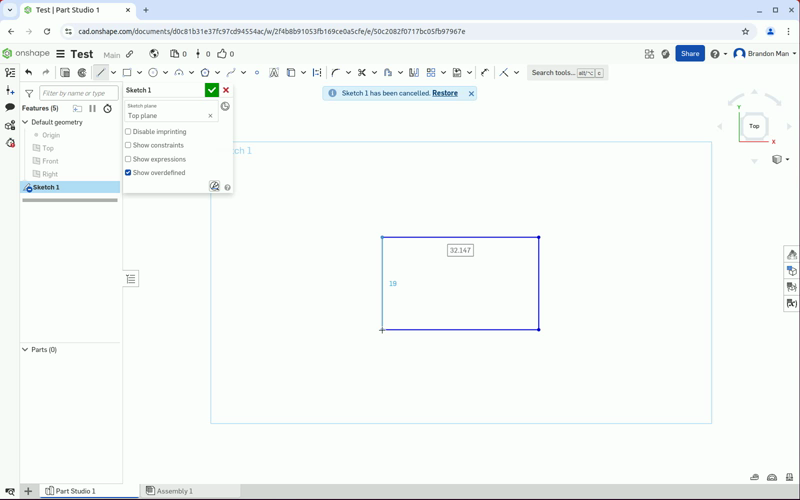
click(382, 329)
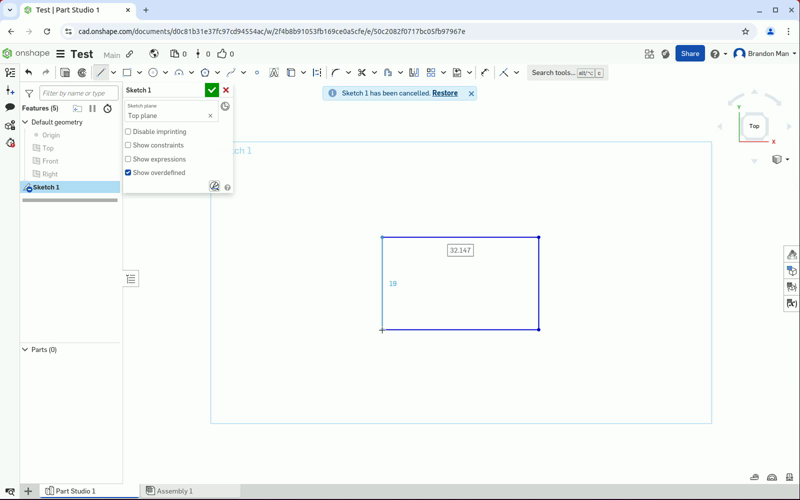
key(esc)
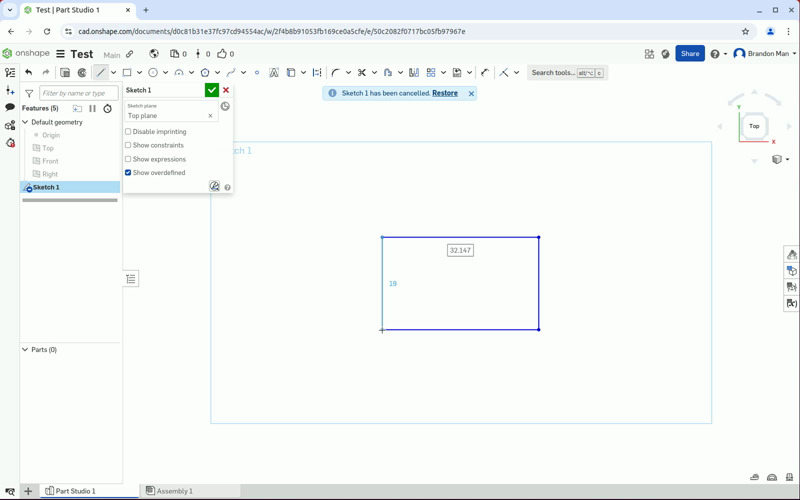
mouse_move(448, 278)
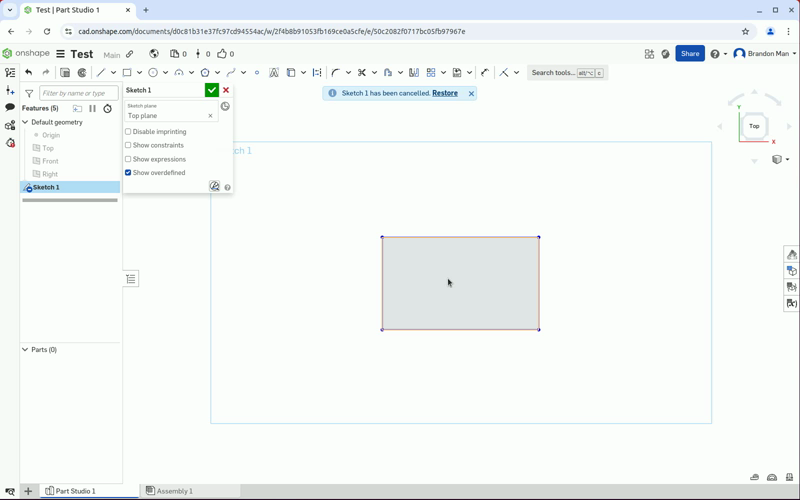
click(448, 278)
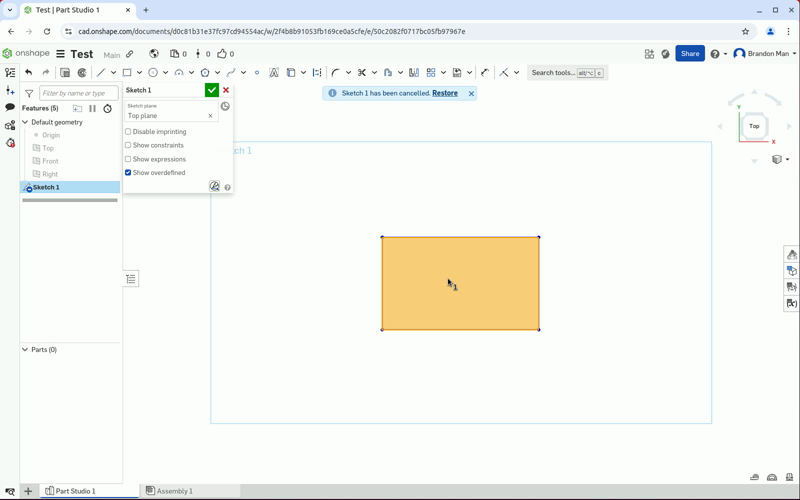
mouse_move(73, 352)
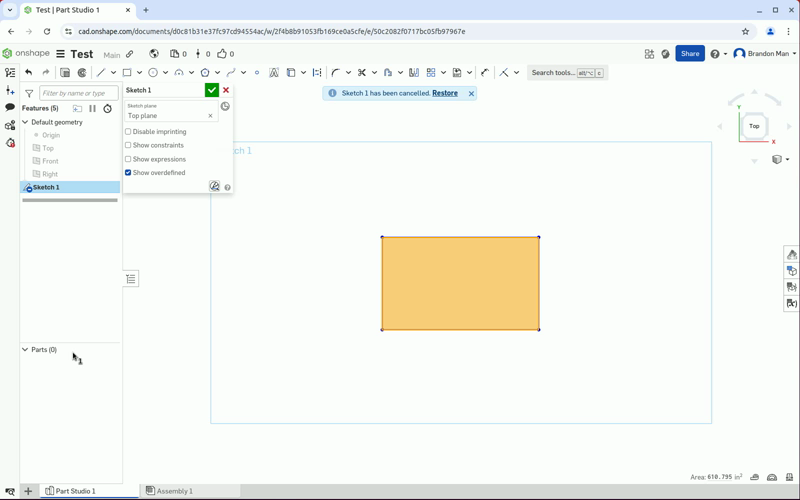
key(shift+y)
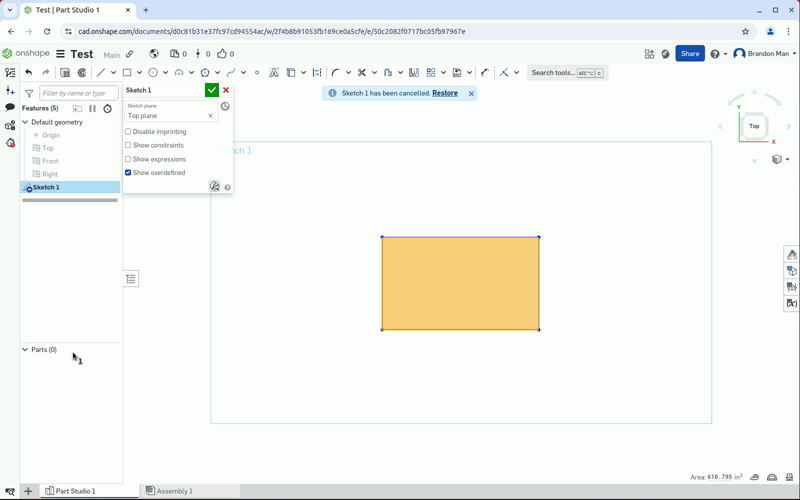
key(shift+e)
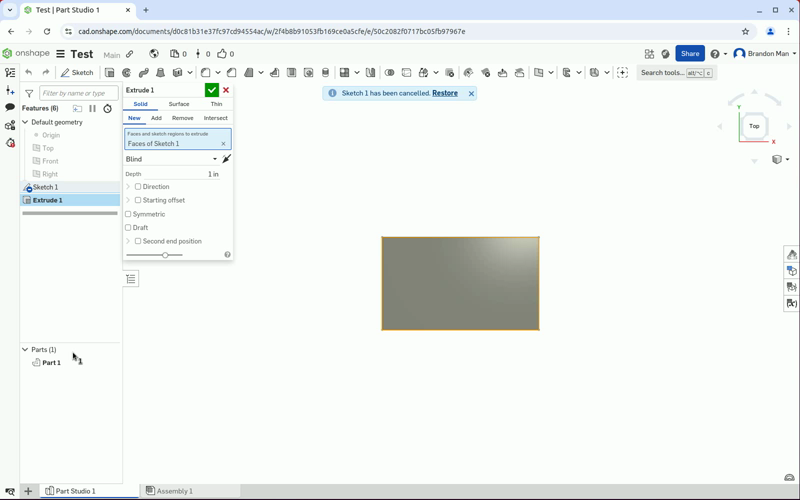
mouse_move(143, 106)
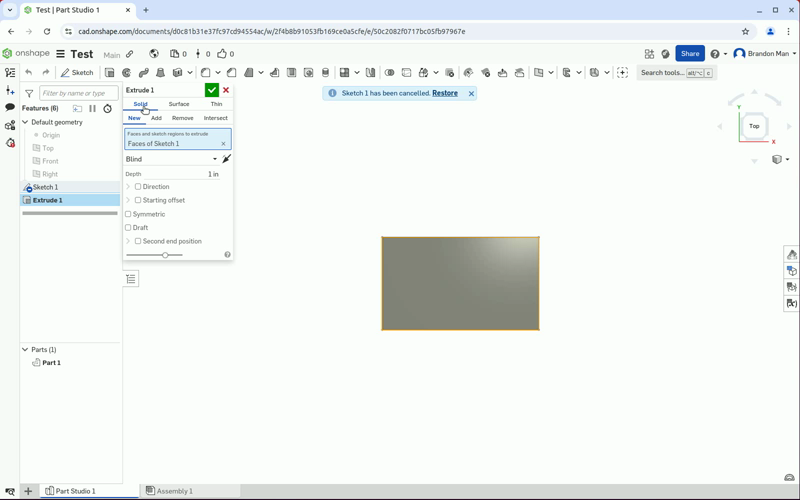
click(143, 106)
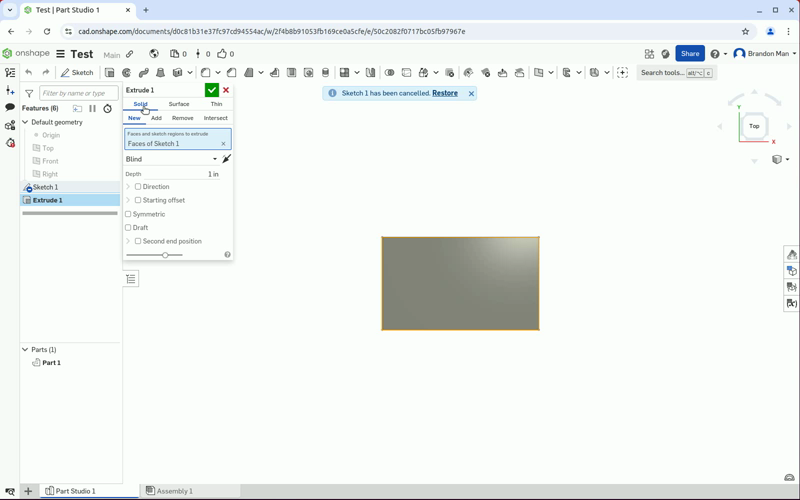
mouse_move(137, 120)
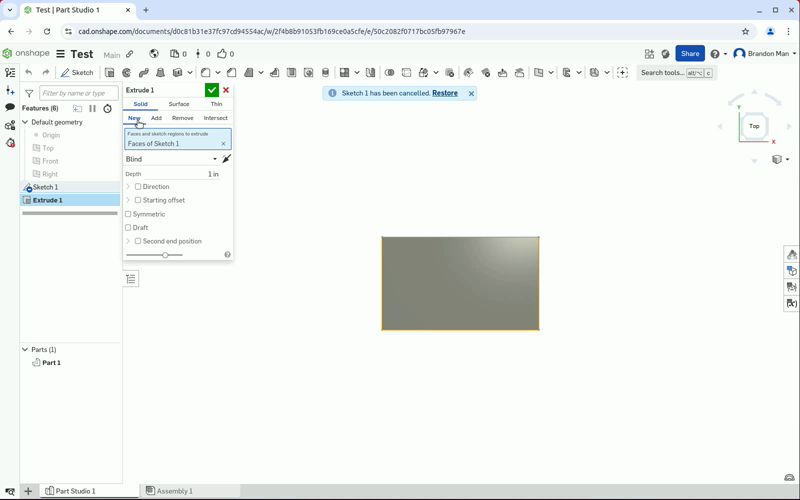
click(137, 120)
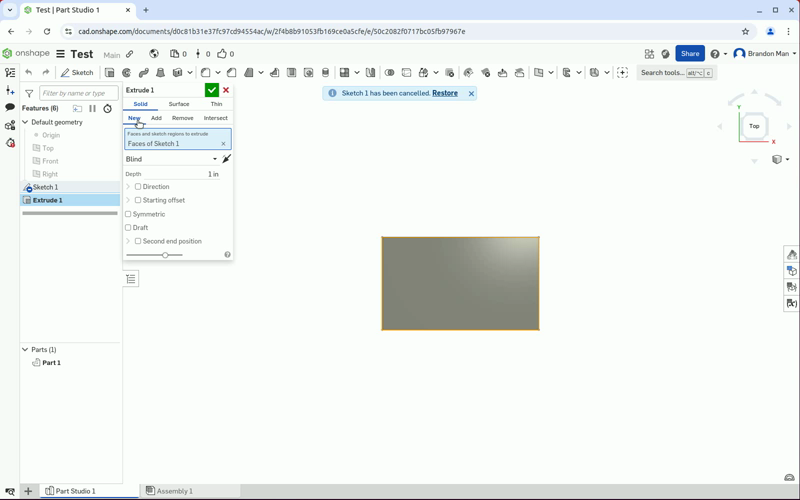
key(tab, 4)
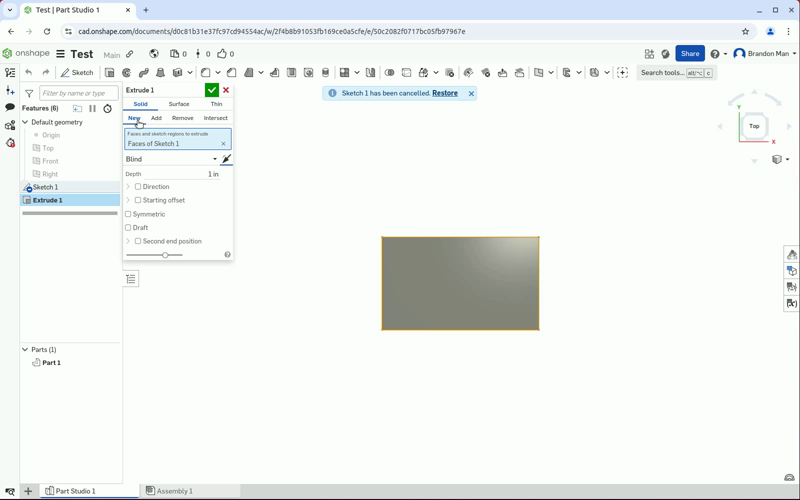
text(-0.241)
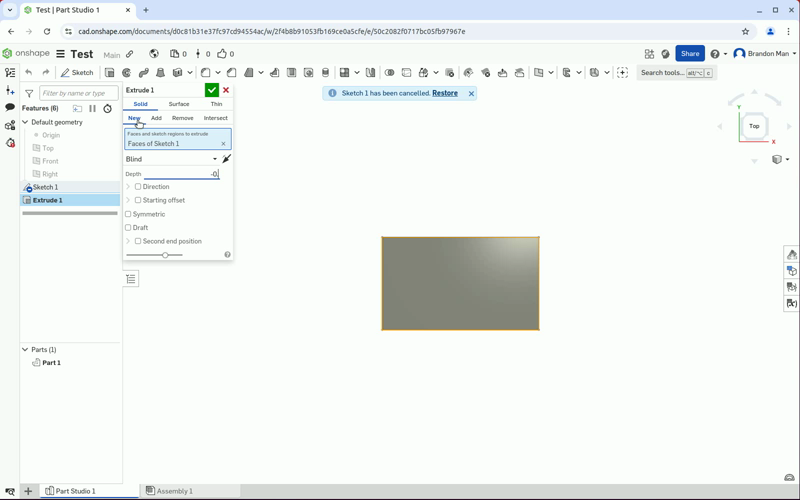
key(enter)
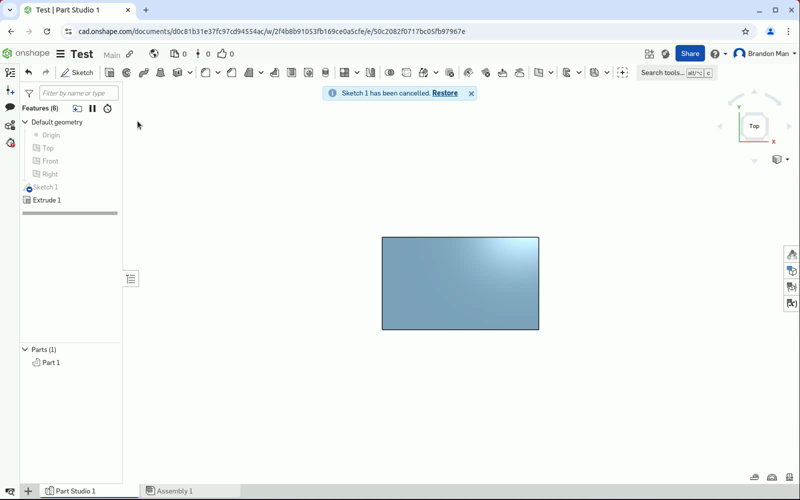
key(shift+h)
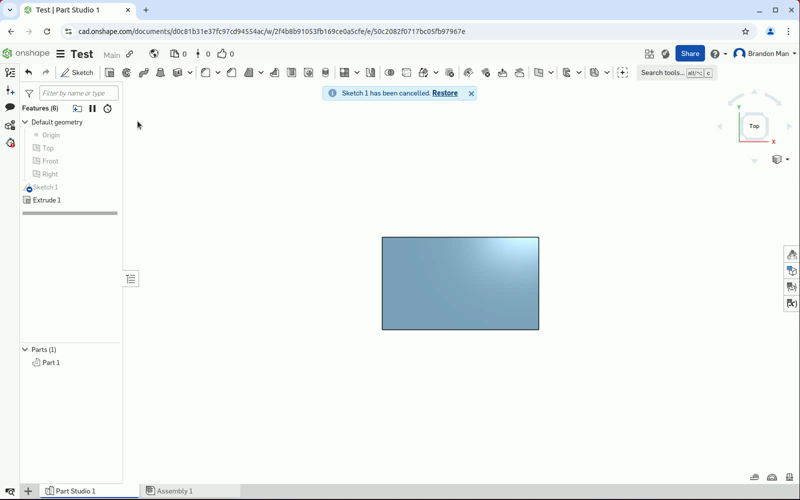
key(shift+h)
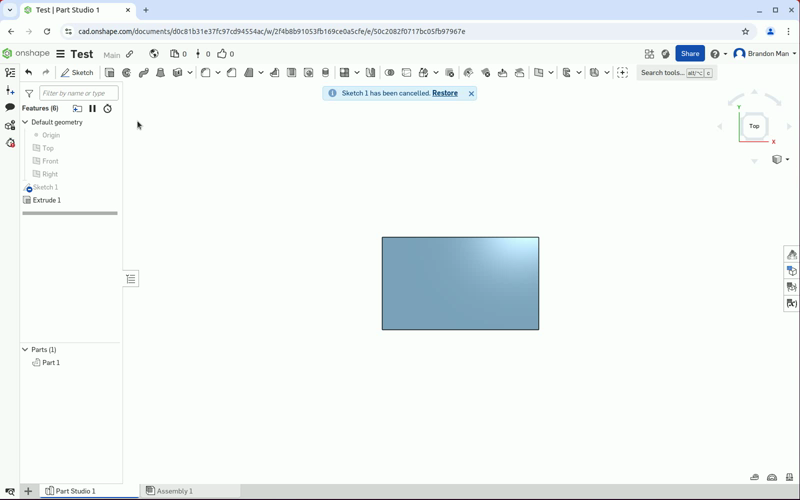
mouse_move(73, 189)
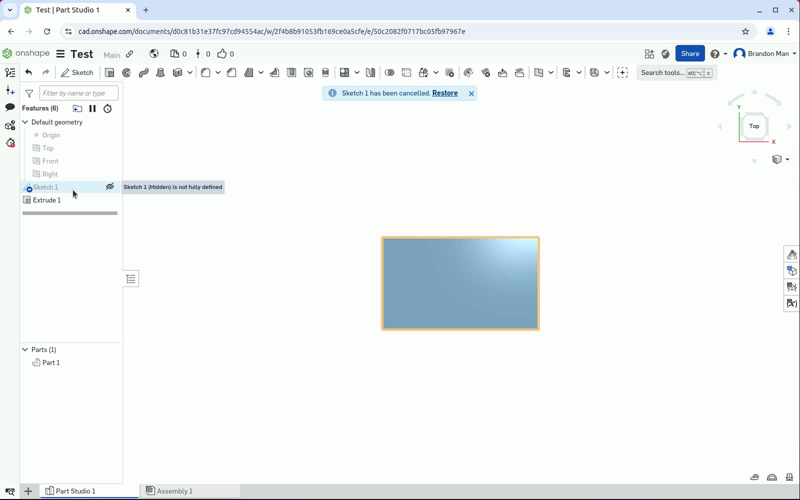
click(73, 189)
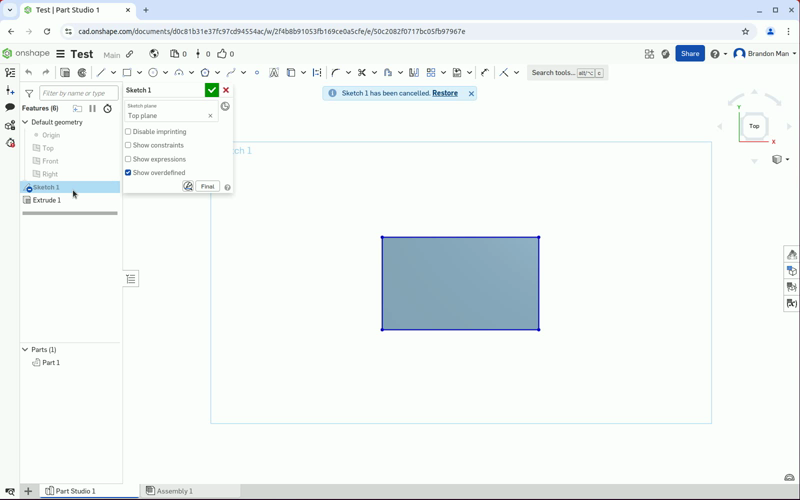
mouse_move(229, 92)
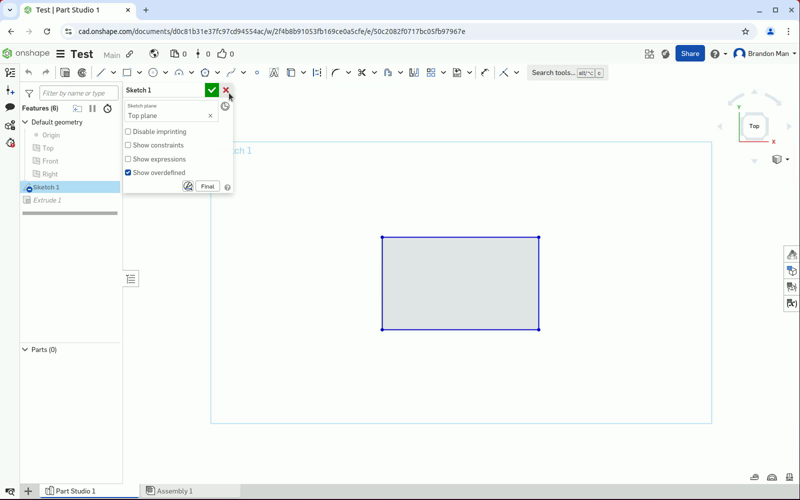
click(229, 92)
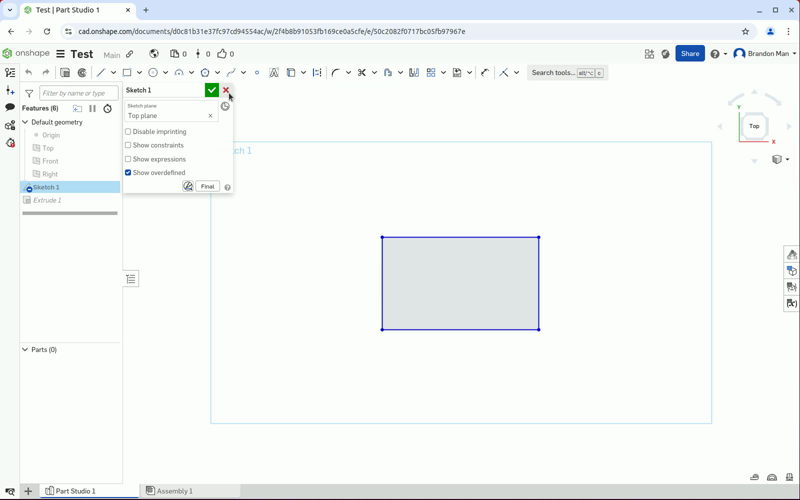
key(shift+s)
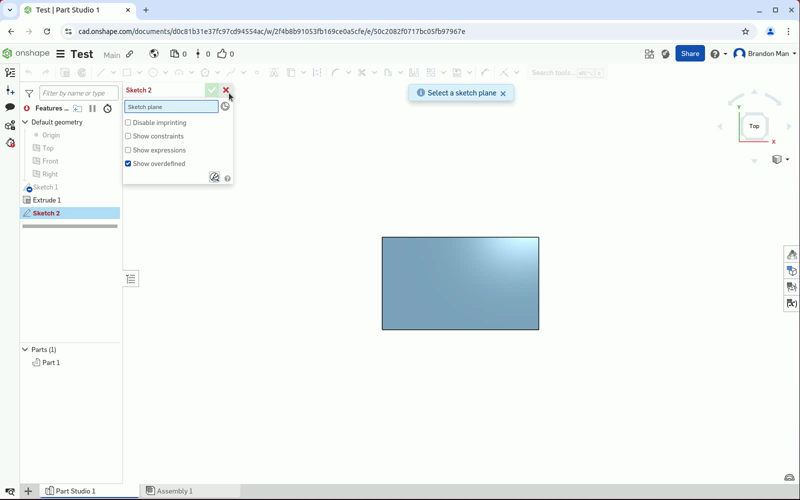
mouse_move(73, 150)
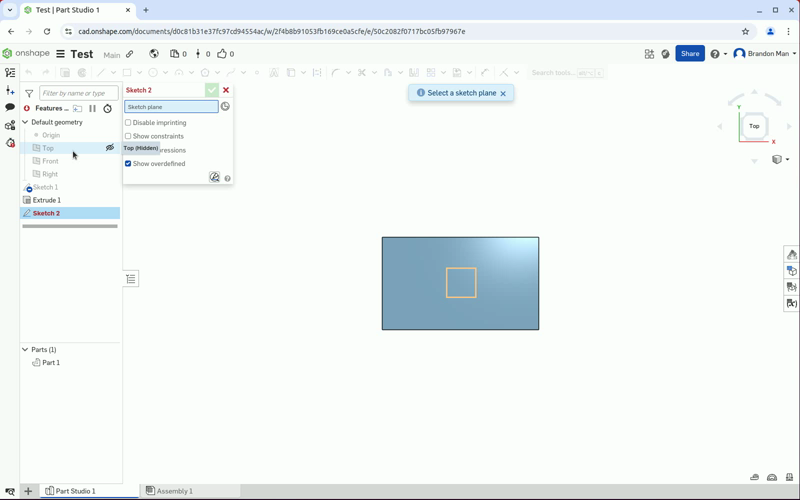
click(73, 150)
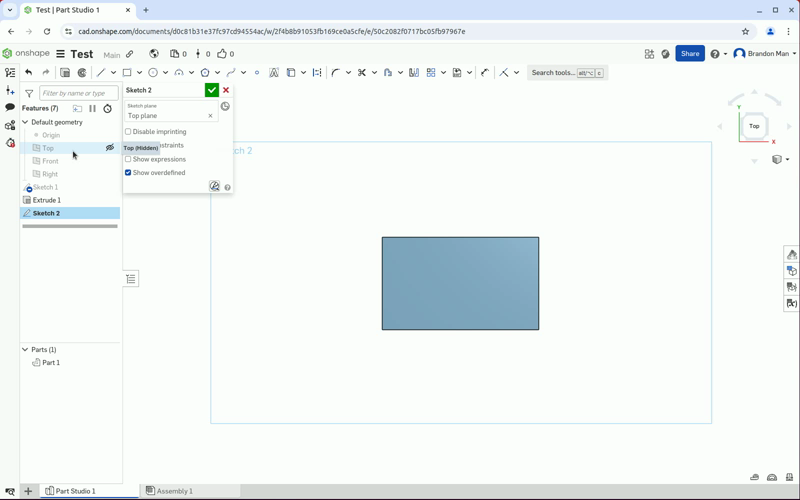
mouse_move(73, 352)
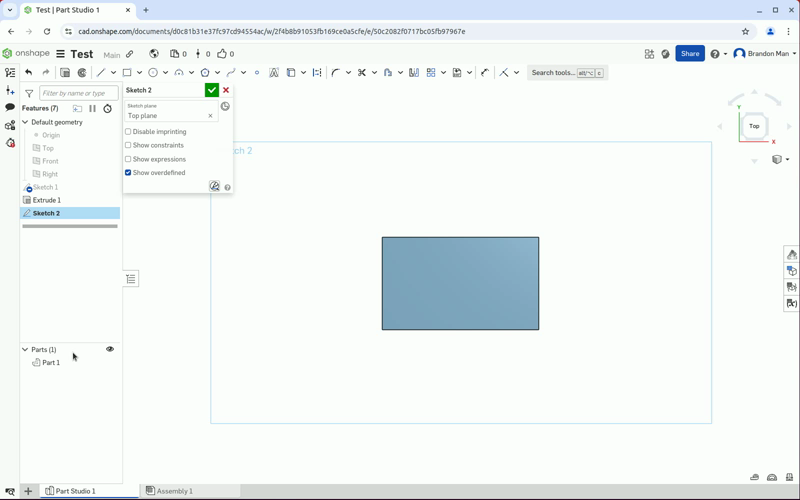
key(y)
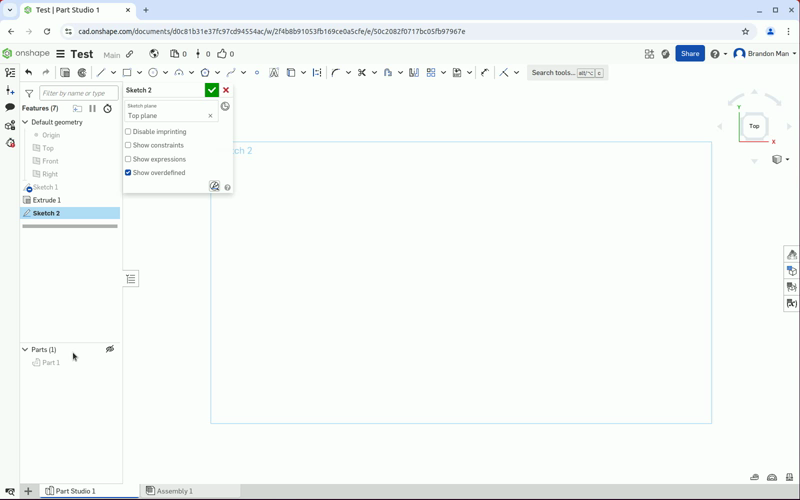
key(l)
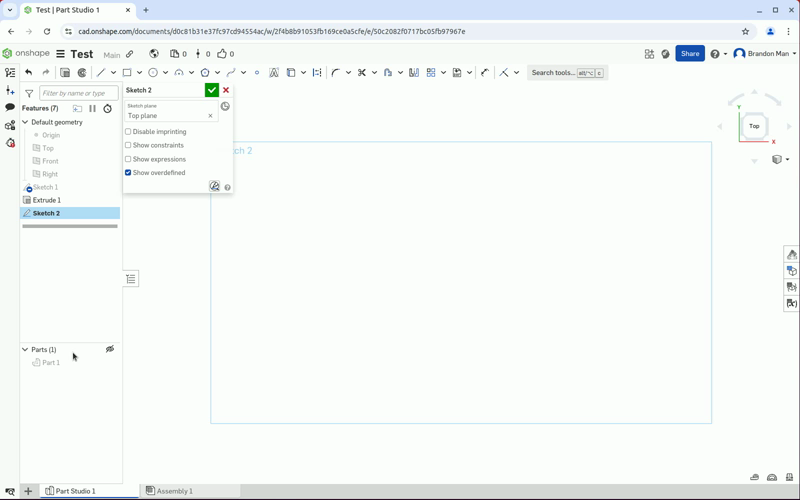
key_down(shift)
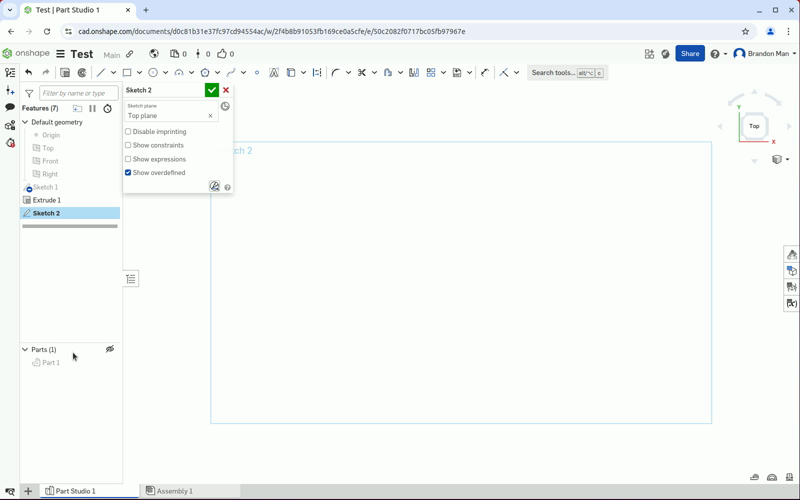
mouse_move(379, 330)
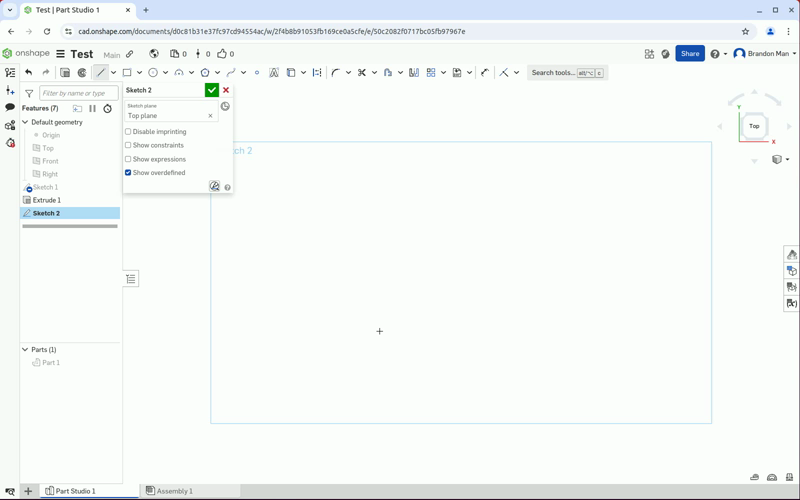
click(379, 330)
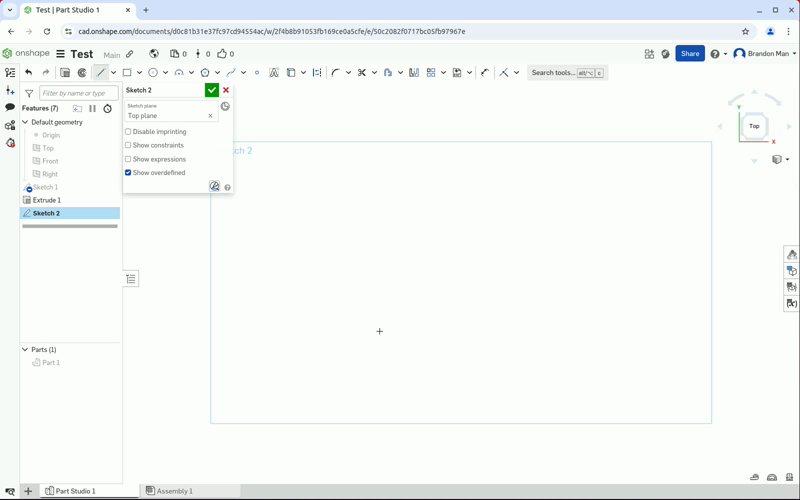
key_up(shift)
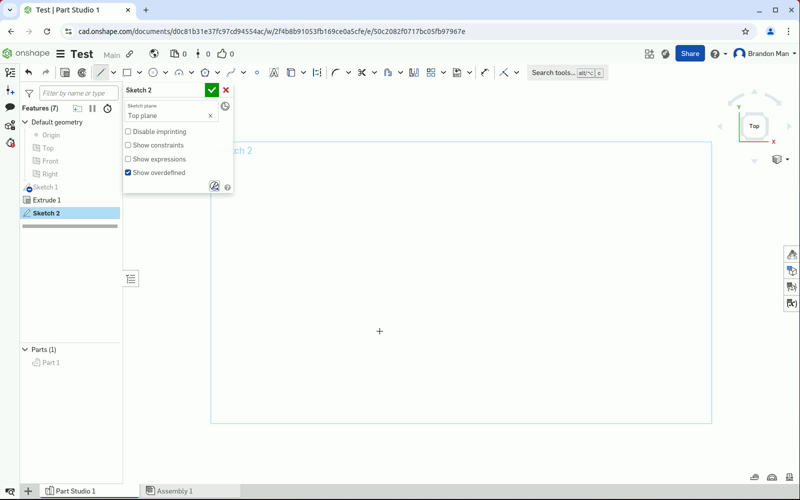
key_down(shift)
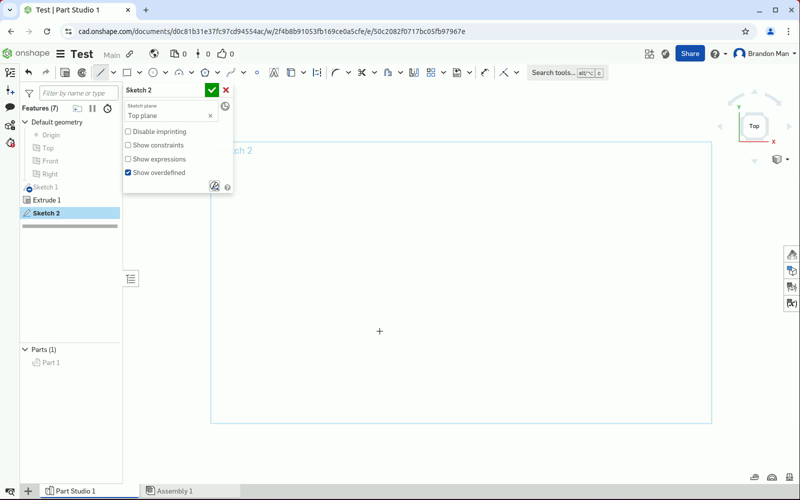
mouse_move(540, 330)
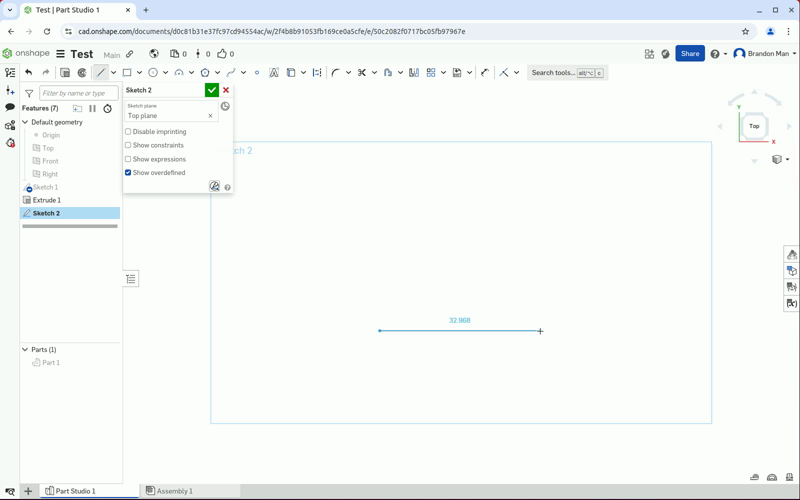
click(540, 330)
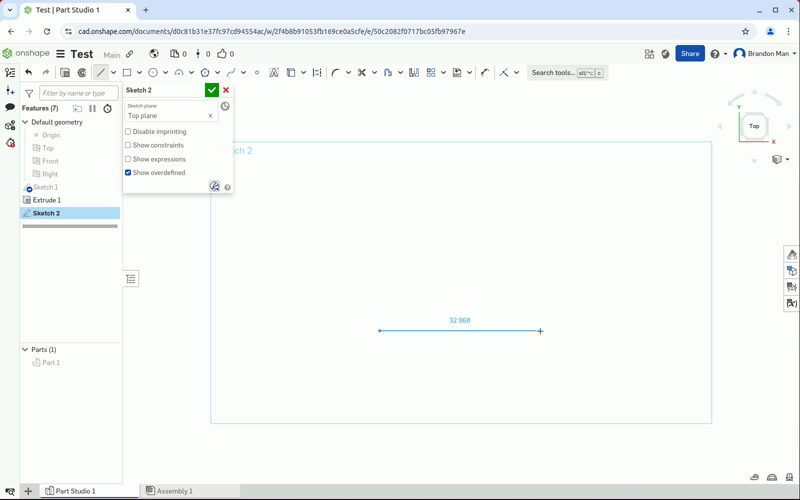
key_up(shift)
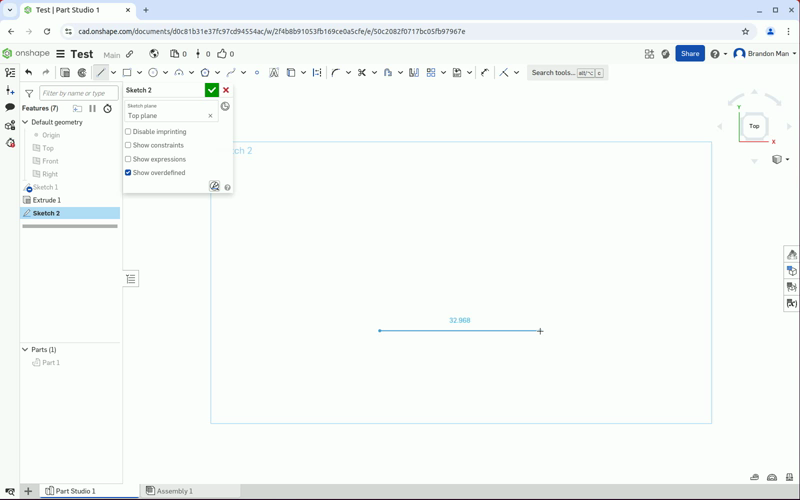
key_down(shift)
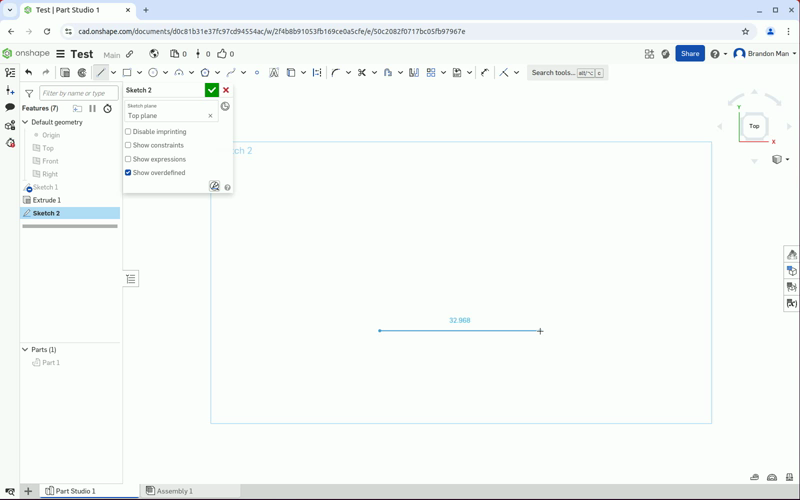
mouse_move(540, 234)
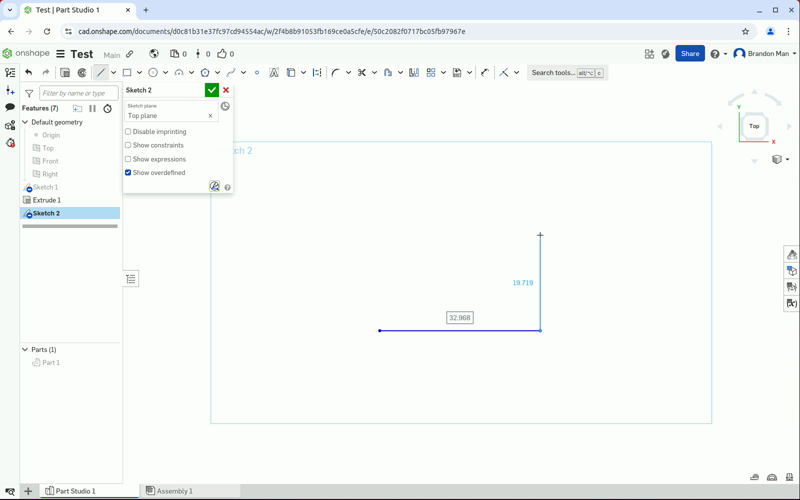
click(540, 234)
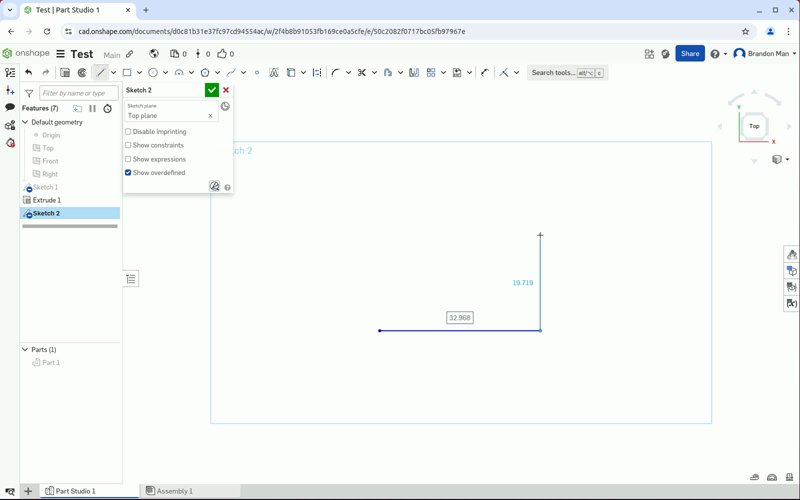
key_up(shift)
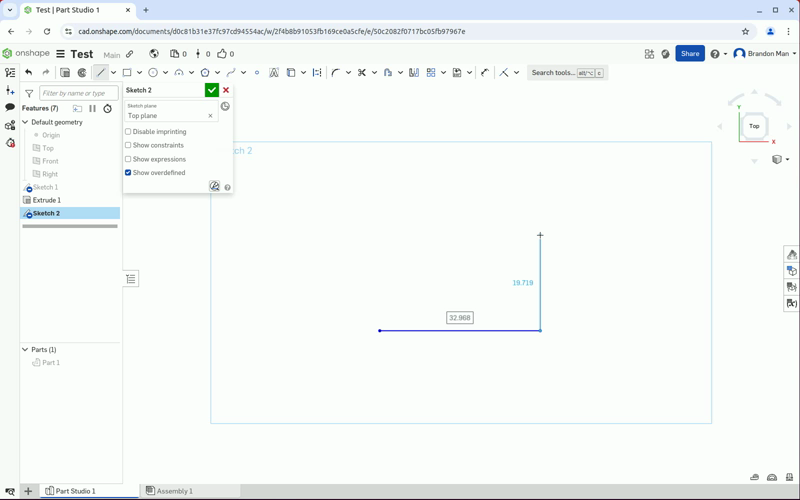
key_down(shift)
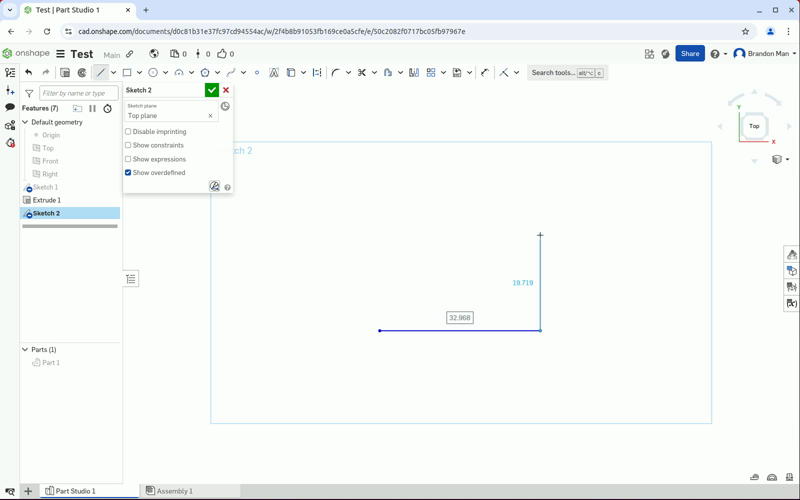
mouse_move(379, 234)
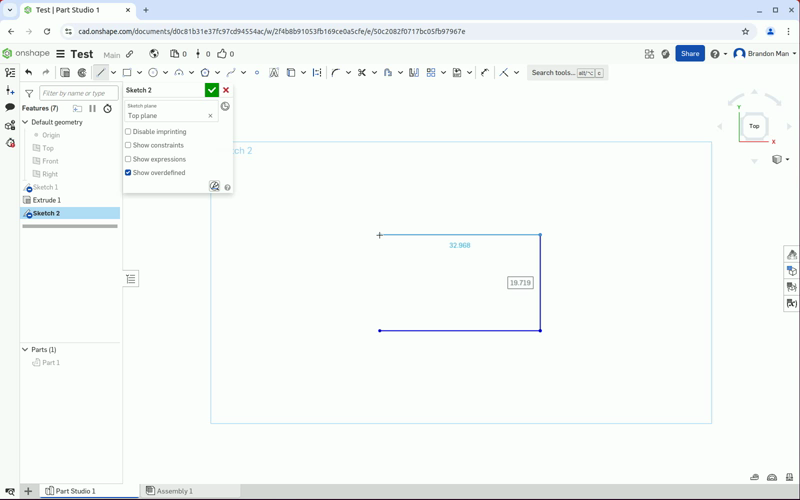
click(379, 234)
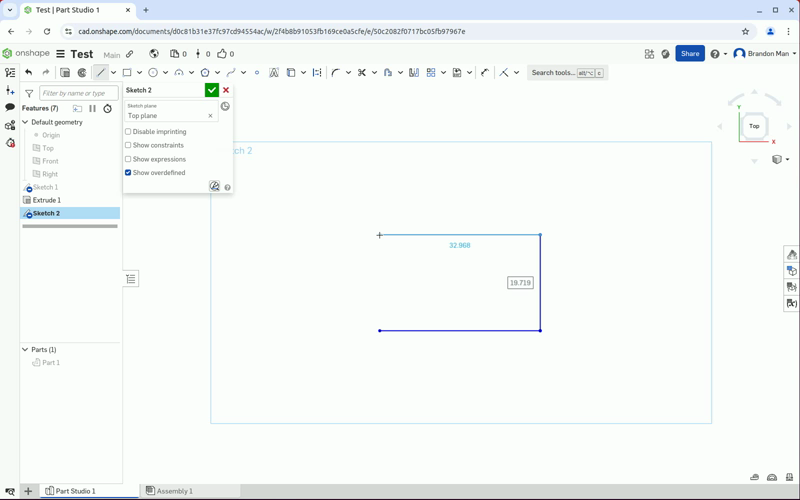
key_up(shift)
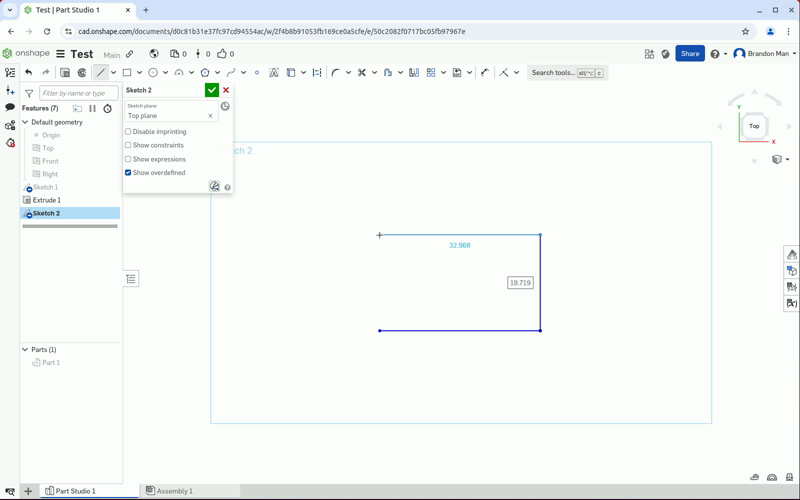
key_down(shift)
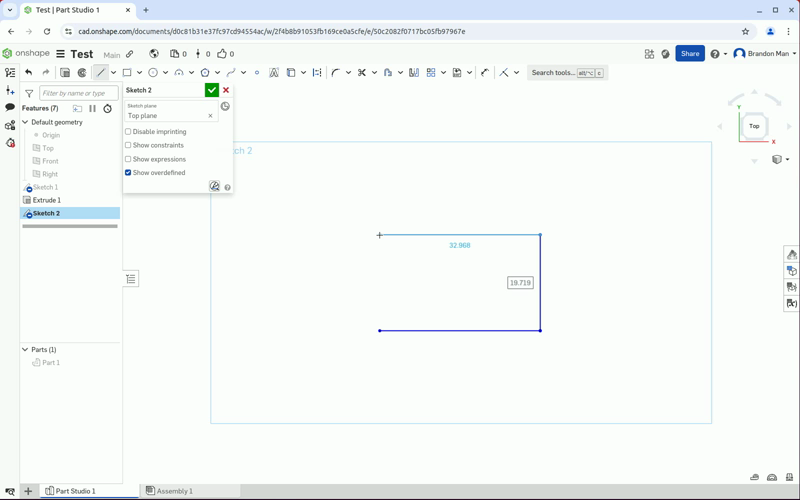
mouse_move(379, 330)
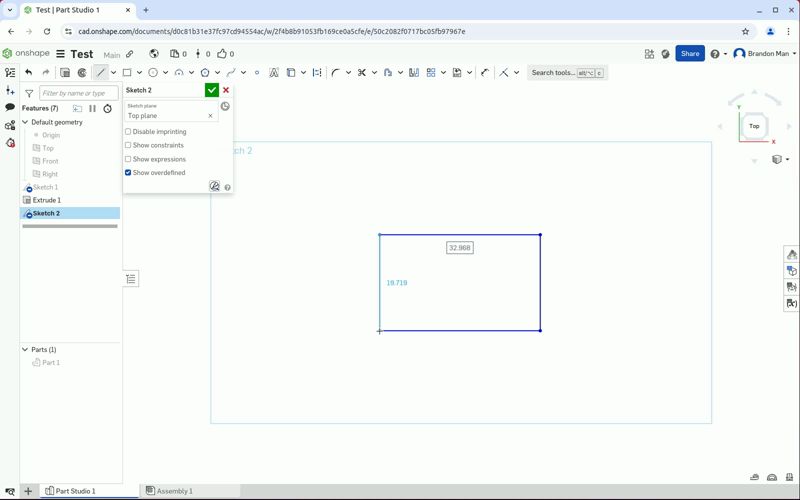
key_up(shift)
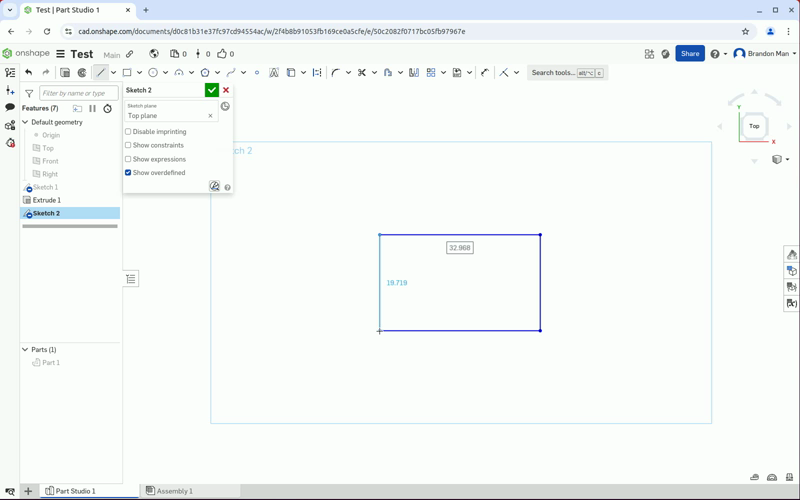
click(379, 330)
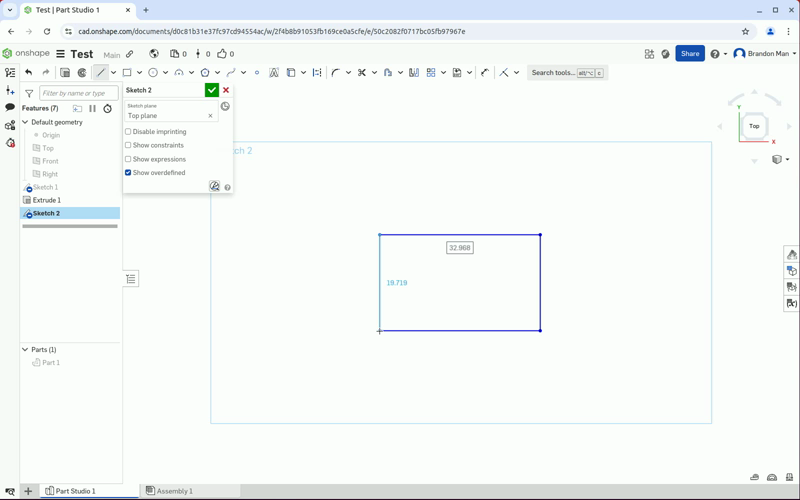
key(esc)
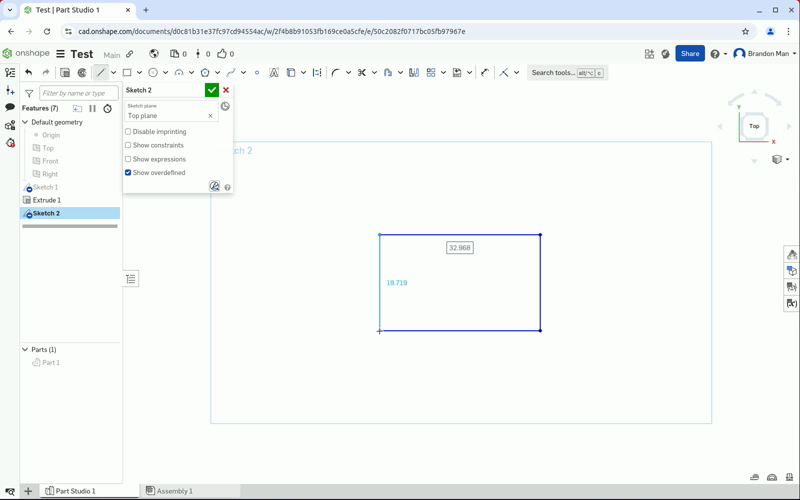
key(l)
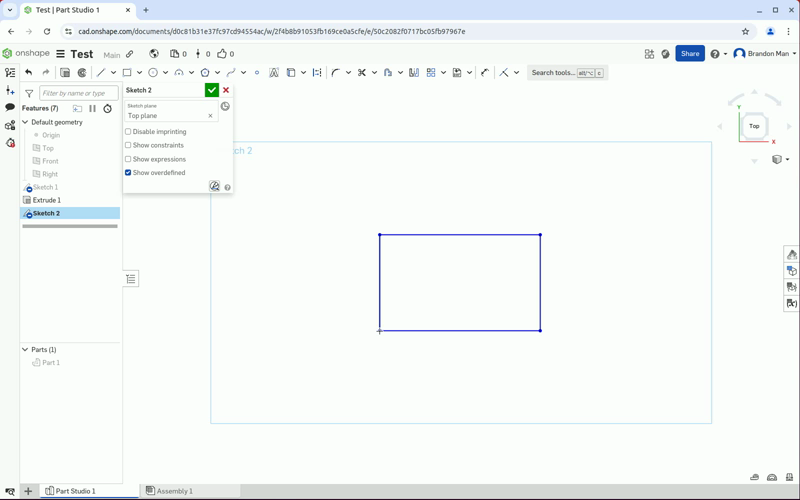
key_down(shift)
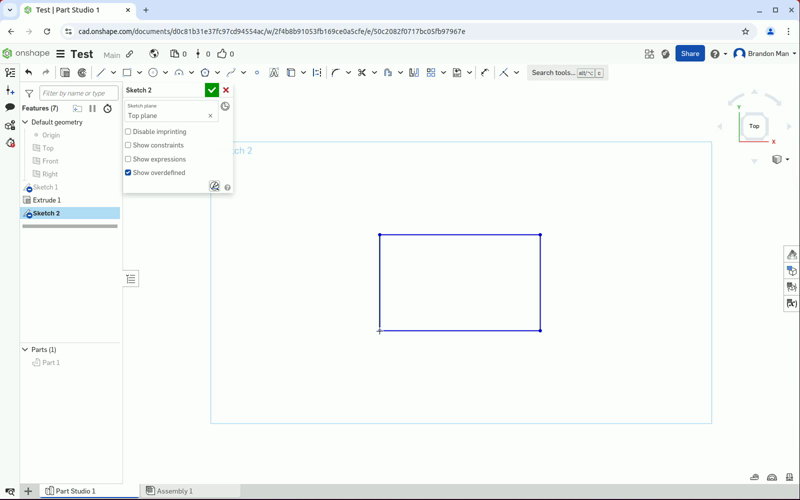
mouse_move(381, 329)
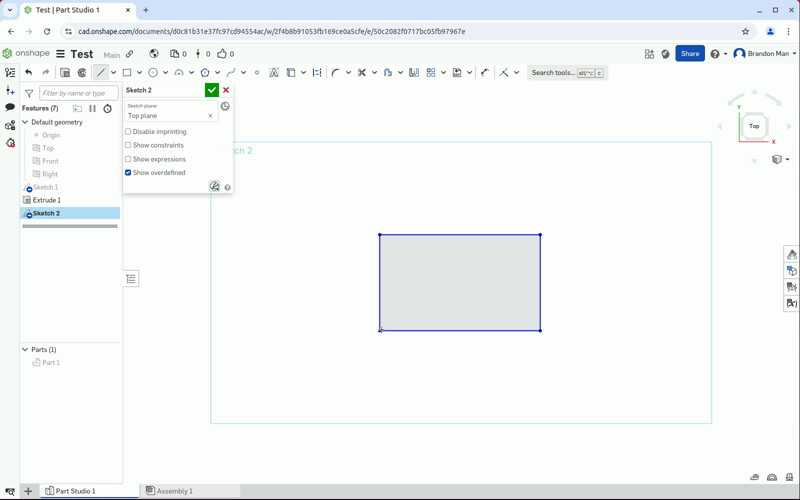
scroll(6)
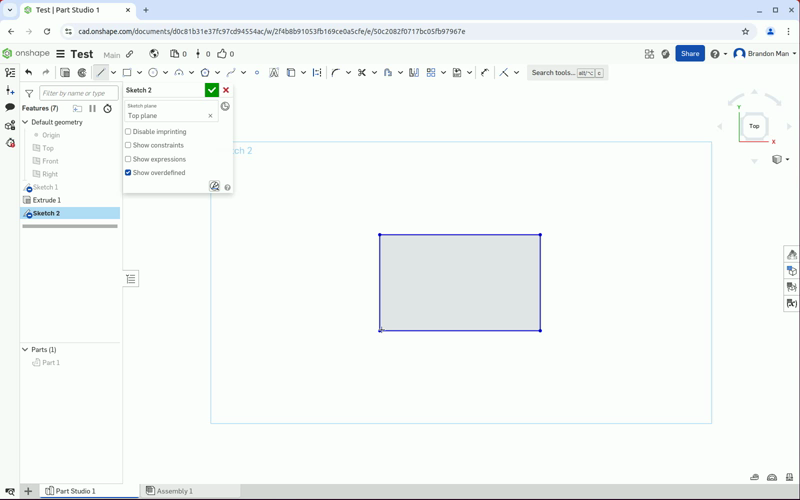
scroll(6)
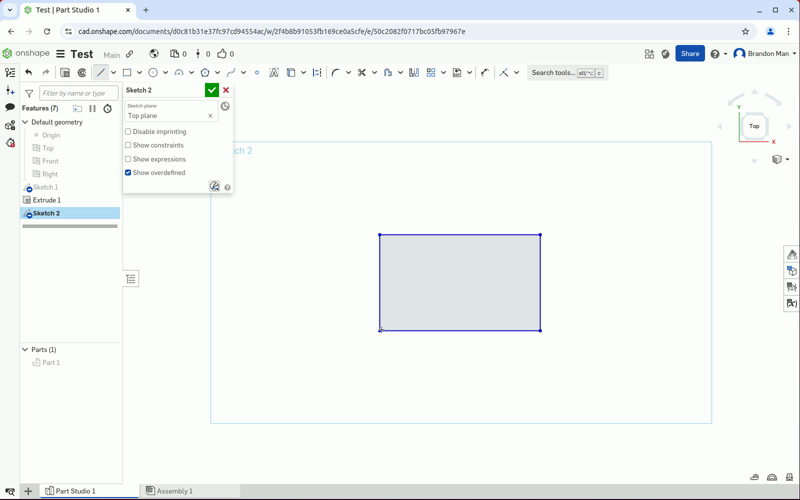
scroll(6)
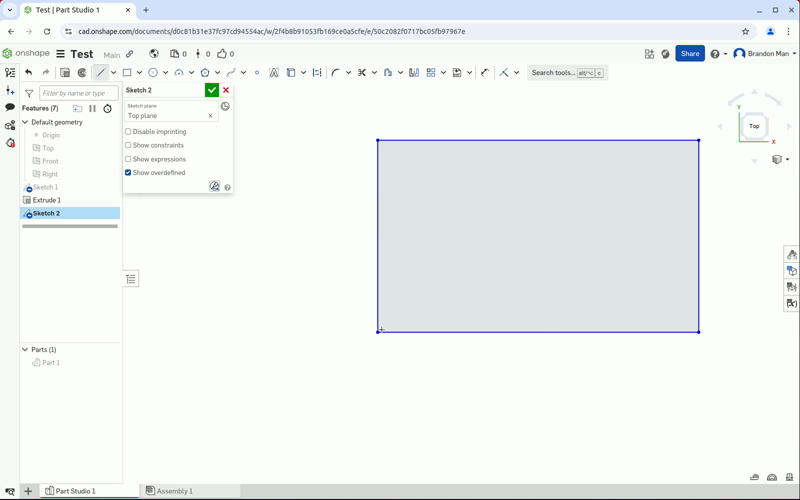
scroll(6)
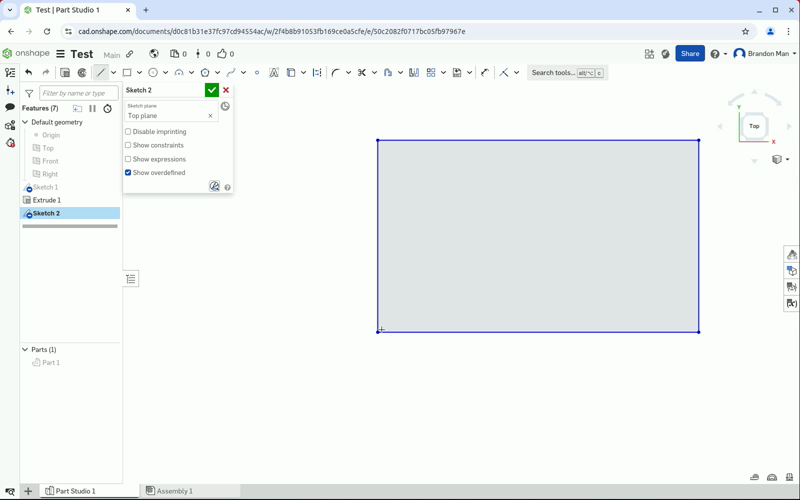
scroll(6)
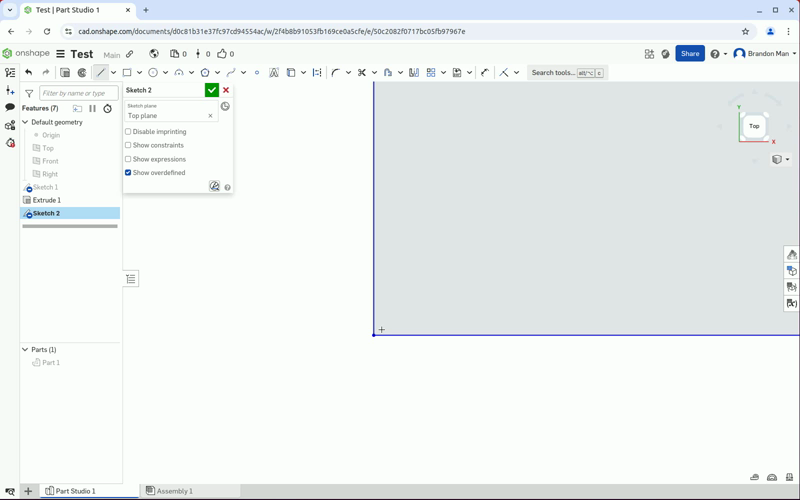
scroll(6)
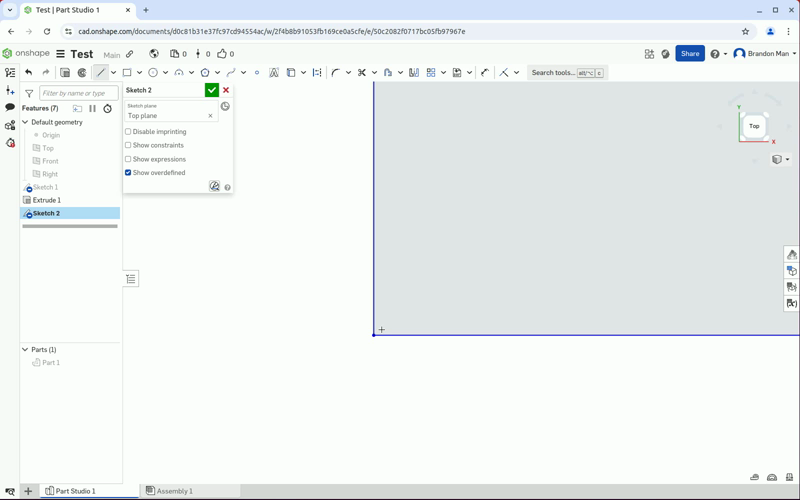
scroll(6)
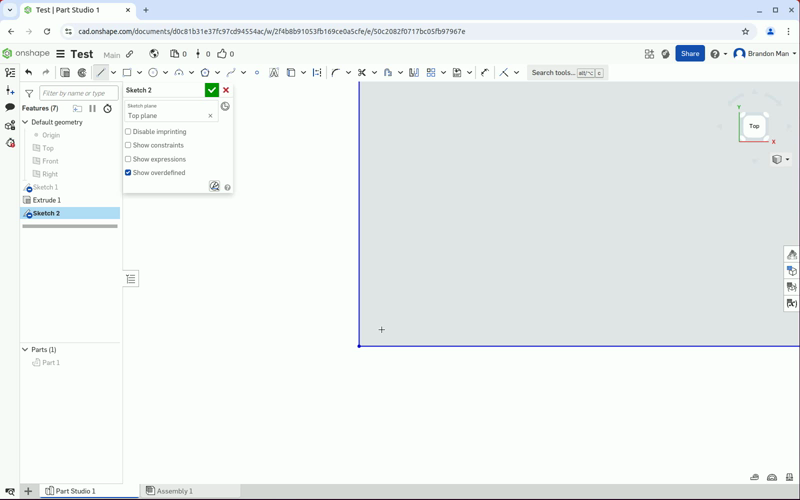
click(381, 329)
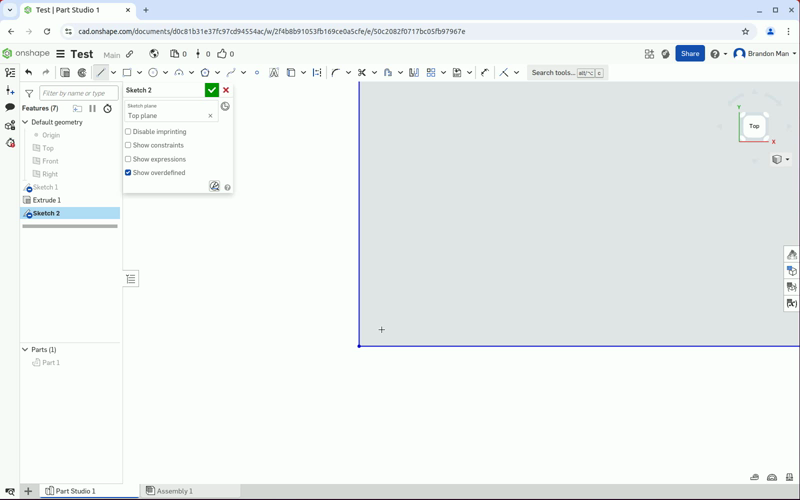
scroll(-6)
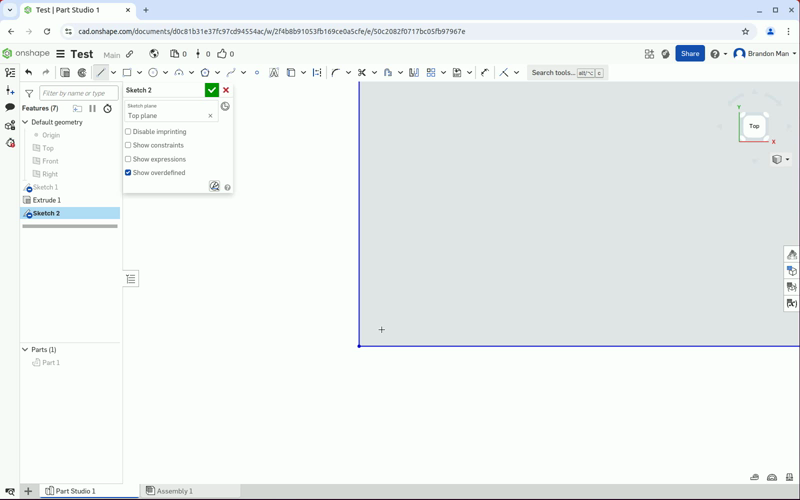
scroll(-6)
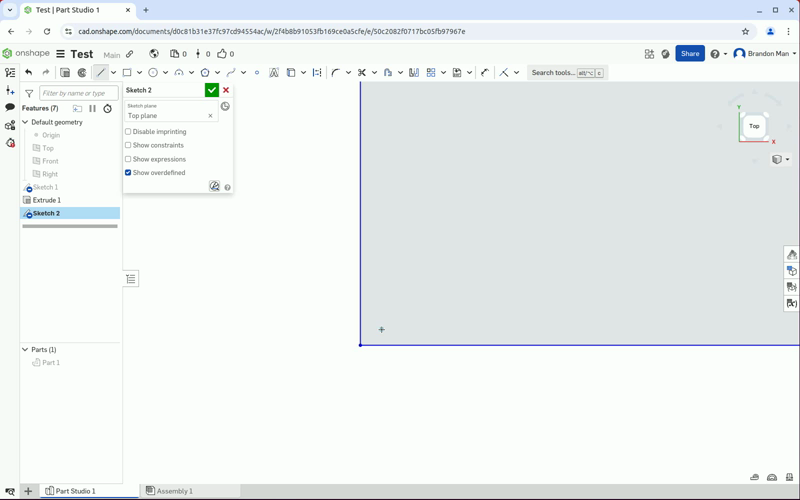
scroll(-6)
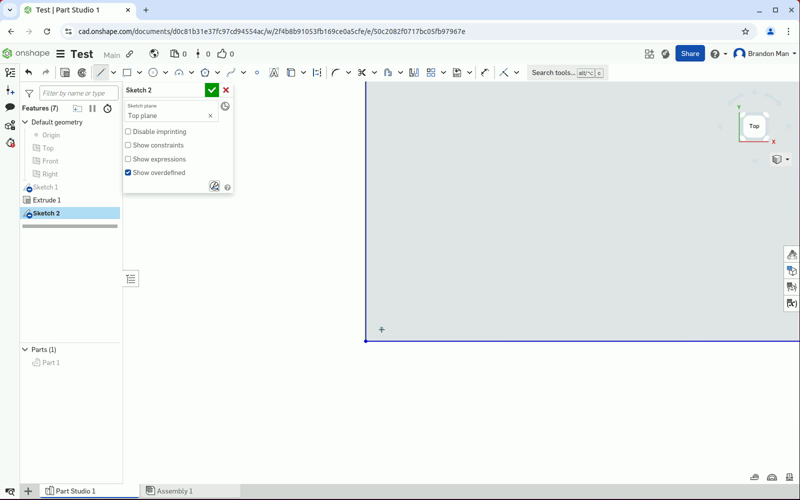
scroll(-6)
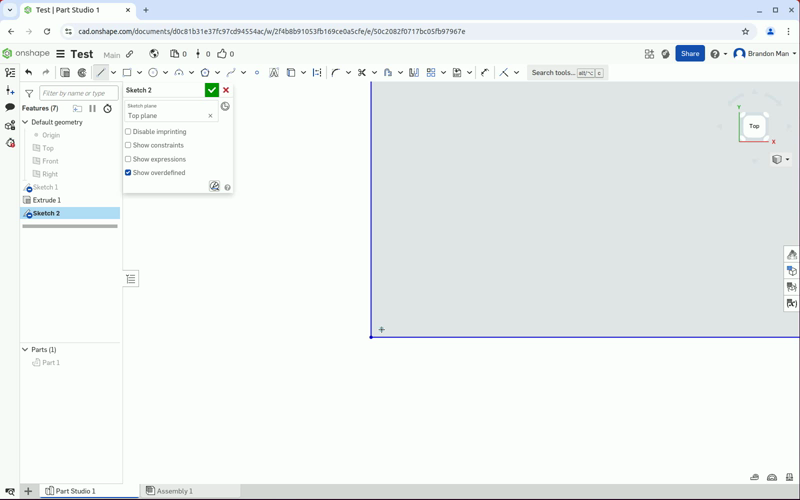
scroll(-6)
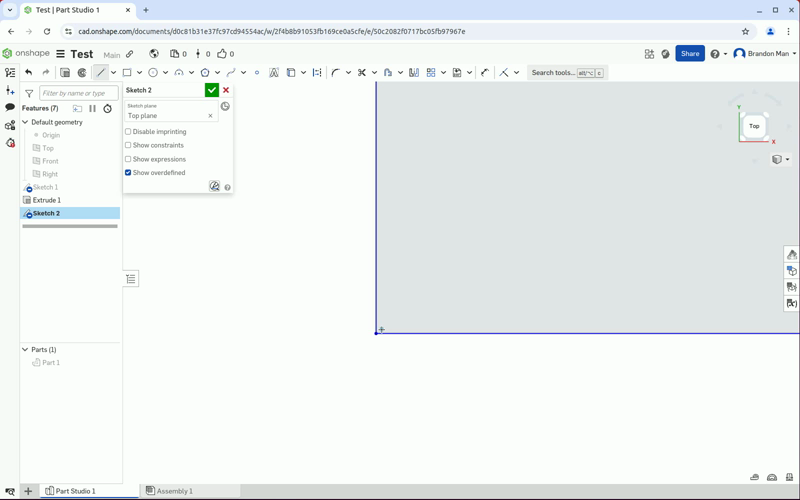
scroll(-6)
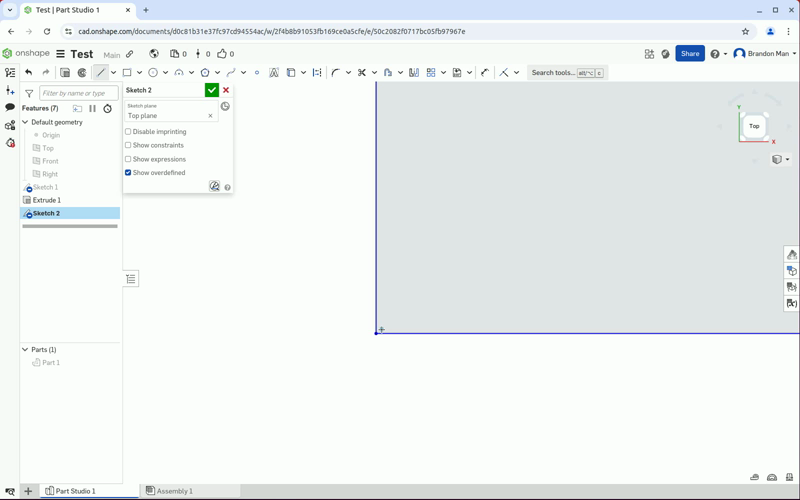
scroll(-6)
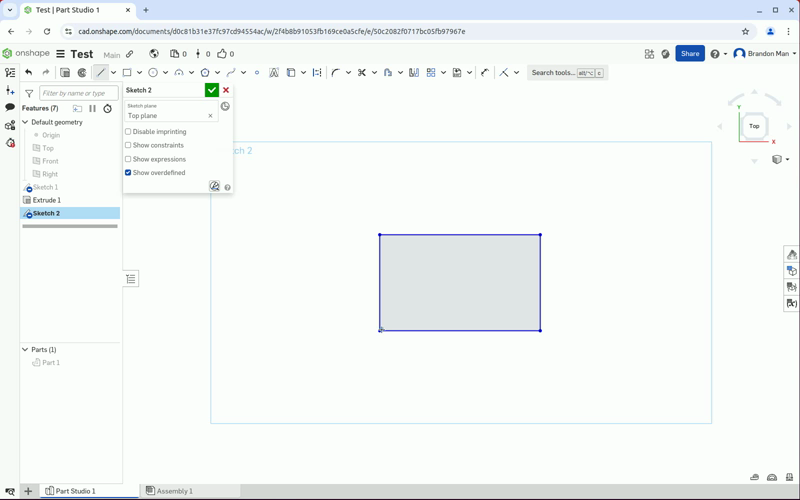
key_up(shift)
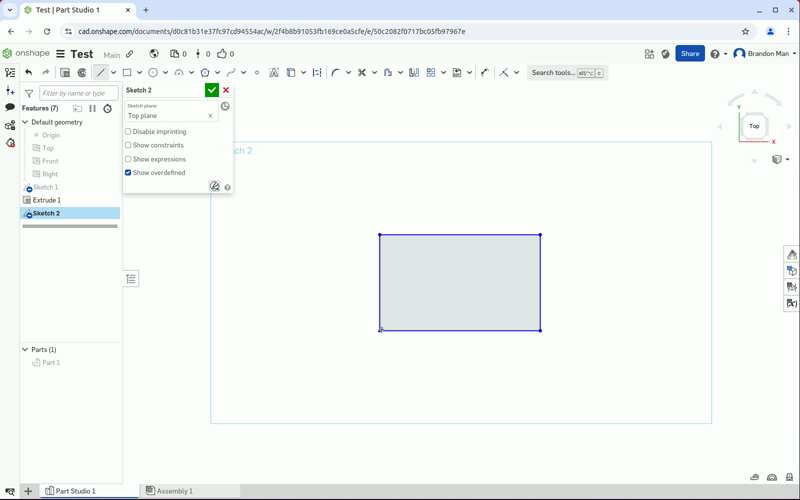
key_down(shift)
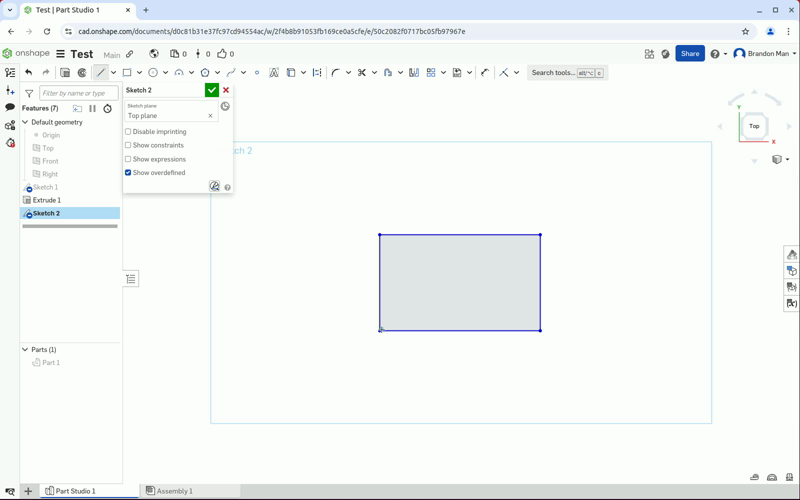
mouse_move(538, 329)
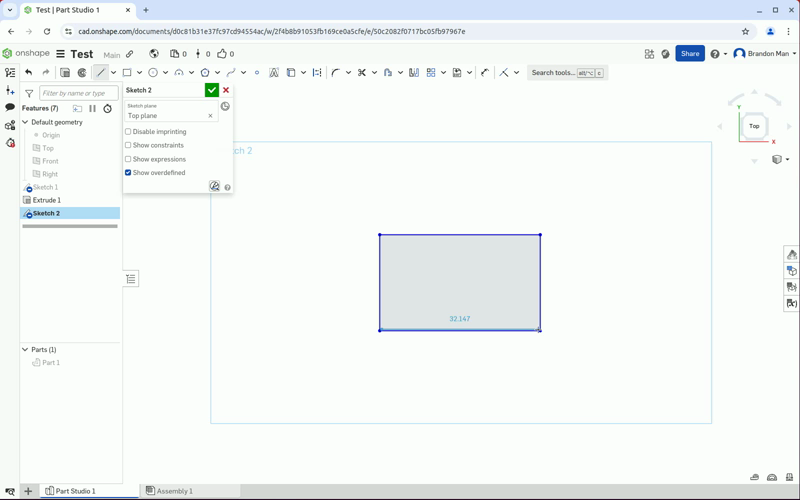
scroll(6)
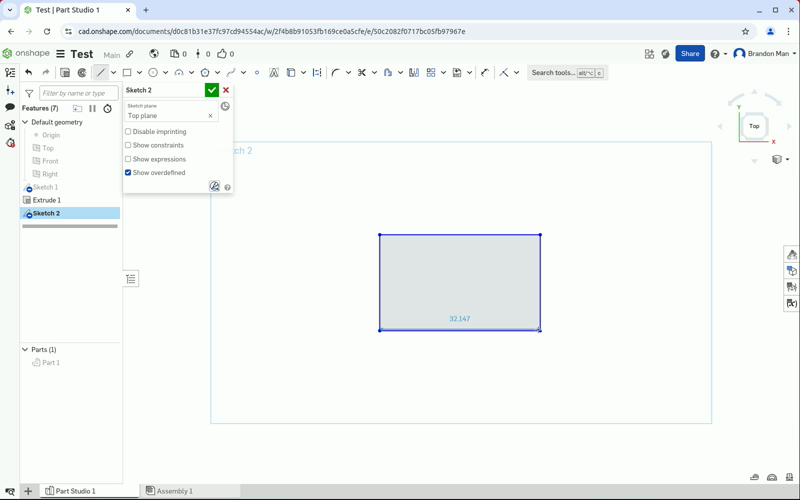
scroll(6)
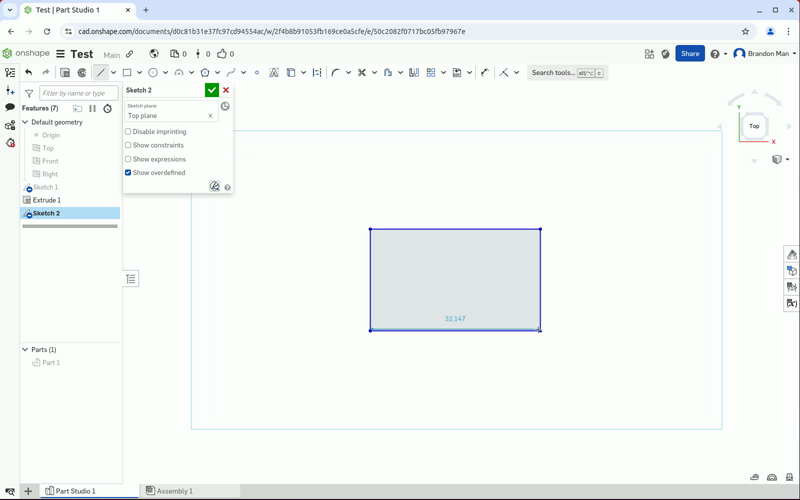
scroll(6)
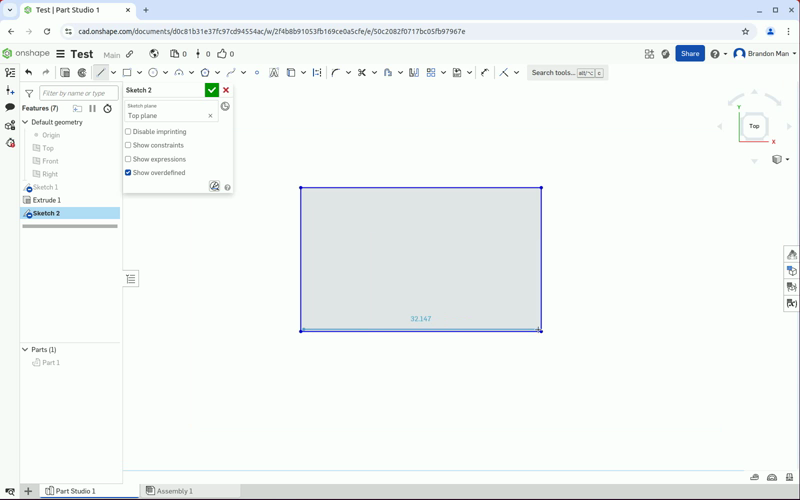
scroll(6)
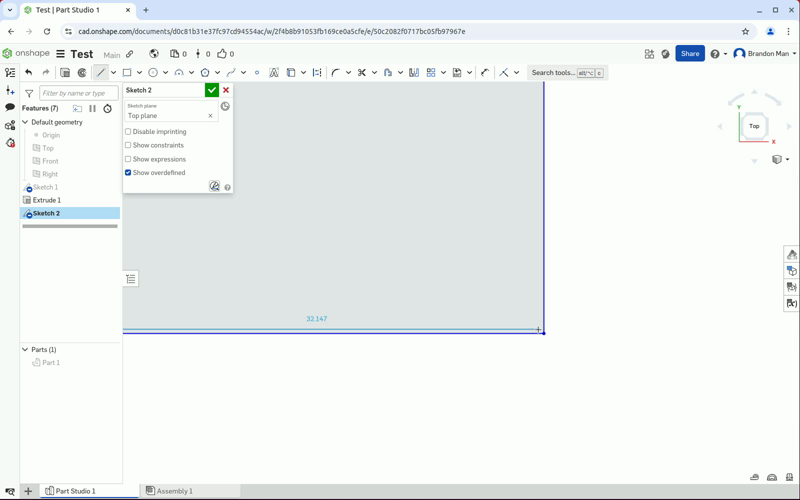
scroll(6)
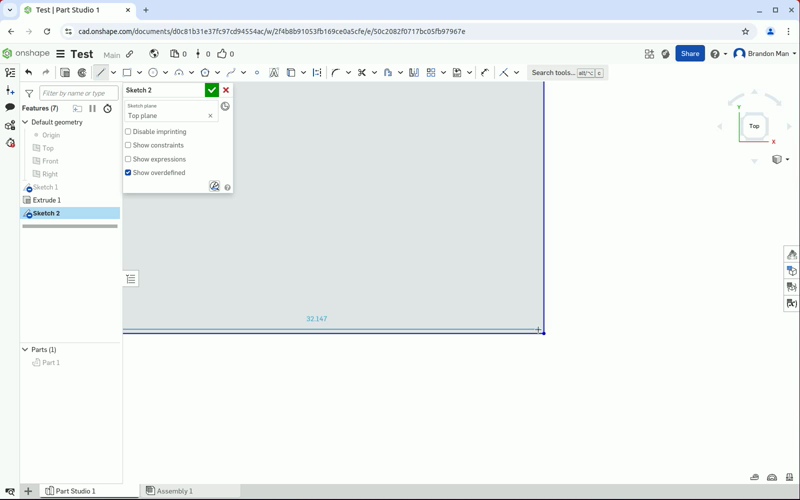
scroll(6)
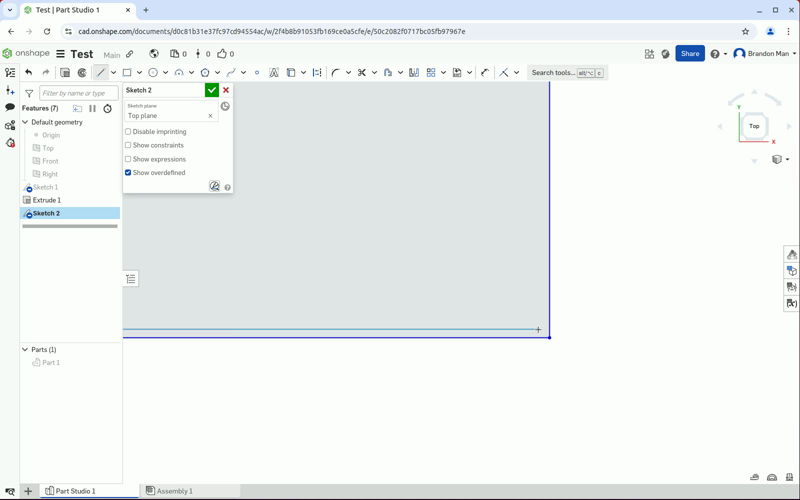
scroll(6)
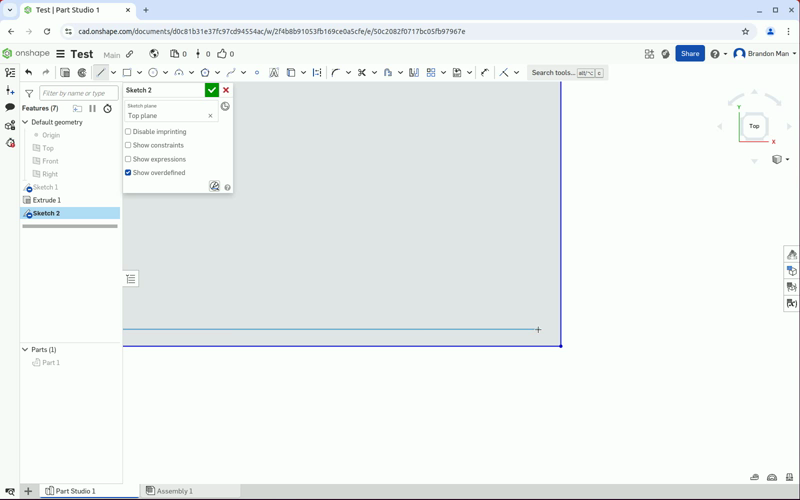
click(538, 329)
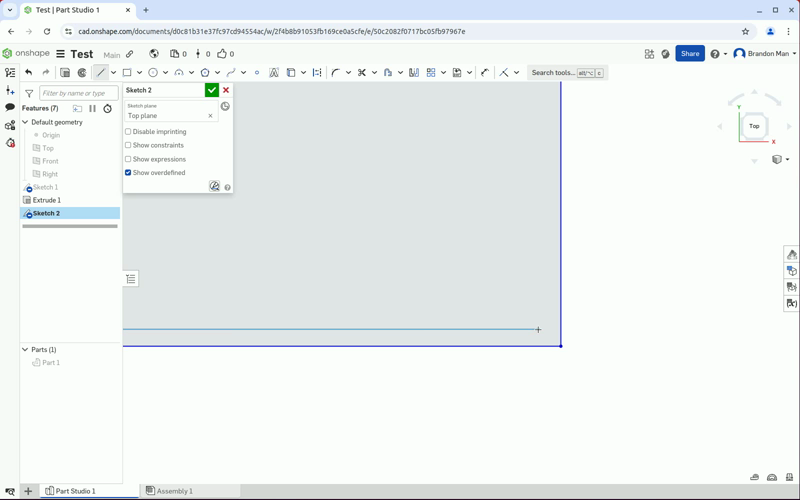
scroll(-6)
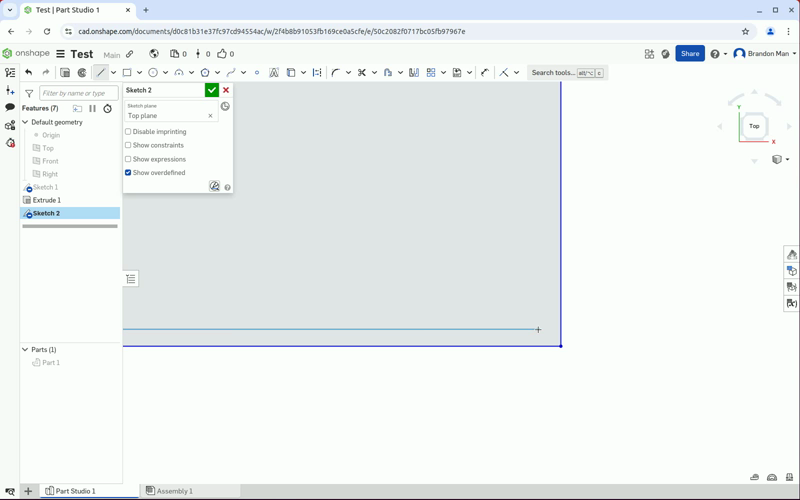
scroll(-6)
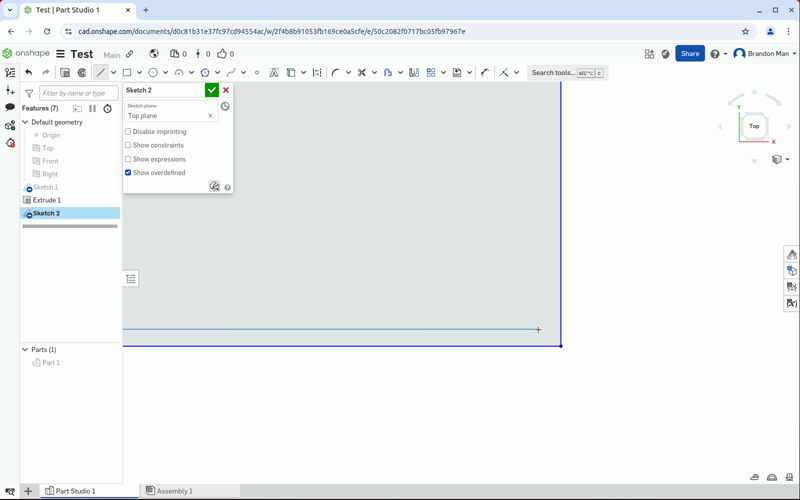
scroll(-6)
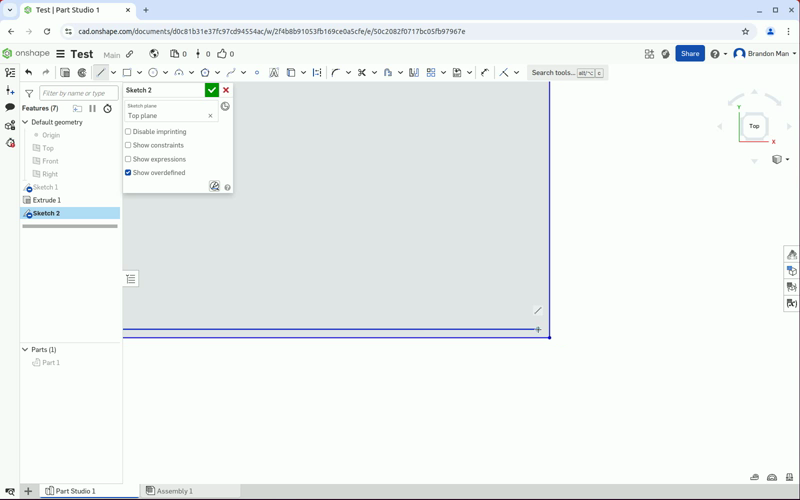
scroll(-6)
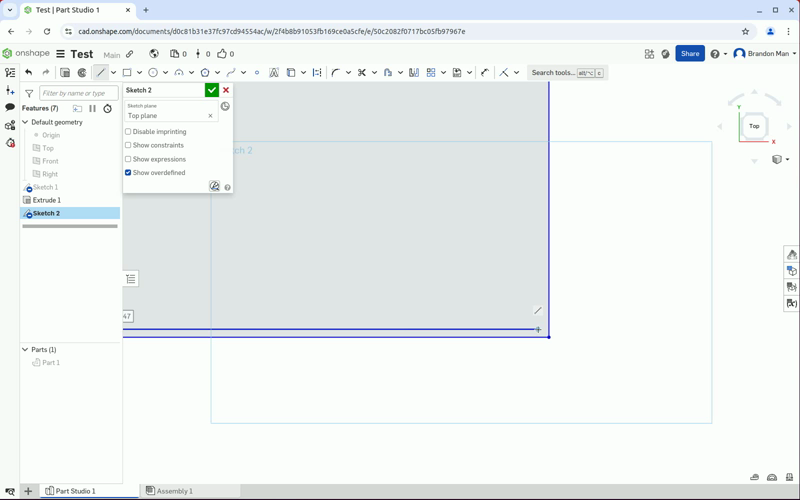
scroll(-6)
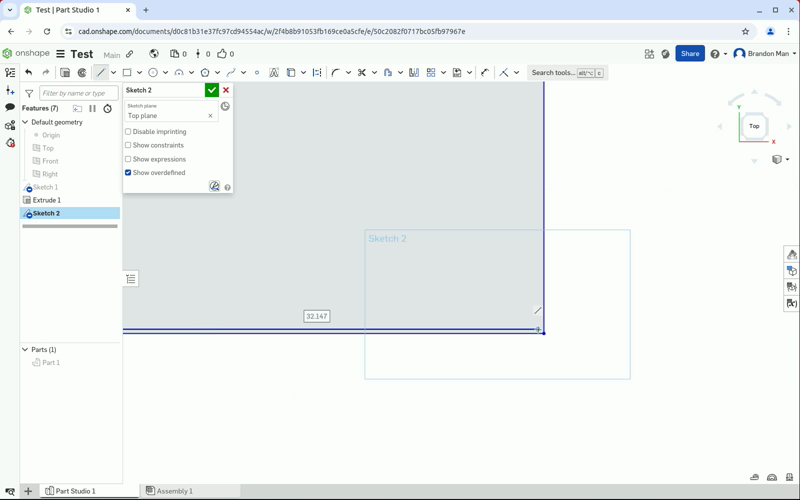
scroll(-6)
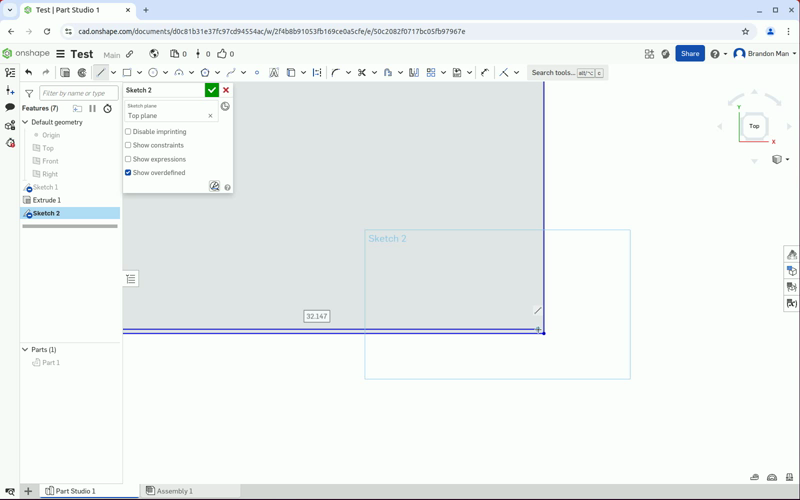
scroll(-6)
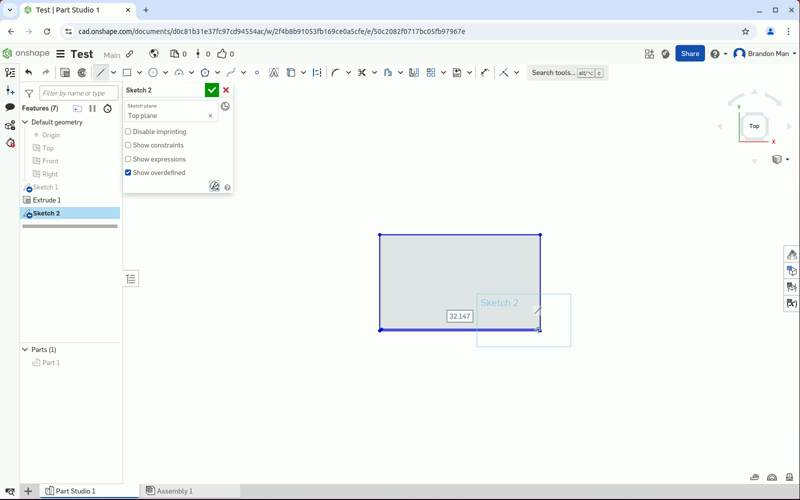
key_up(shift)
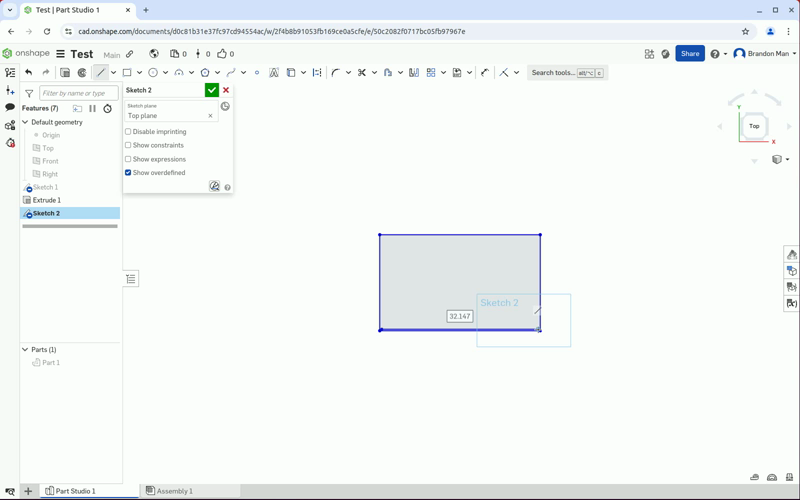
key_down(shift)
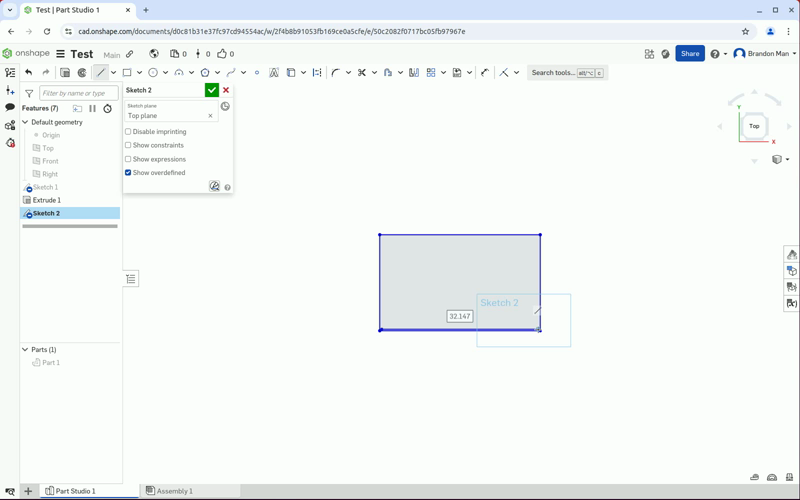
mouse_move(538, 236)
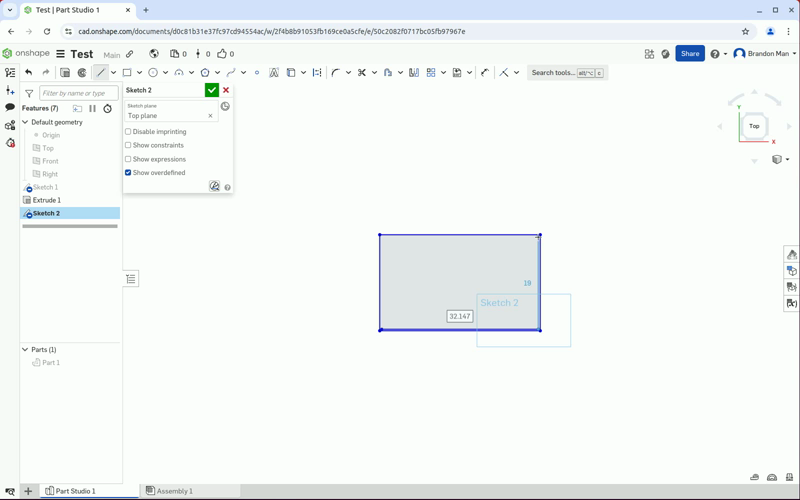
scroll(6)
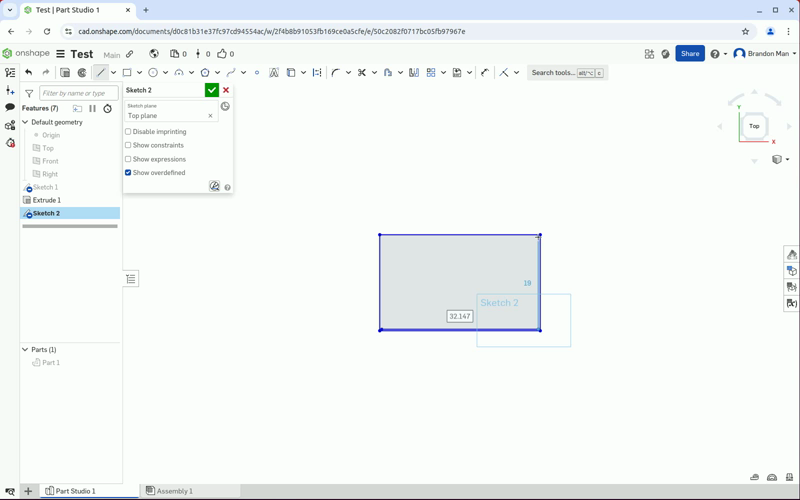
scroll(6)
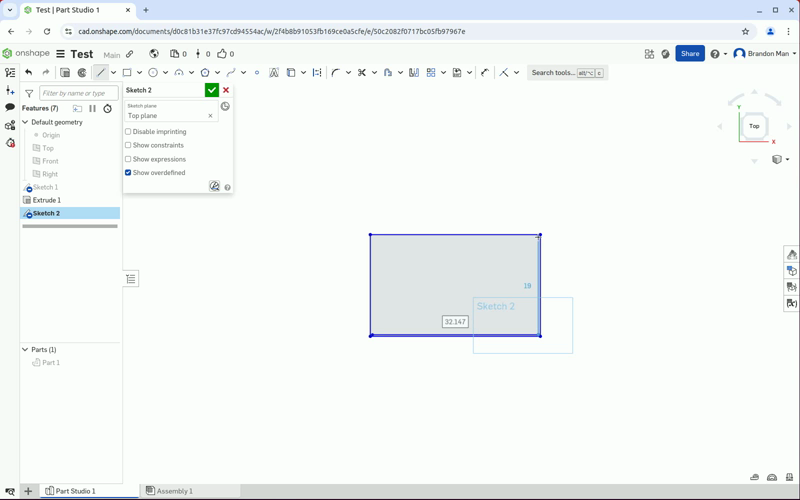
scroll(6)
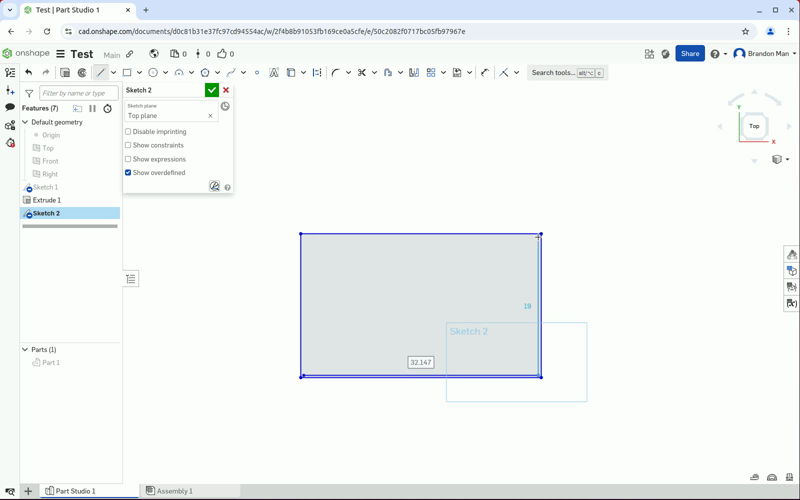
scroll(6)
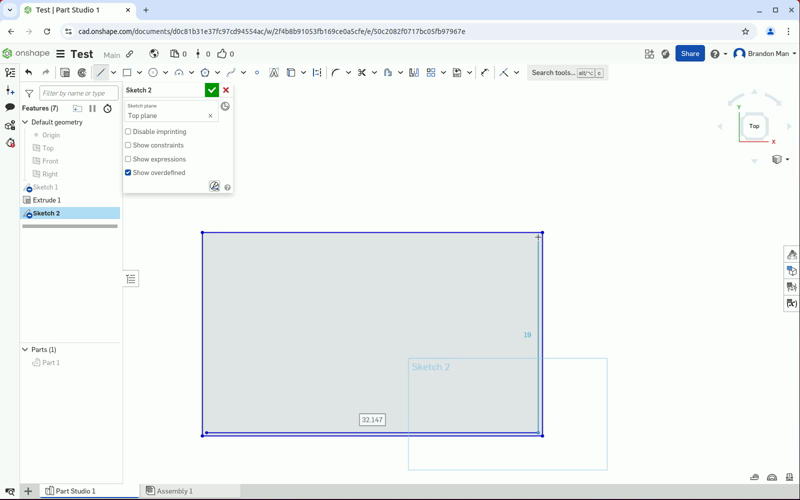
scroll(6)
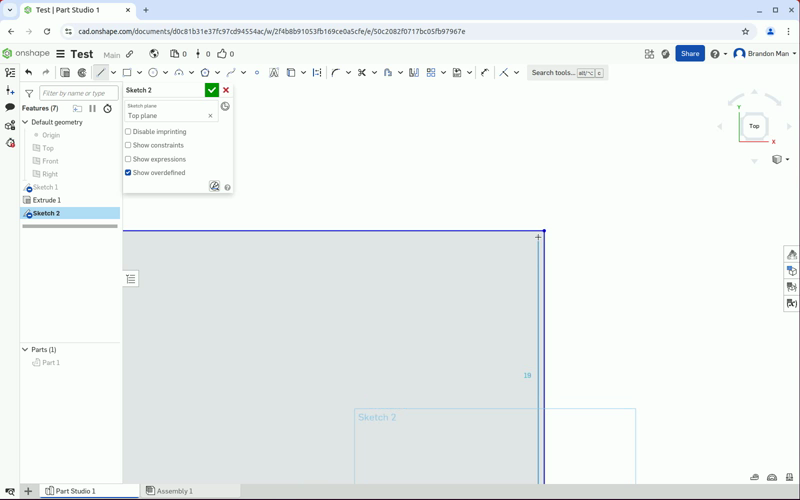
scroll(6)
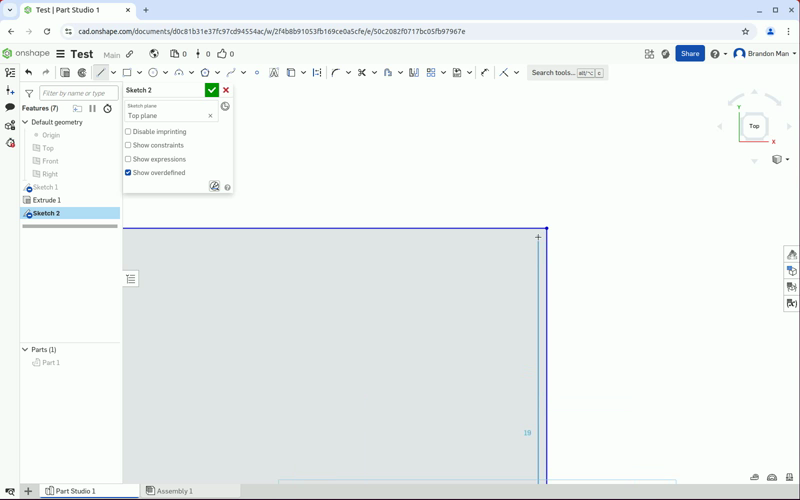
scroll(6)
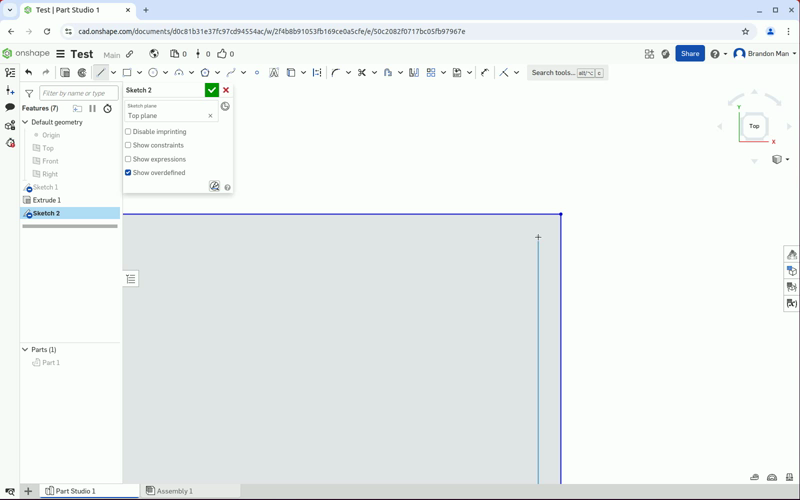
click(538, 236)
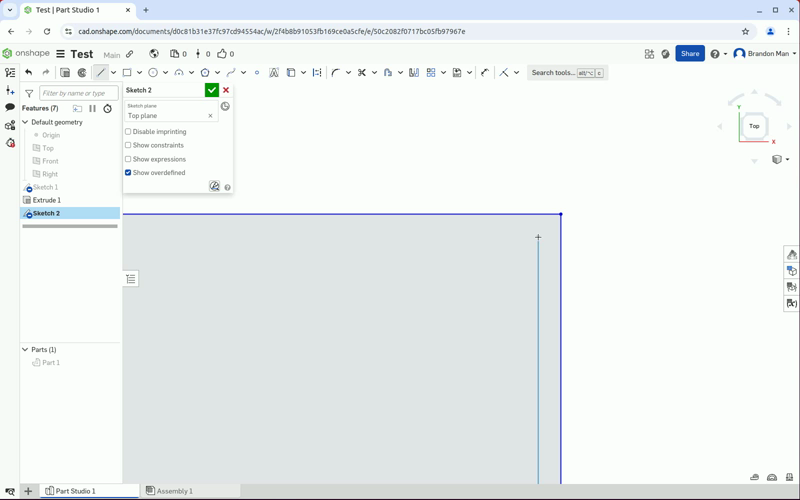
scroll(-6)
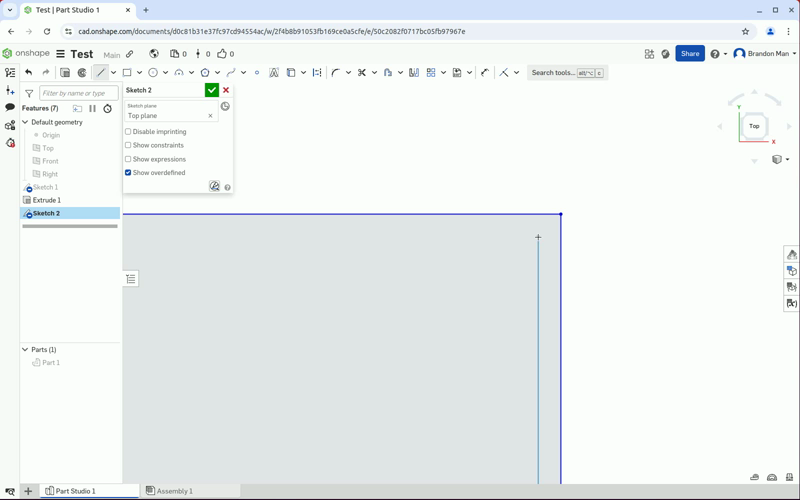
scroll(-6)
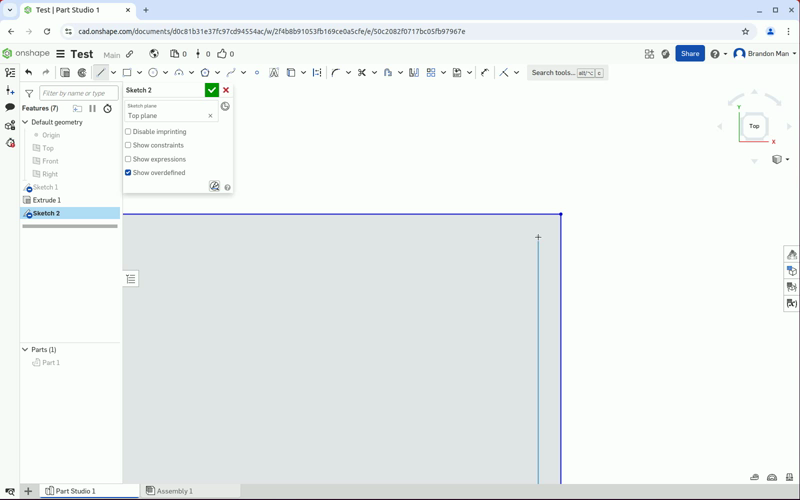
scroll(-6)
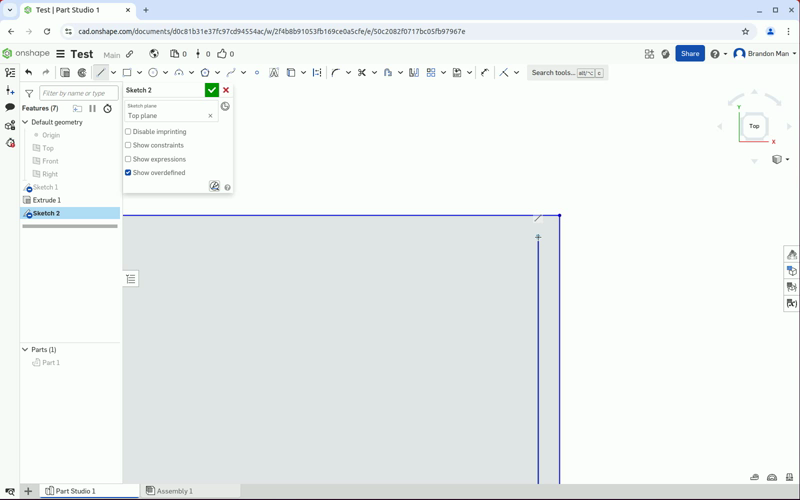
scroll(-6)
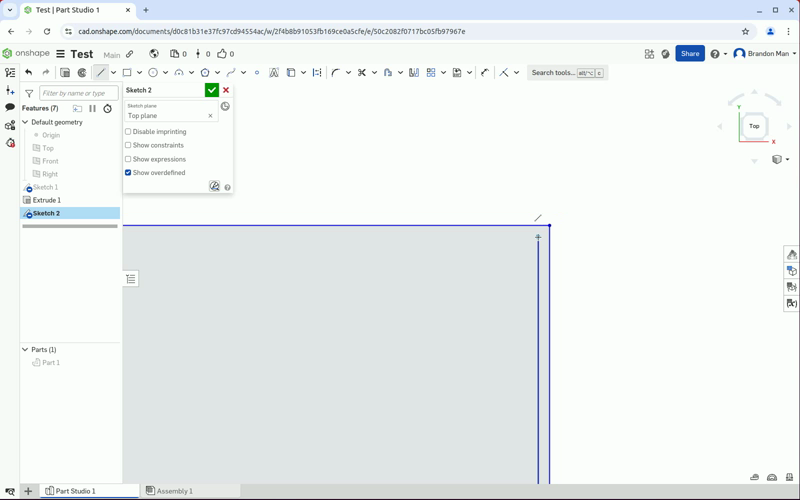
scroll(-6)
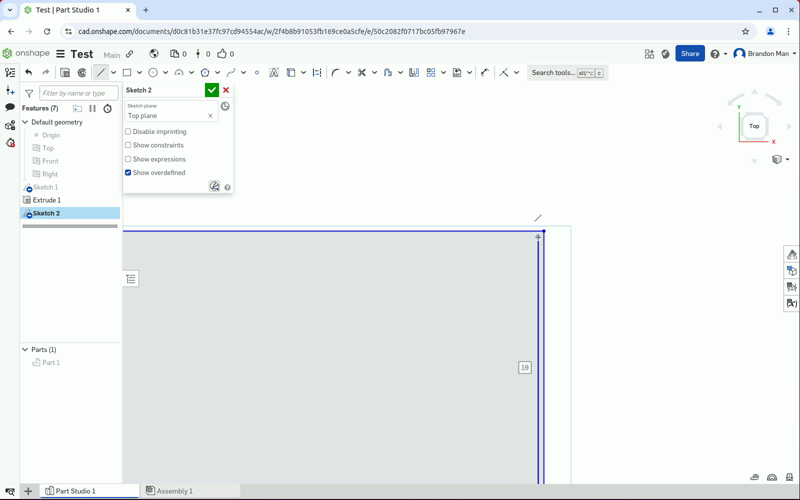
scroll(-6)
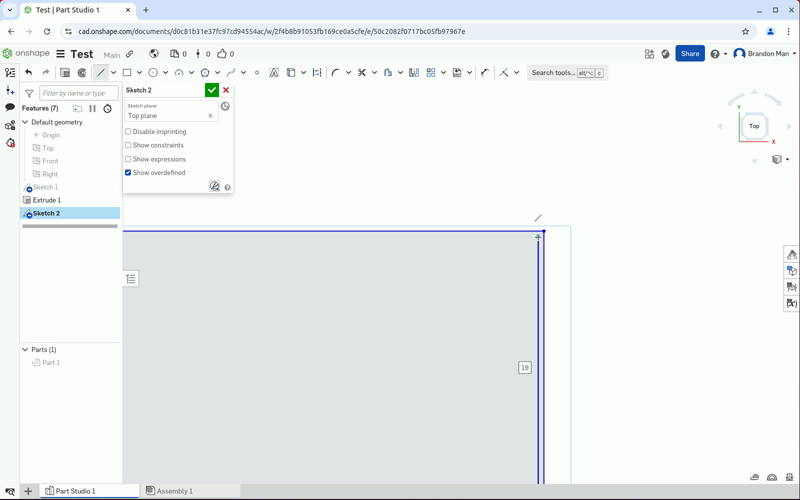
scroll(-6)
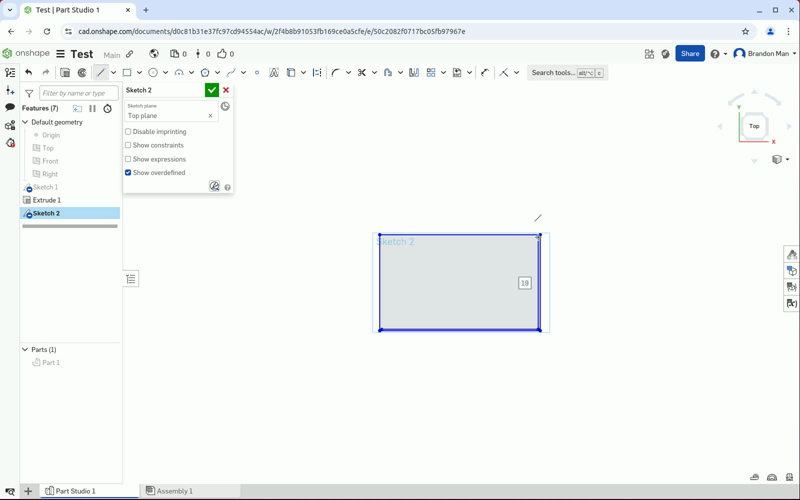
key_up(shift)
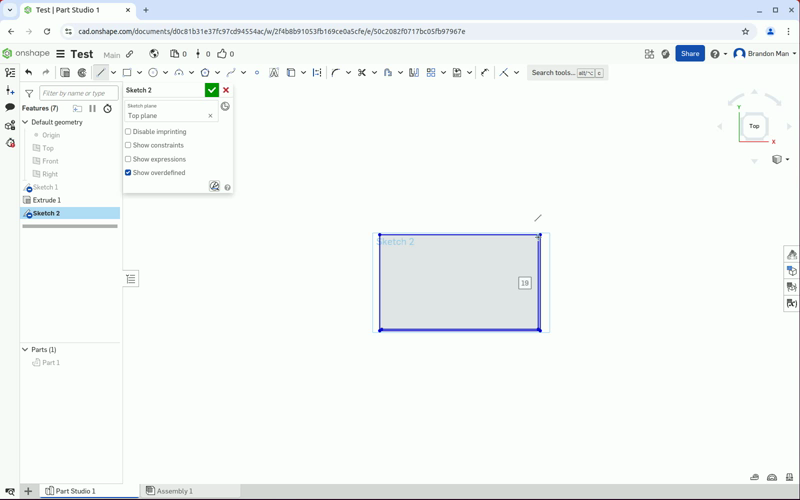
key_down(shift)
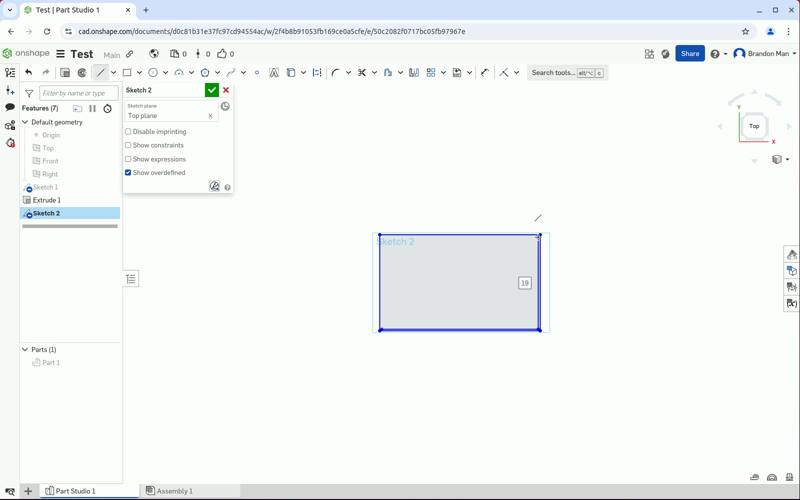
mouse_move(381, 236)
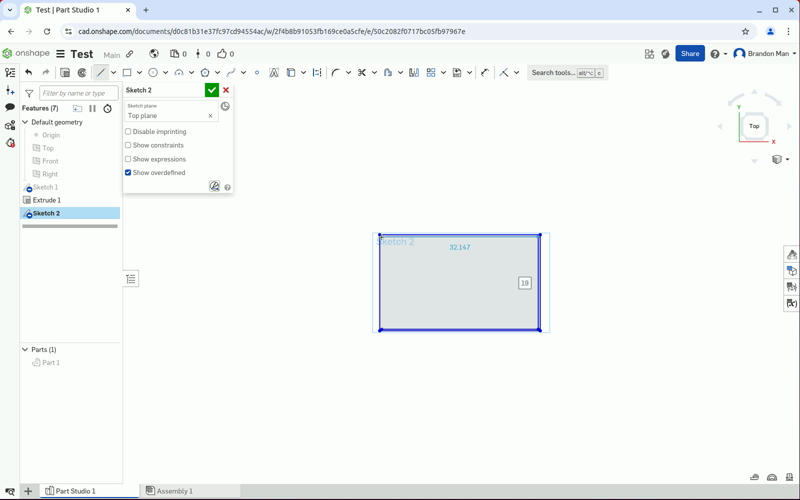
scroll(6)
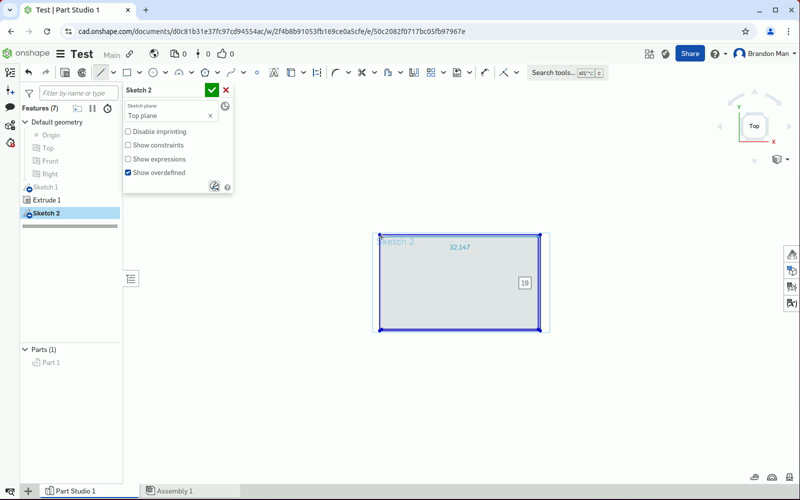
scroll(6)
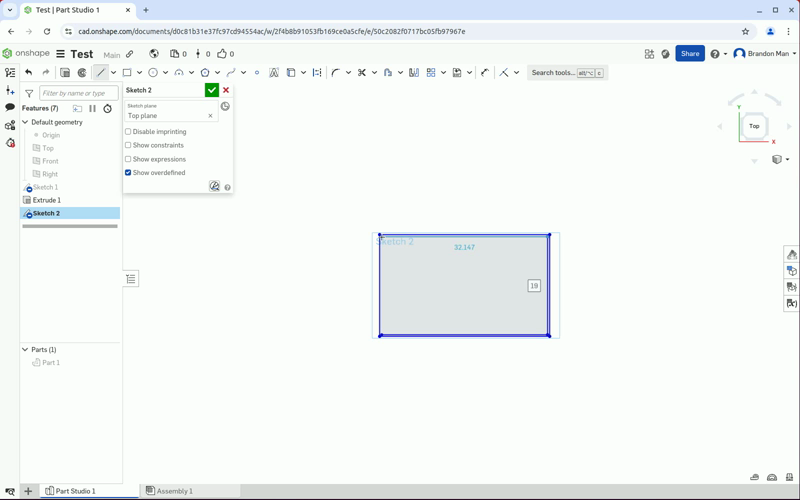
scroll(6)
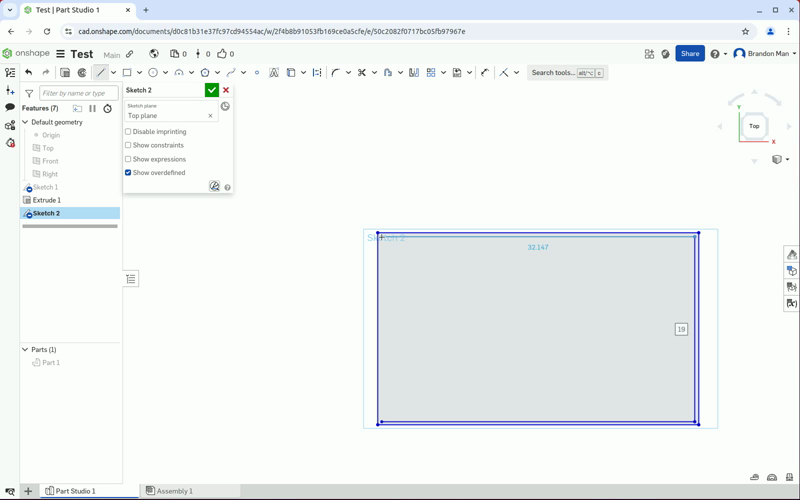
scroll(6)
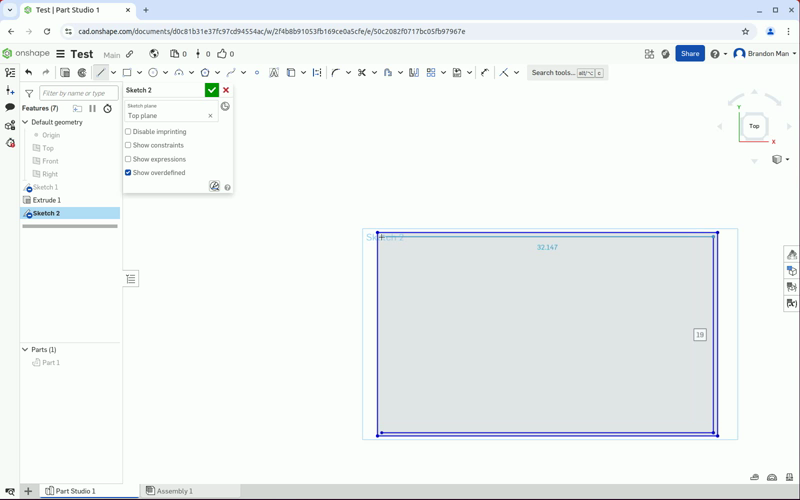
scroll(6)
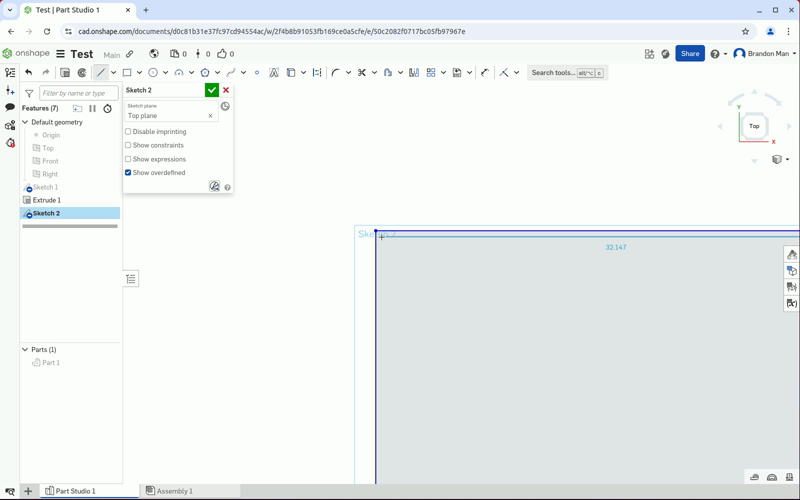
scroll(6)
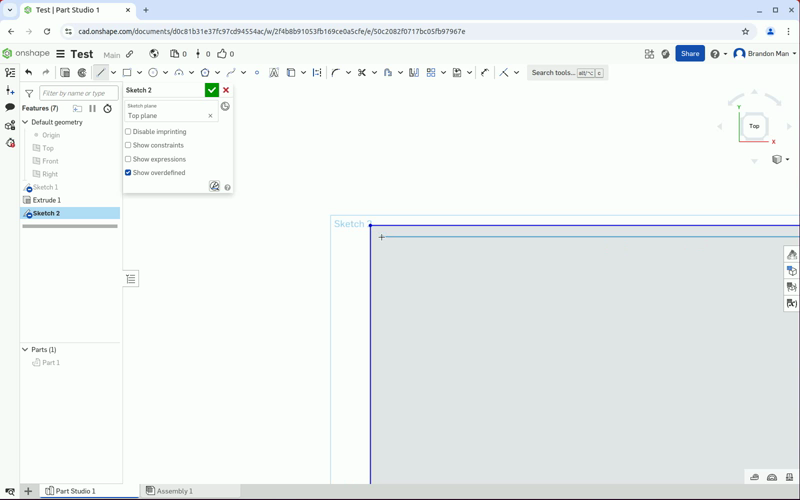
scroll(6)
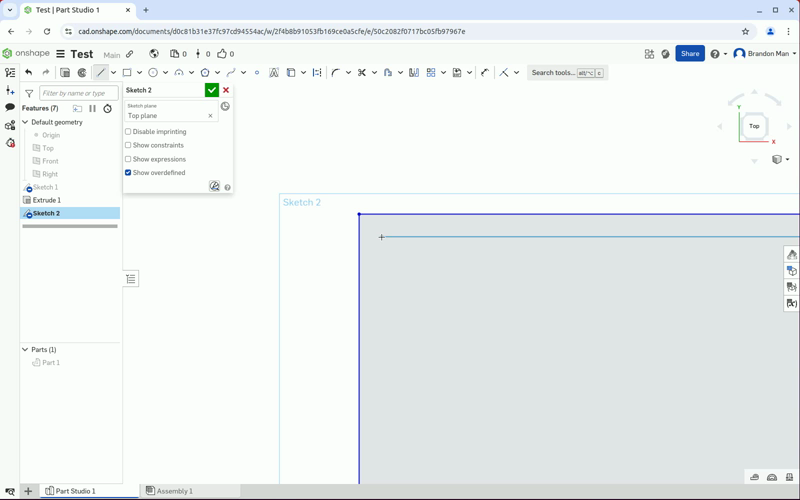
click(381, 236)
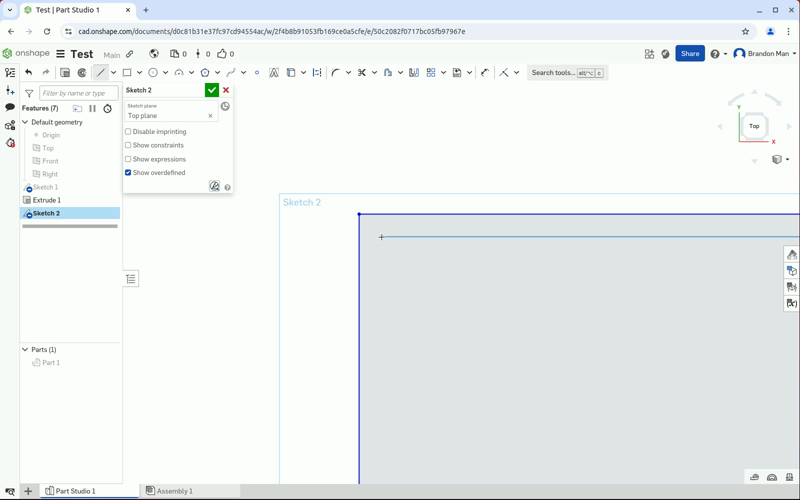
scroll(-6)
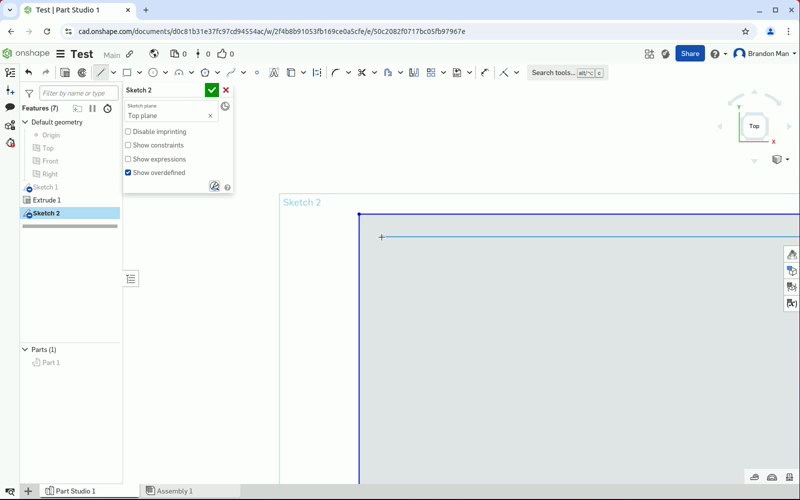
scroll(-6)
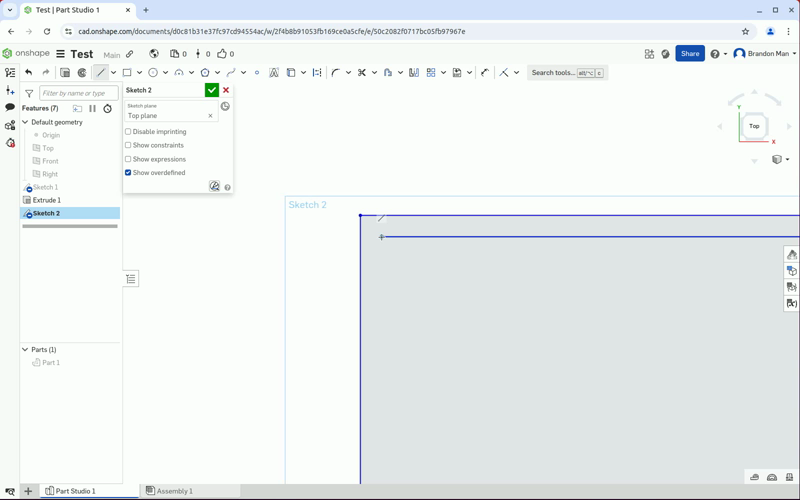
scroll(-6)
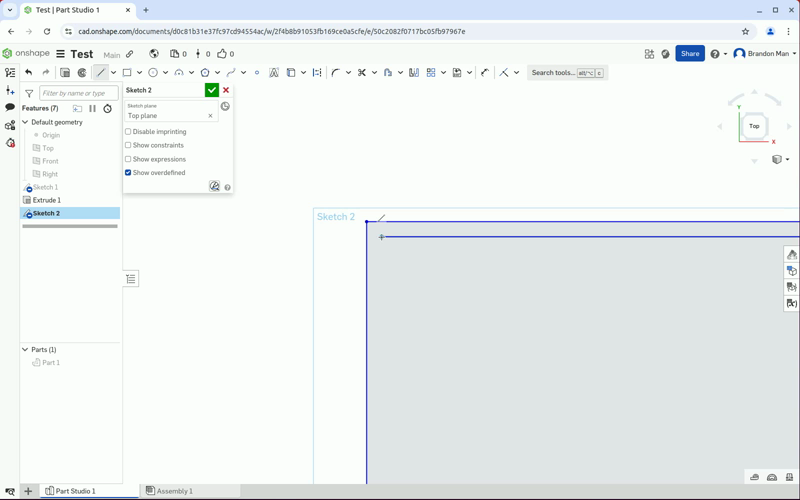
scroll(-6)
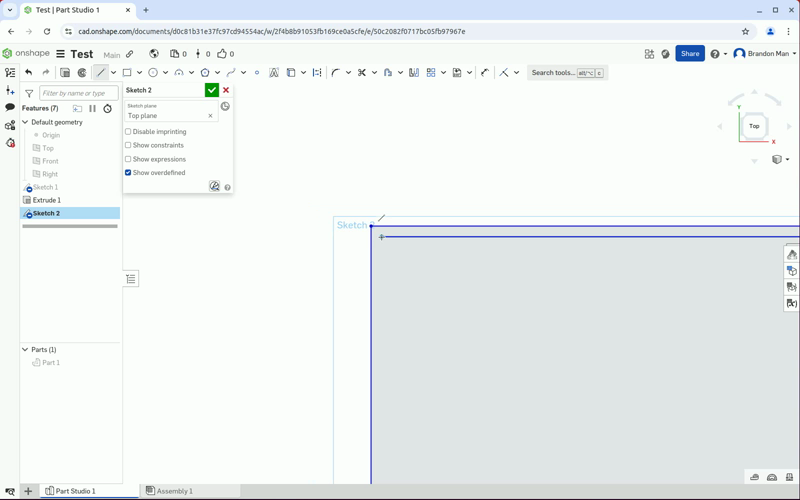
scroll(-6)
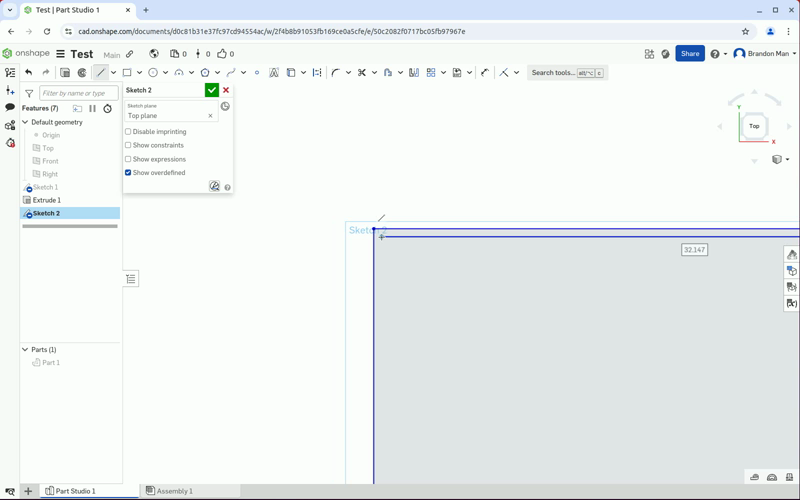
scroll(-6)
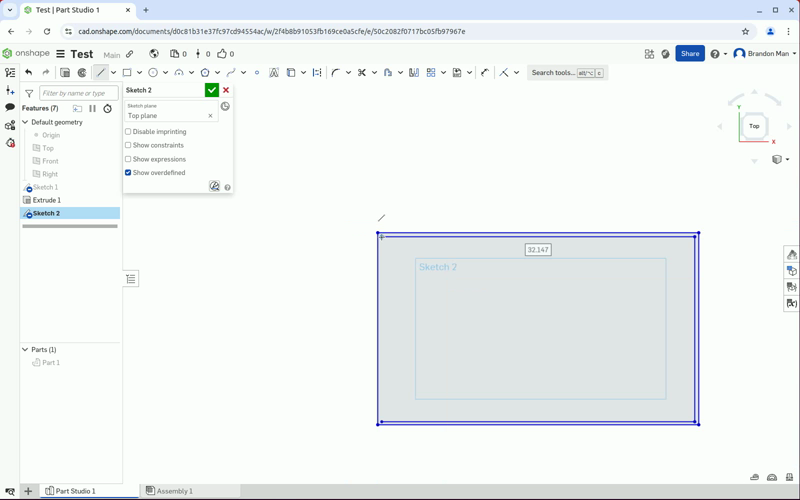
scroll(-6)
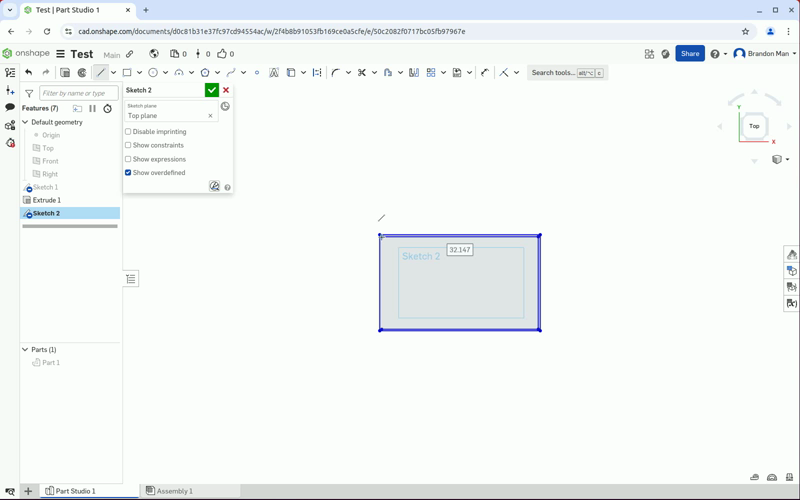
key_up(shift)
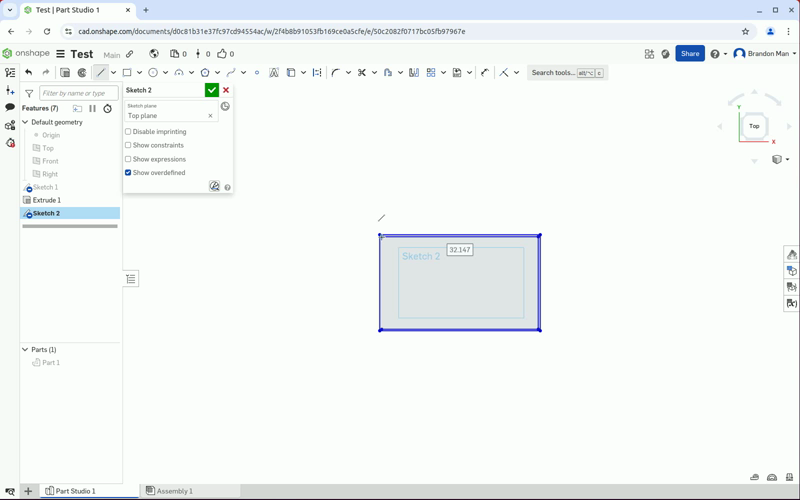
key_down(shift)
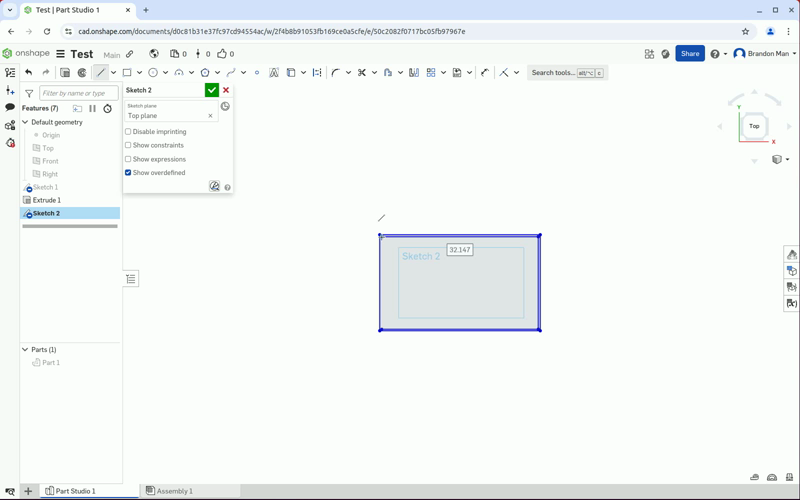
mouse_move(381, 329)
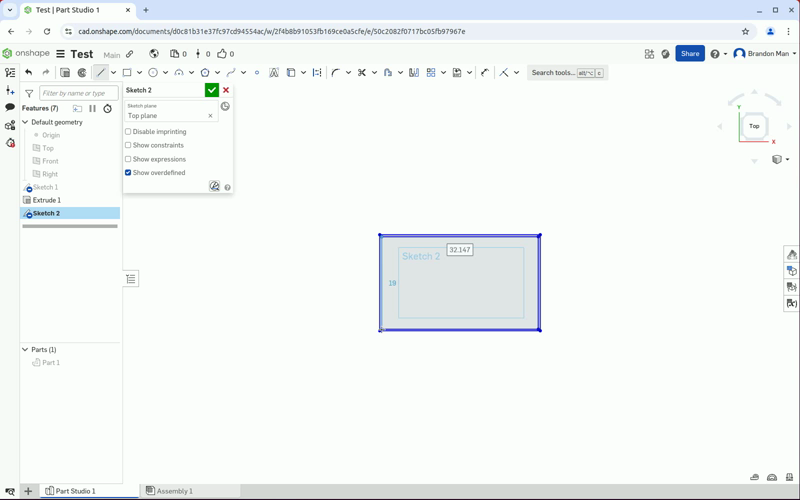
scroll(6)
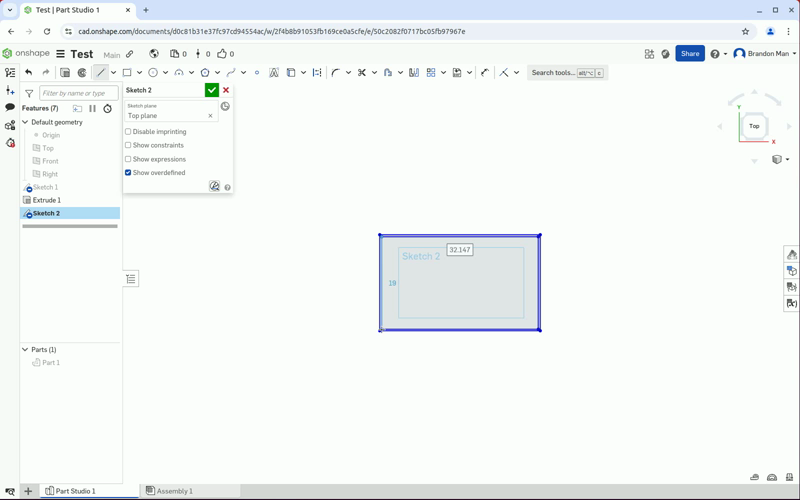
scroll(6)
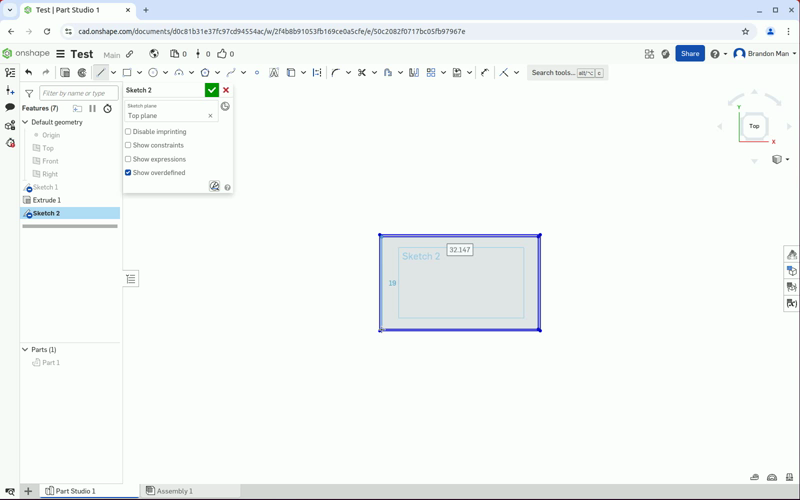
scroll(6)
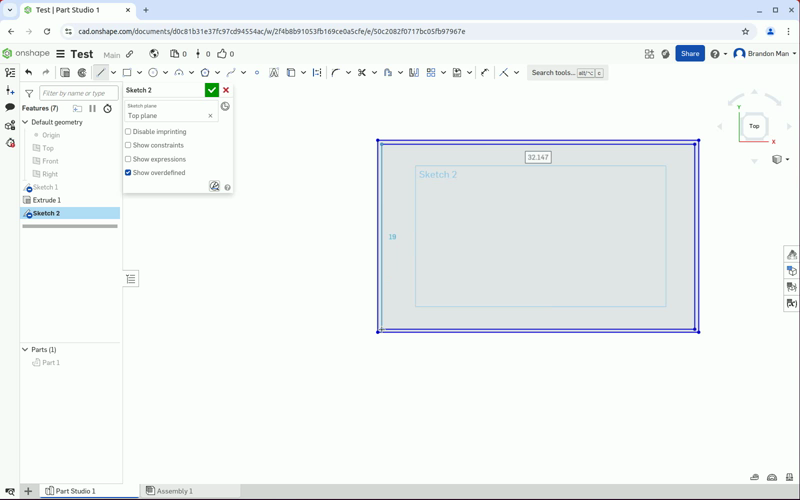
scroll(6)
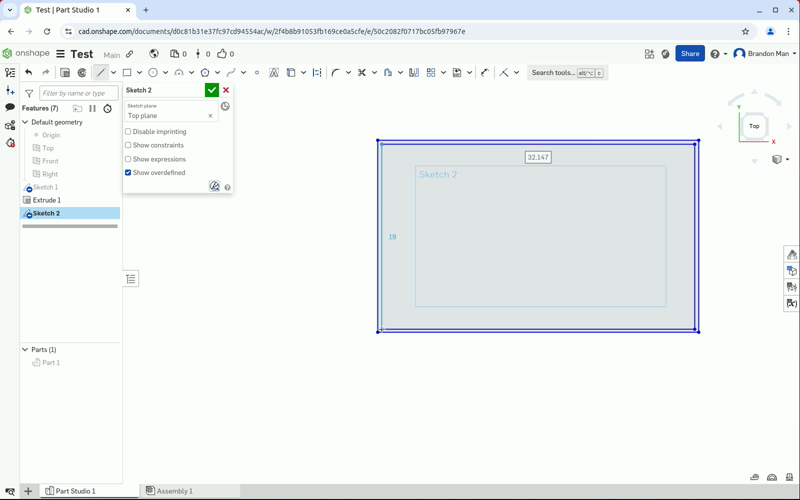
scroll(6)
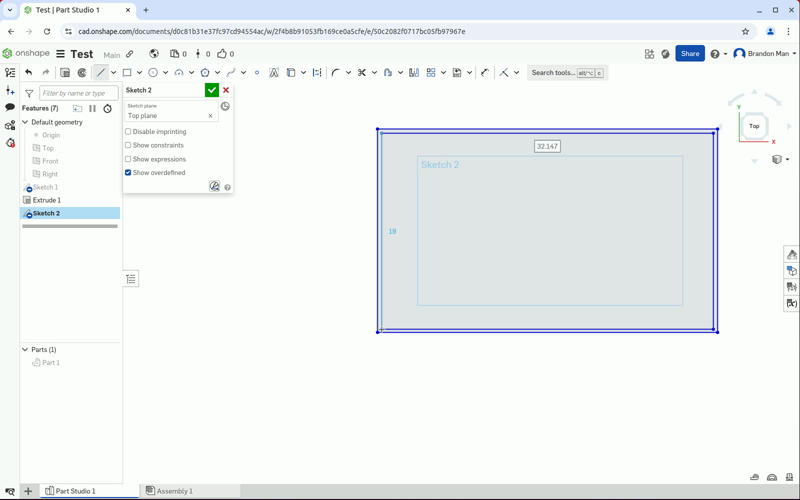
scroll(6)
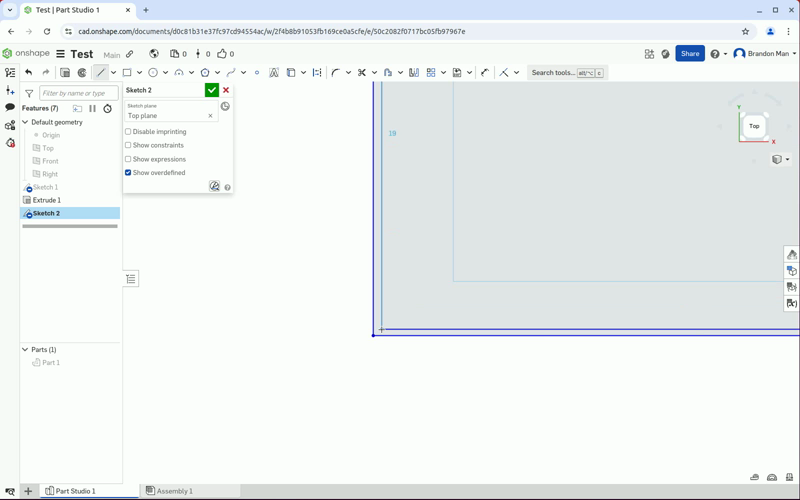
scroll(6)
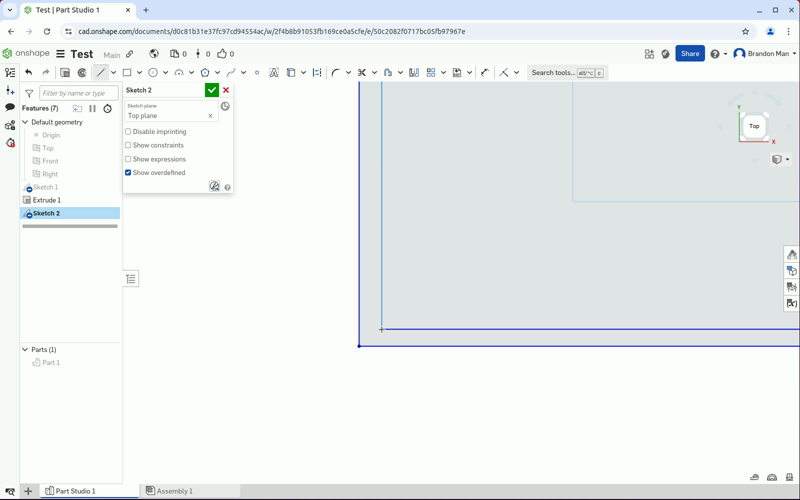
key_up(shift)
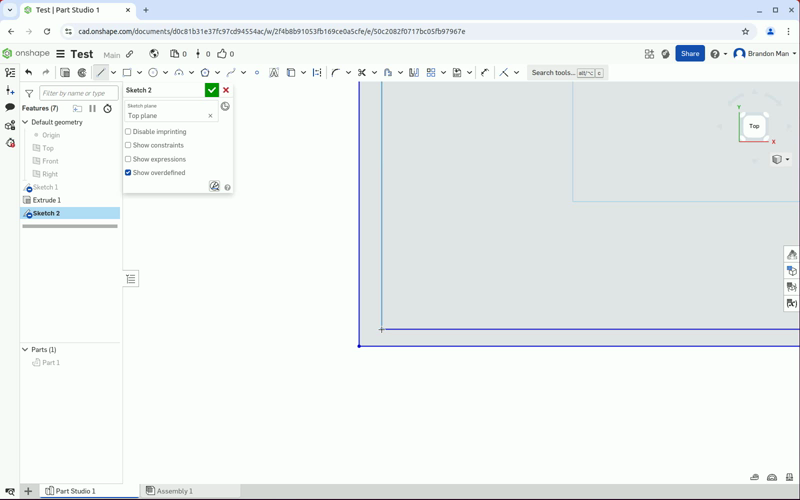
click(381, 329)
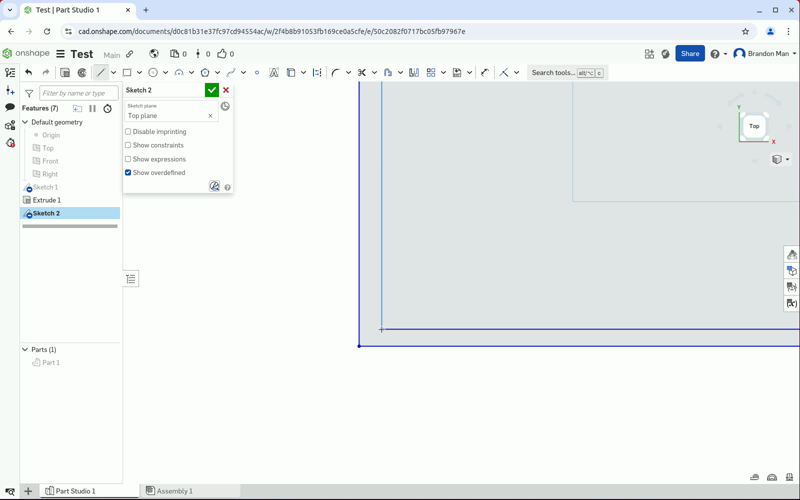
scroll(-6)
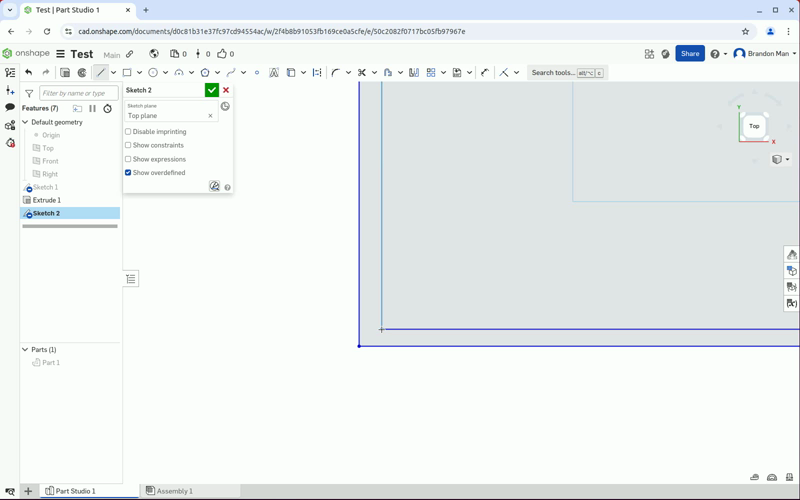
scroll(-6)
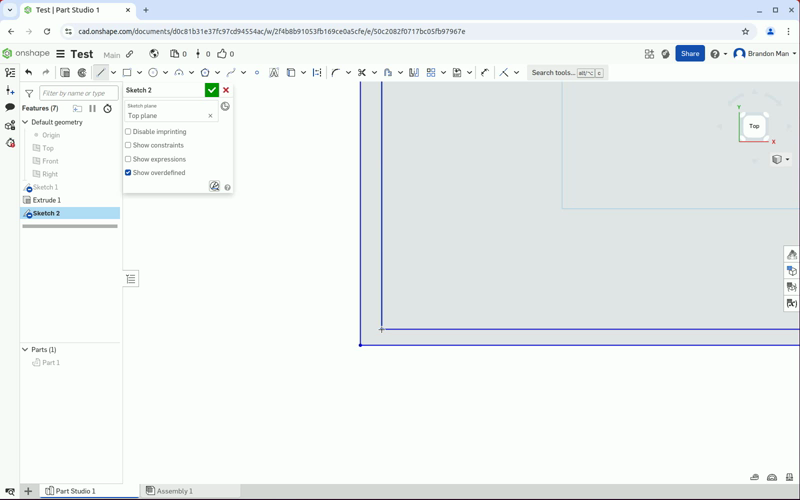
scroll(-6)
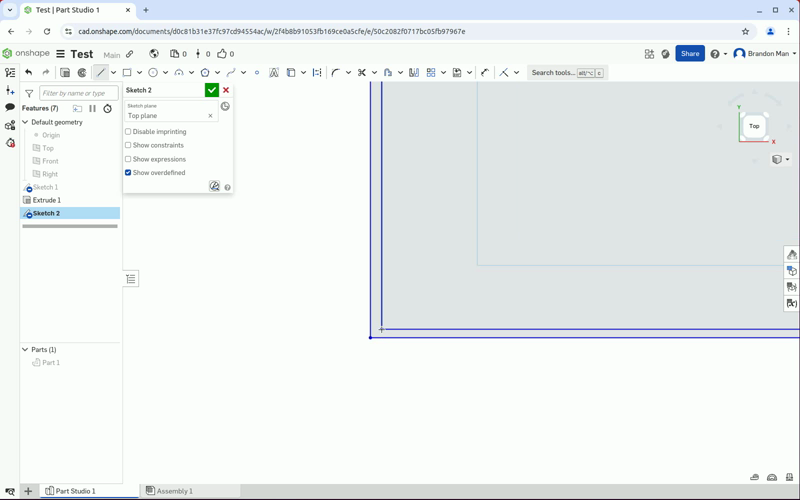
scroll(-6)
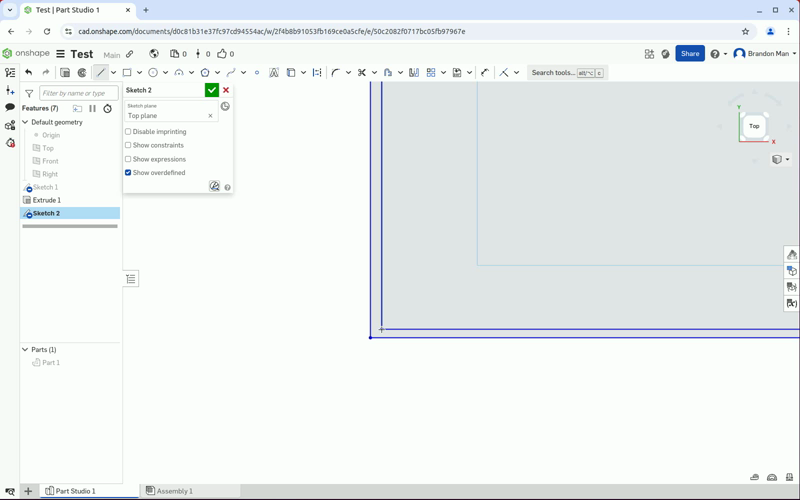
scroll(-6)
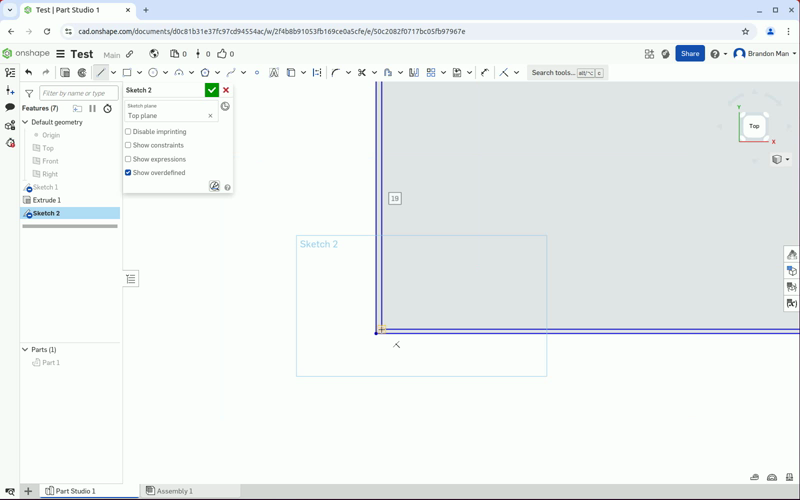
scroll(-6)
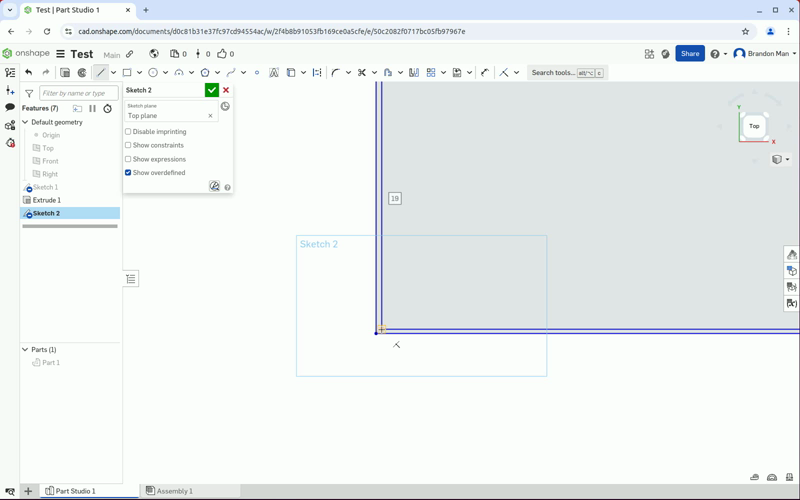
scroll(-6)
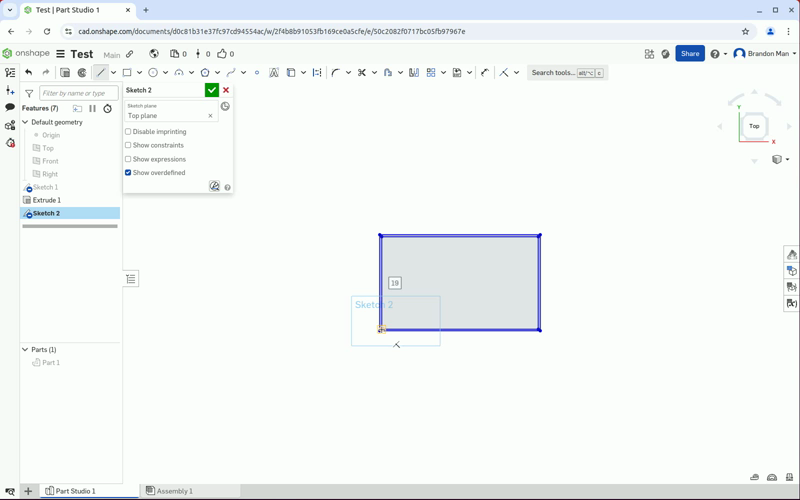
key(esc)
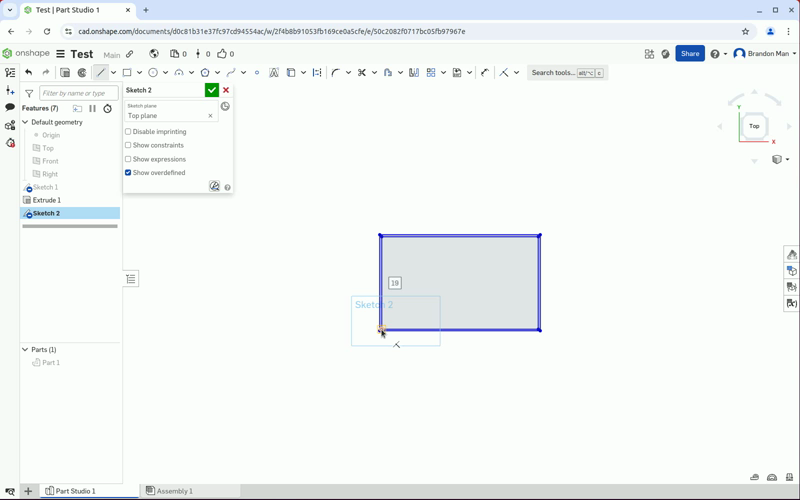
mouse_move(482, 329)
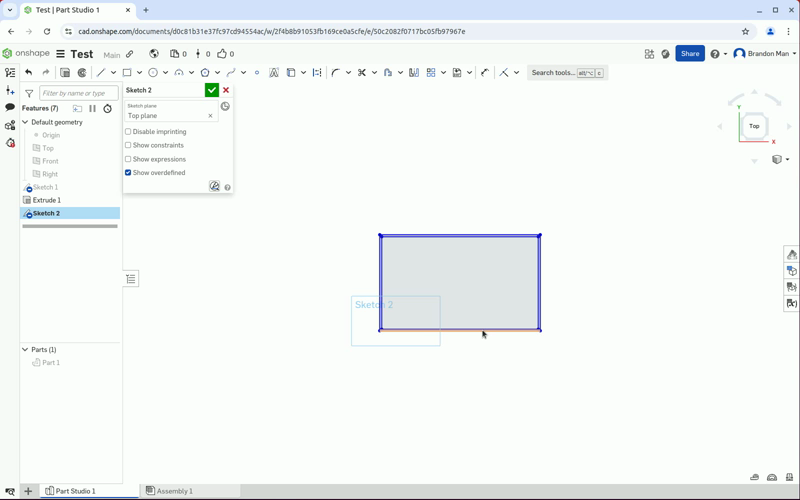
scroll(6)
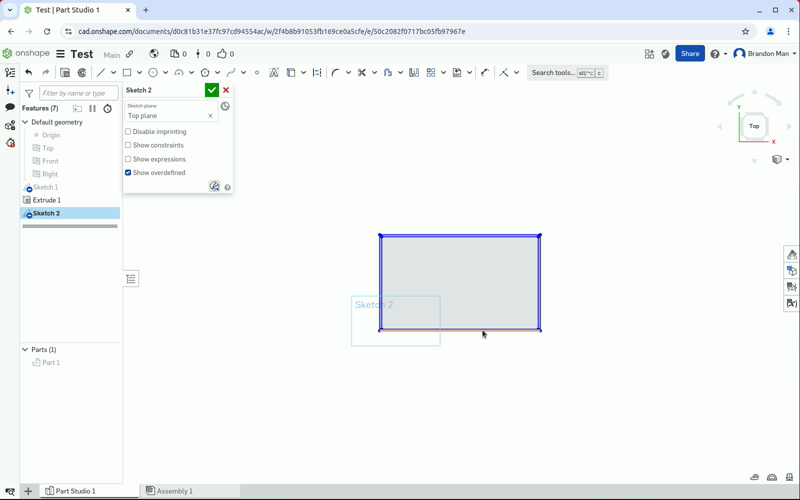
scroll(6)
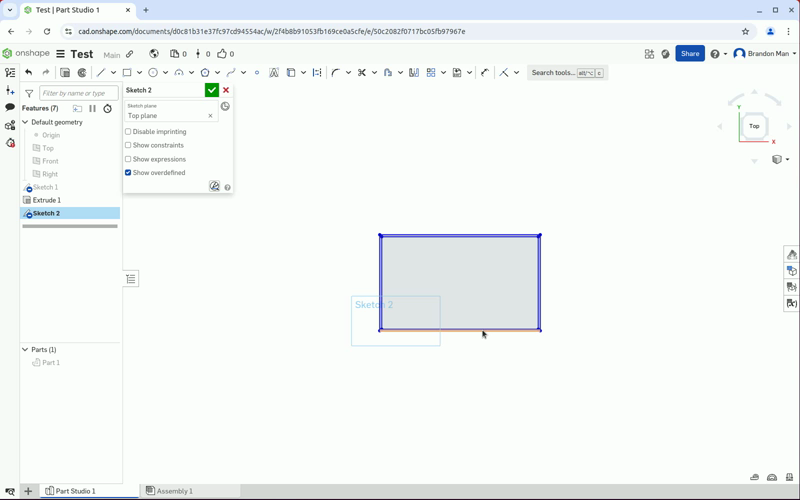
scroll(6)
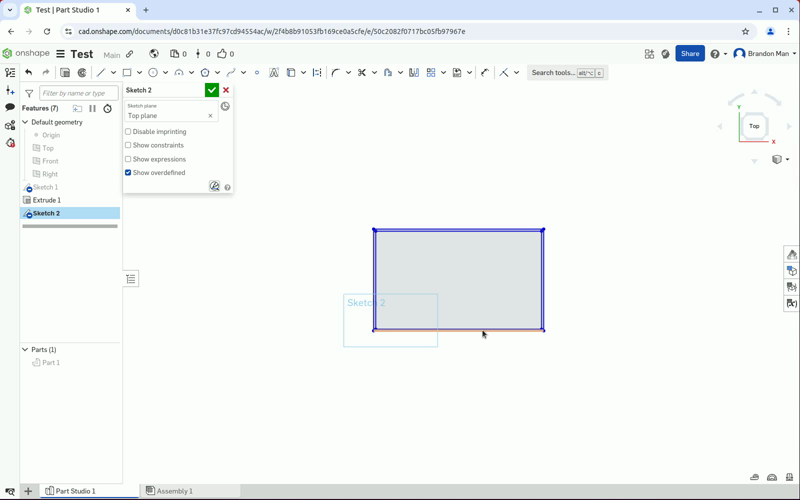
scroll(6)
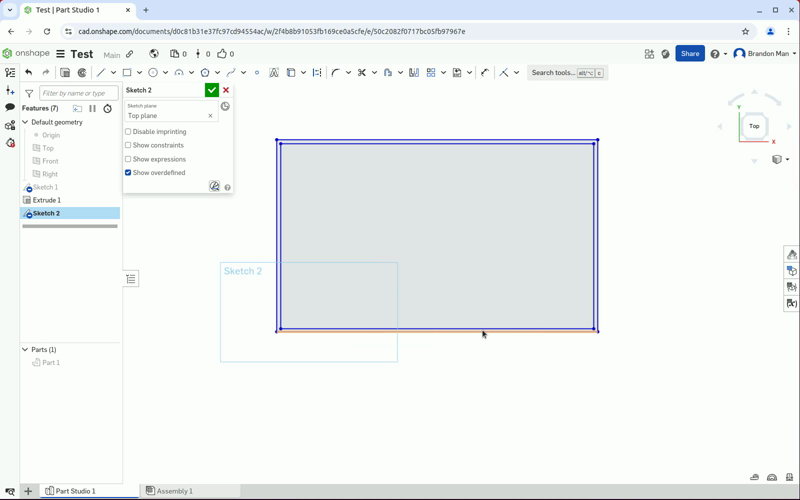
scroll(6)
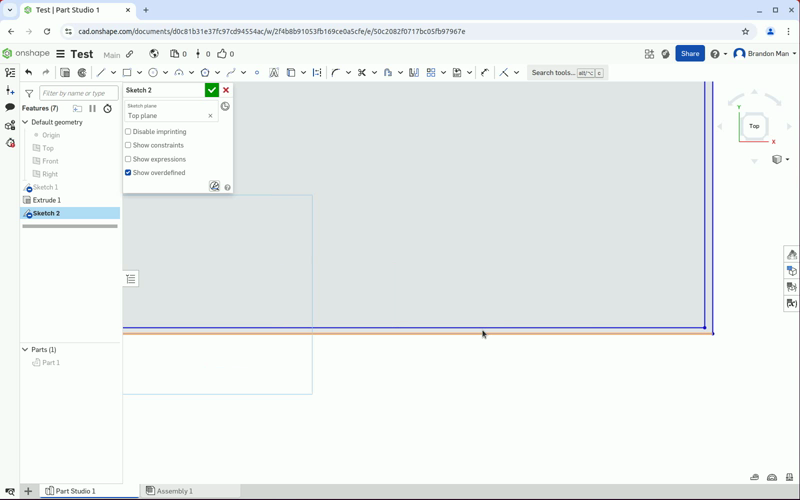
scroll(6)
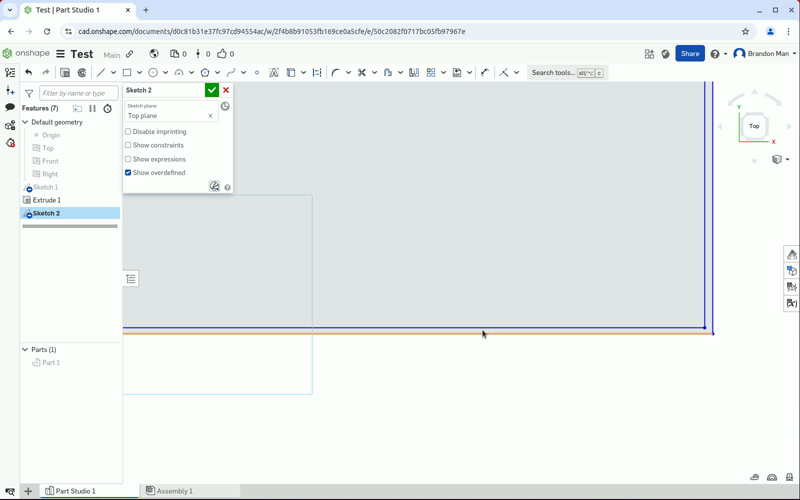
scroll(6)
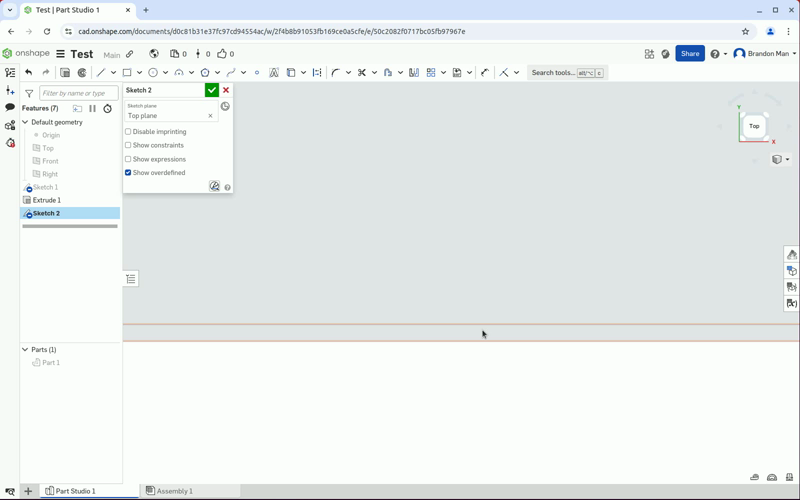
click(482, 329)
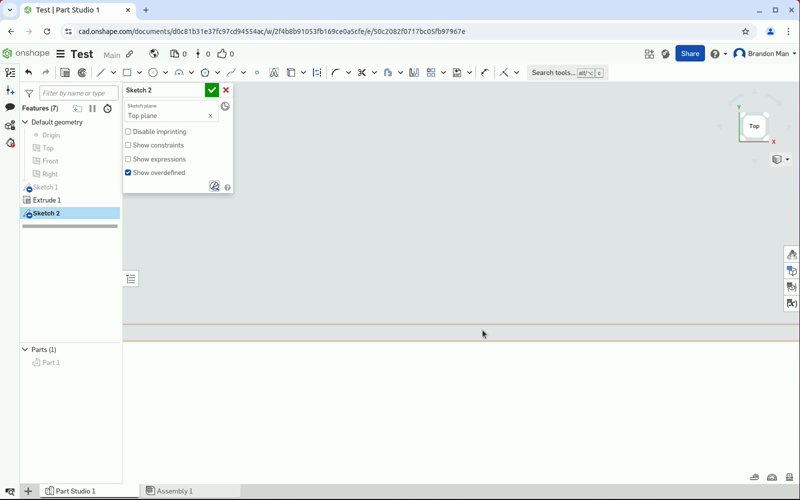
scroll(-6)
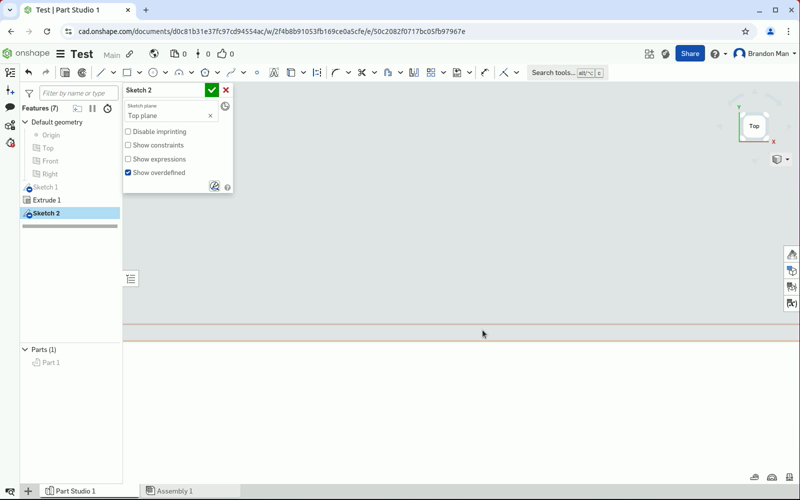
scroll(-6)
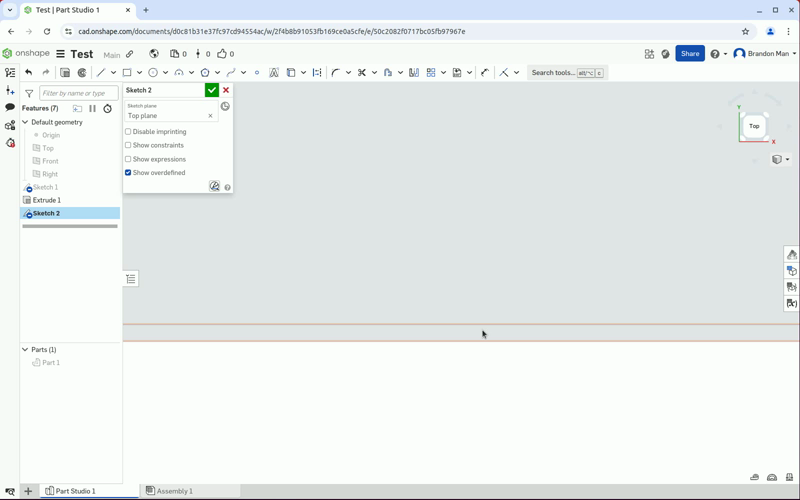
scroll(-6)
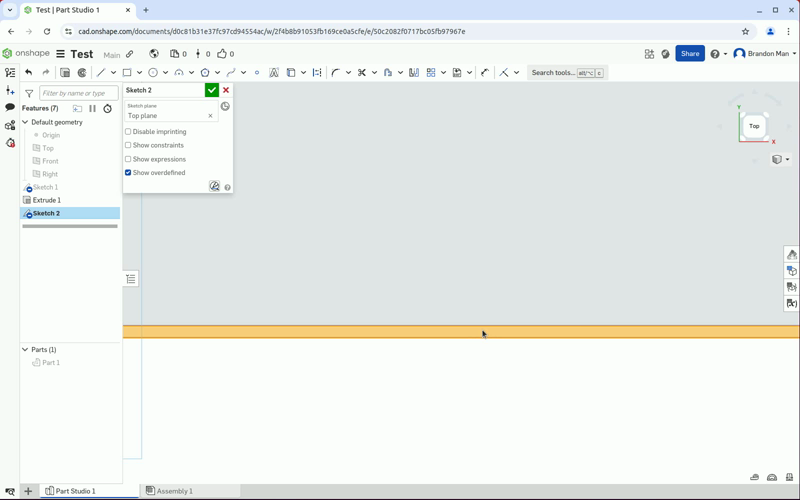
scroll(-6)
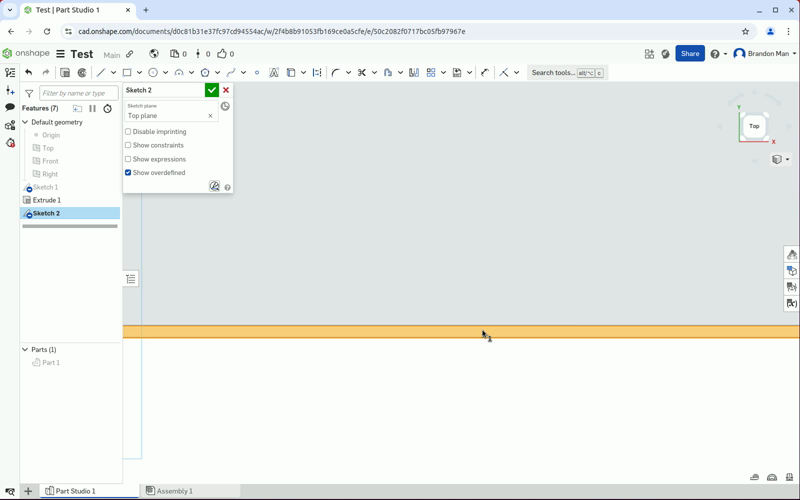
scroll(-6)
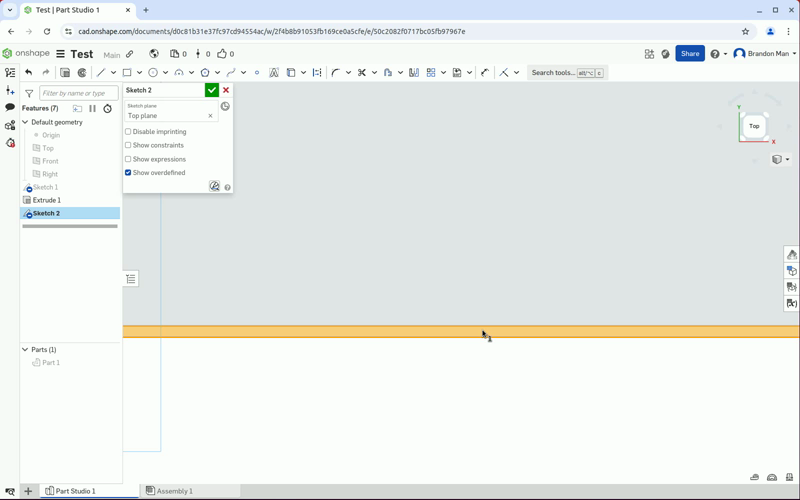
scroll(-6)
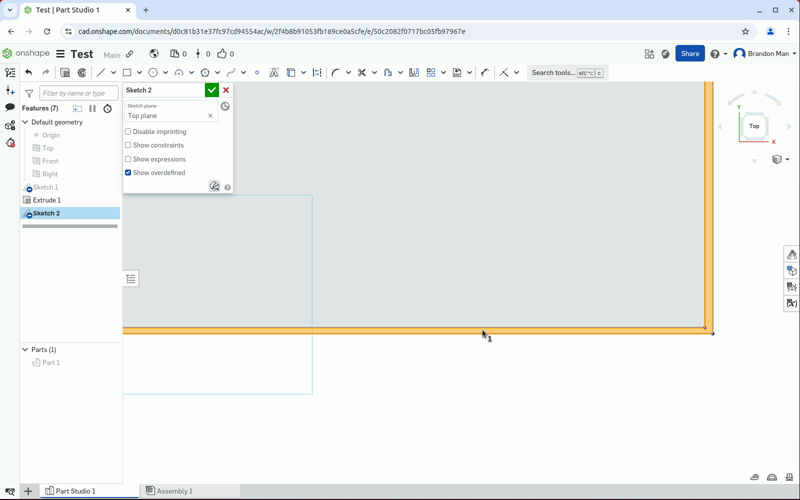
scroll(-6)
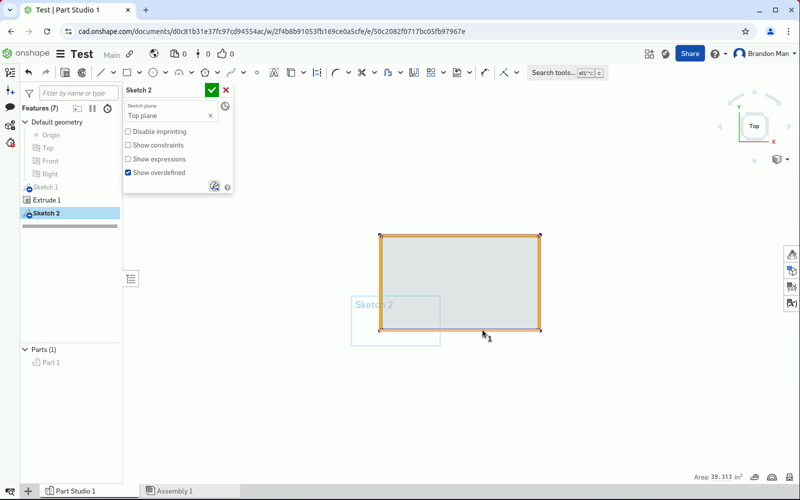
mouse_move(73, 352)
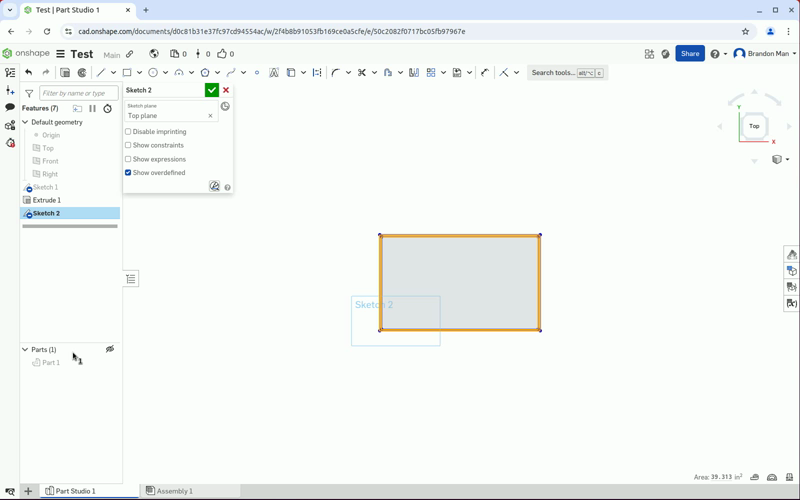
key(shift+y)
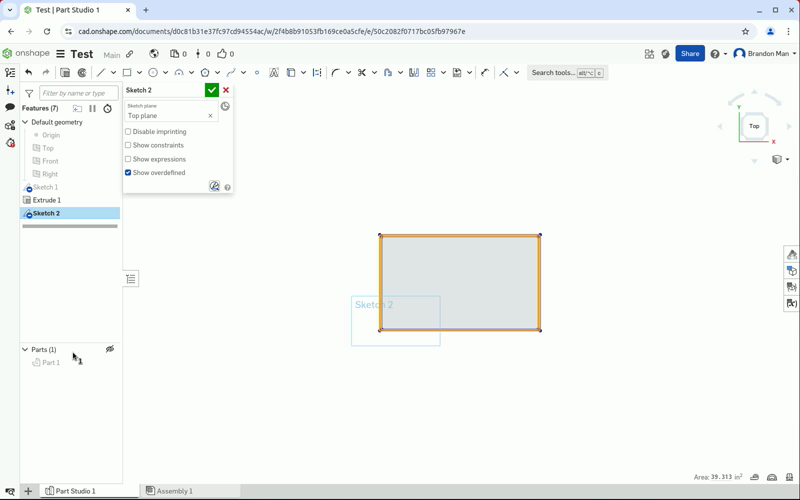
key(shift+e)
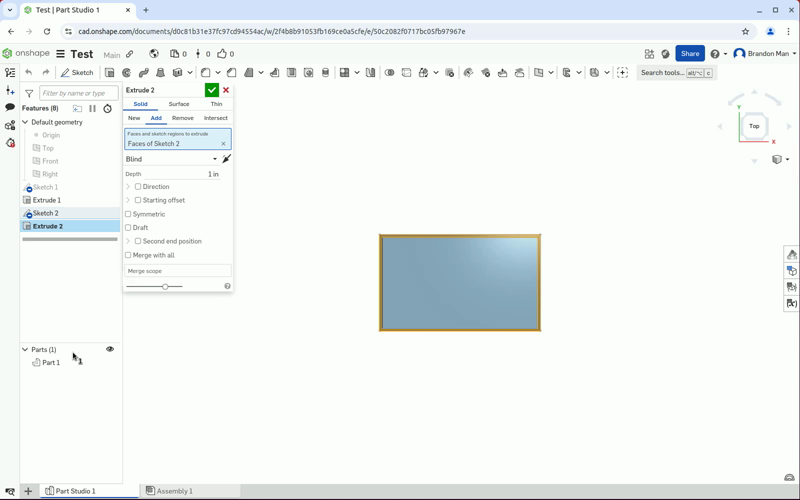
mouse_move(143, 106)
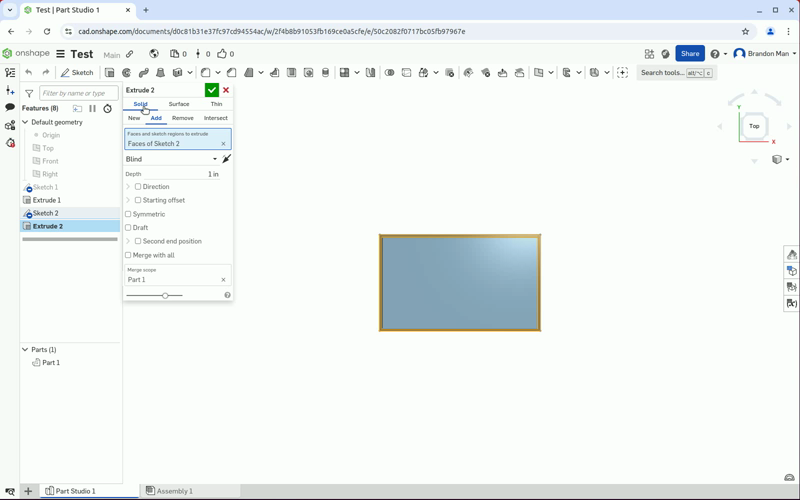
click(143, 106)
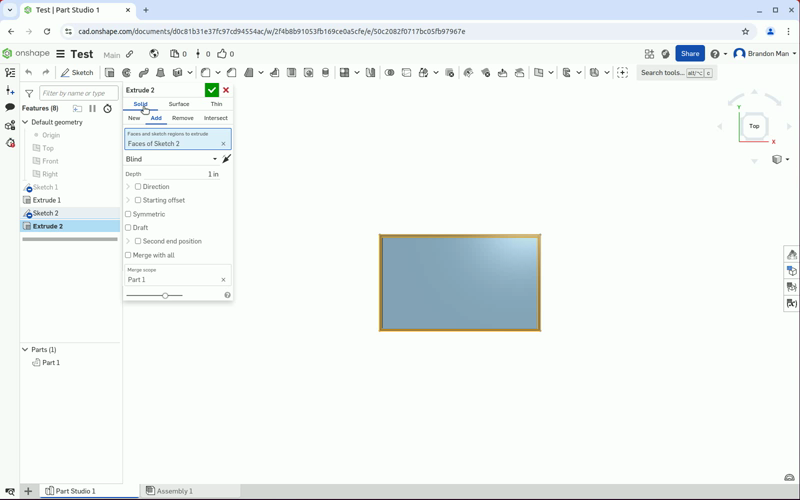
mouse_move(137, 120)
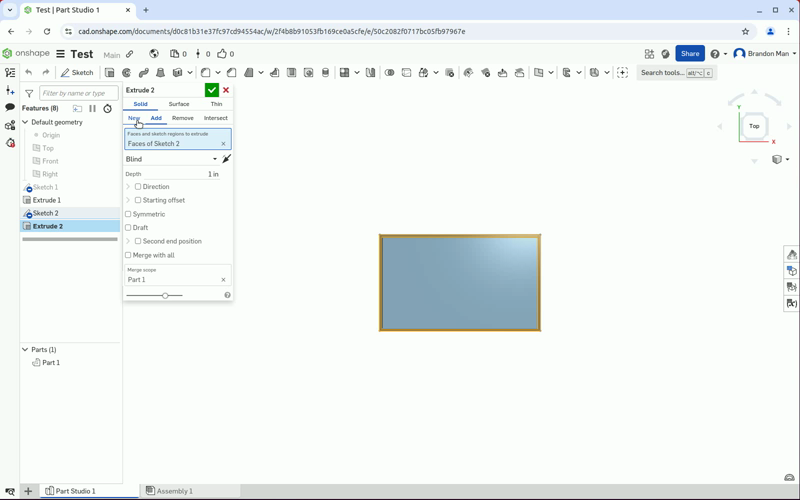
click(137, 120)
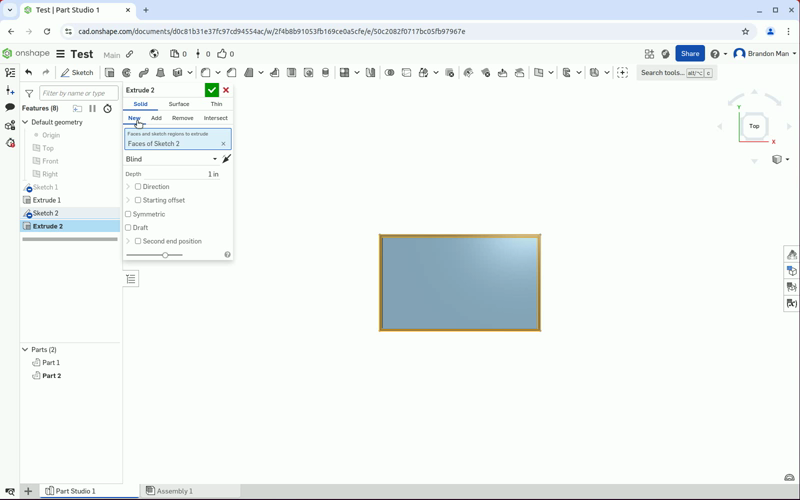
key(tab, 4)
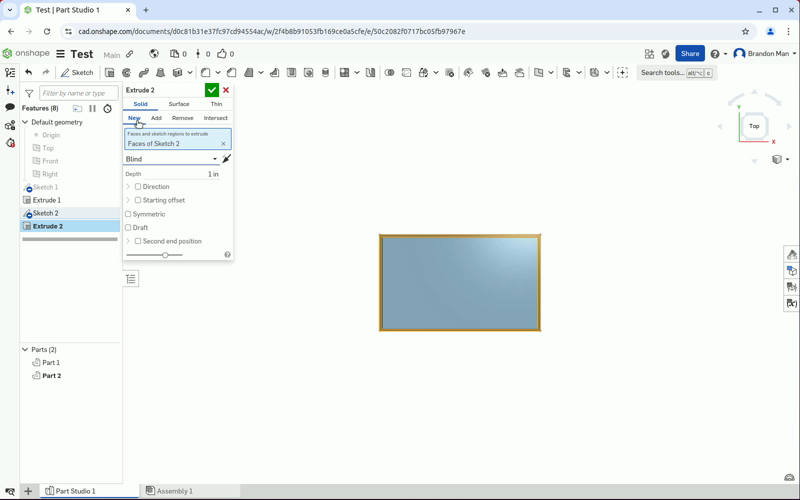
text(-0.241)
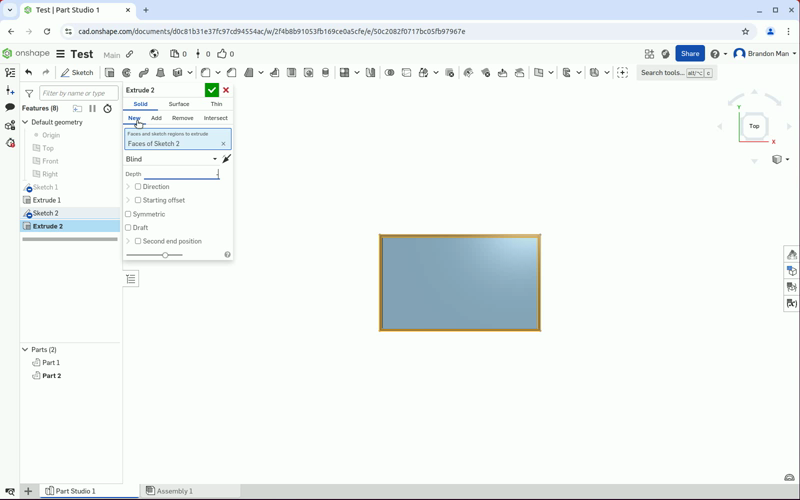
key(enter)
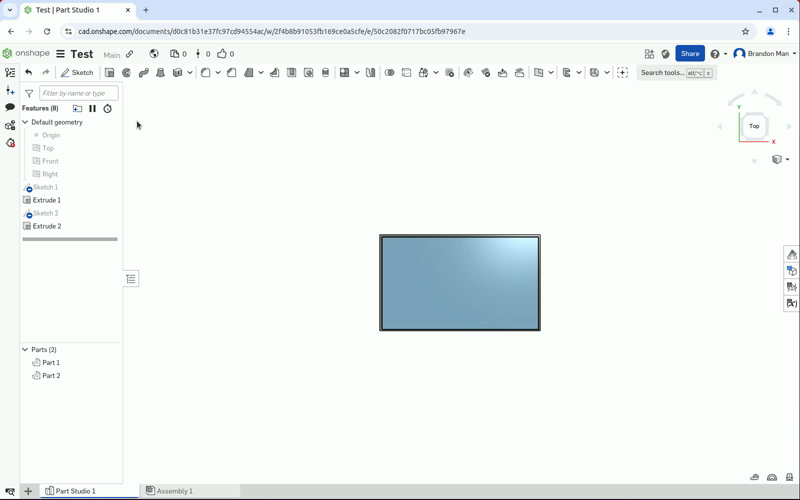
key(shift+h)
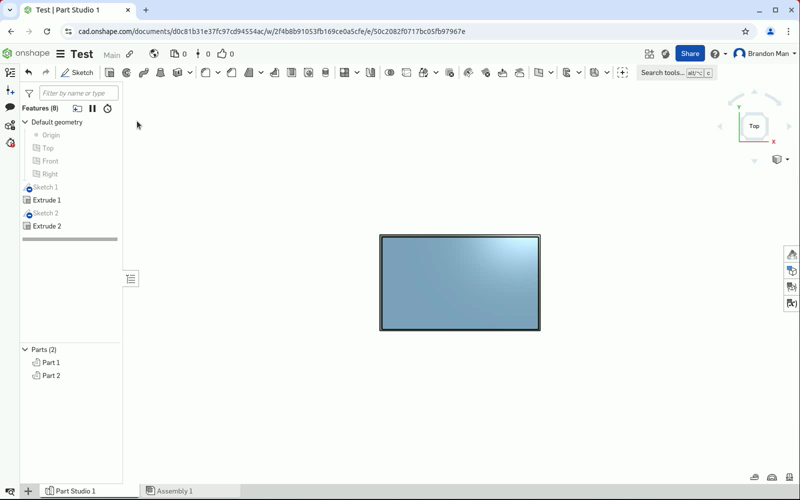
key(shift+h)
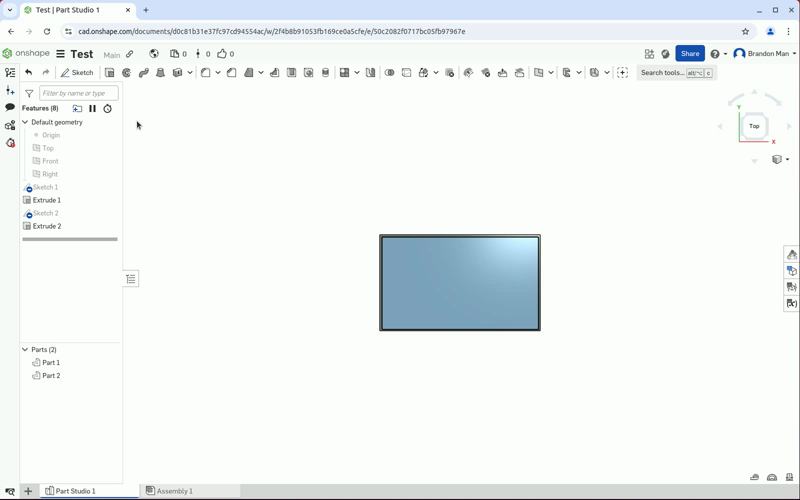
mouse_move(73, 189)
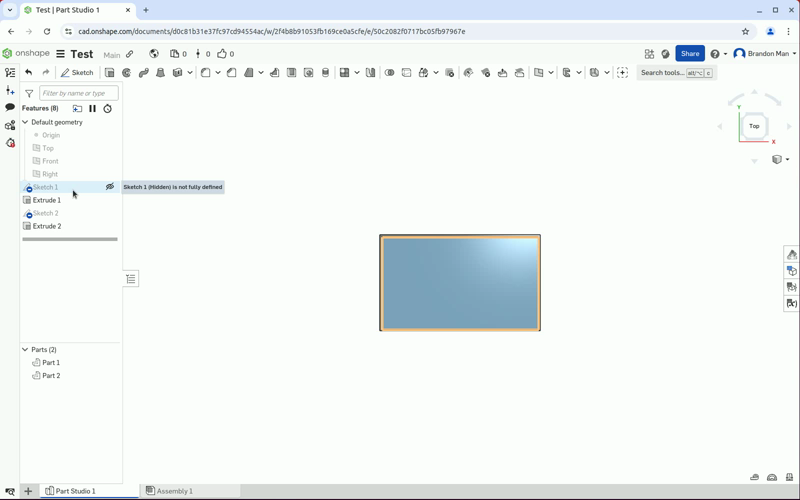
click(73, 189)
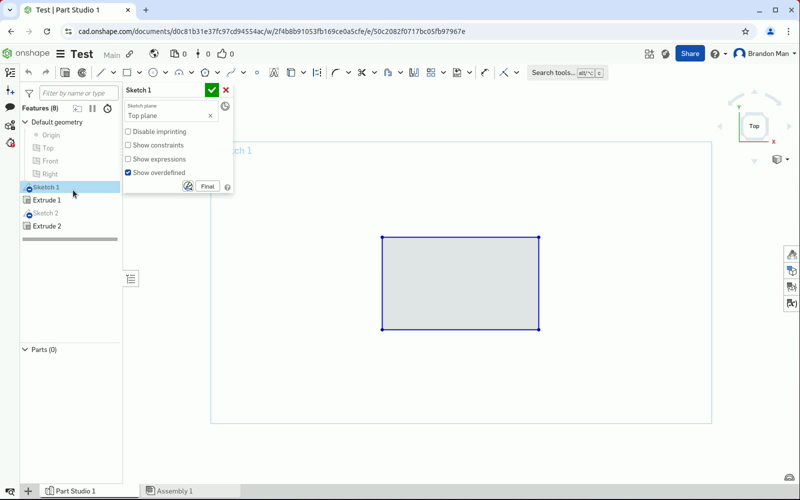
mouse_move(229, 92)
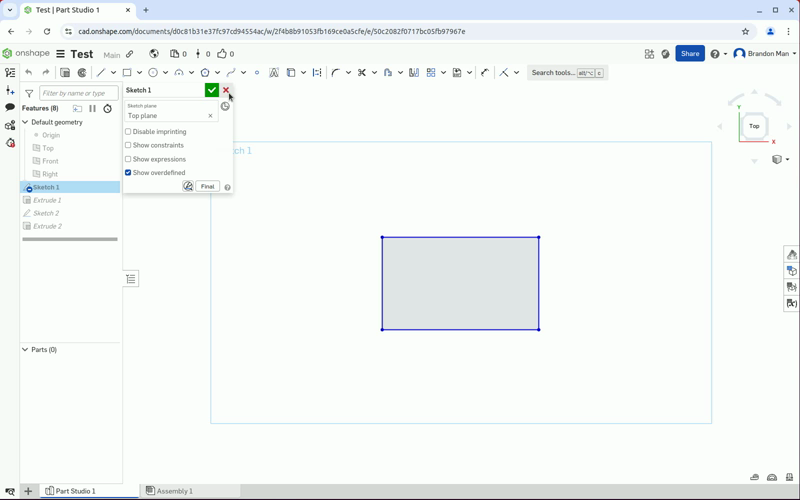
click(229, 92)
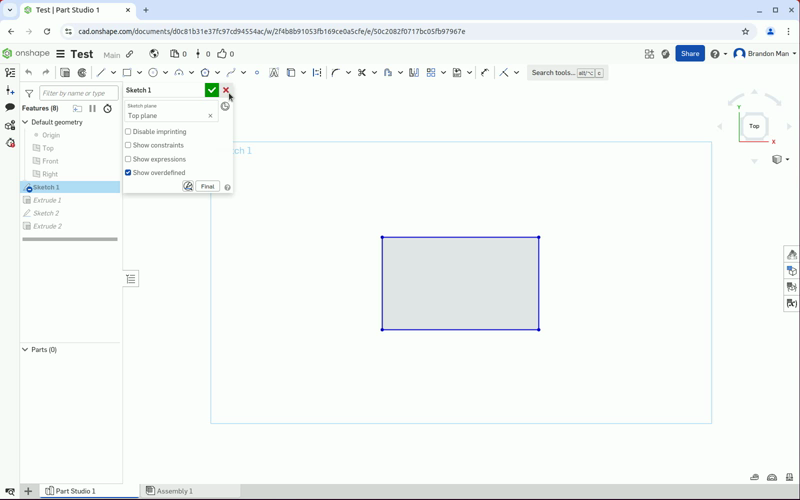
key(shift+s)
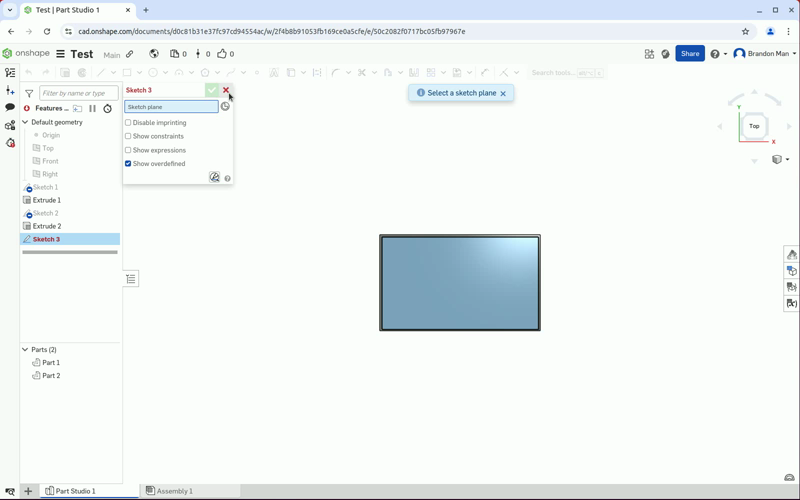
mouse_move(73, 150)
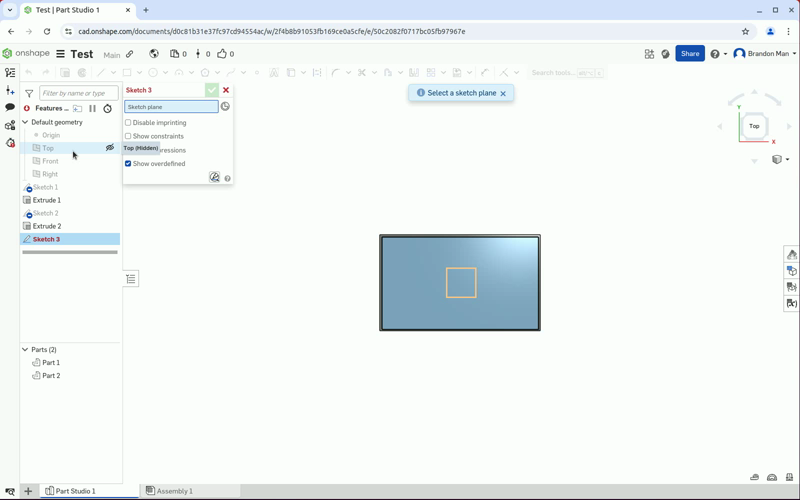
click(73, 150)
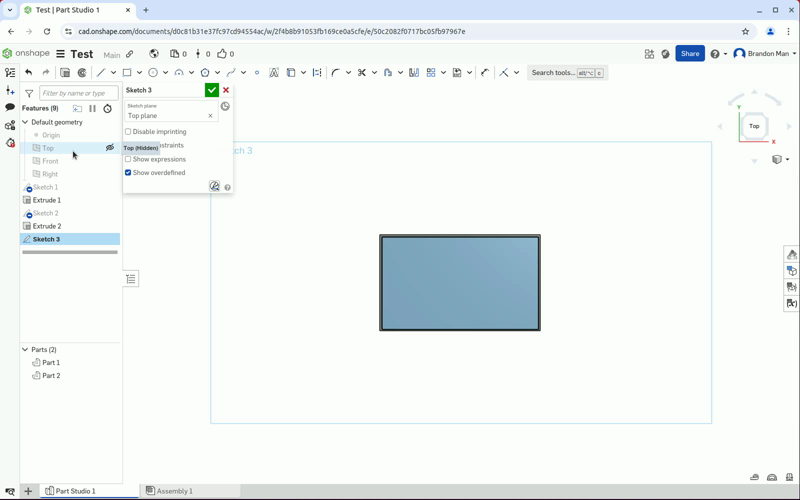
mouse_move(73, 352)
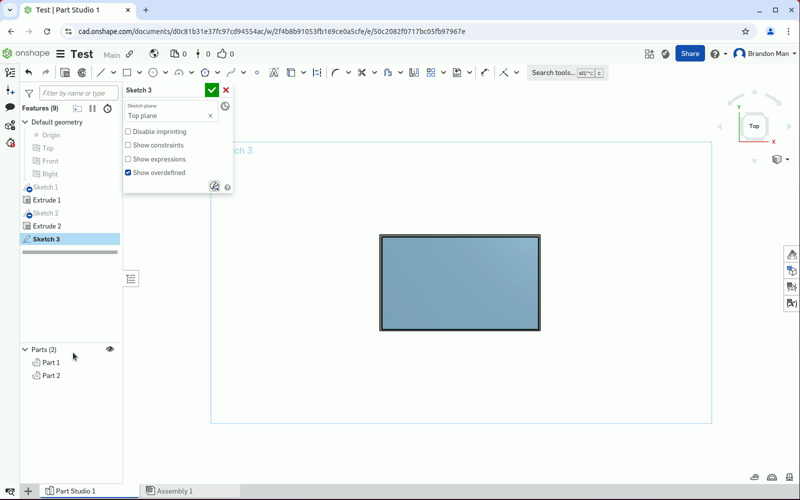
key(y)
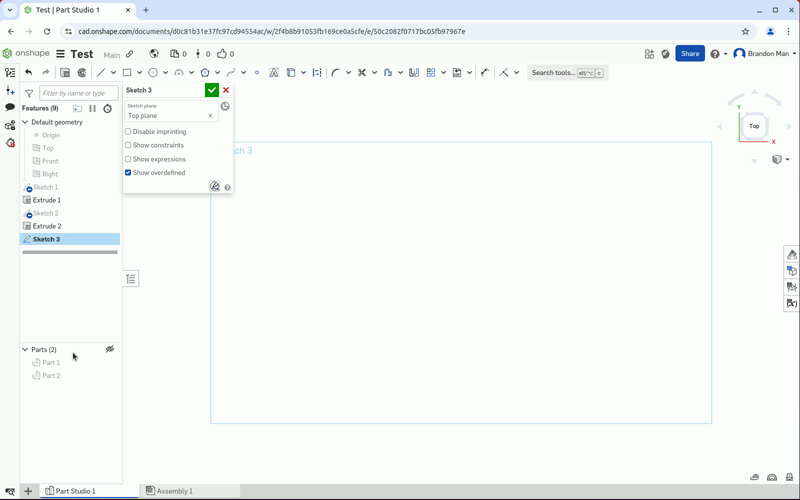
key(l)
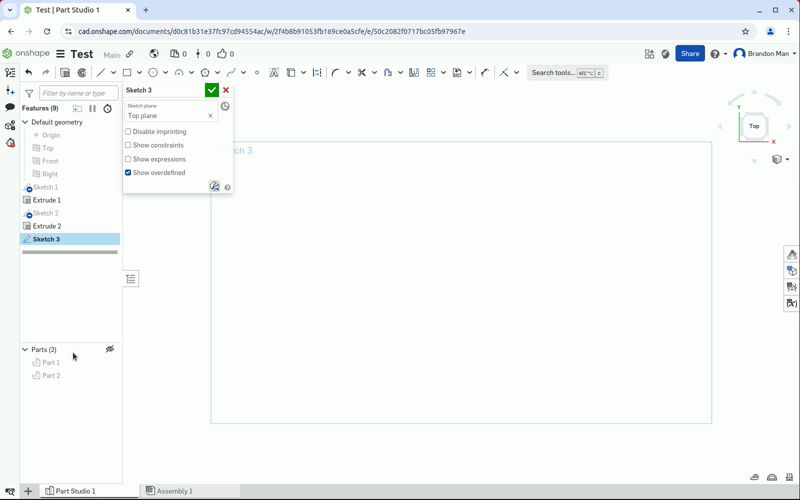
key_down(shift)
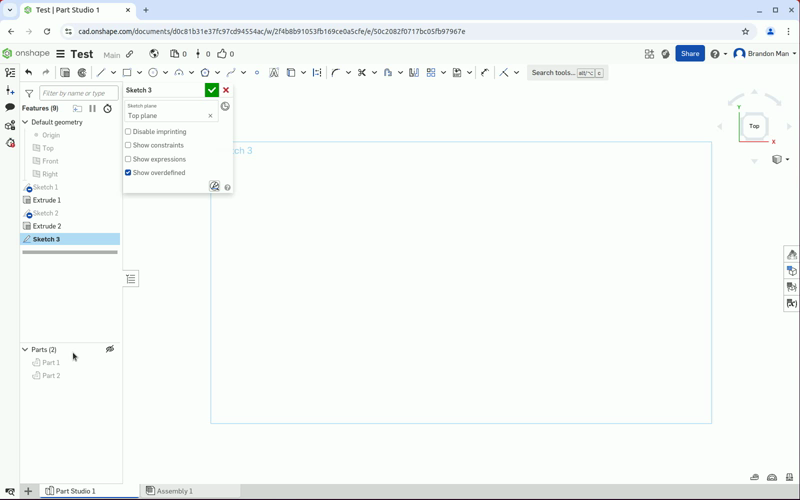
mouse_move(379, 330)
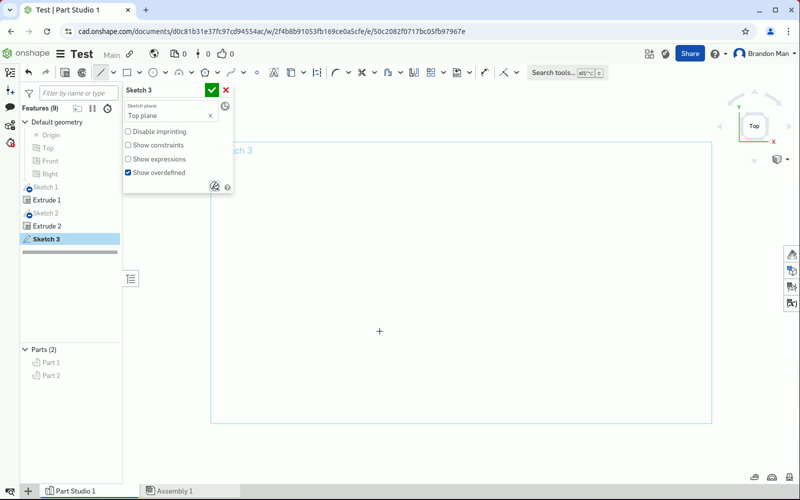
click(379, 330)
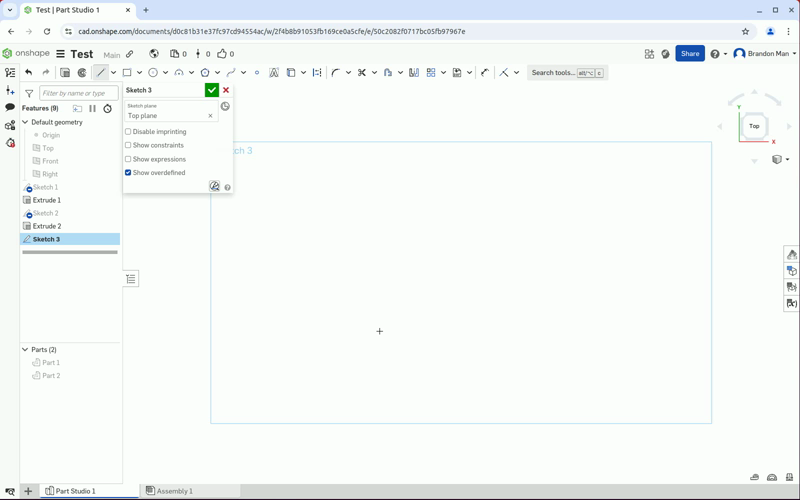
key_up(shift)
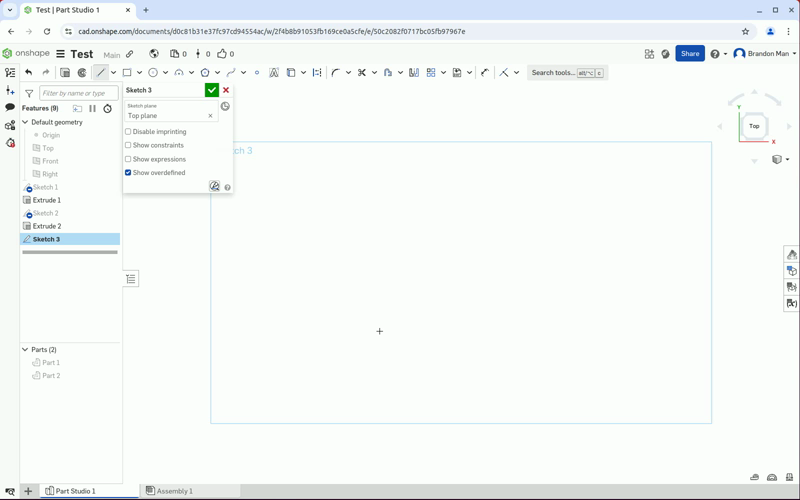
key_down(shift)
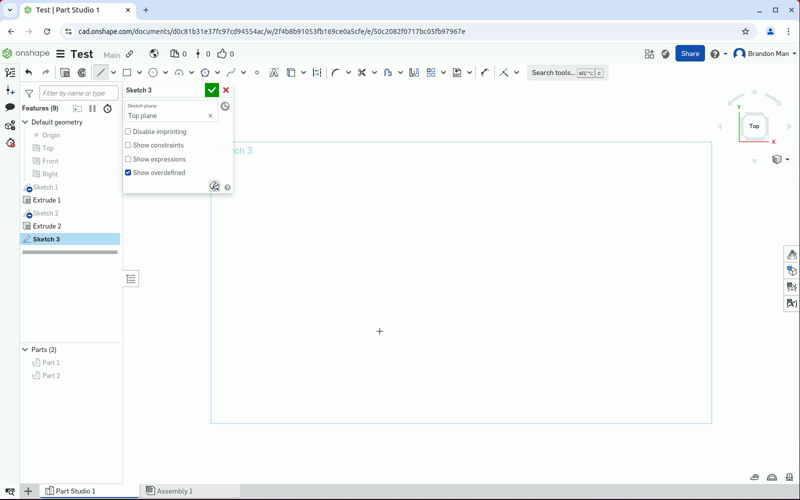
mouse_move(540, 330)
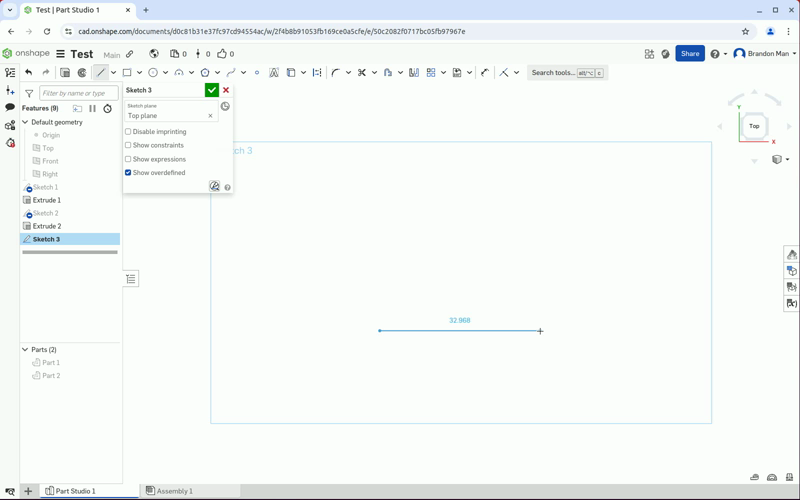
click(540, 330)
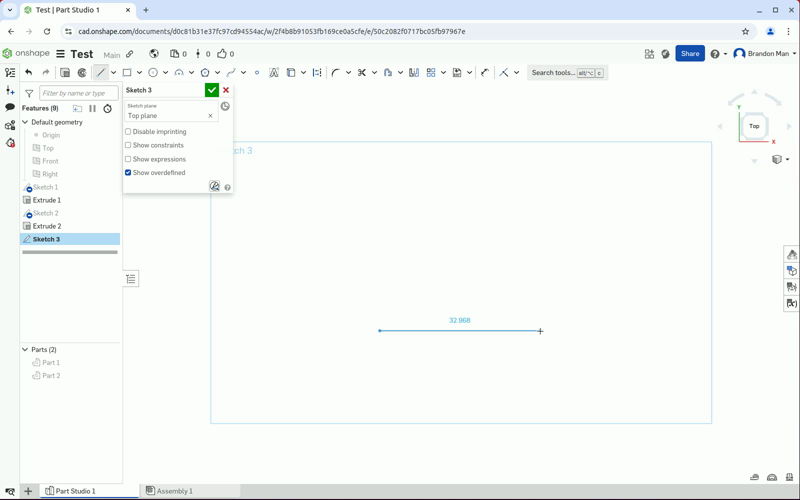
key_up(shift)
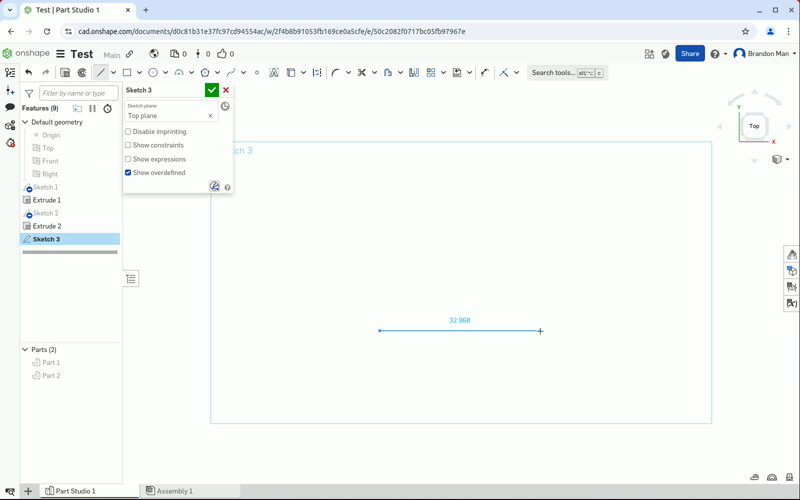
key_down(shift)
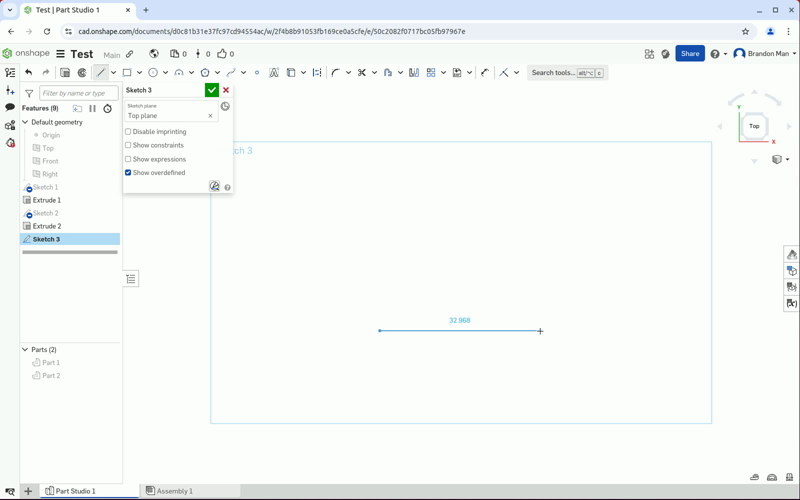
mouse_move(540, 234)
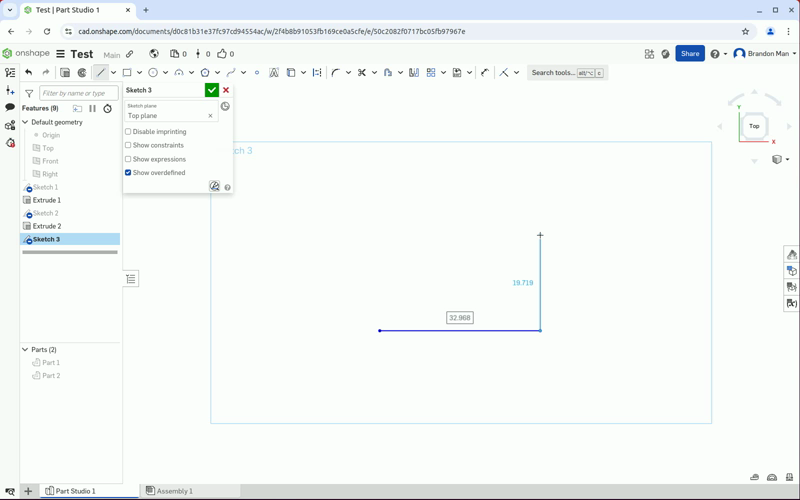
click(540, 234)
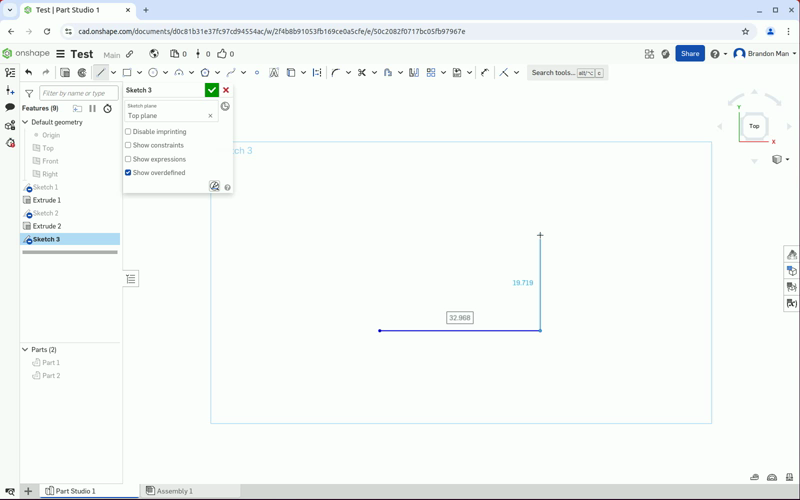
key_up(shift)
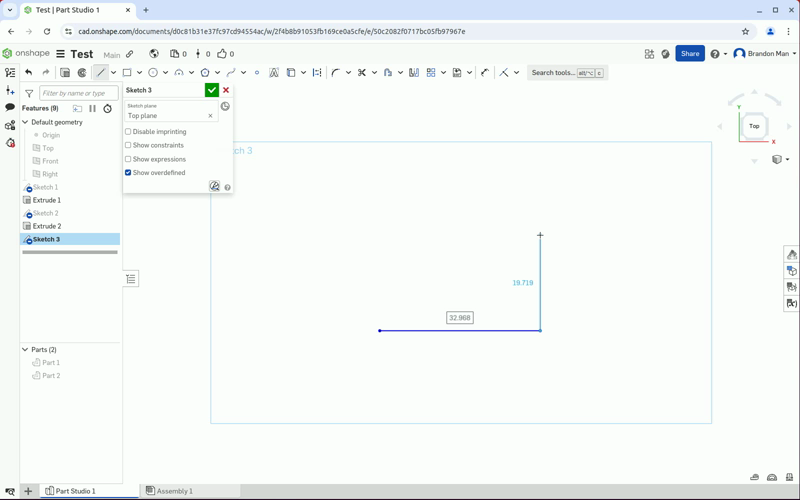
key_down(shift)
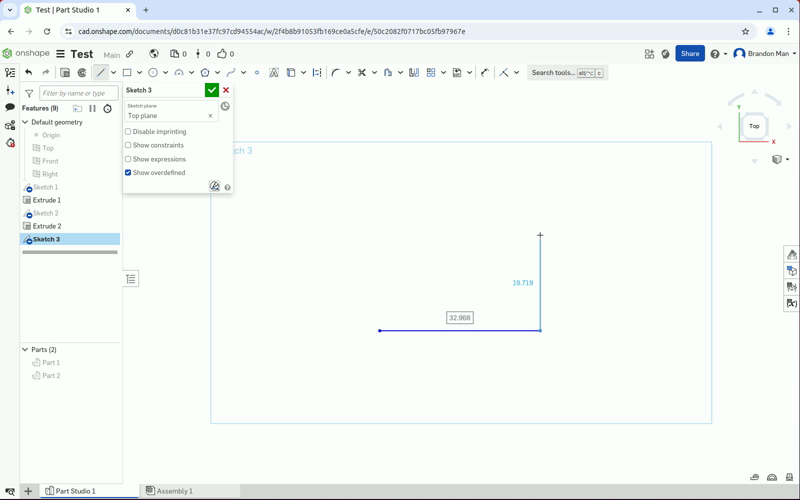
mouse_move(379, 234)
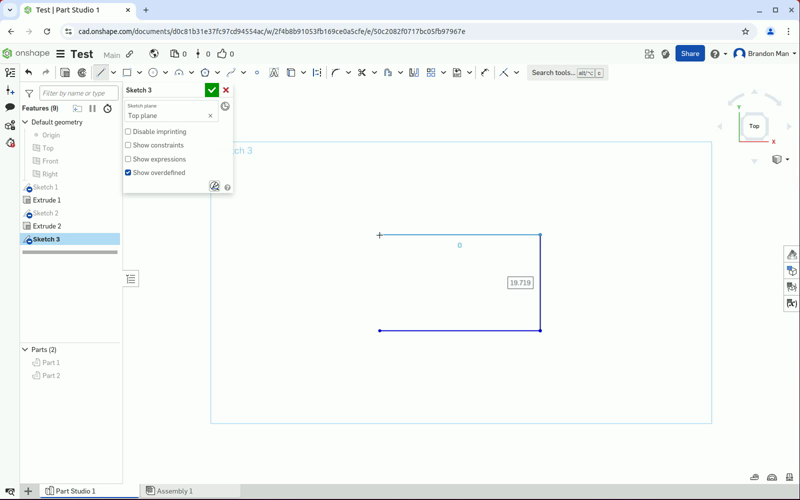
click(379, 234)
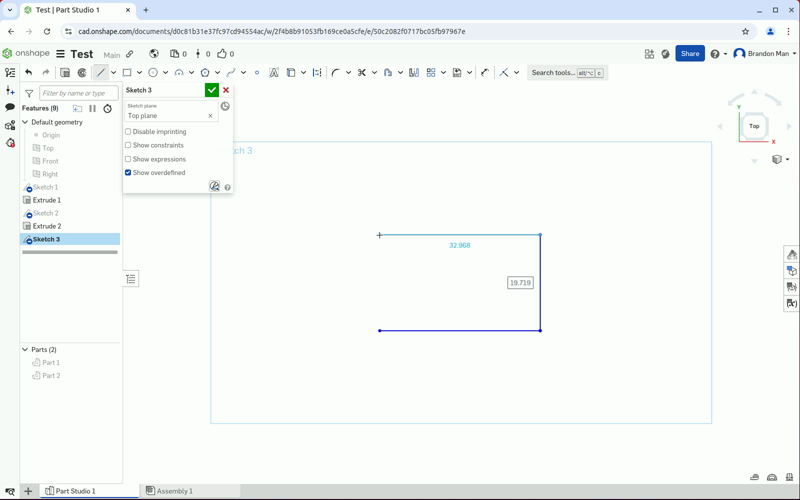
key_up(shift)
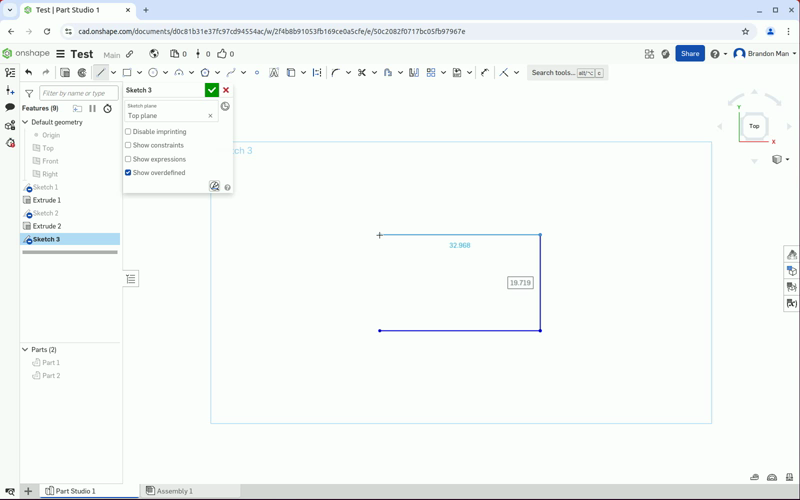
key_down(shift)
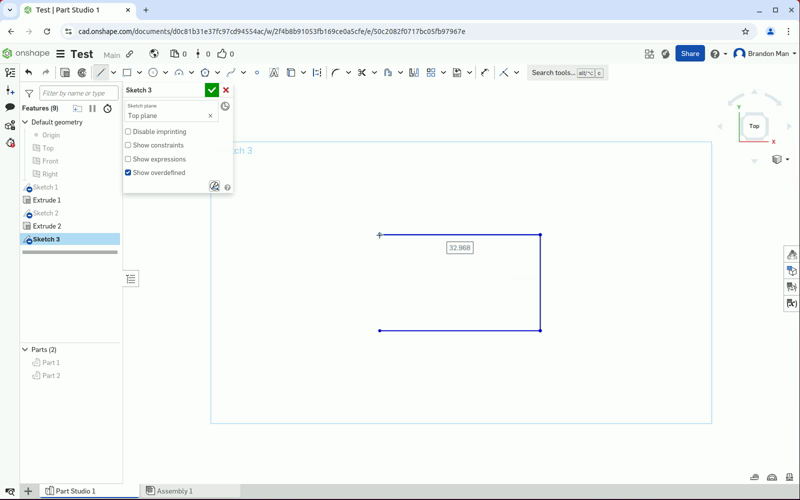
mouse_move(379, 330)
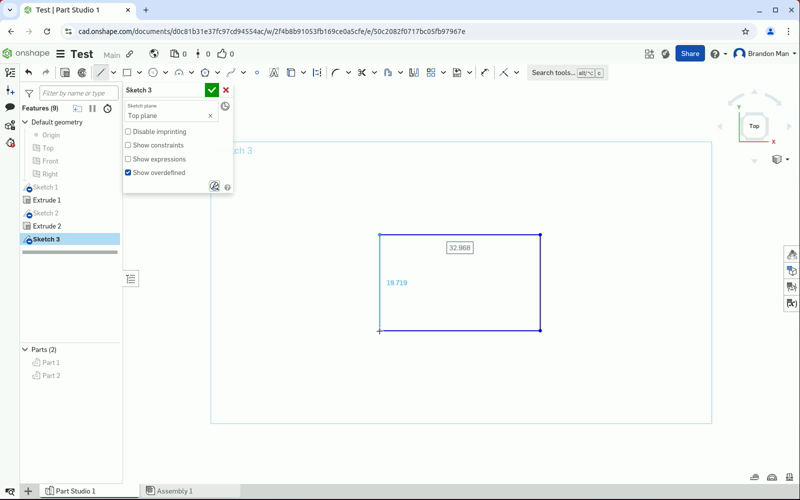
key_up(shift)
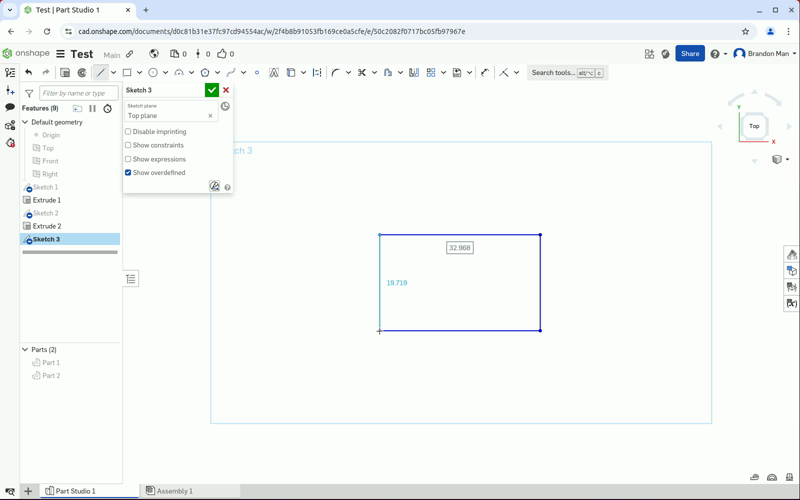
click(379, 330)
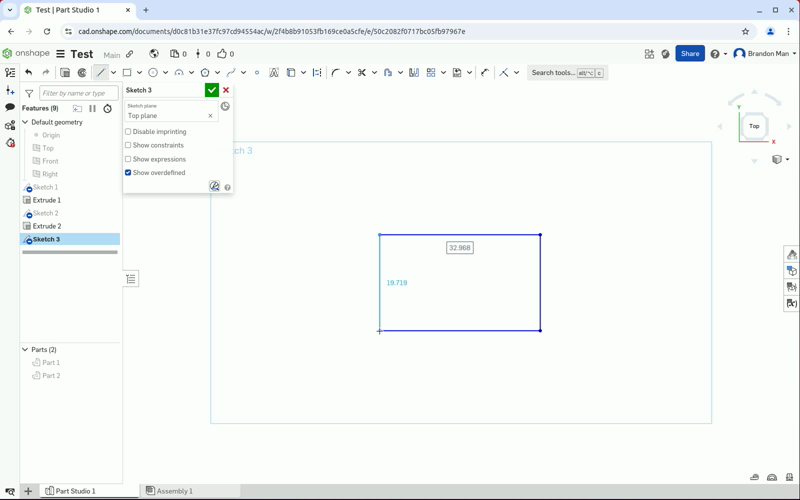
key(esc)
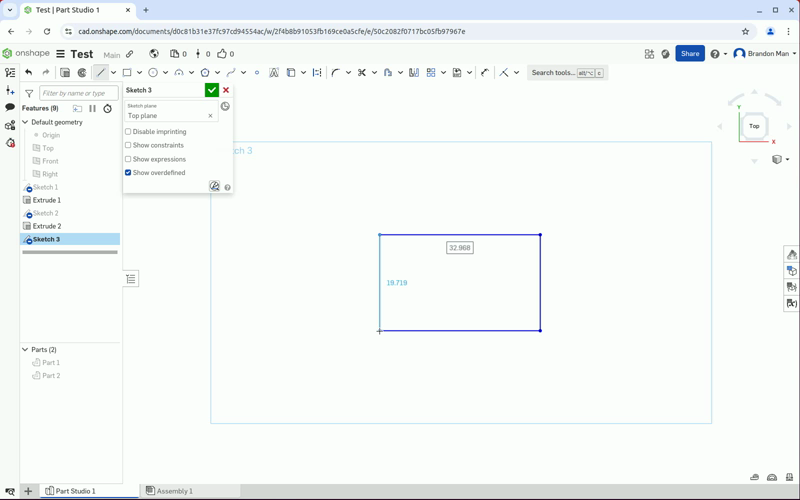
key(l)
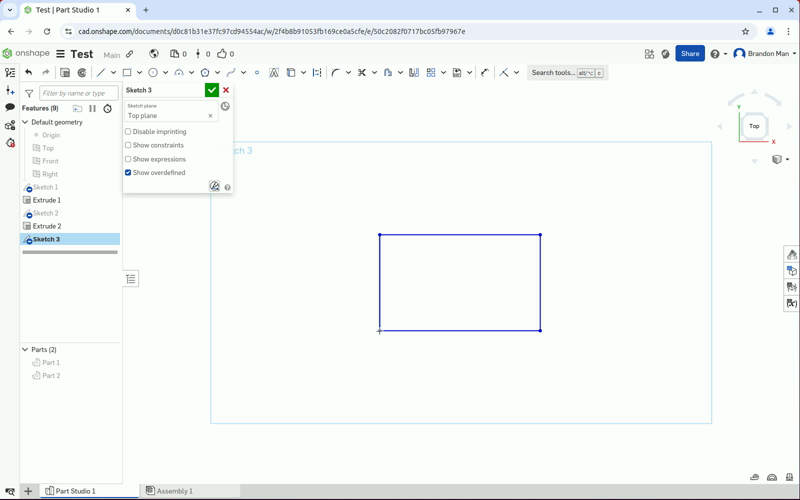
key_down(shift)
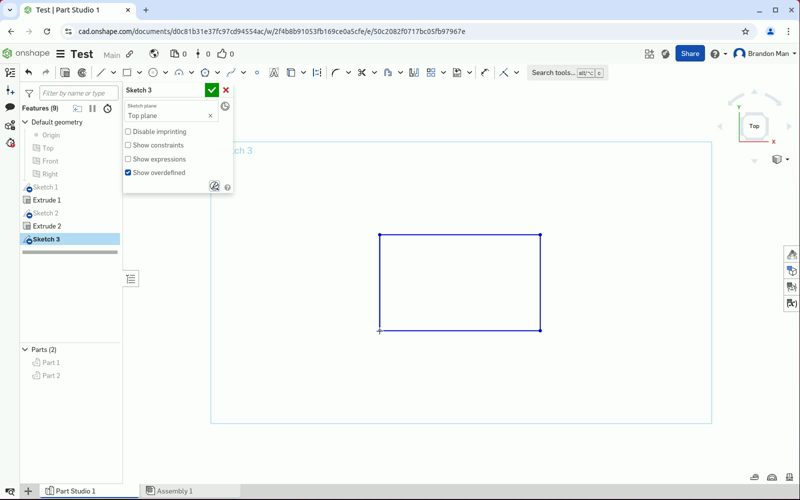
mouse_move(381, 329)
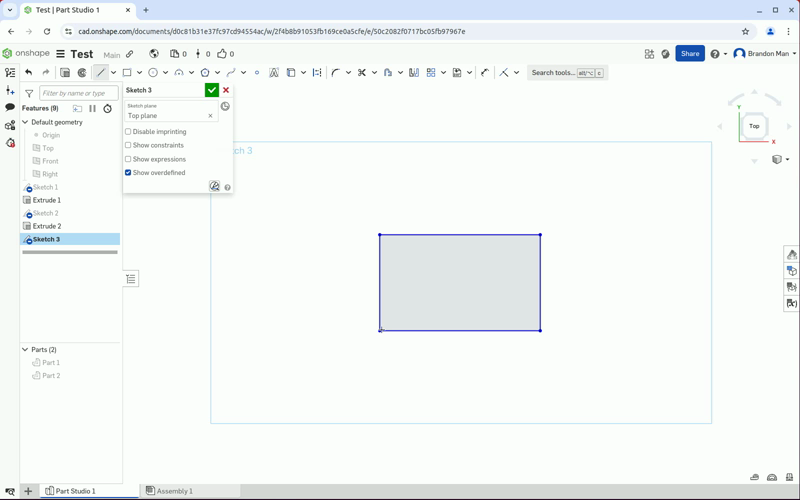
scroll(6)
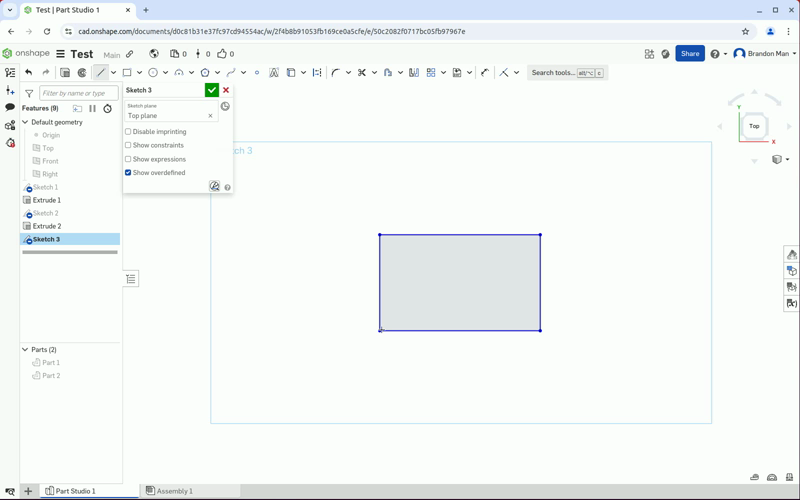
scroll(6)
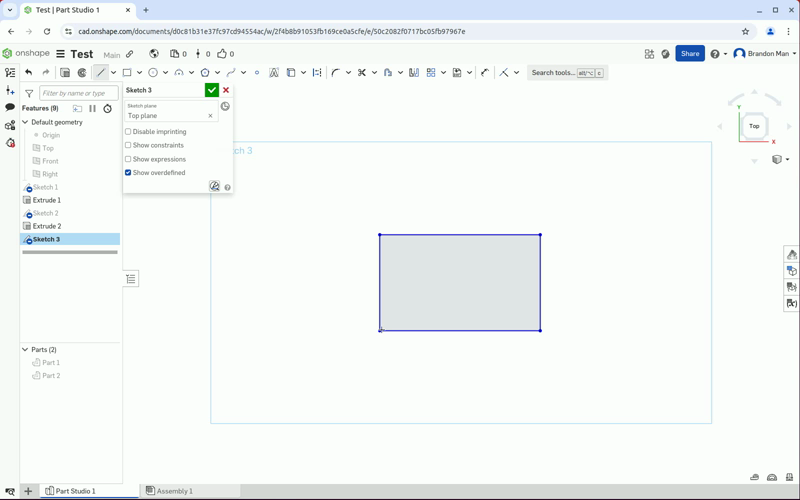
scroll(6)
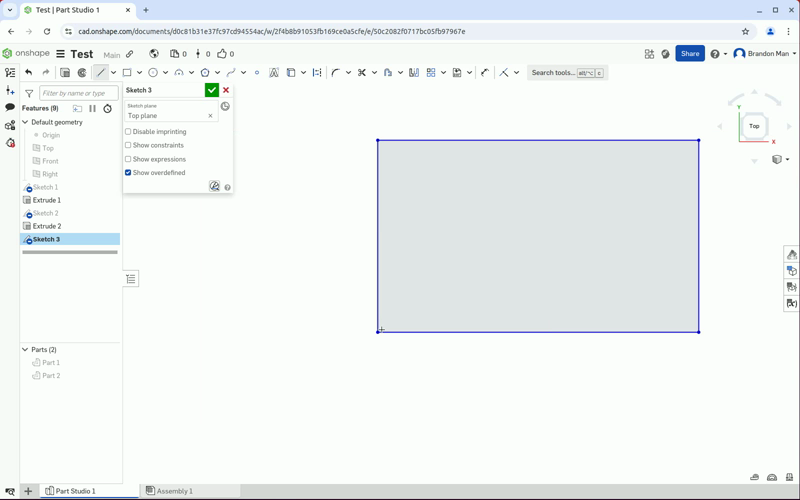
scroll(6)
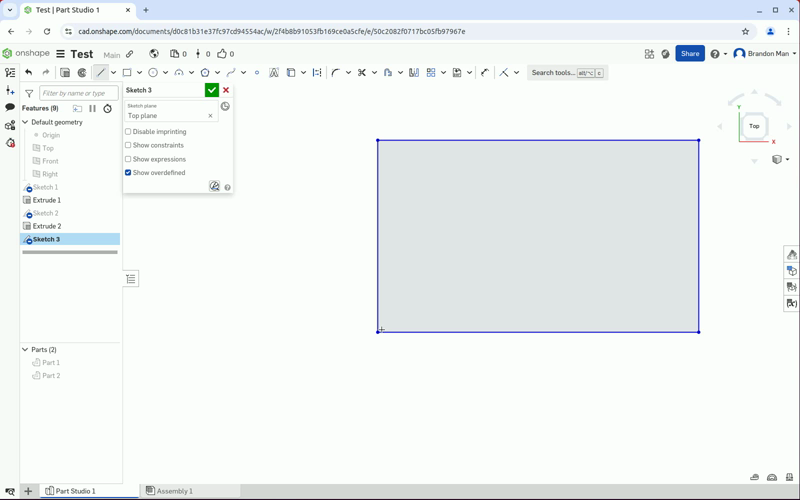
scroll(6)
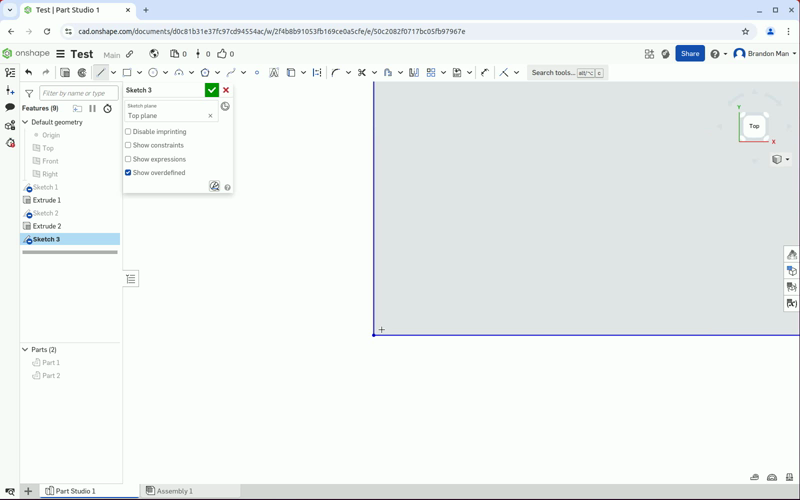
scroll(6)
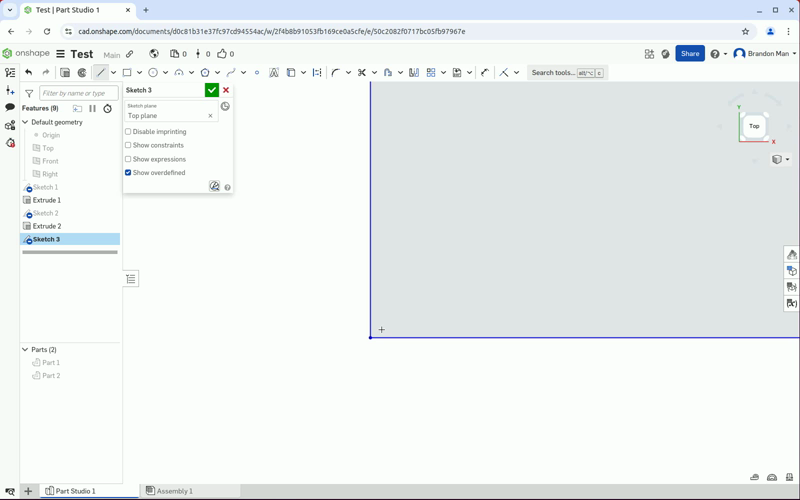
scroll(6)
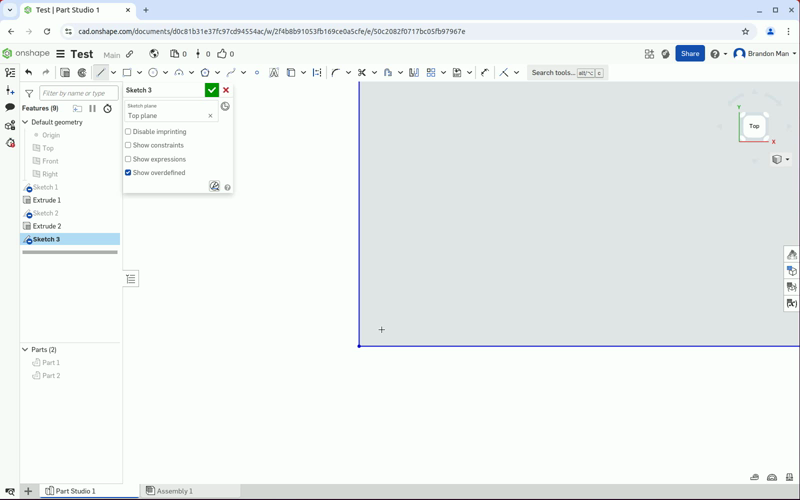
click(381, 329)
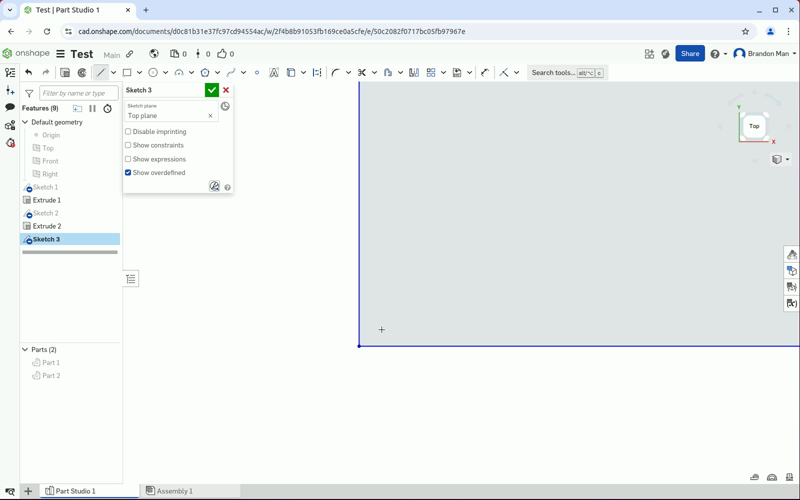
scroll(-6)
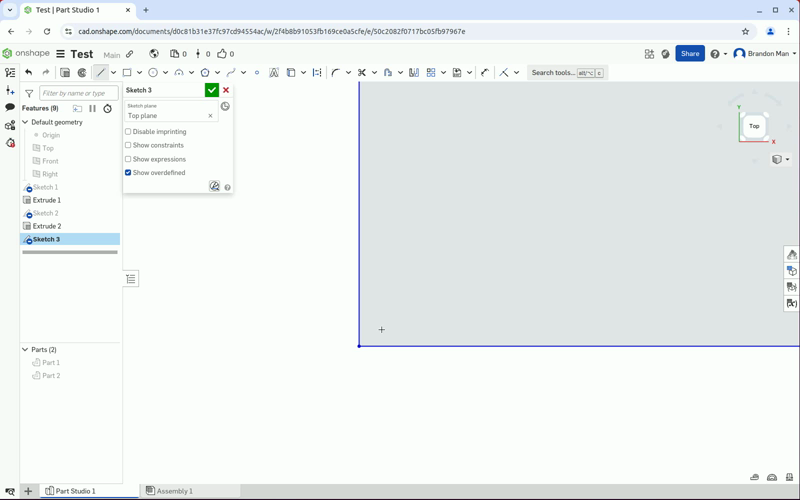
scroll(-6)
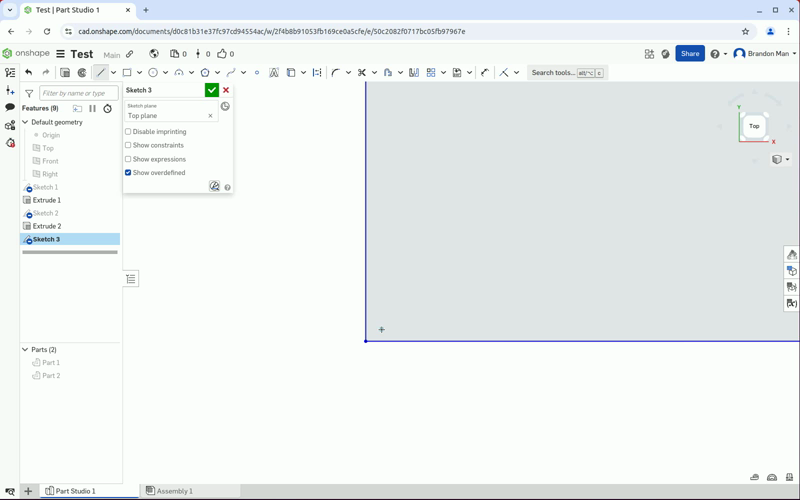
scroll(-6)
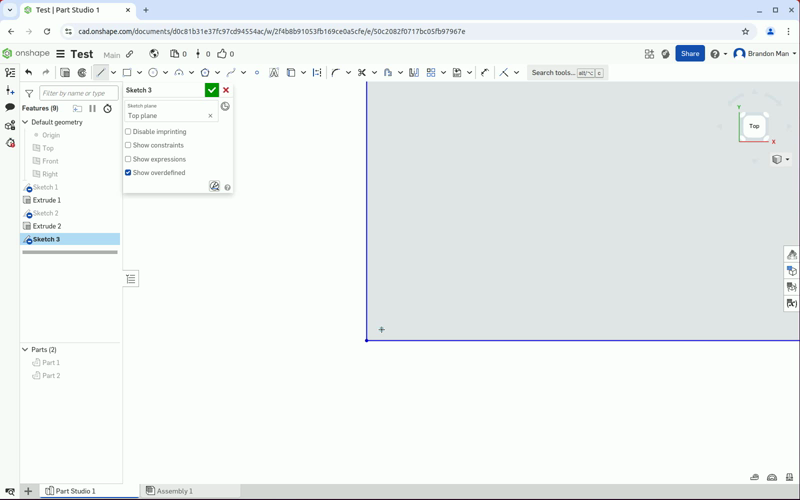
scroll(-6)
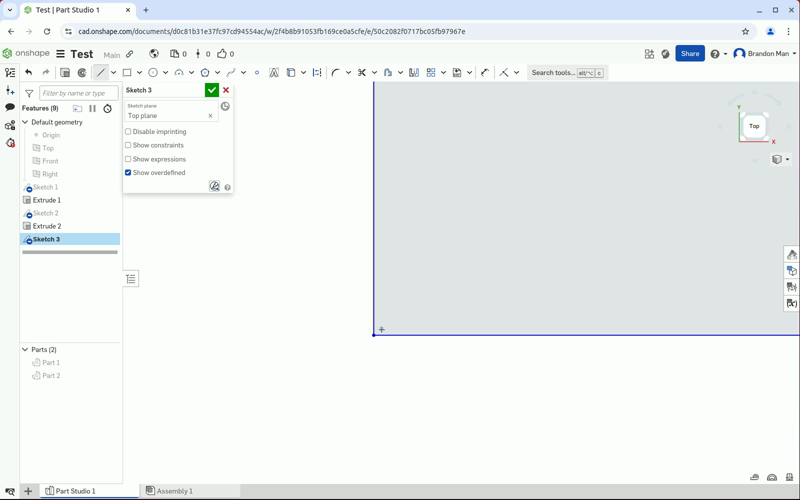
scroll(-6)
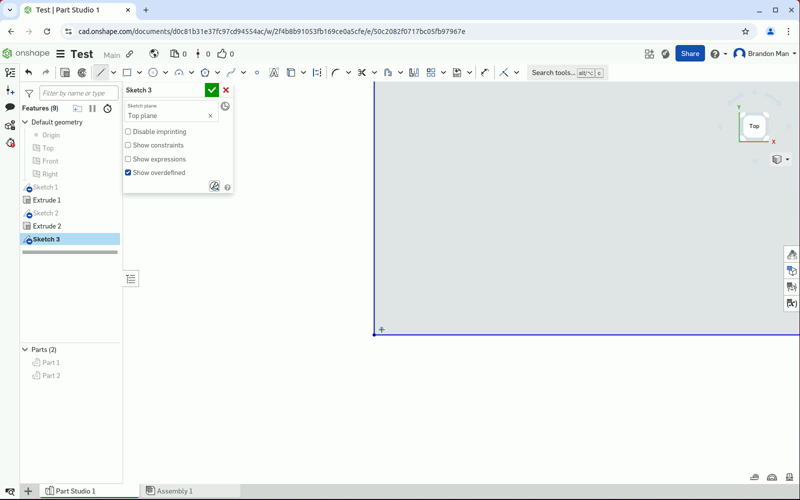
scroll(-6)
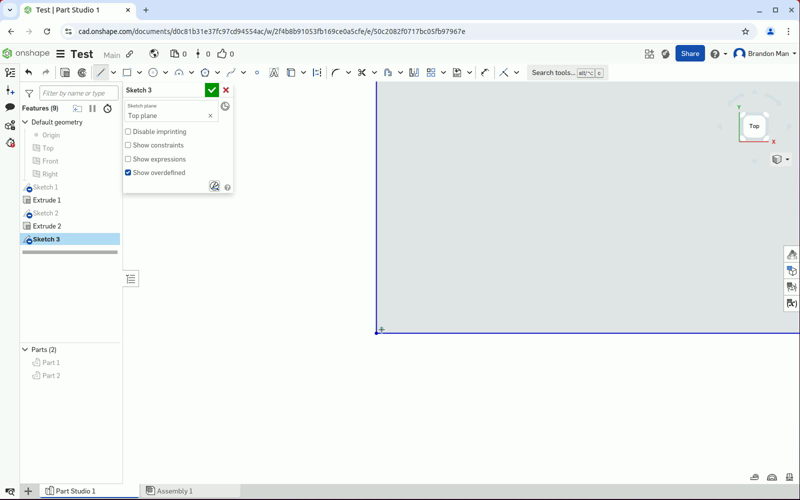
scroll(-6)
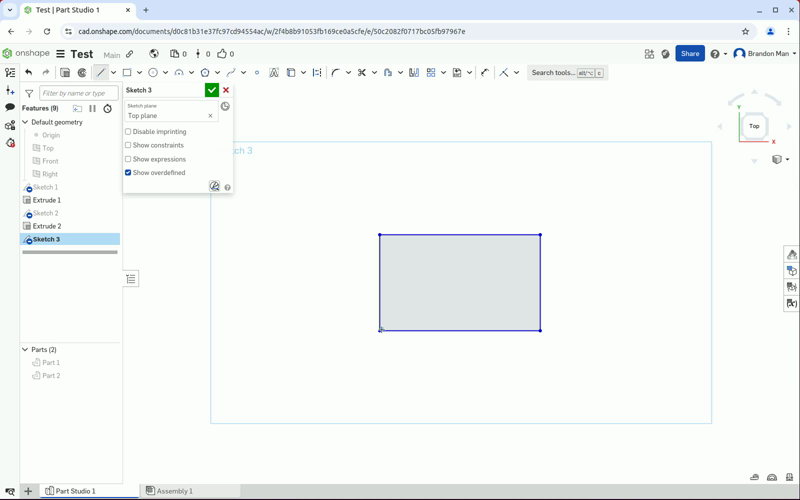
key_up(shift)
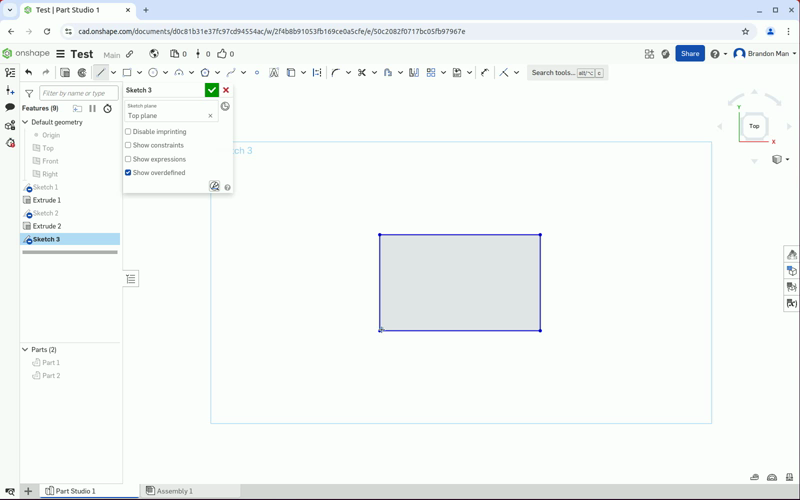
key_down(shift)
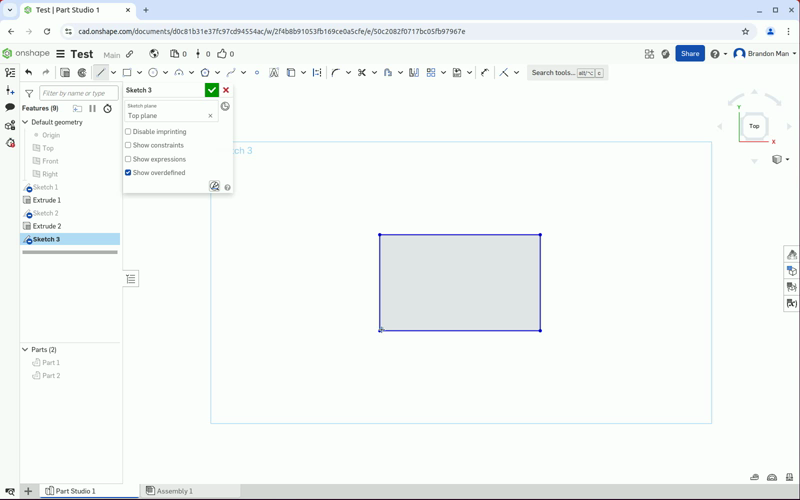
mouse_move(538, 329)
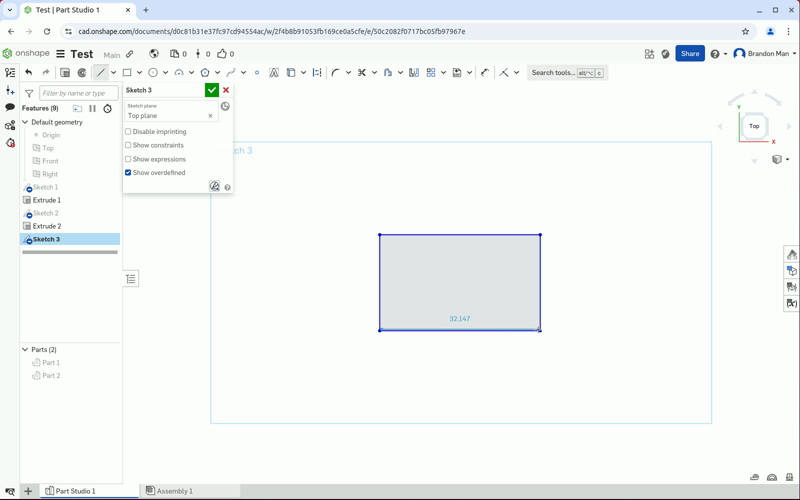
scroll(6)
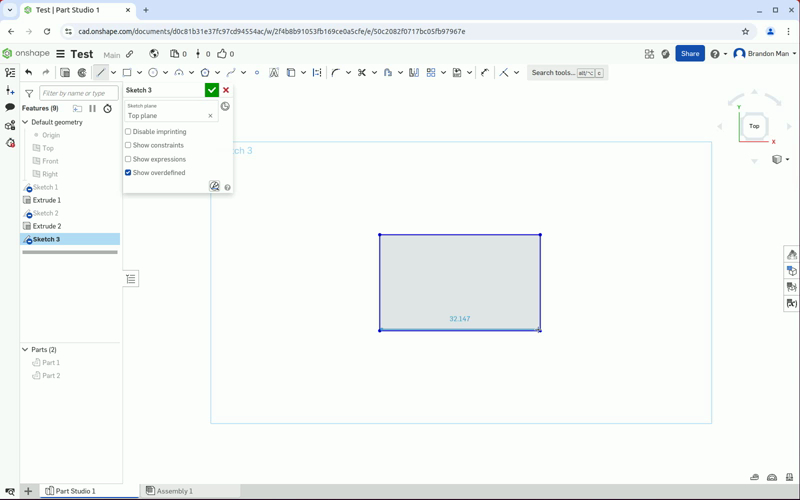
scroll(6)
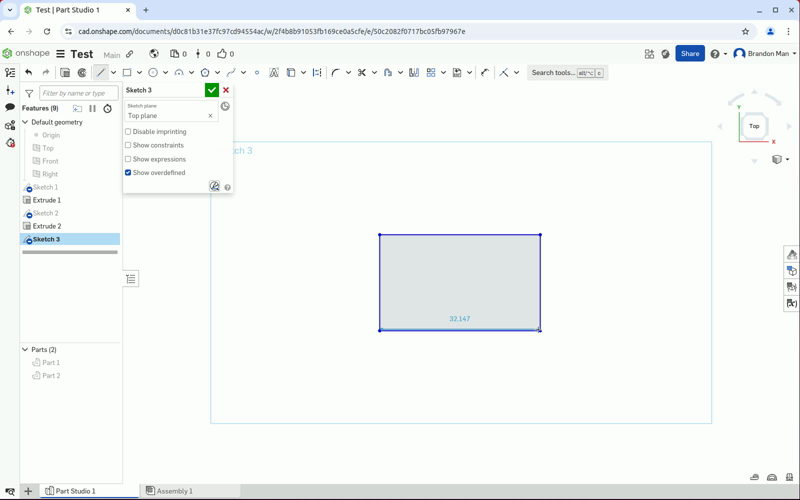
scroll(6)
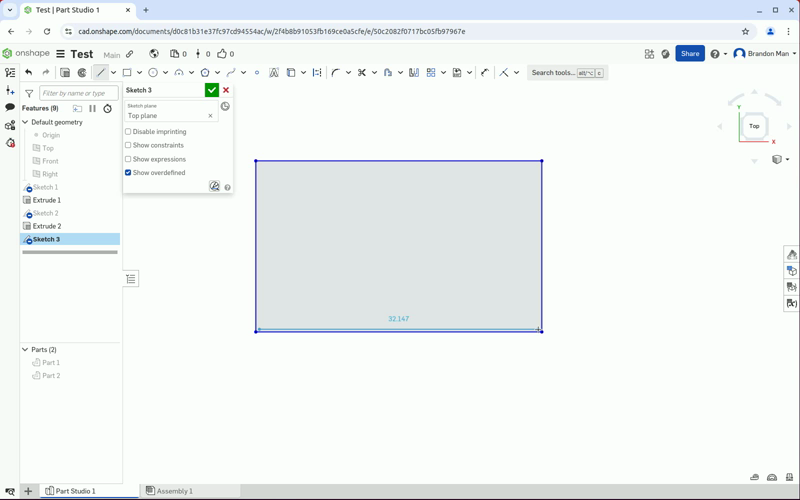
scroll(6)
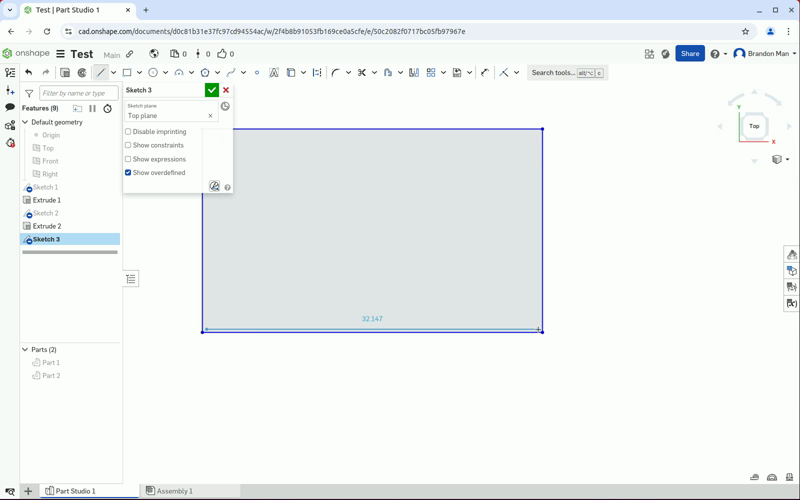
scroll(6)
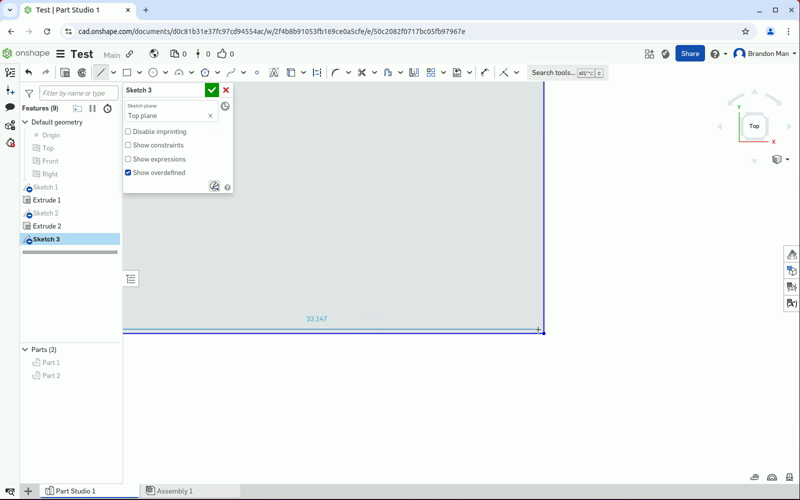
scroll(6)
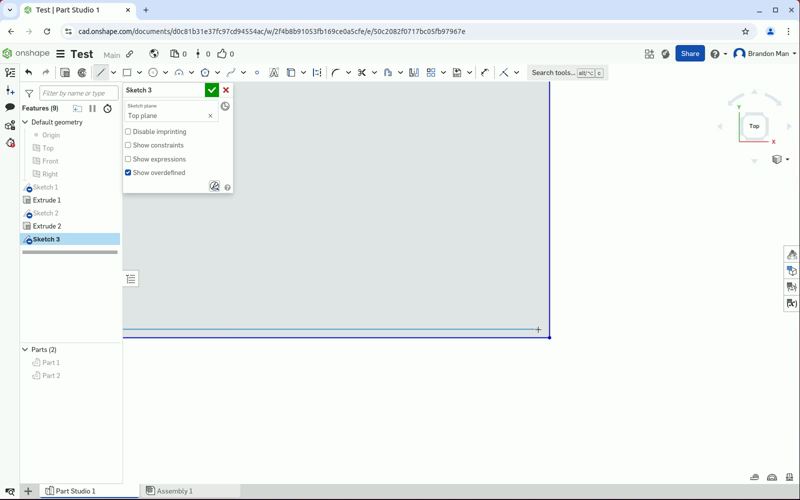
scroll(6)
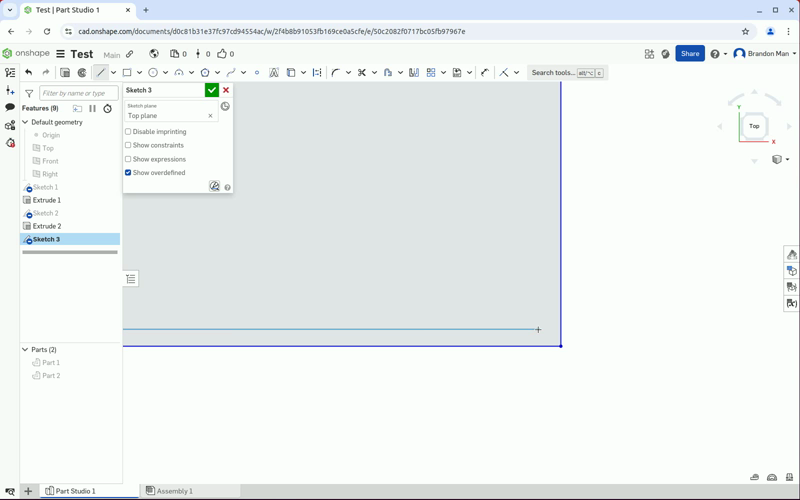
click(538, 329)
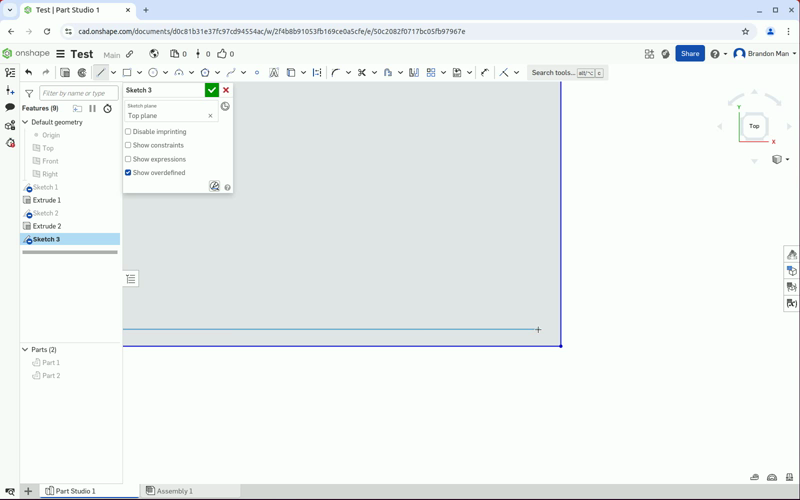
scroll(-6)
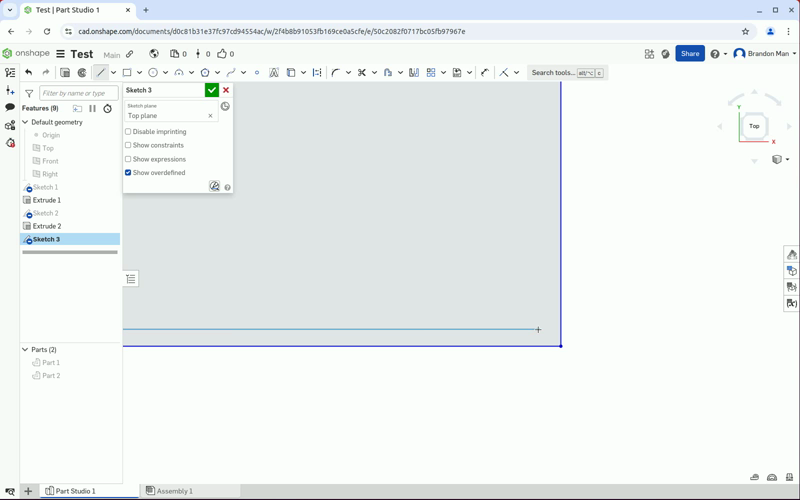
scroll(-6)
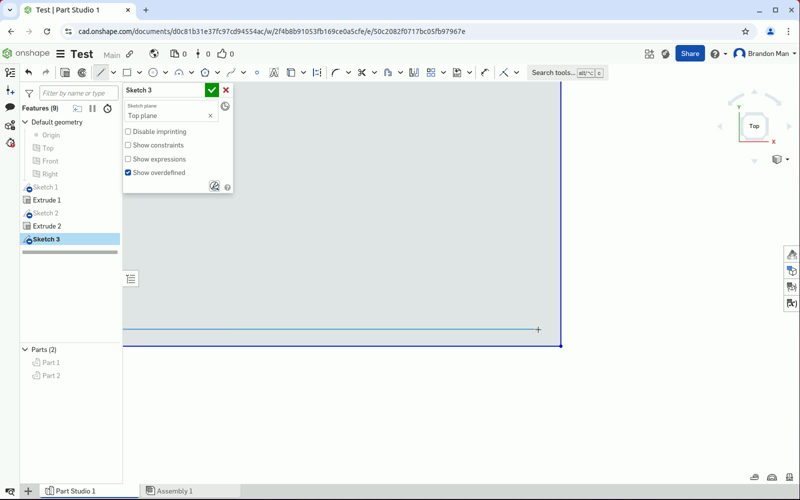
scroll(-6)
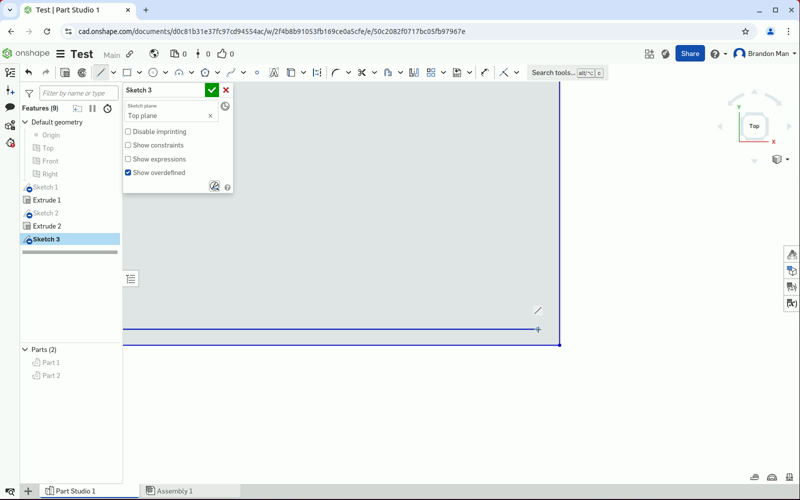
scroll(-6)
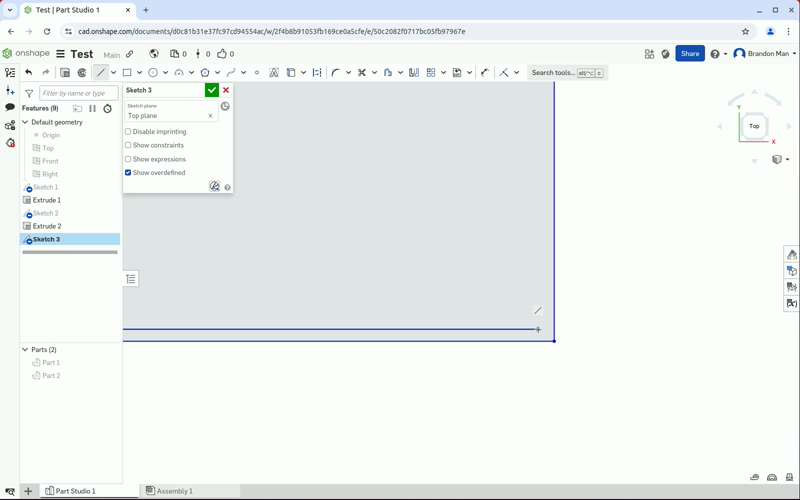
scroll(-6)
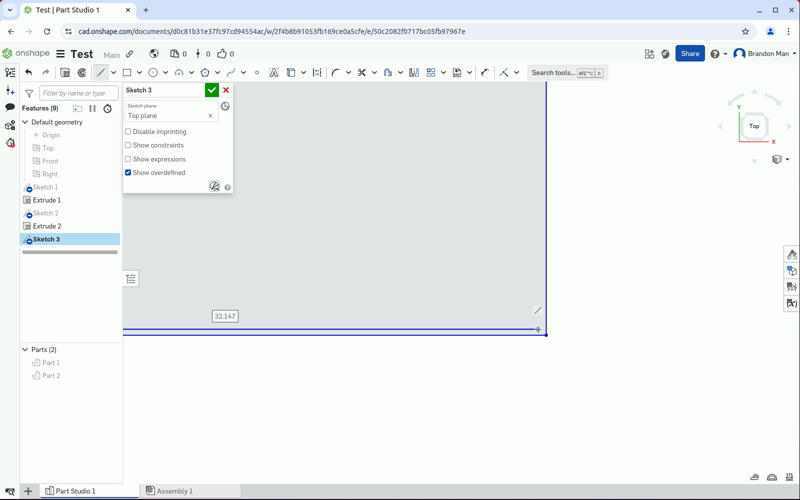
scroll(-6)
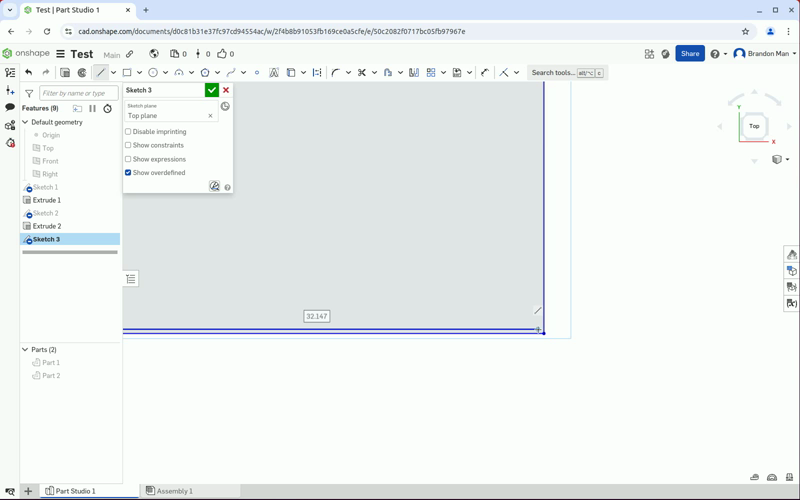
scroll(-6)
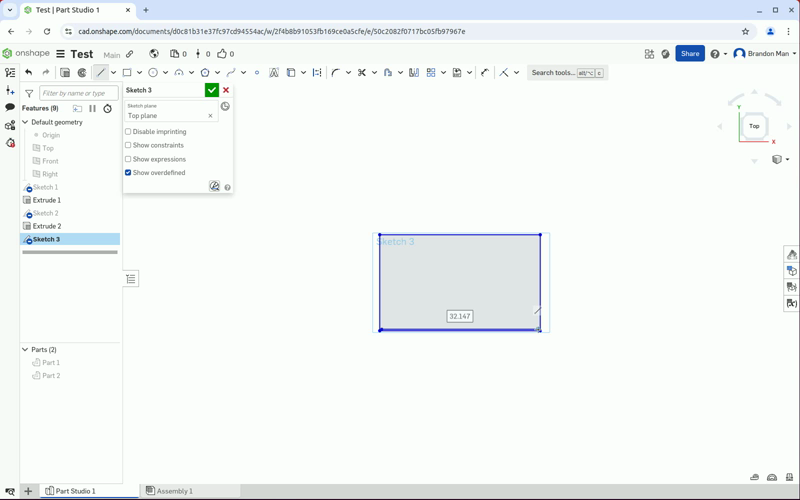
key_up(shift)
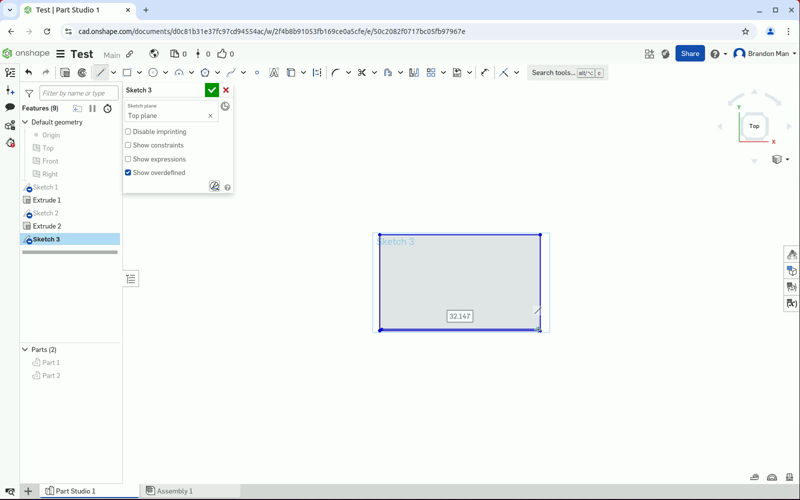
key_down(shift)
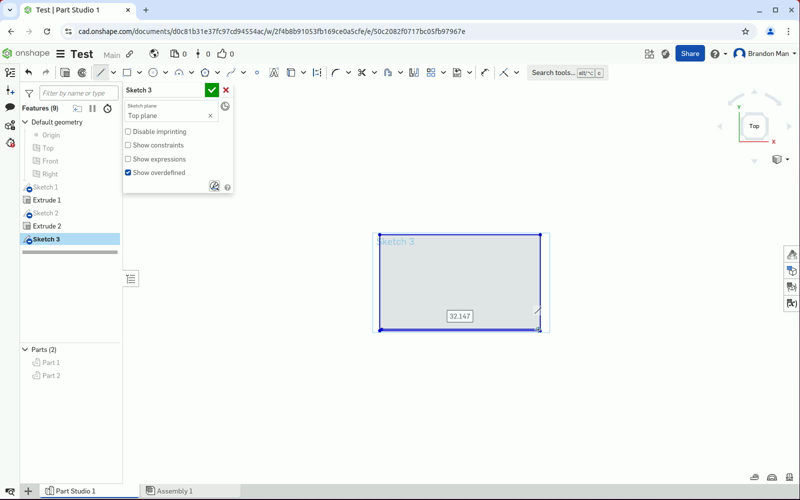
mouse_move(538, 236)
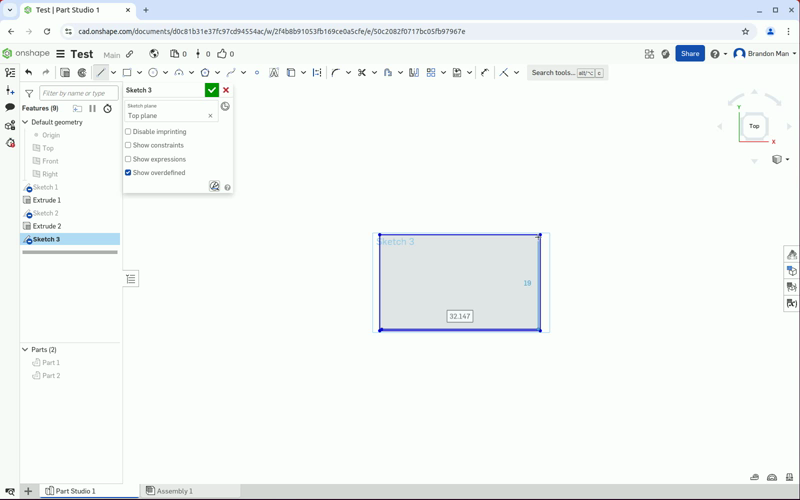
scroll(6)
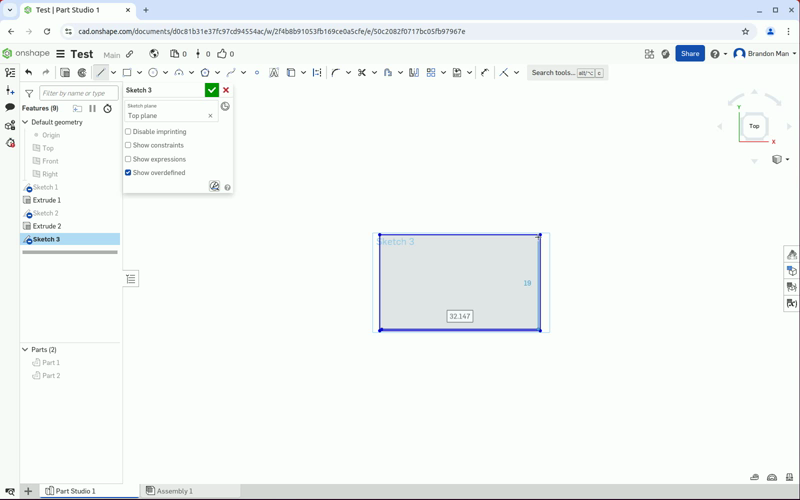
scroll(6)
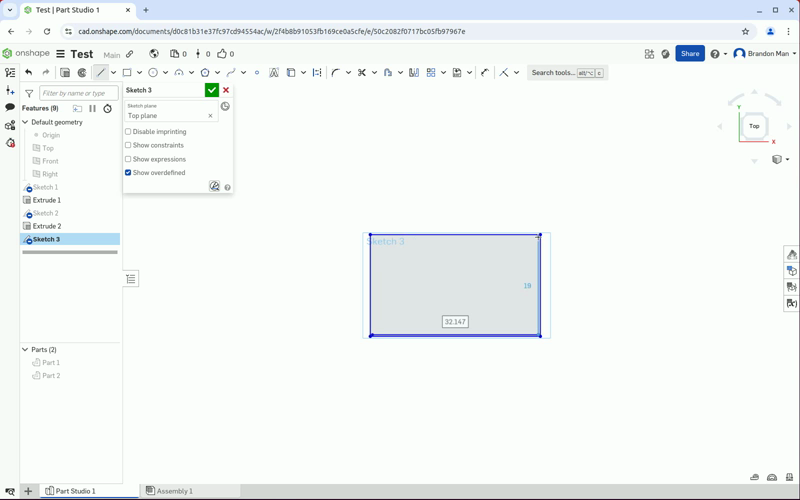
scroll(6)
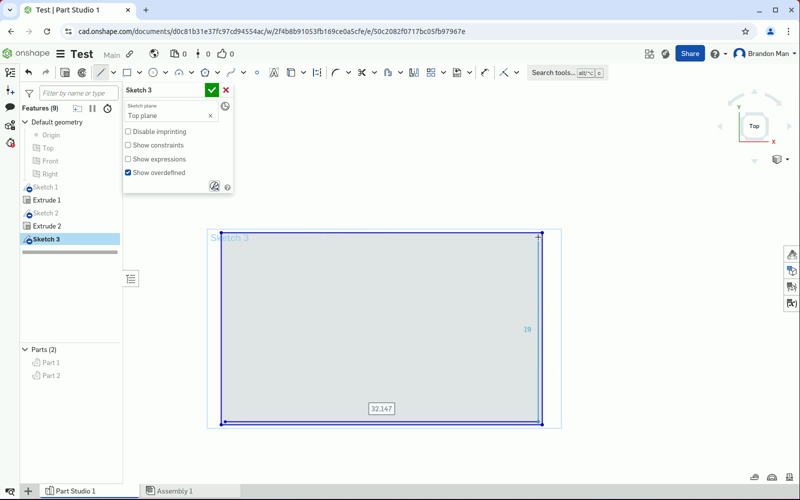
scroll(6)
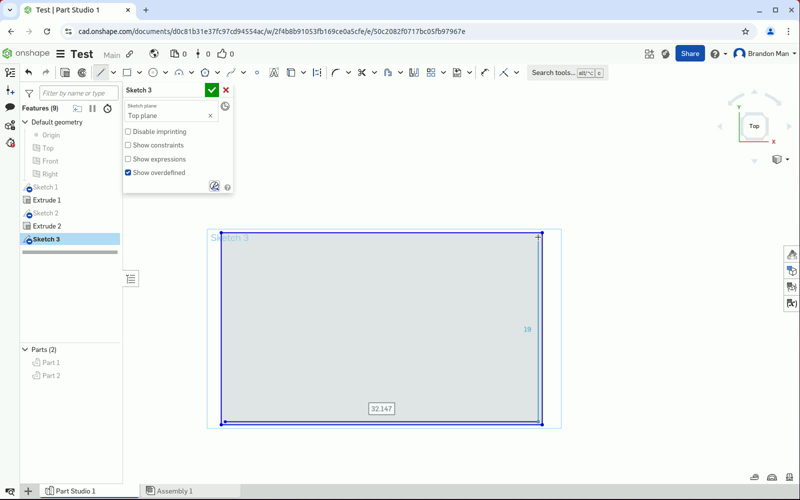
scroll(6)
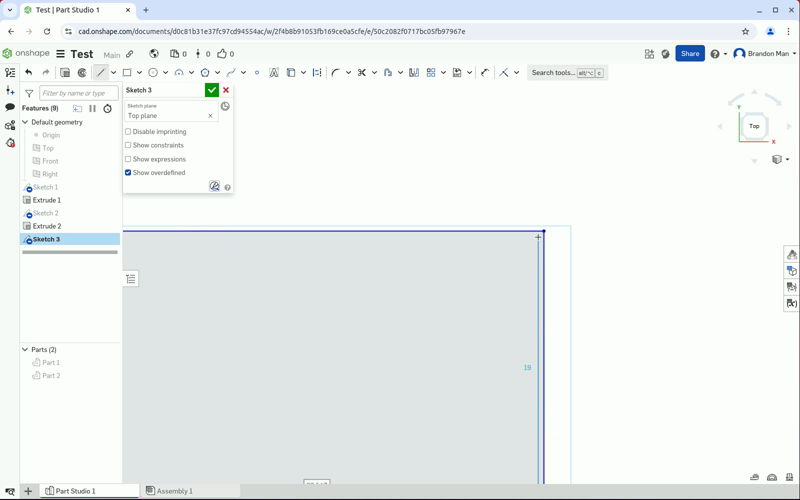
scroll(6)
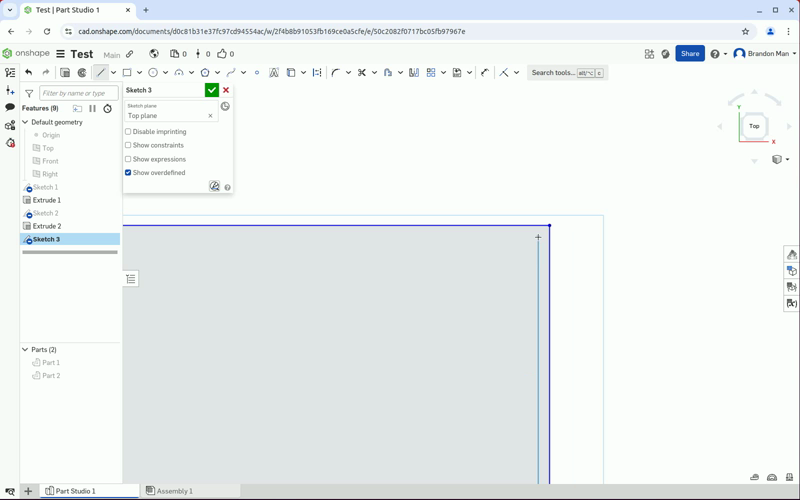
scroll(6)
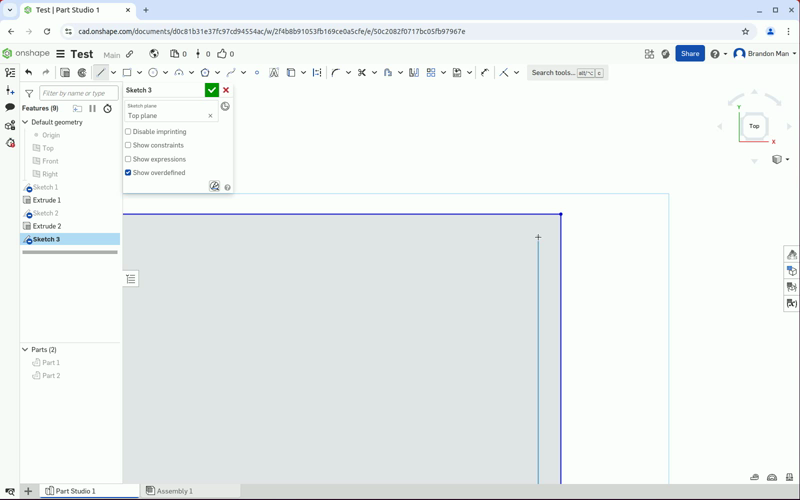
click(538, 236)
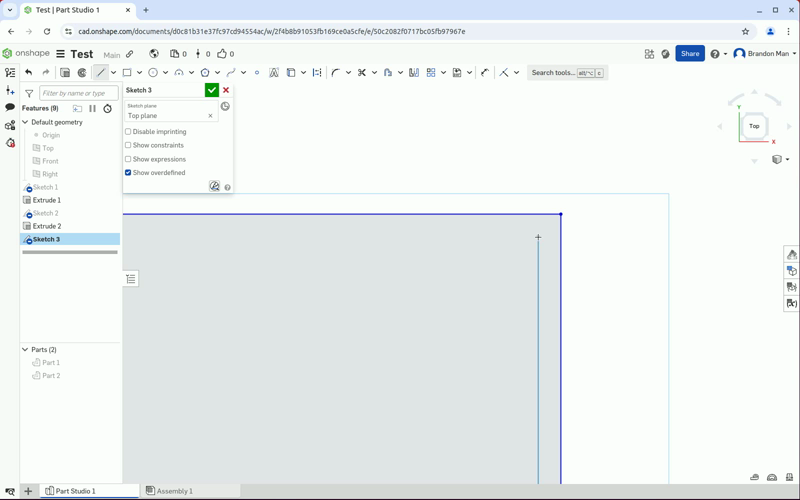
scroll(-6)
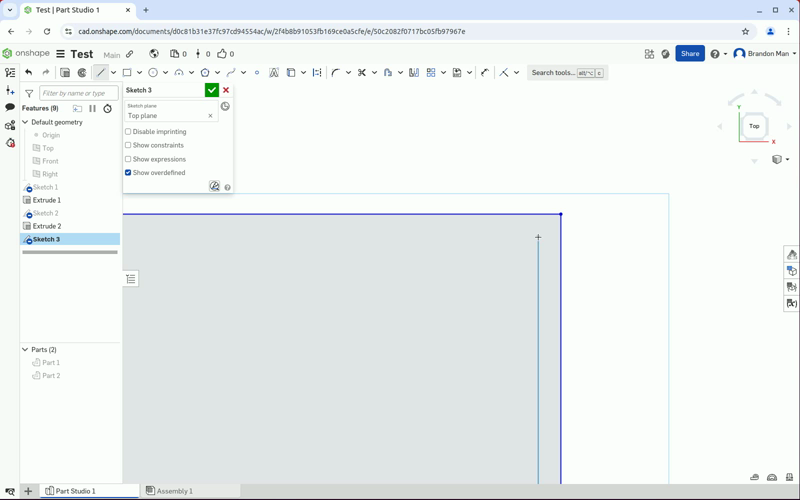
scroll(-6)
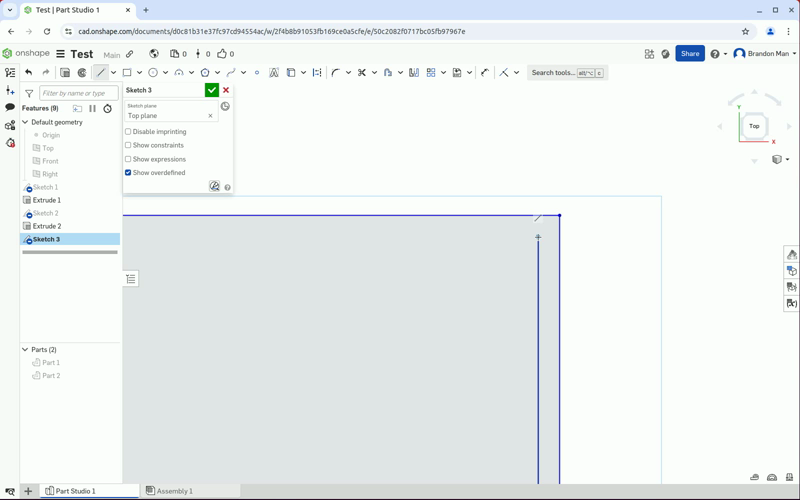
scroll(-6)
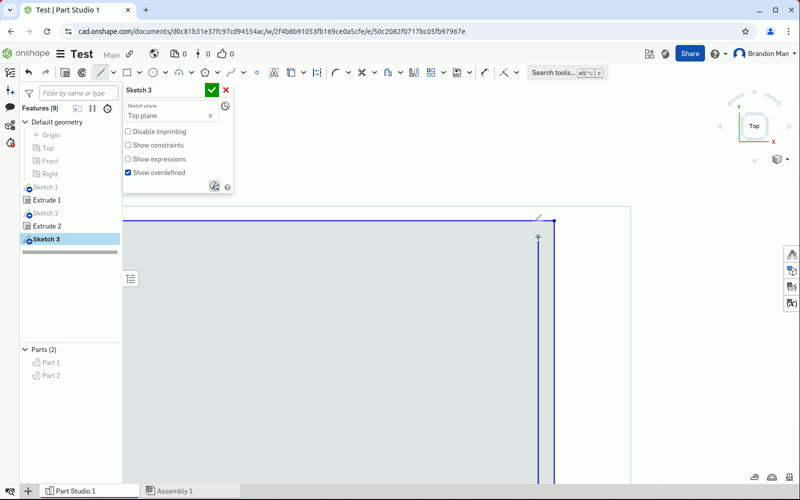
scroll(-6)
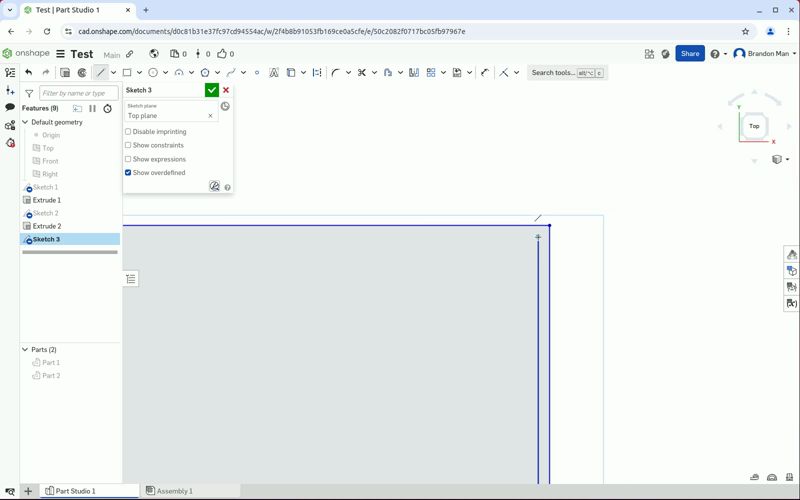
scroll(-6)
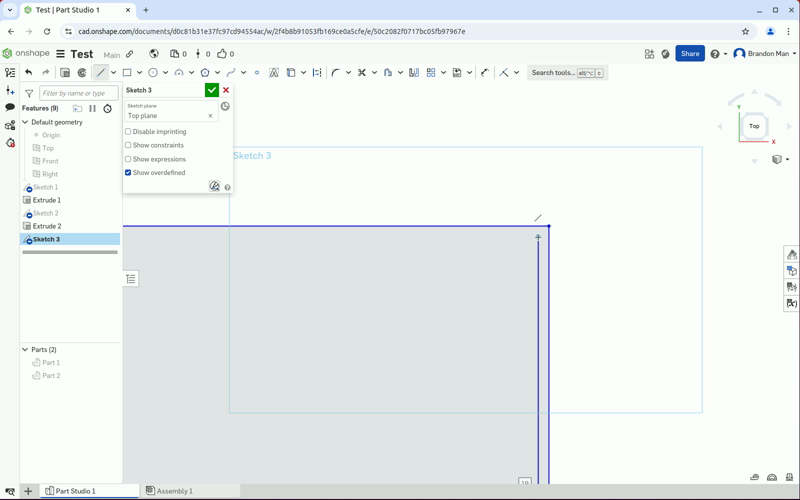
scroll(-6)
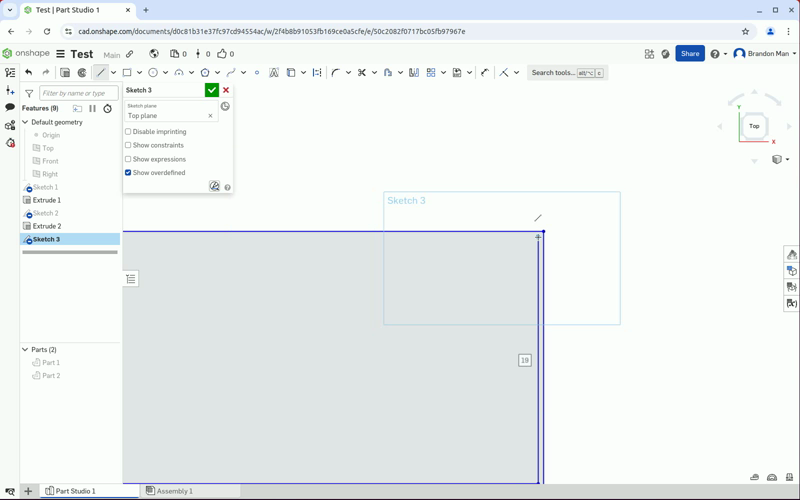
scroll(-6)
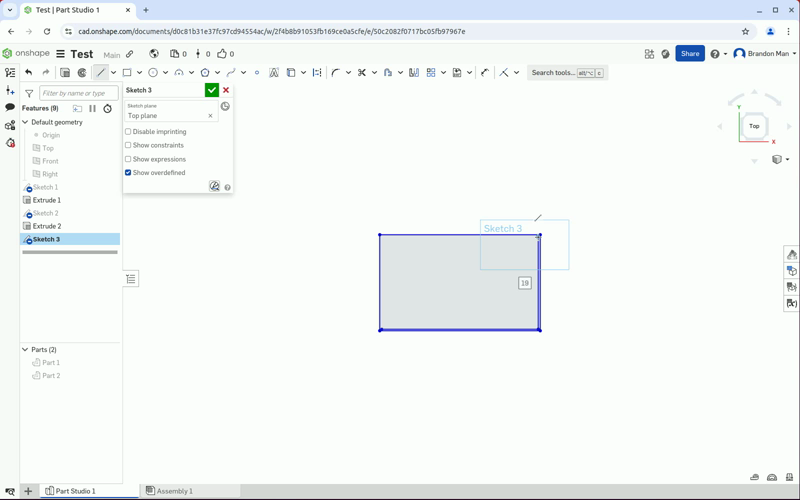
key_up(shift)
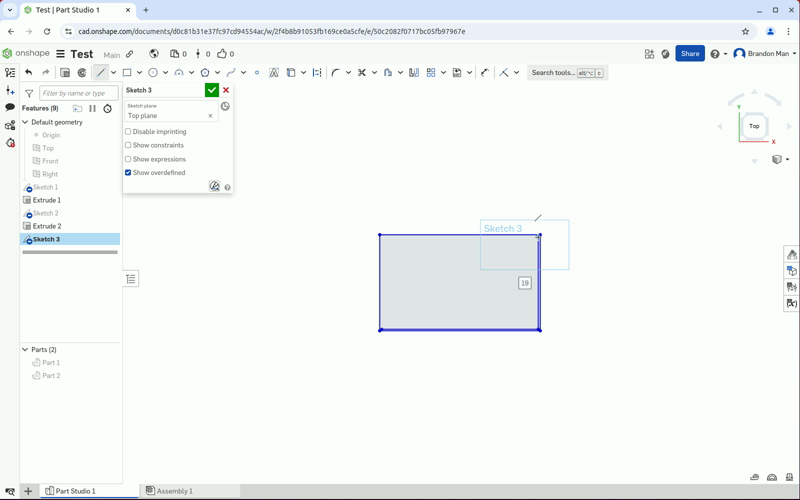
key_down(shift)
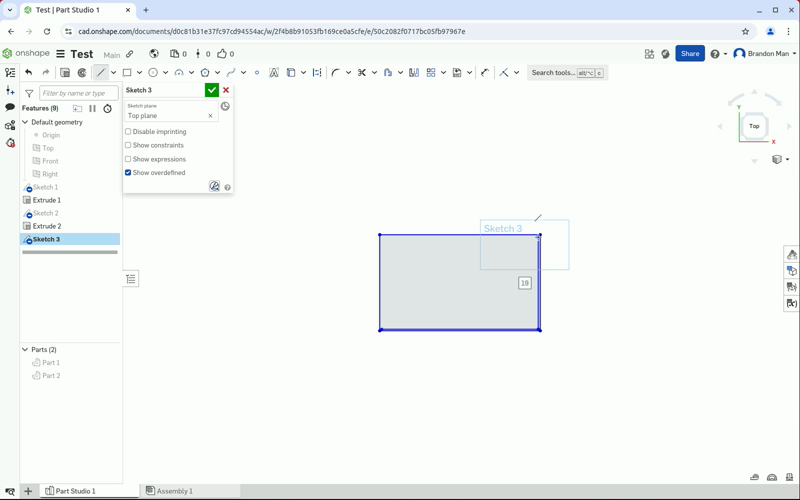
mouse_move(381, 236)
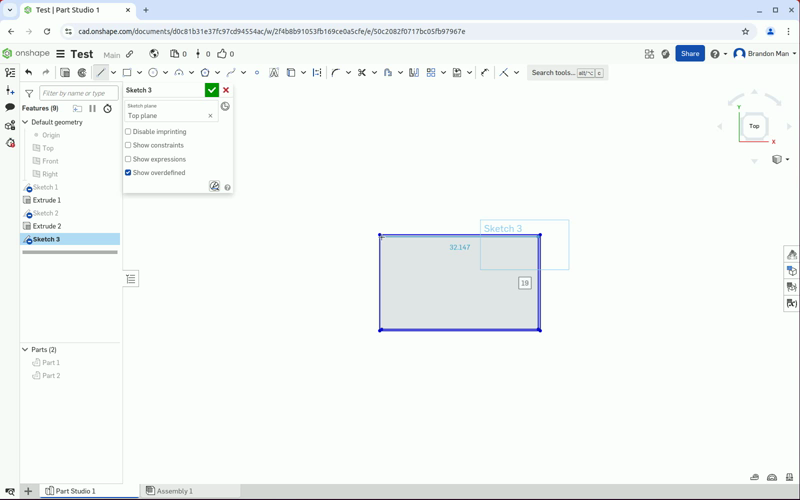
scroll(6)
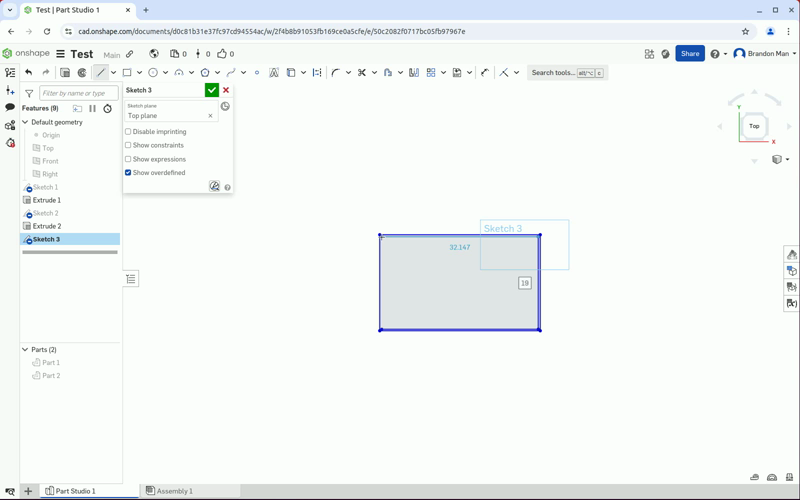
scroll(6)
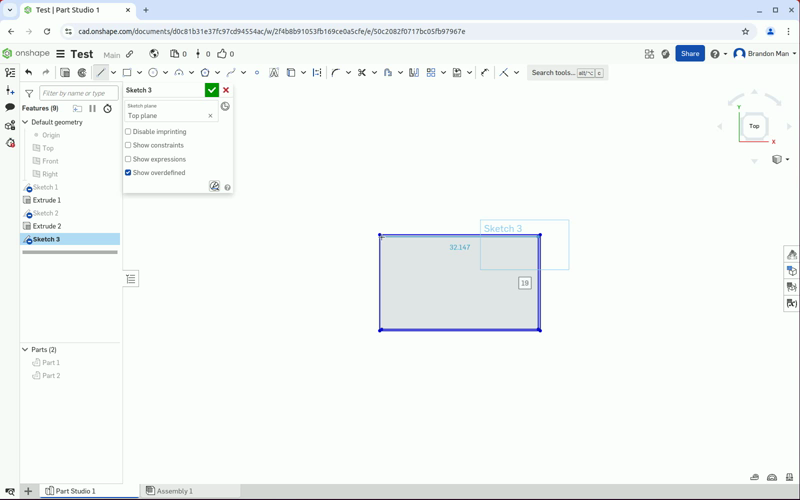
scroll(6)
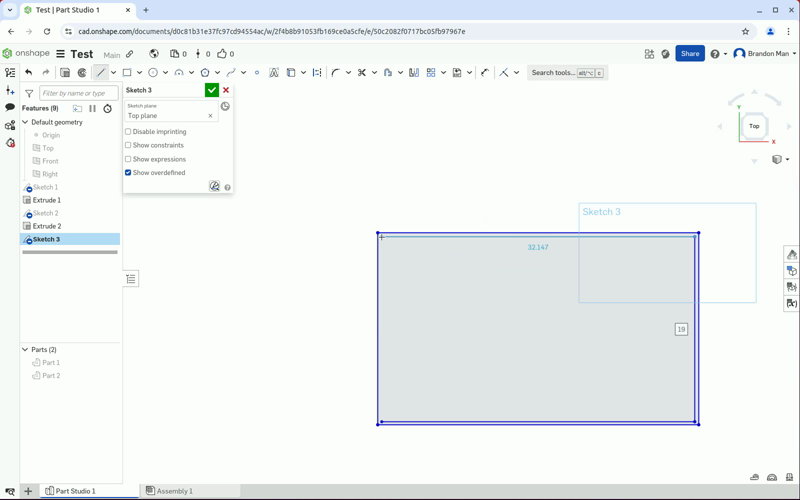
scroll(6)
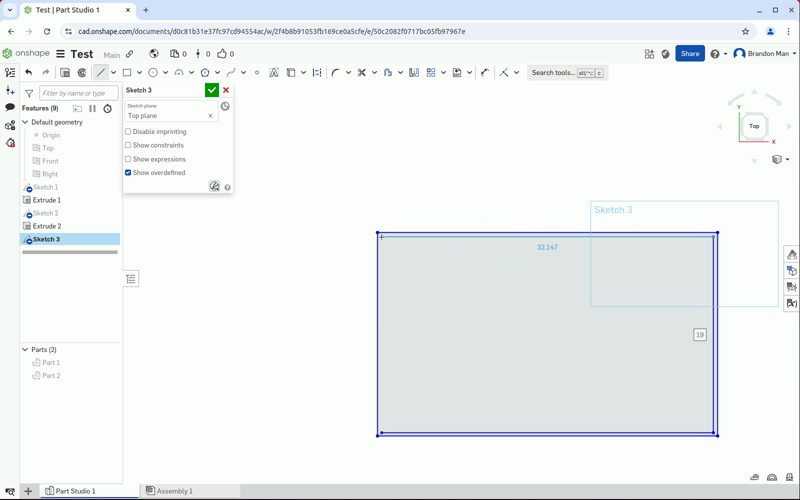
scroll(6)
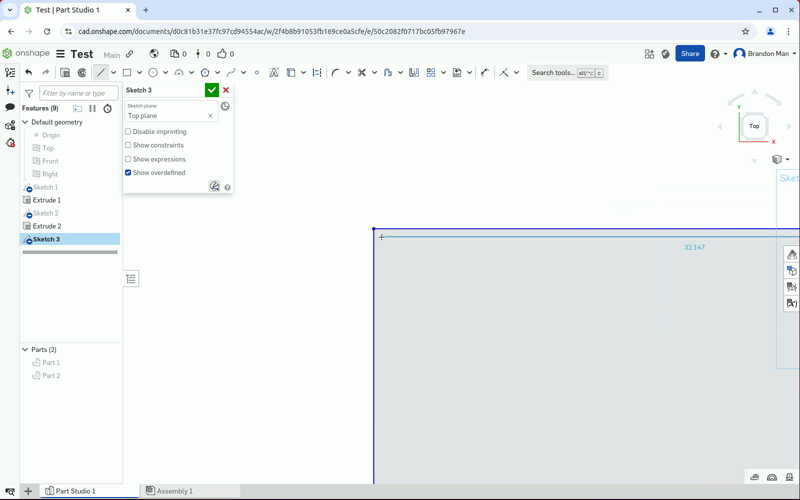
scroll(6)
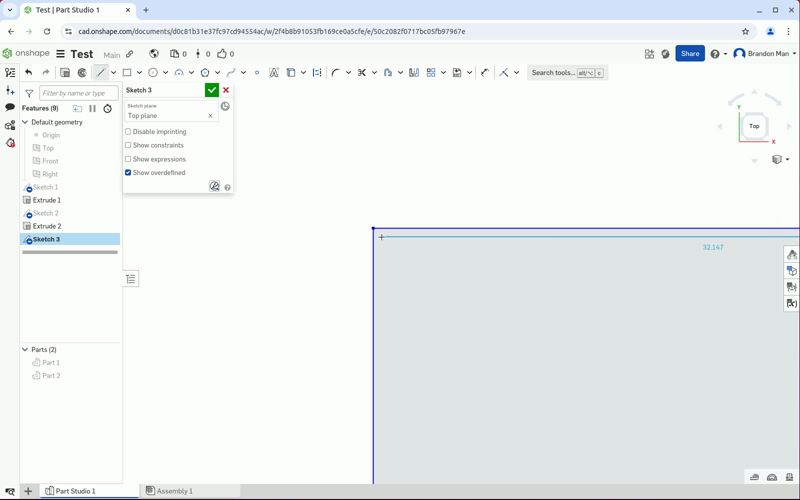
scroll(6)
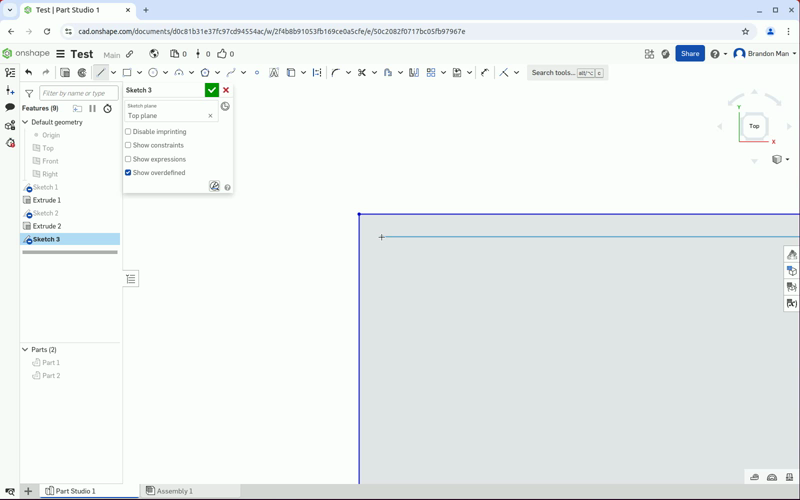
click(381, 236)
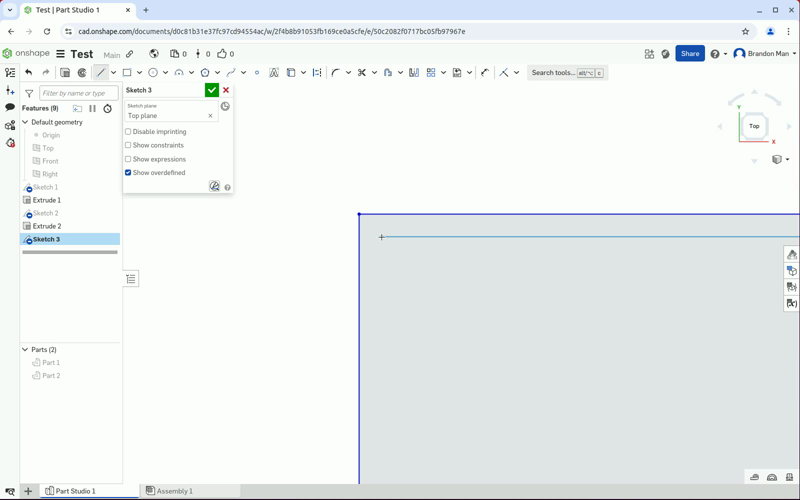
scroll(-6)
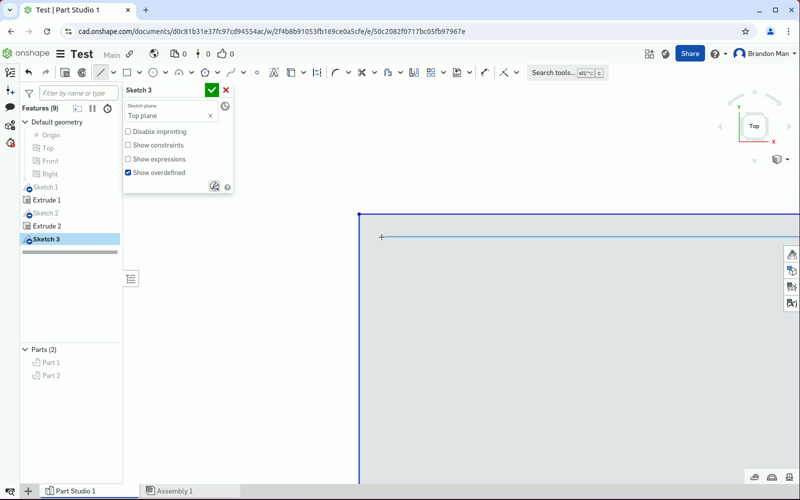
scroll(-6)
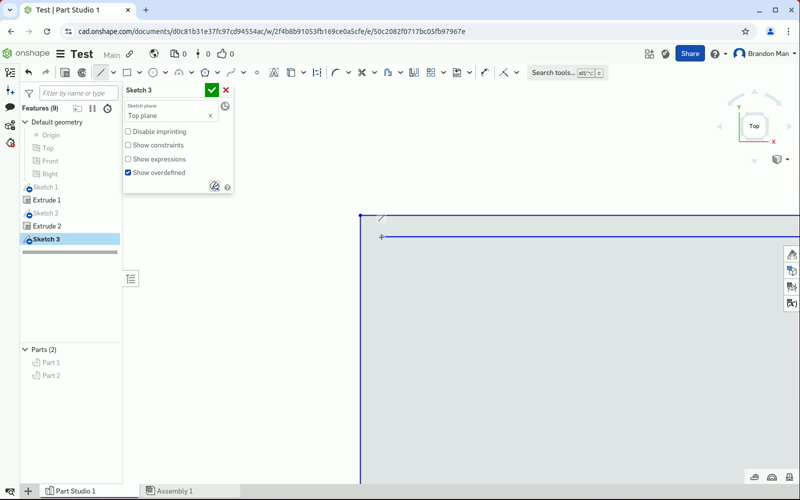
scroll(-6)
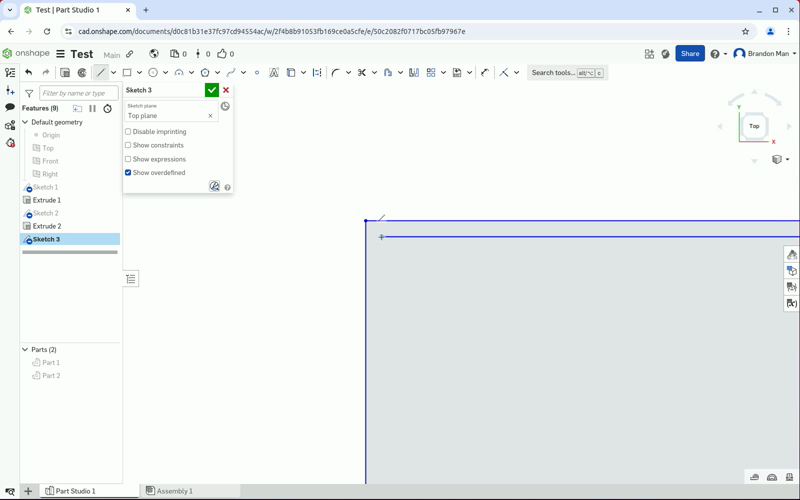
scroll(-6)
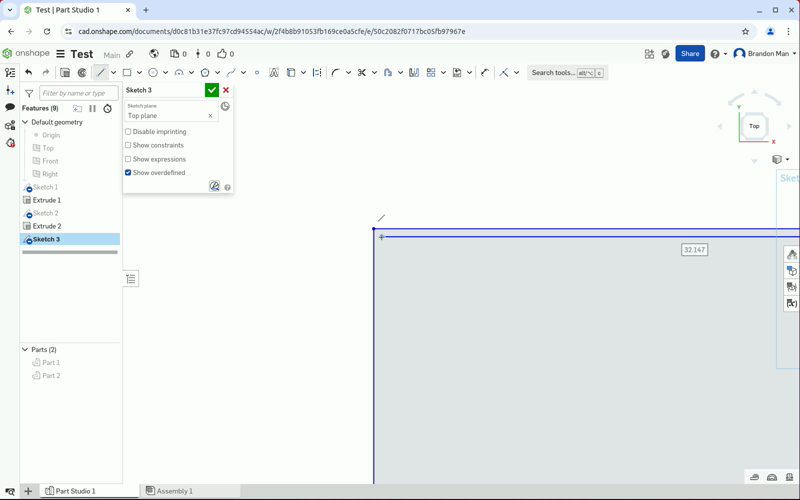
scroll(-6)
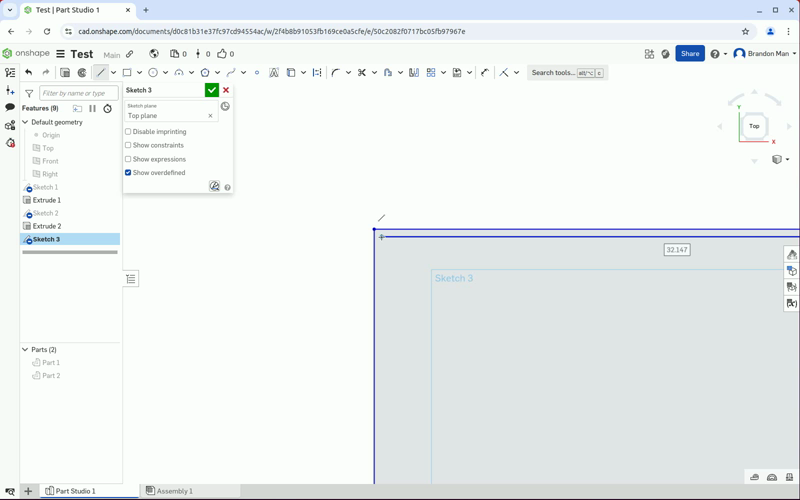
scroll(-6)
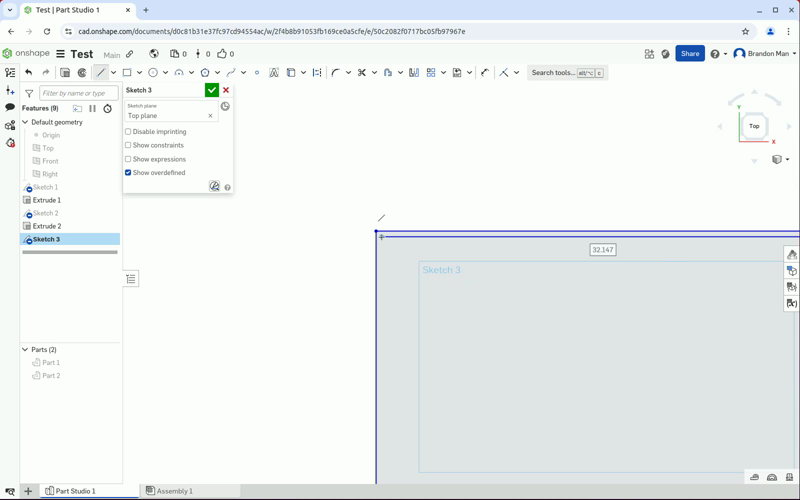
scroll(-6)
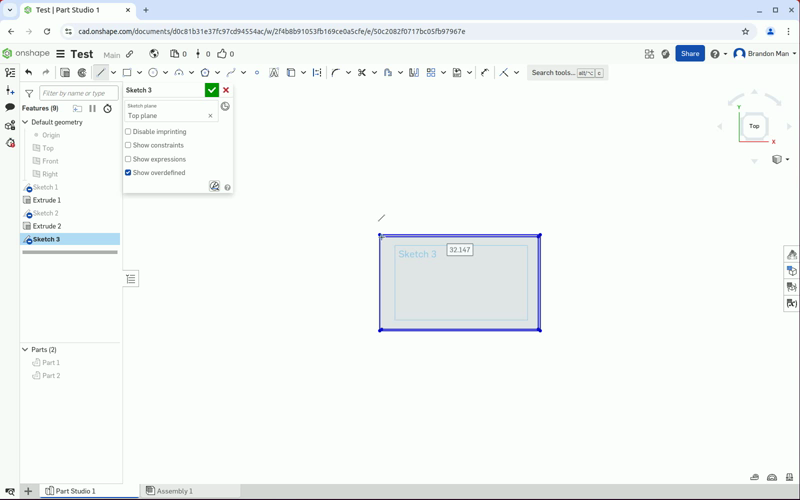
key_up(shift)
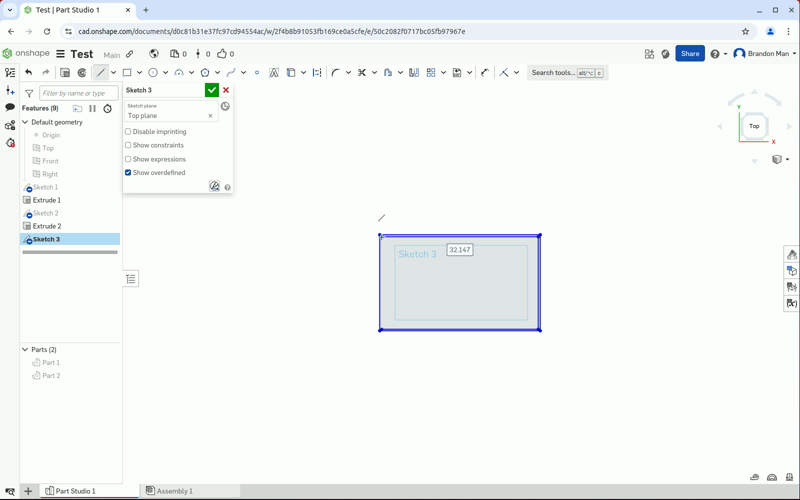
key_down(shift)
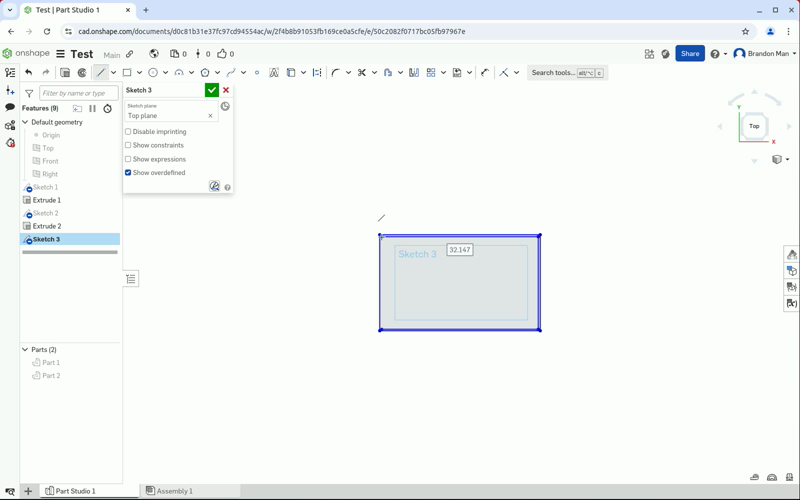
mouse_move(381, 329)
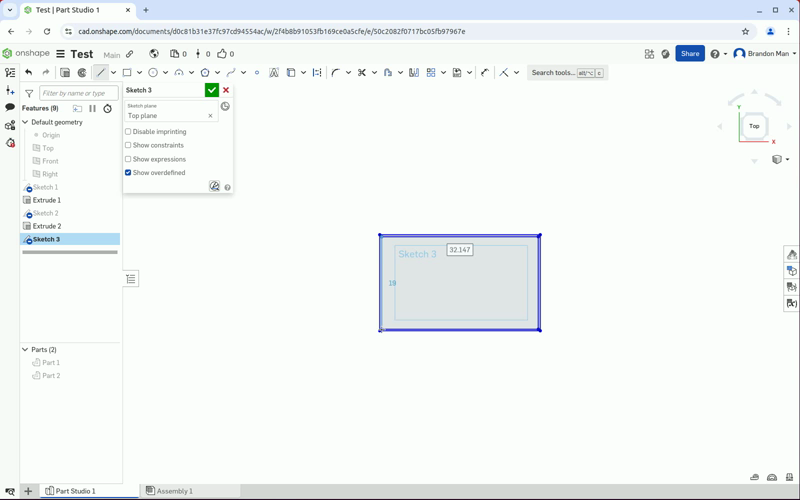
scroll(6)
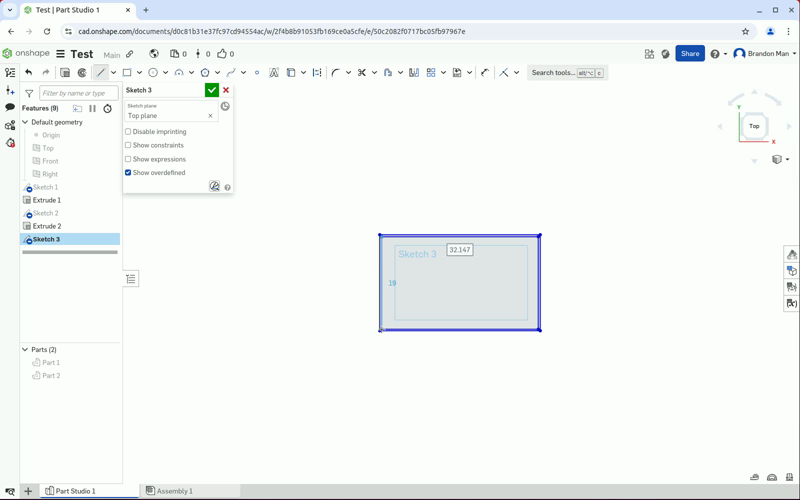
scroll(6)
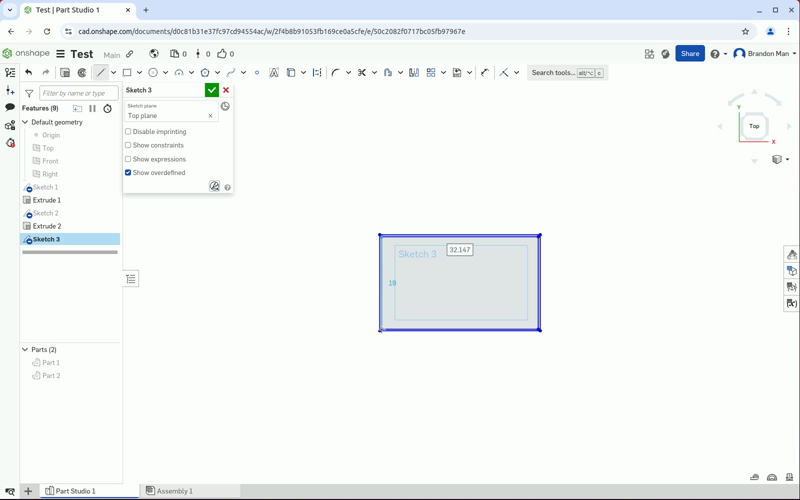
scroll(6)
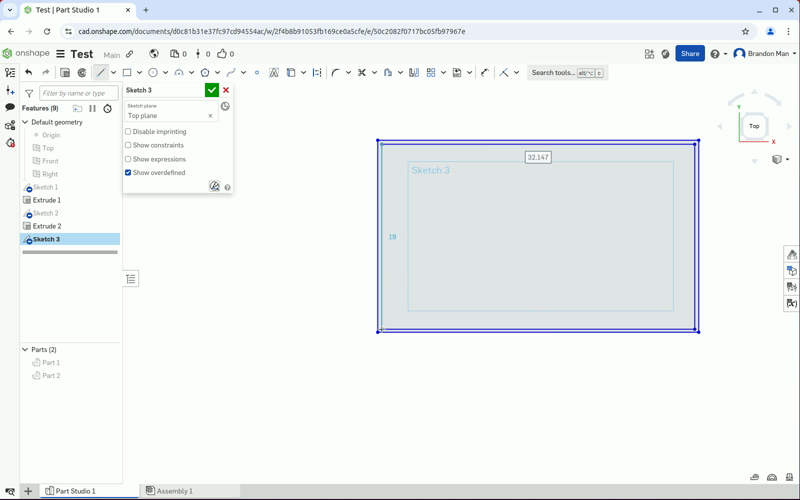
scroll(6)
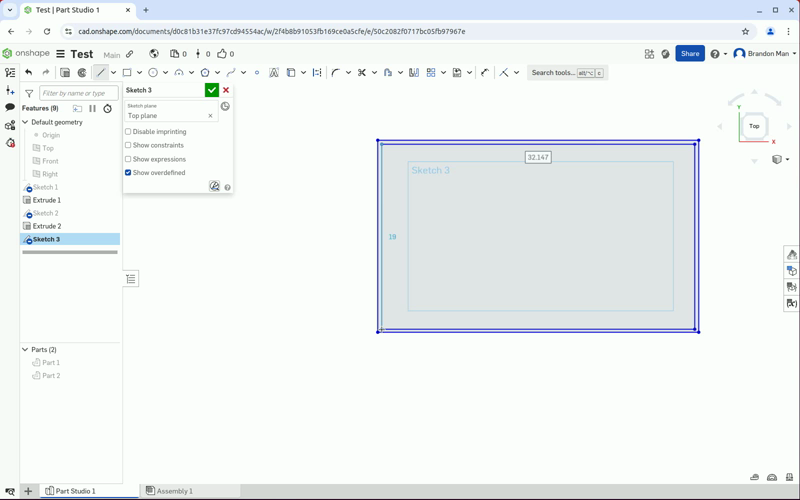
scroll(6)
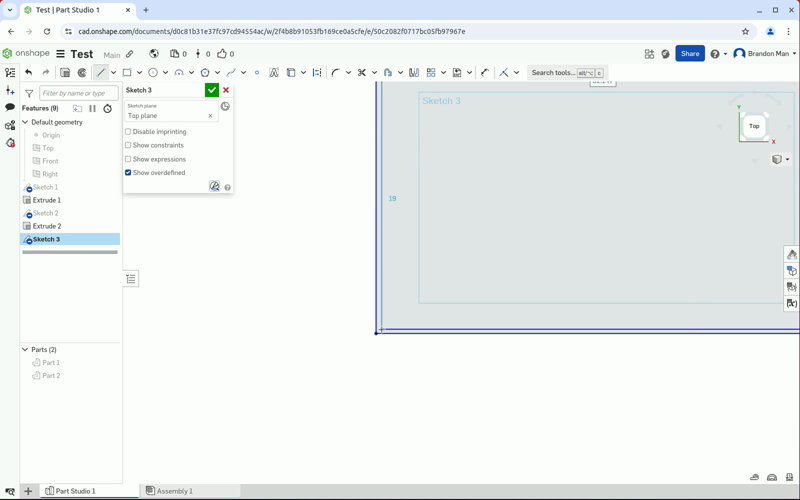
scroll(6)
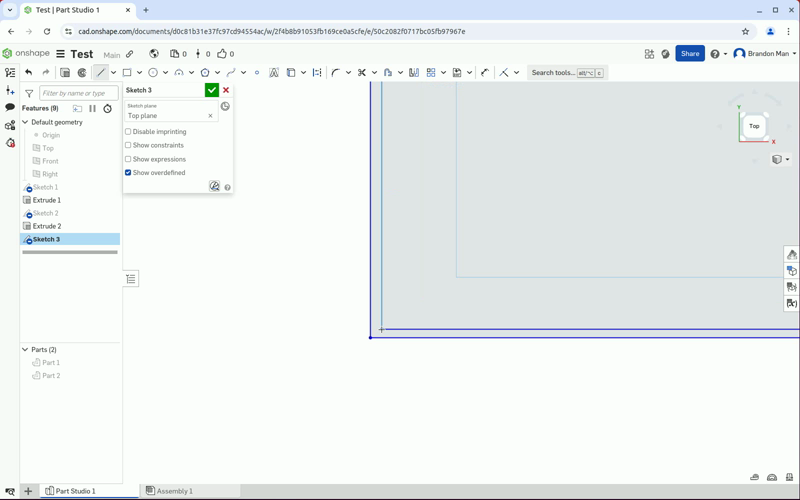
scroll(6)
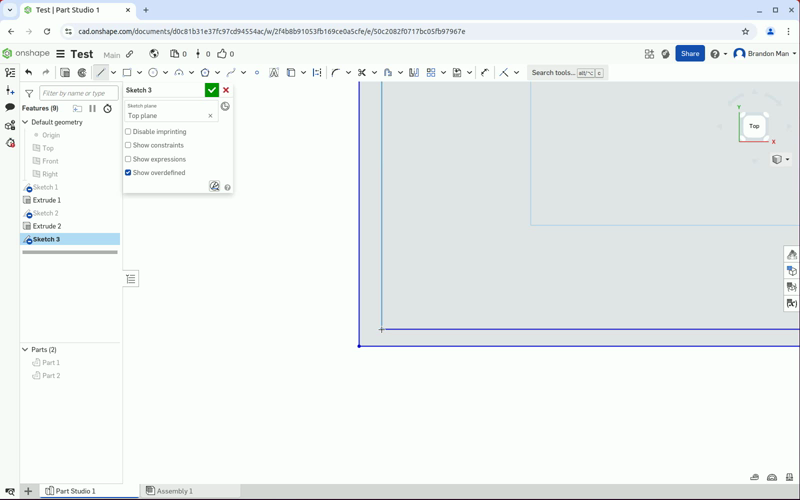
key_up(shift)
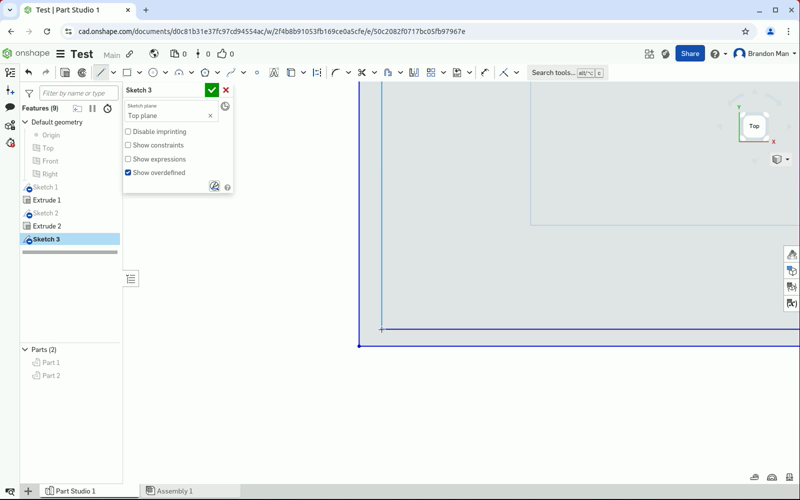
click(381, 329)
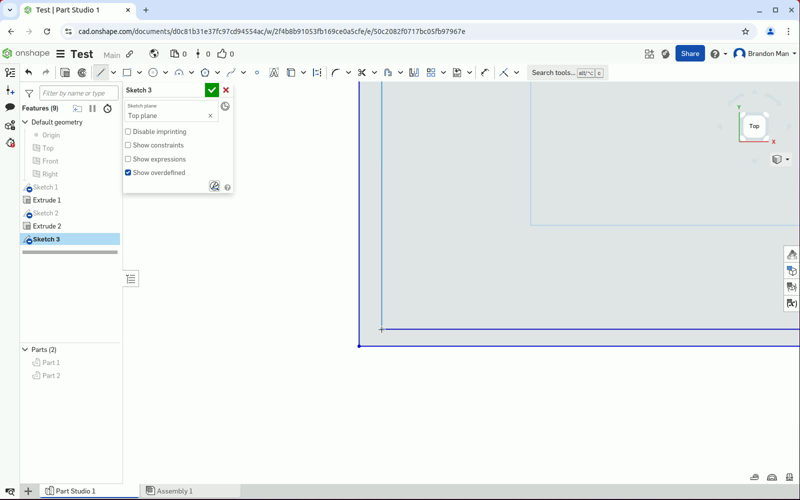
scroll(-6)
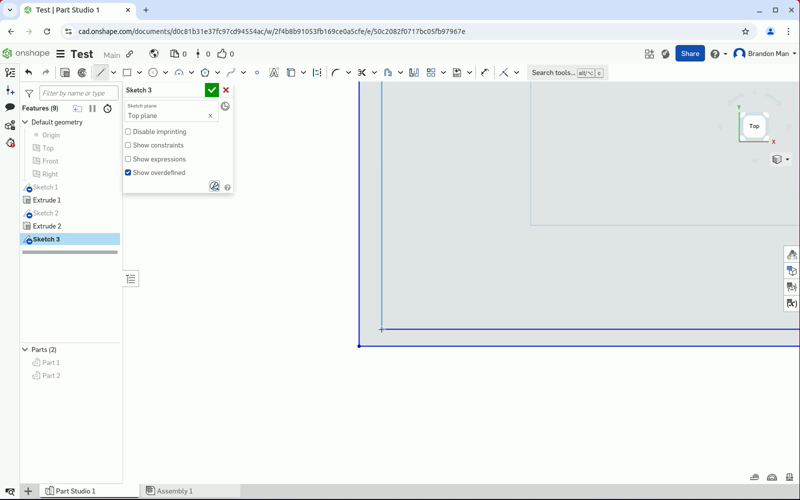
scroll(-6)
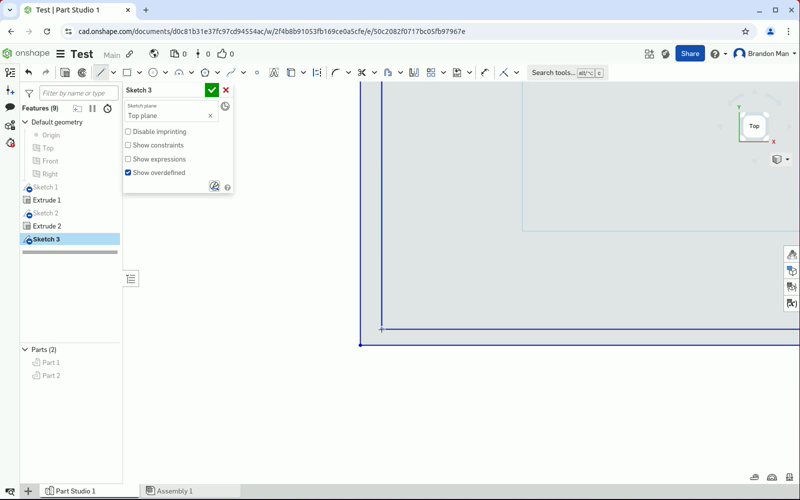
scroll(-6)
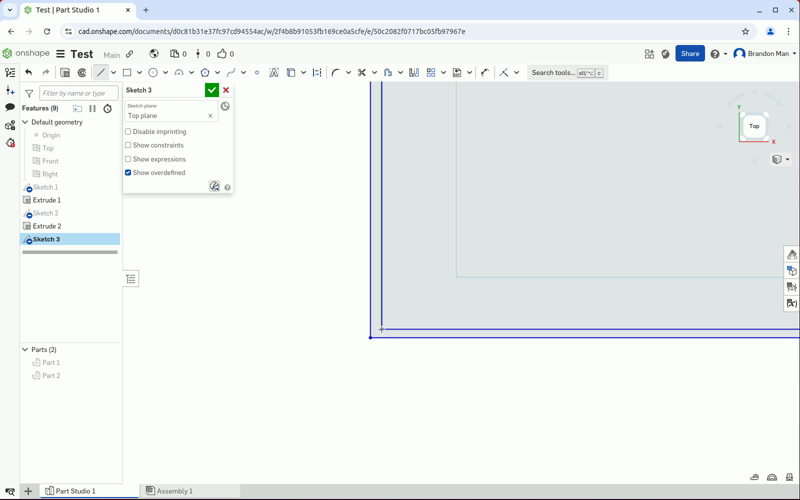
scroll(-6)
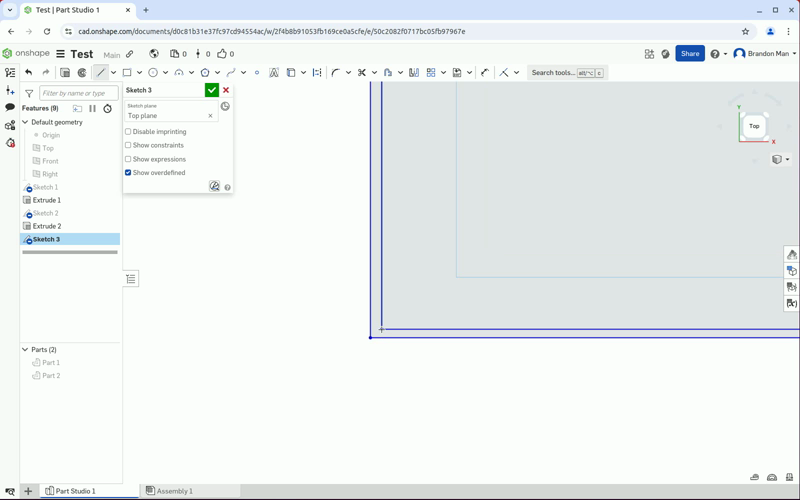
scroll(-6)
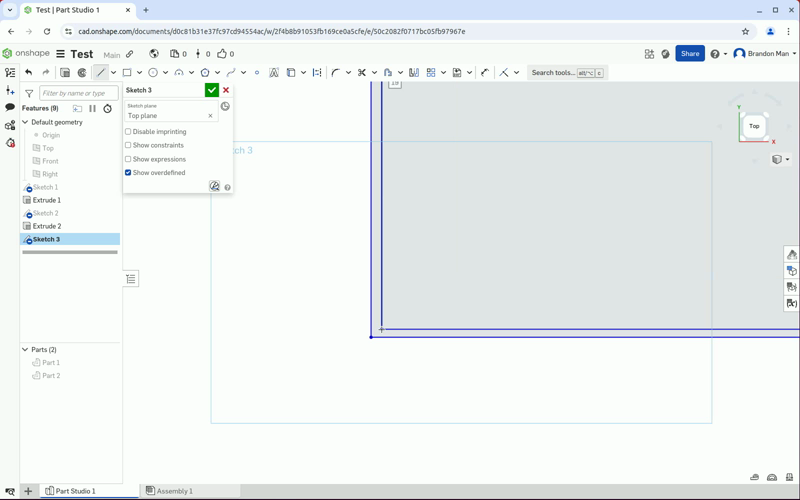
scroll(-6)
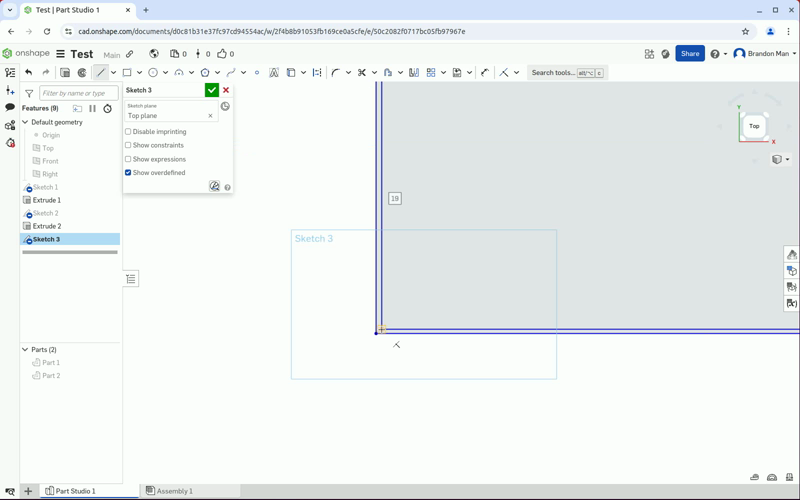
scroll(-6)
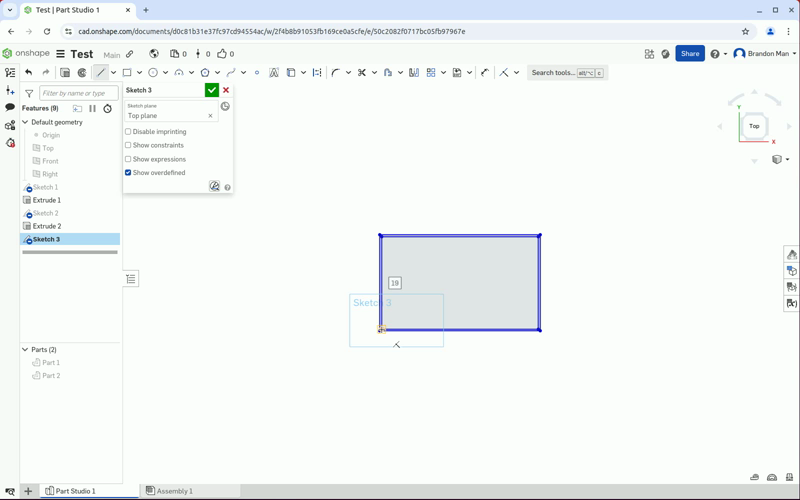
key(esc)
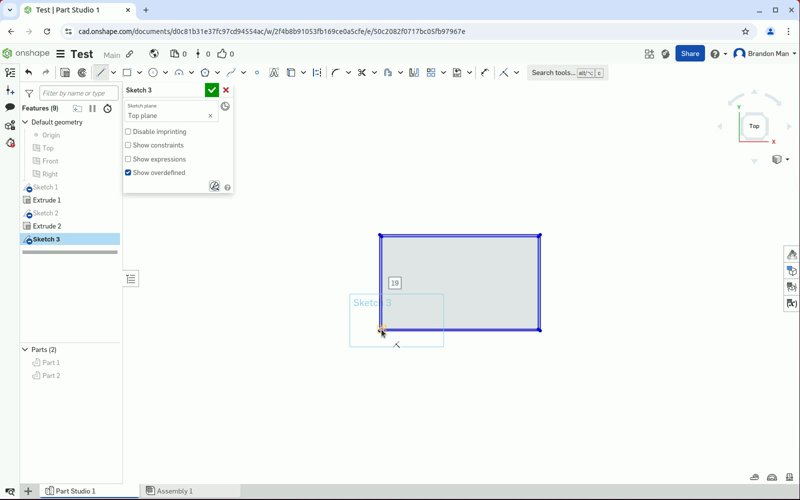
mouse_move(505, 329)
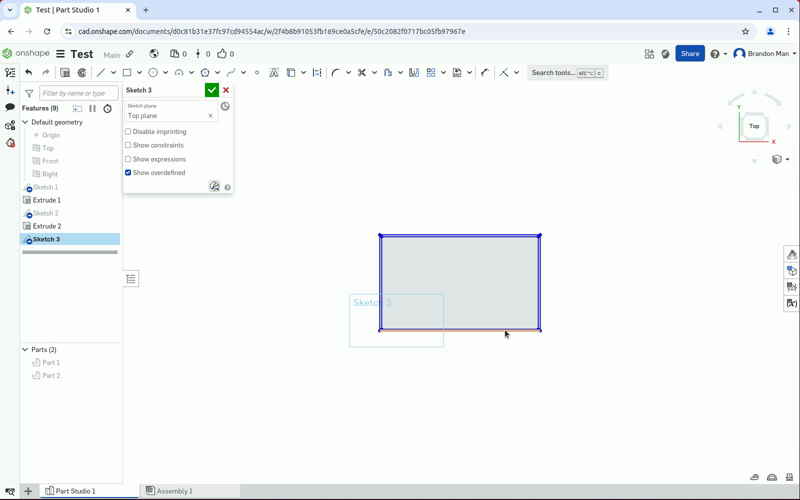
scroll(6)
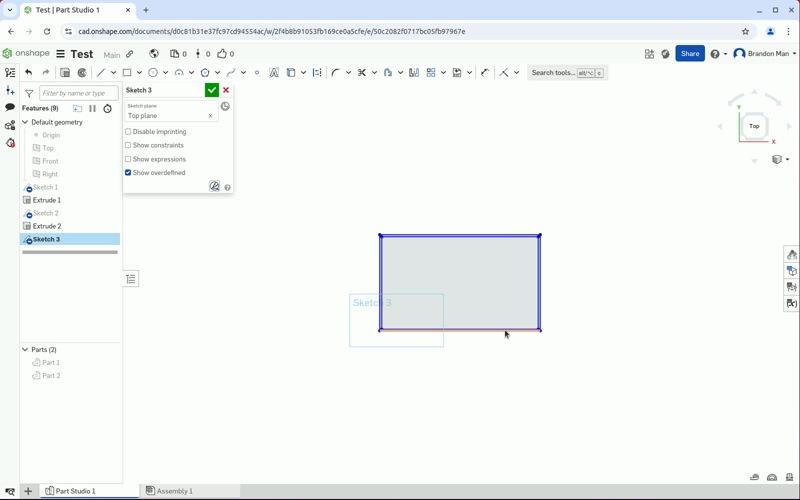
scroll(6)
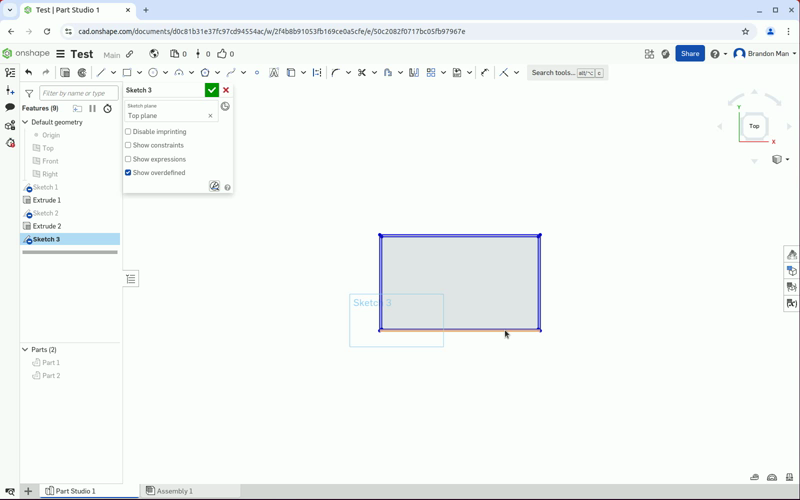
scroll(6)
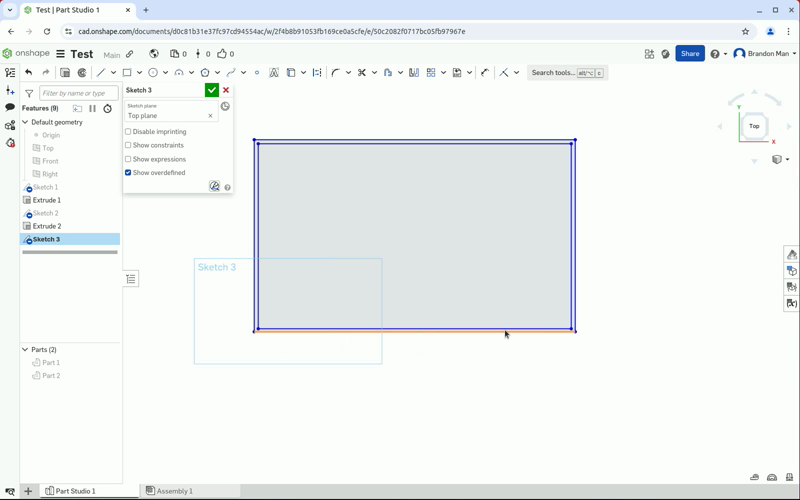
scroll(6)
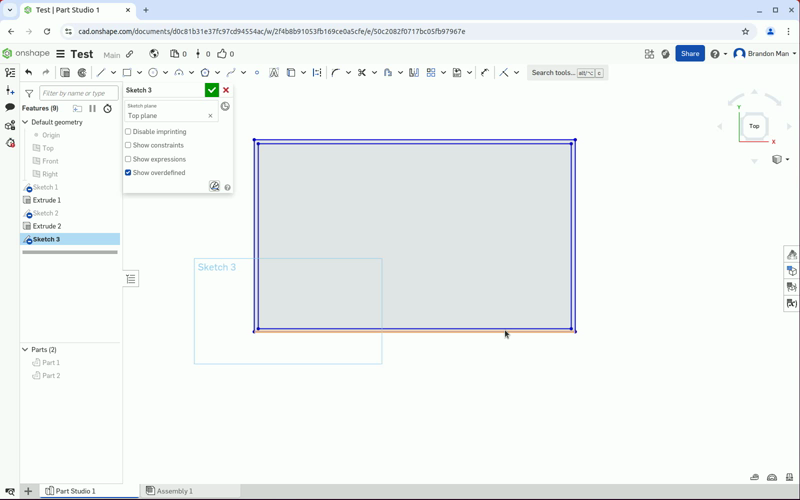
scroll(6)
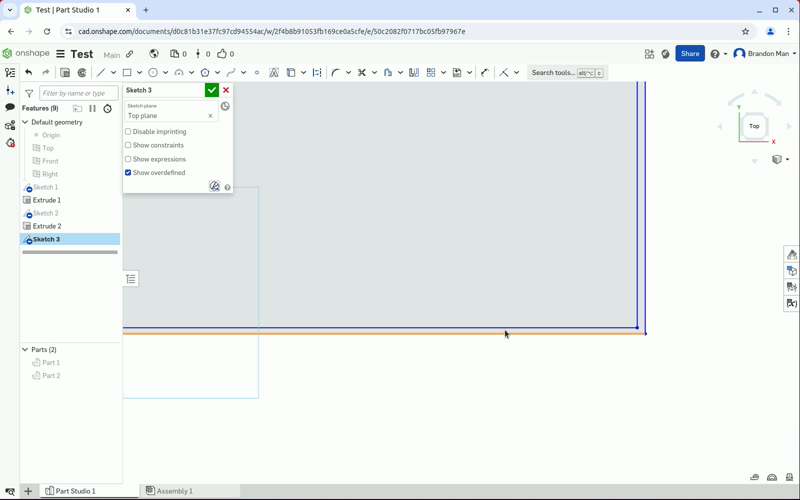
scroll(6)
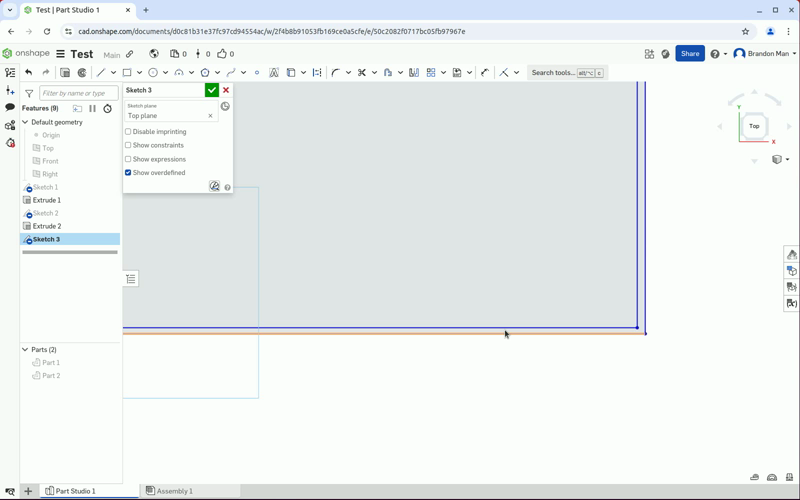
scroll(6)
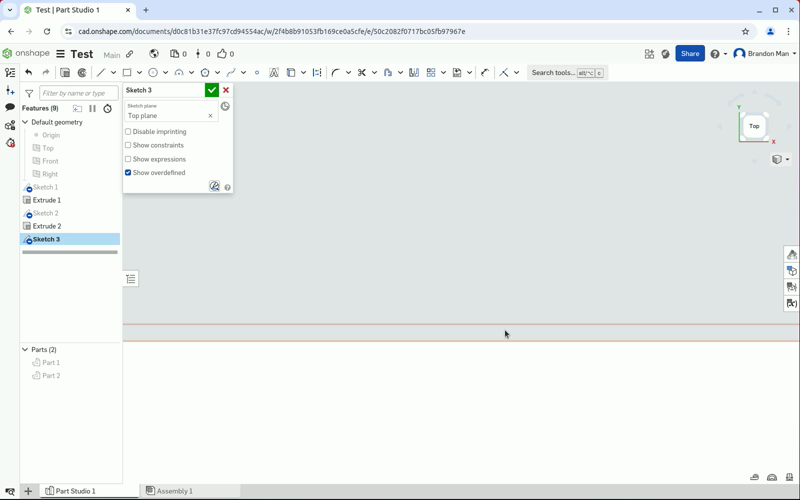
click(505, 329)
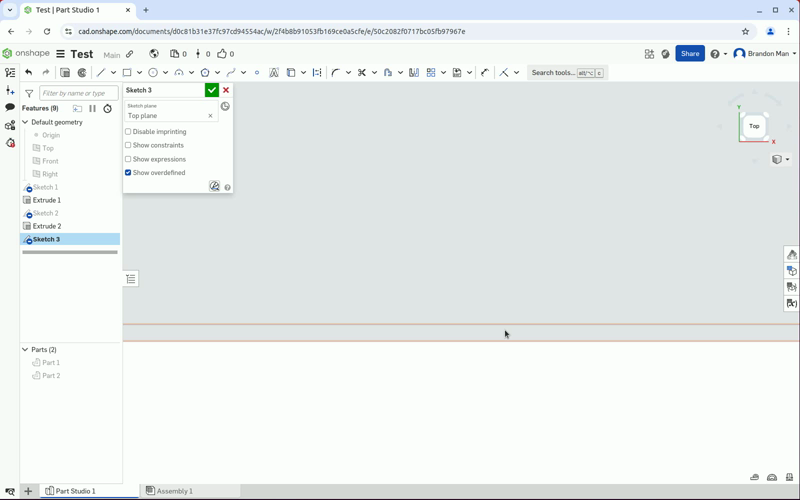
scroll(-6)
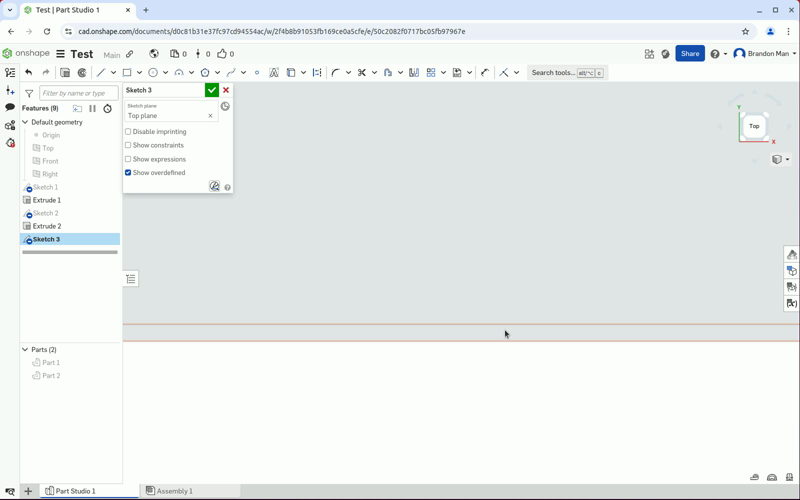
scroll(-6)
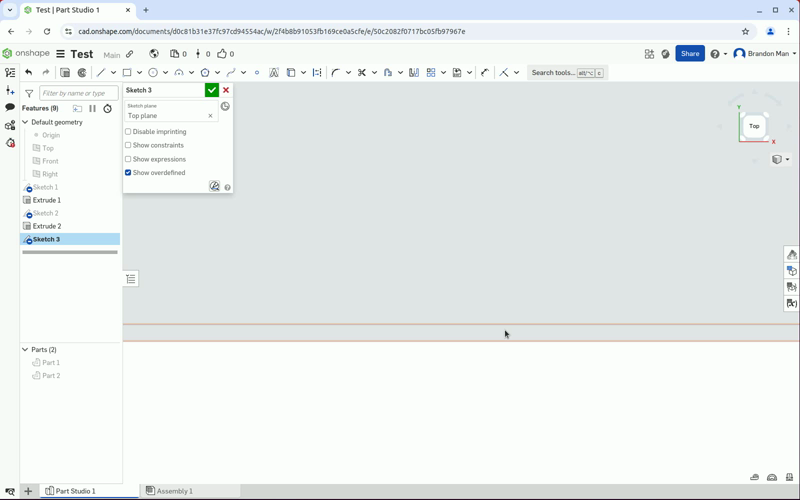
scroll(-6)
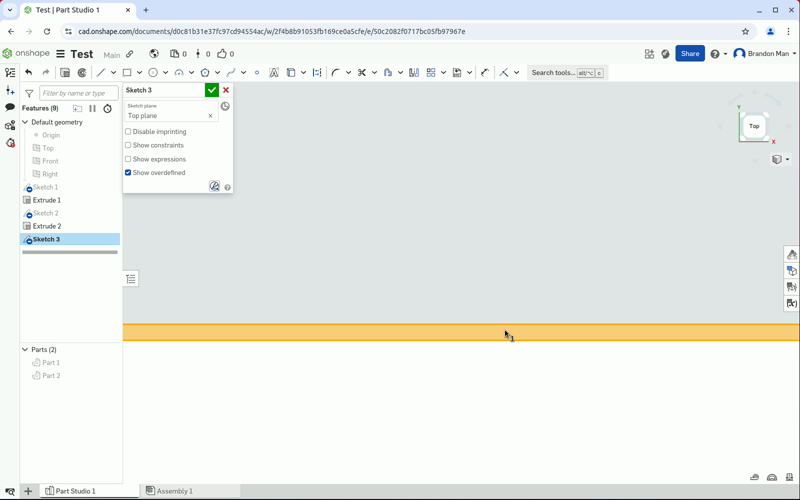
scroll(-6)
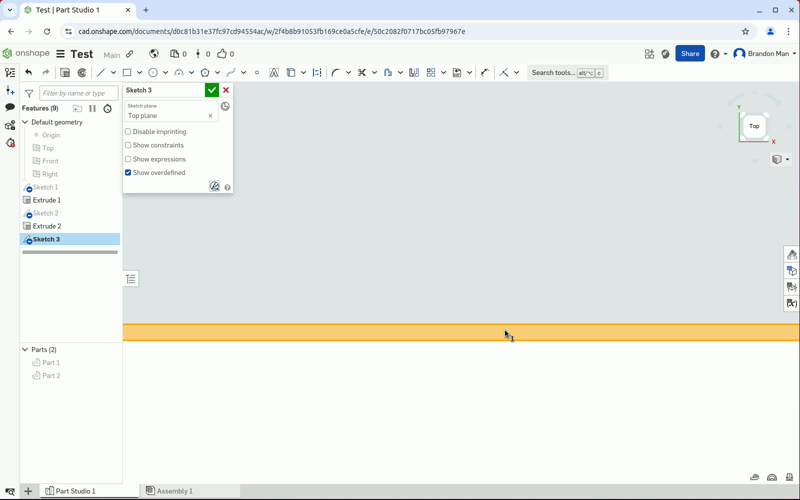
scroll(-6)
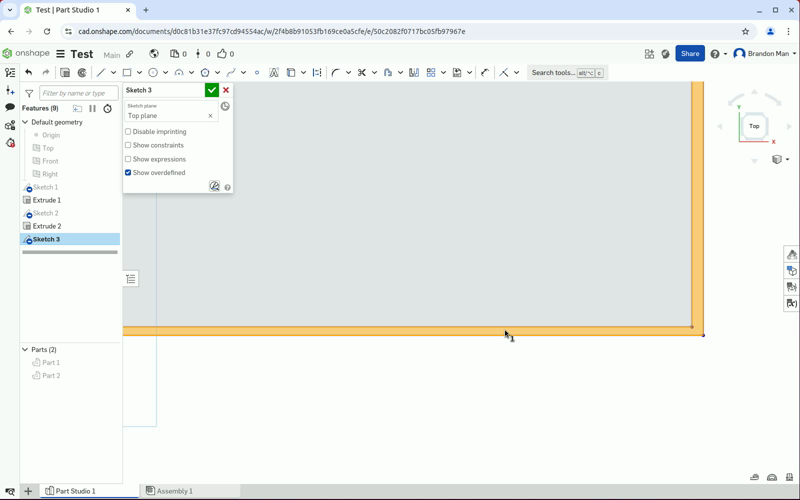
scroll(-6)
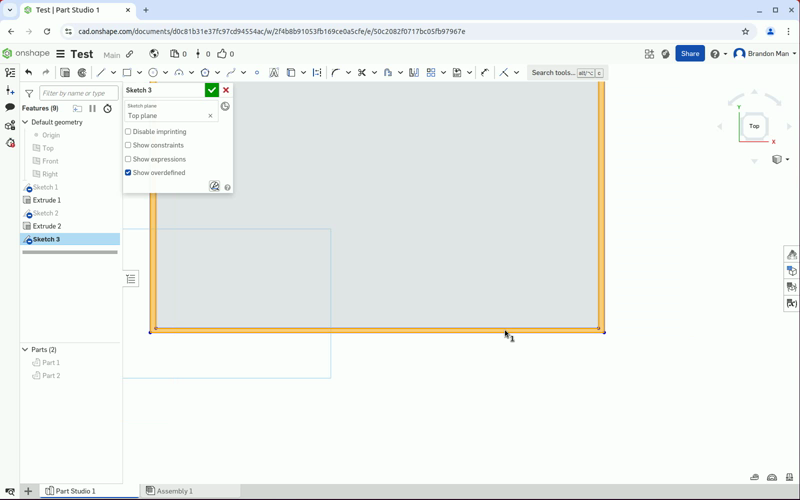
scroll(-6)
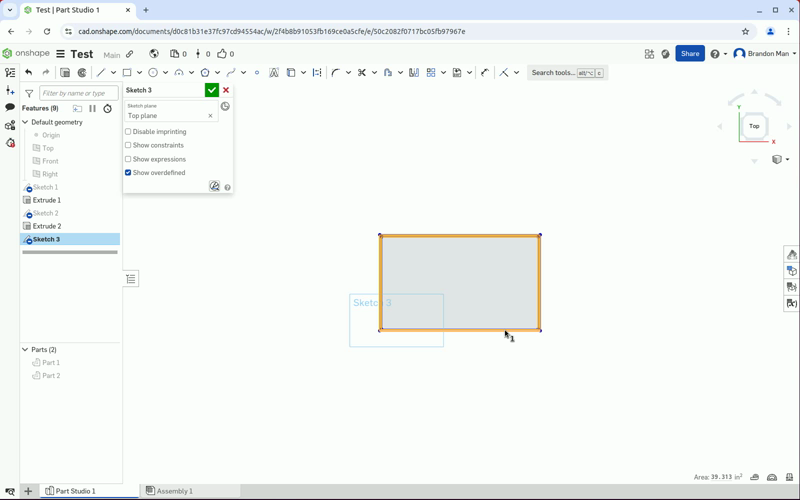
mouse_move(73, 352)
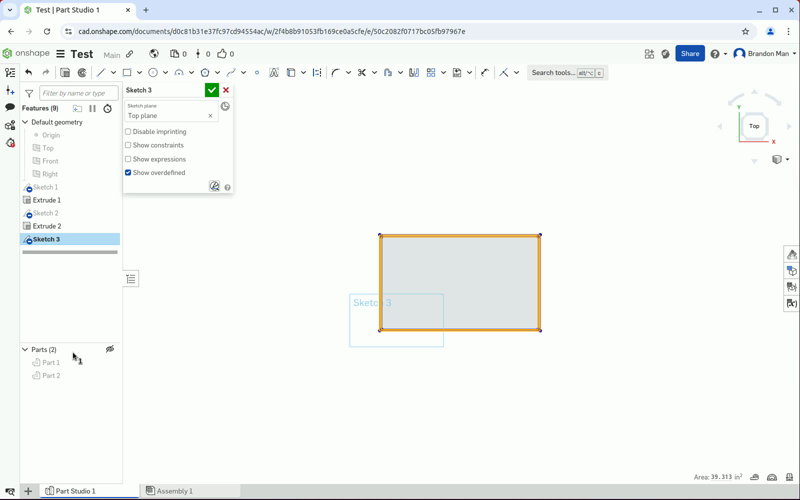
key(shift+y)
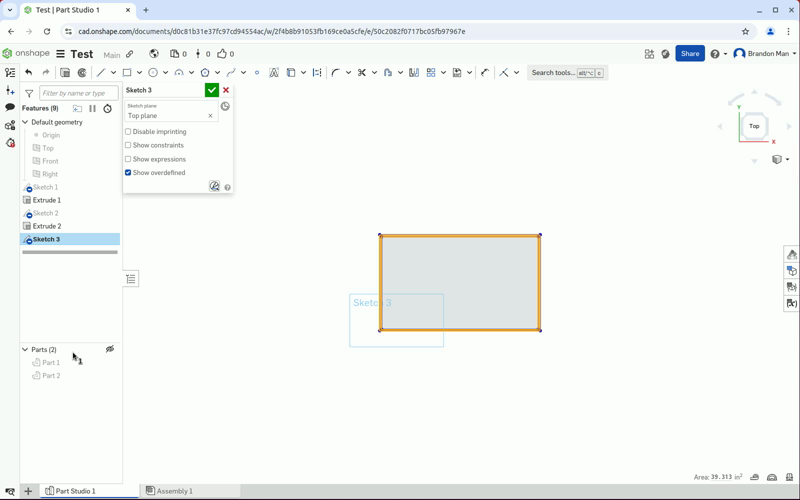
key(shift+e)
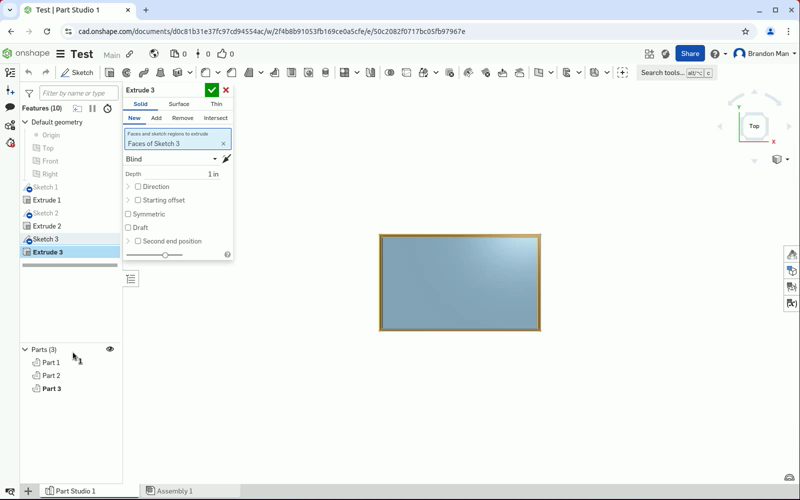
mouse_move(143, 106)
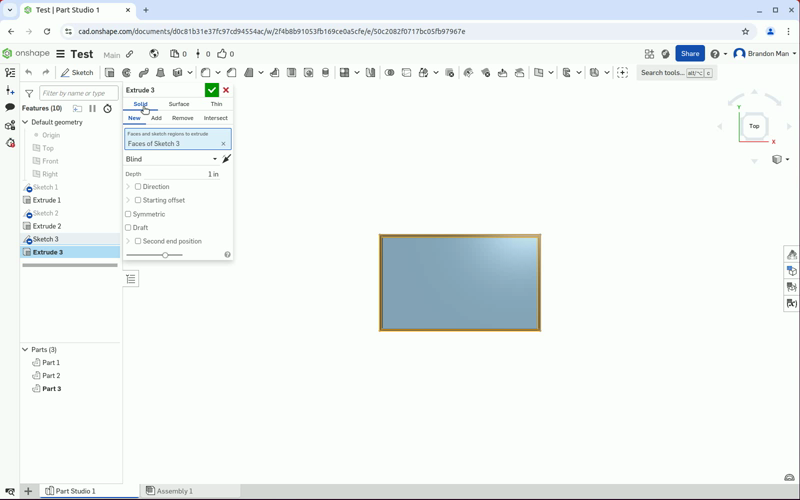
click(143, 106)
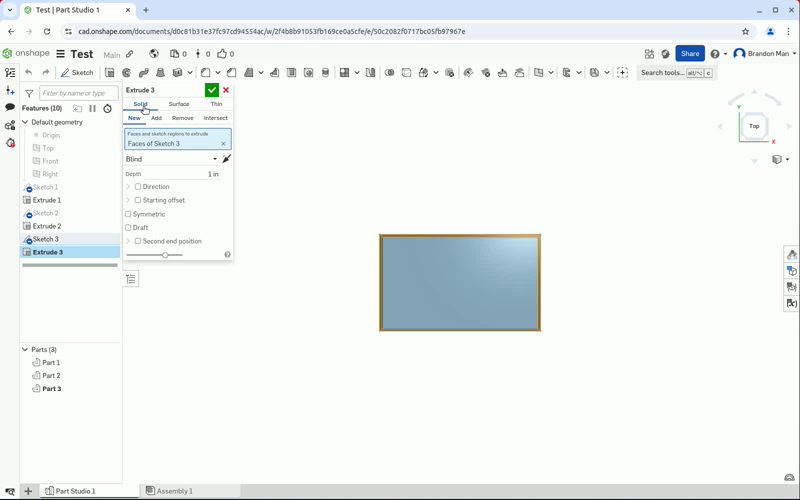
mouse_move(137, 120)
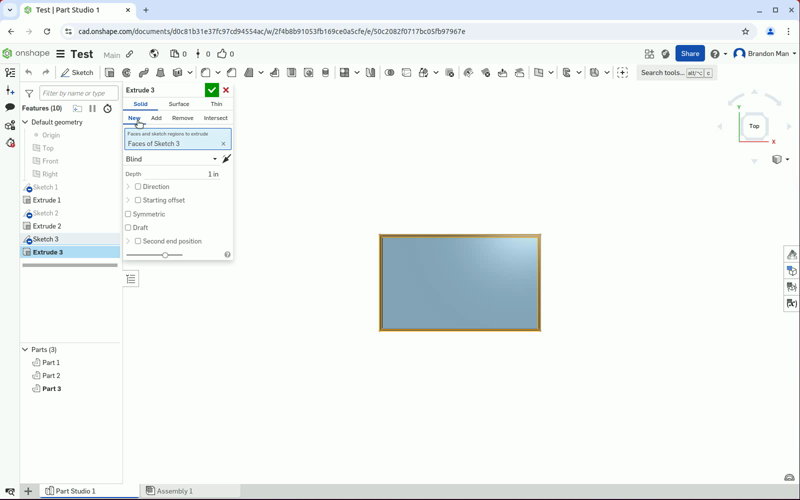
click(137, 120)
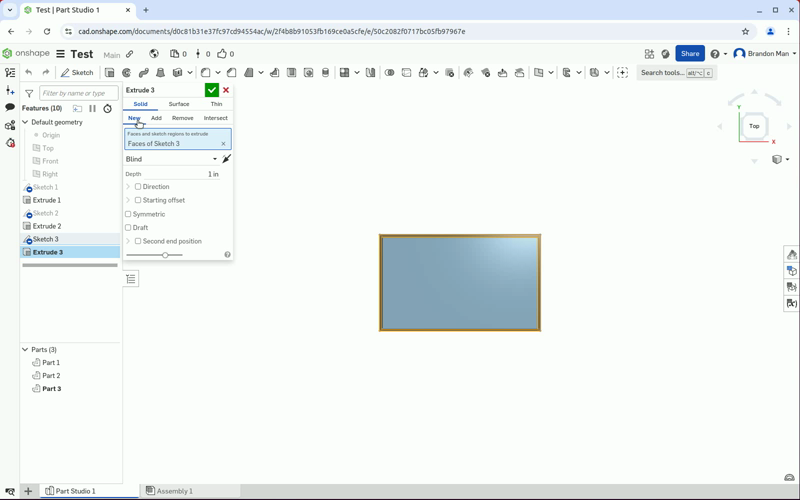
key(tab, 4)
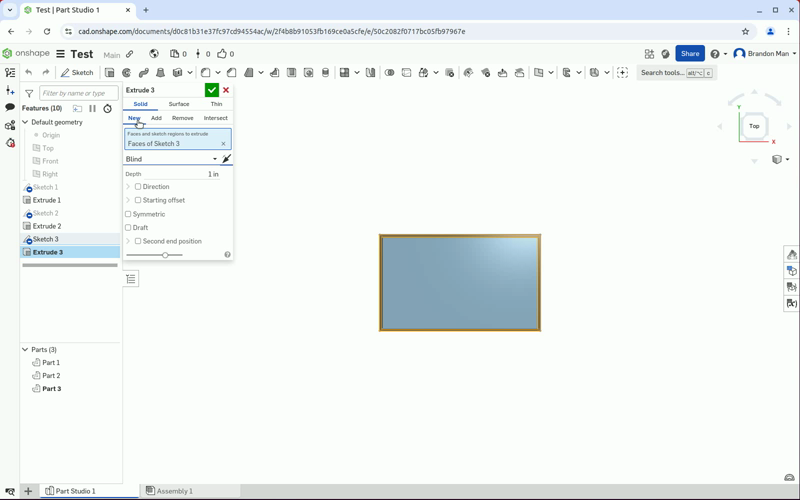
text(23.108)
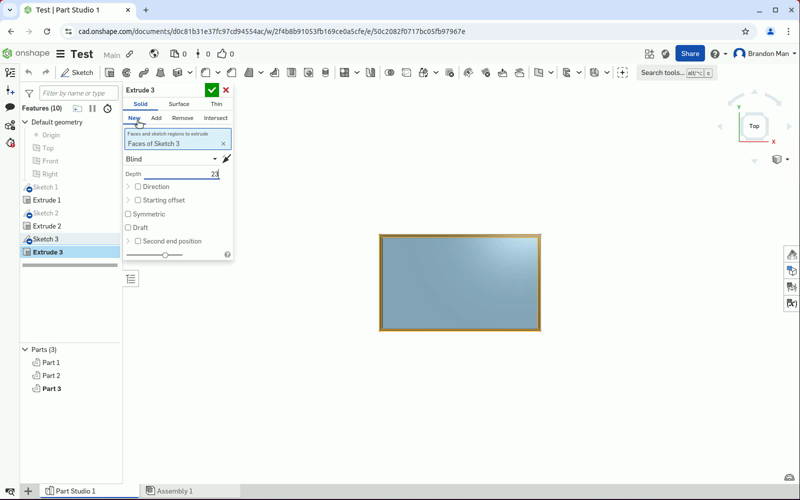
key(enter)
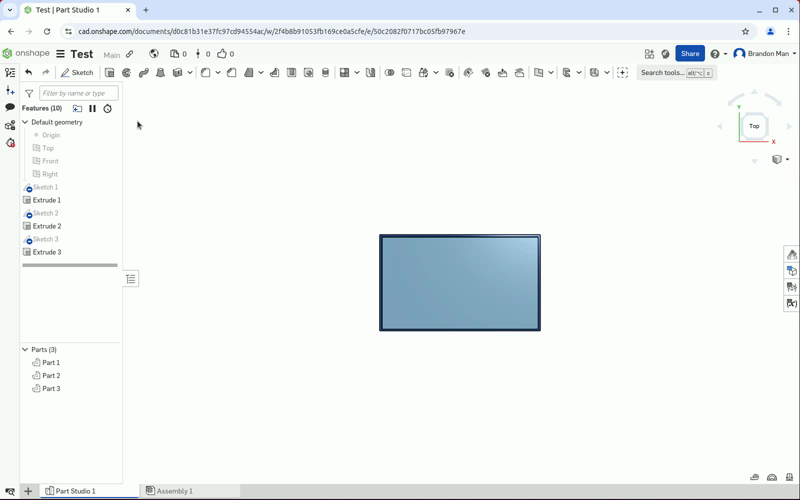
key(shift+h)
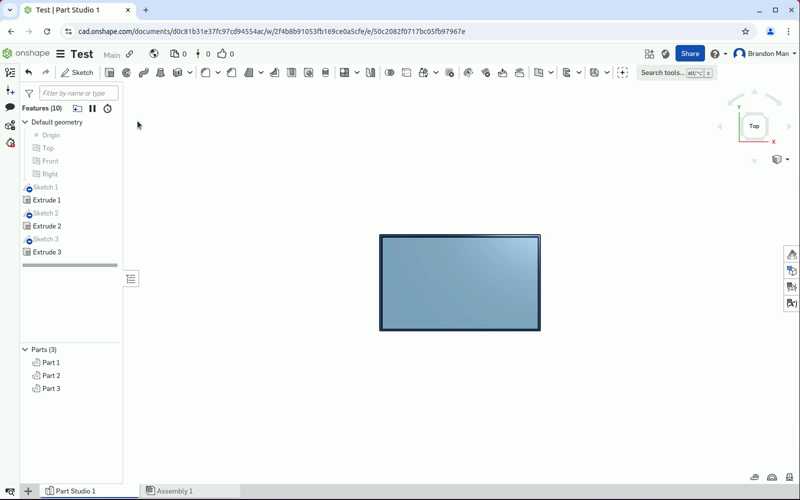
key(shift+h)
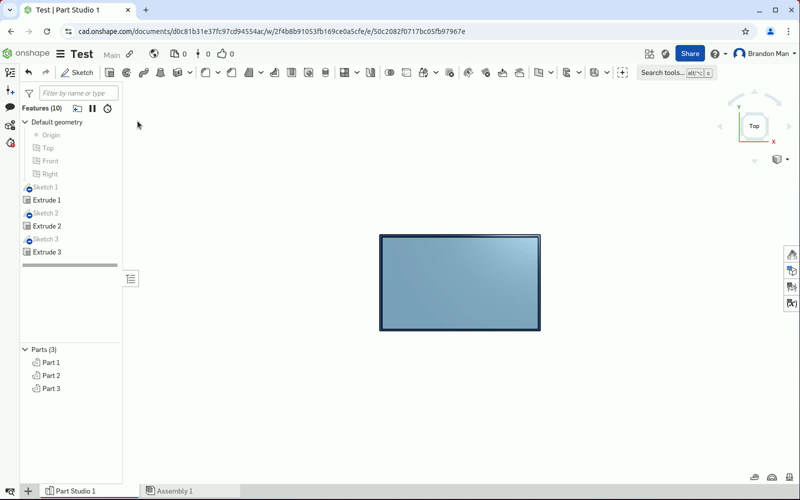
key(shift+7)
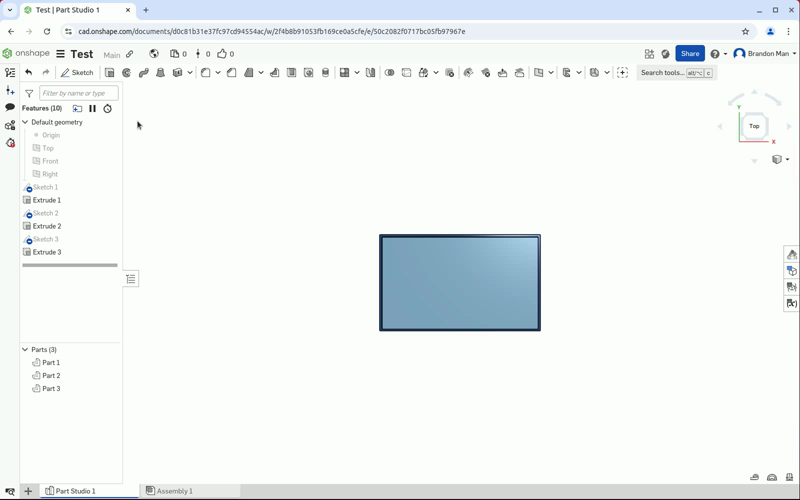
key(up, 3)
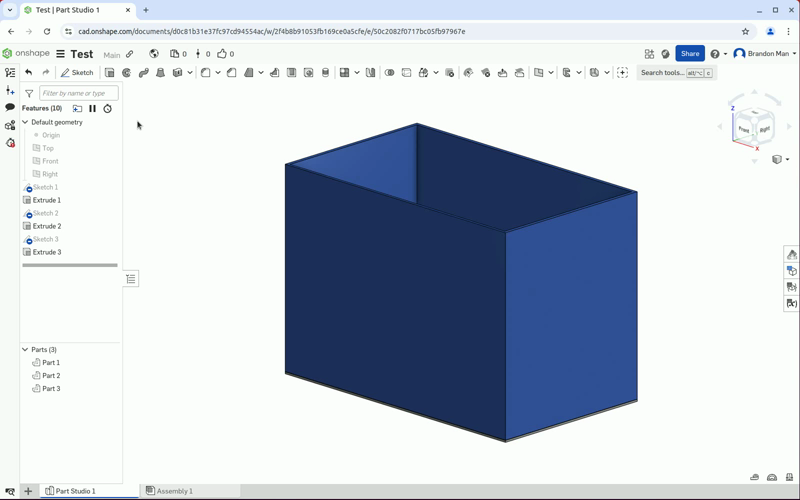
key(left, 3)
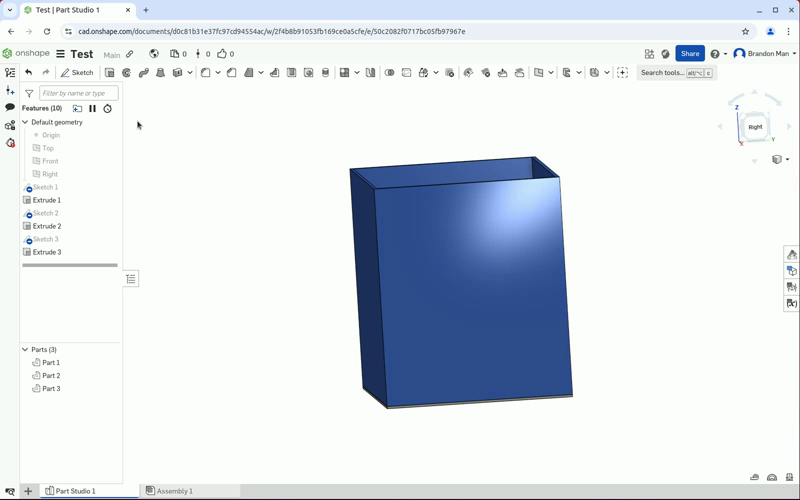
key(right, 3)
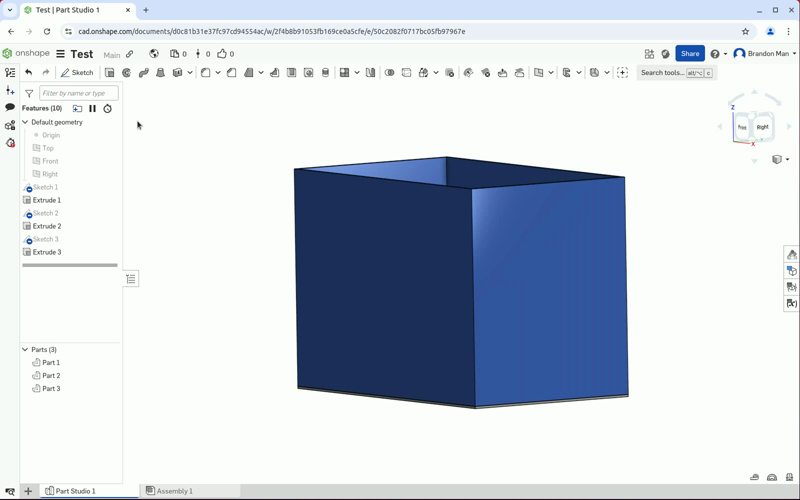
key(down, 3)
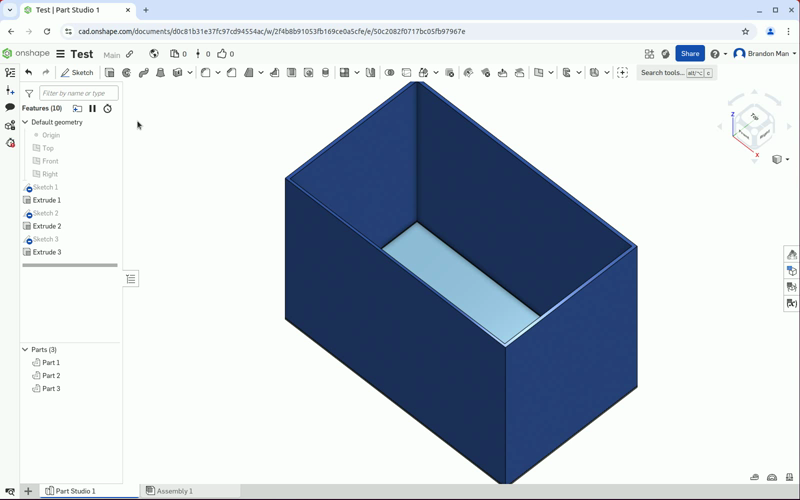
mouse_move(73, 189)
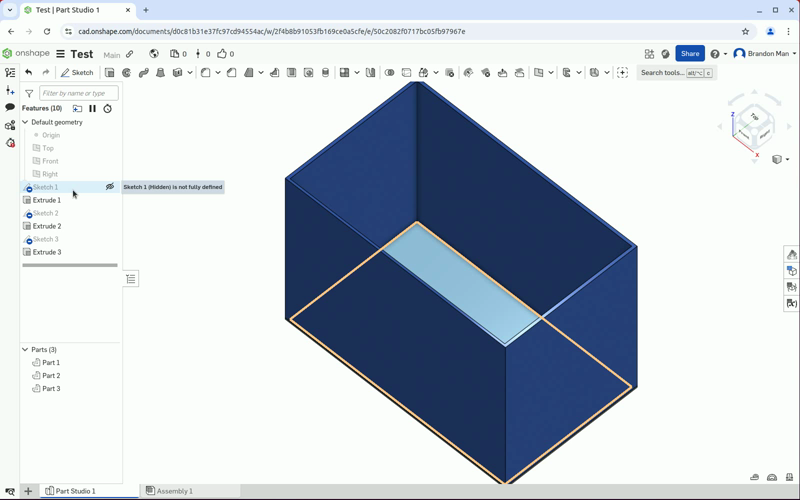
click(73, 189)